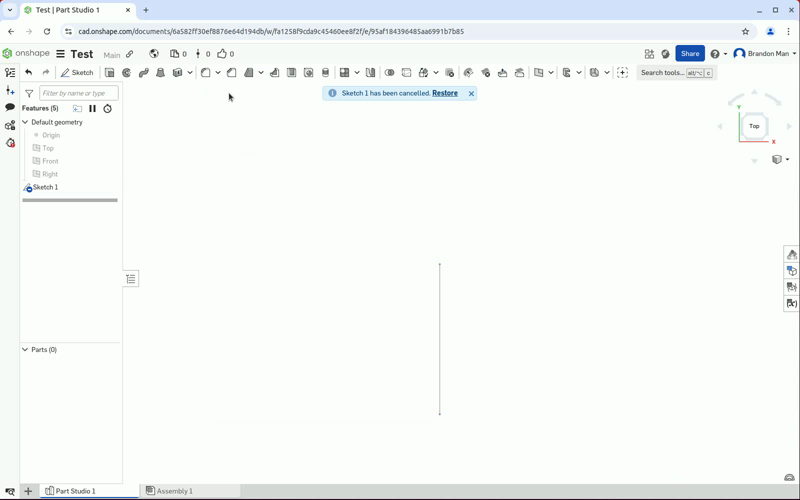
key(shift+h)
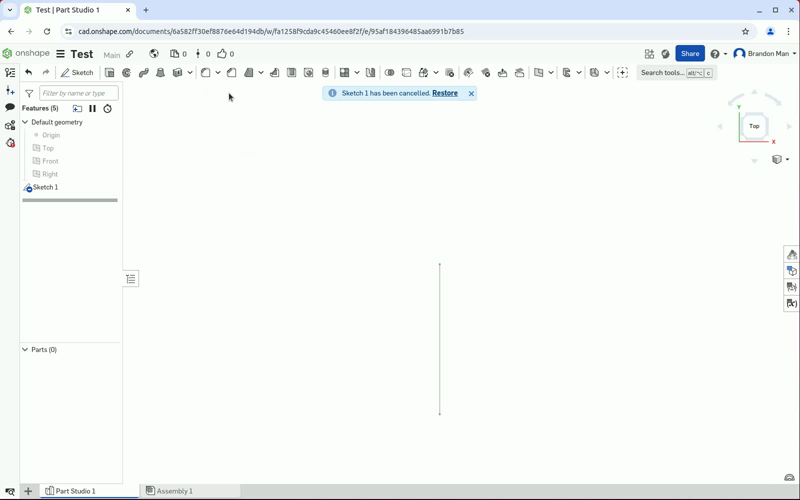
key(shift+s)
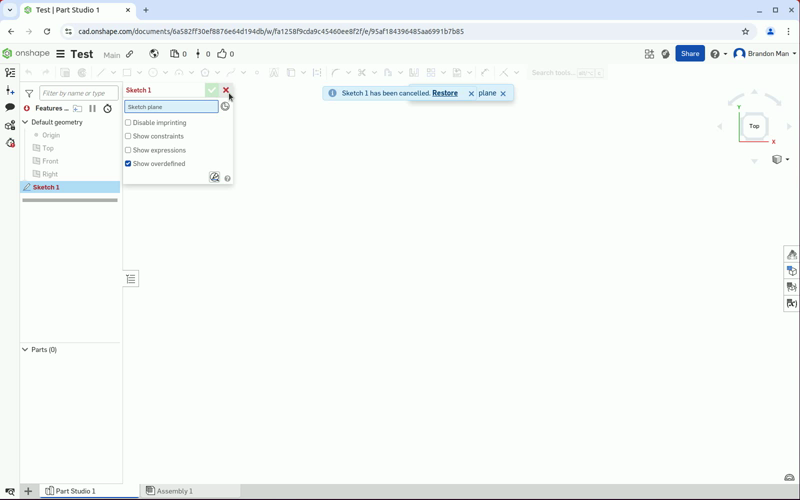
mouse_move(73, 150)
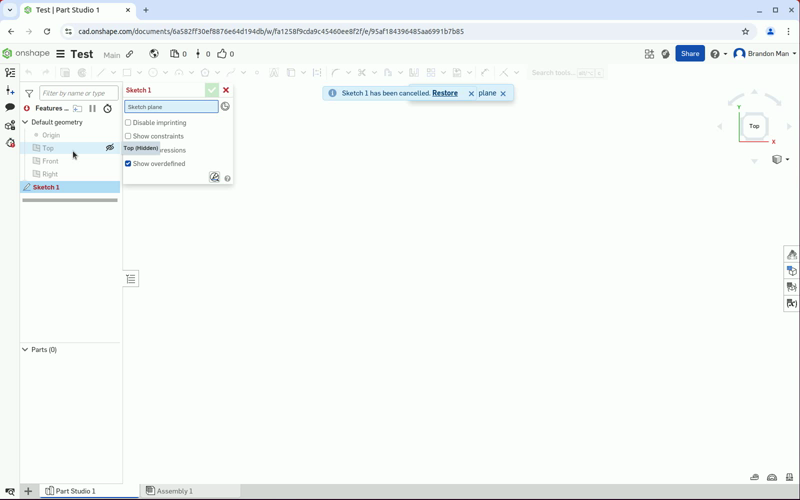
click(73, 150)
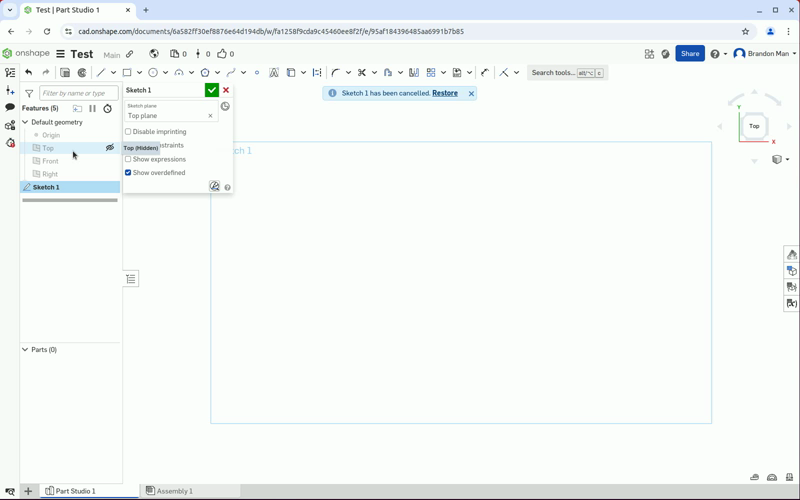
mouse_move(73, 352)
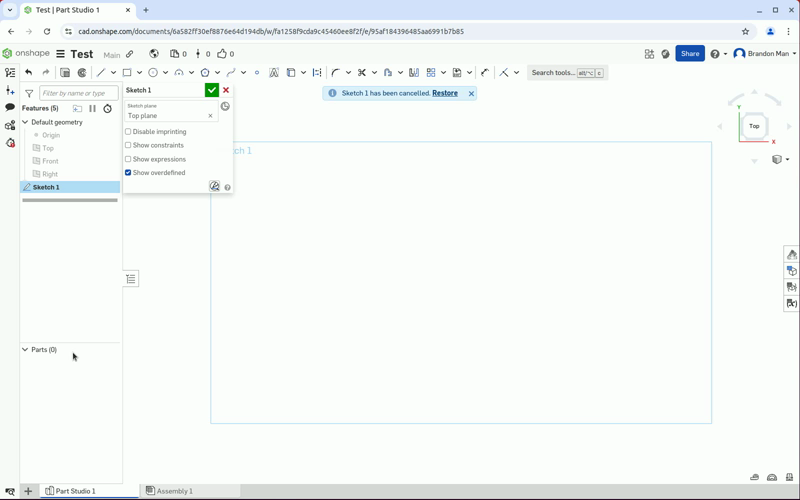
key(y)
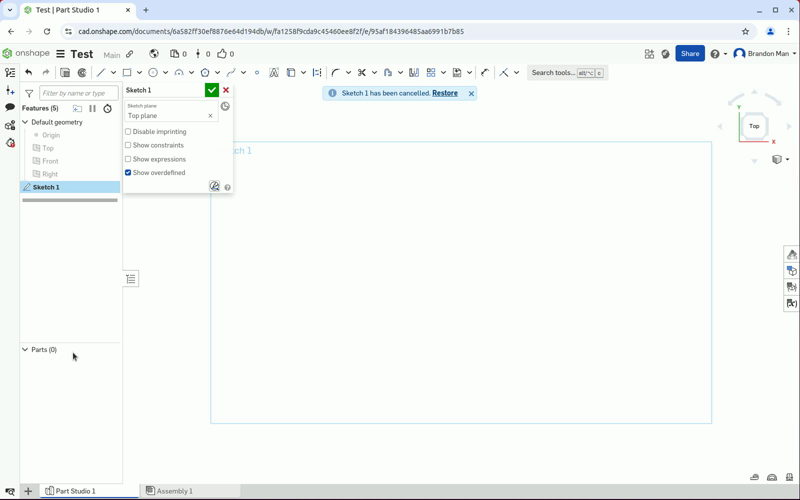
key(l)
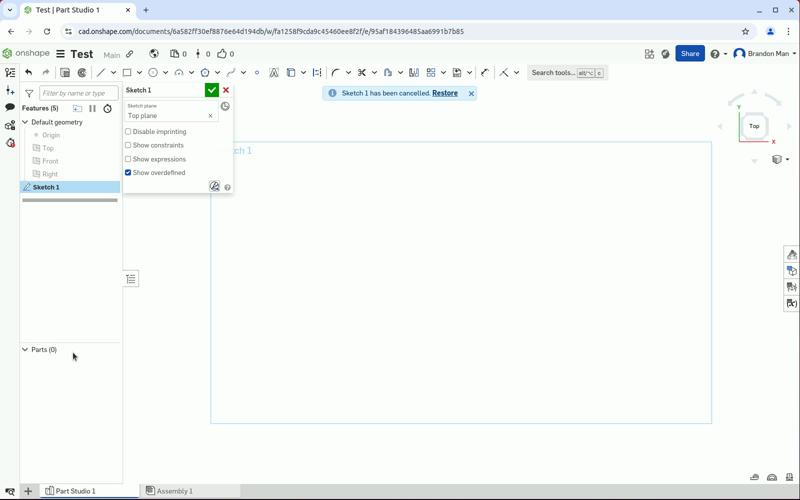
key_down(shift)
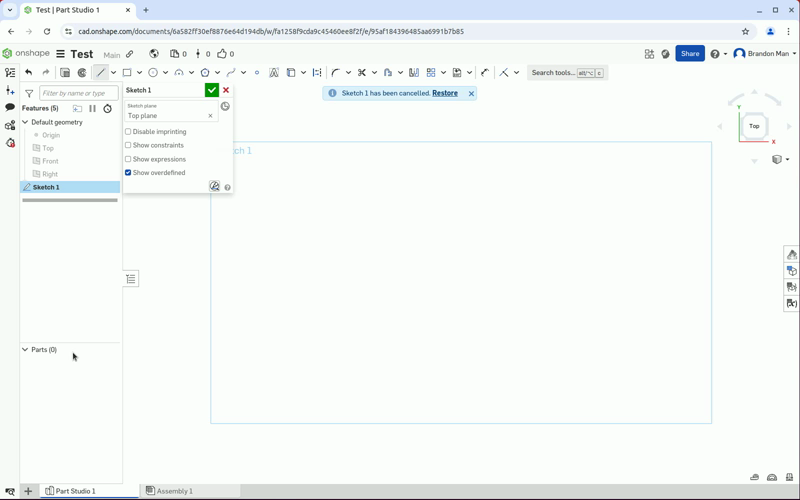
mouse_move(383, 318)
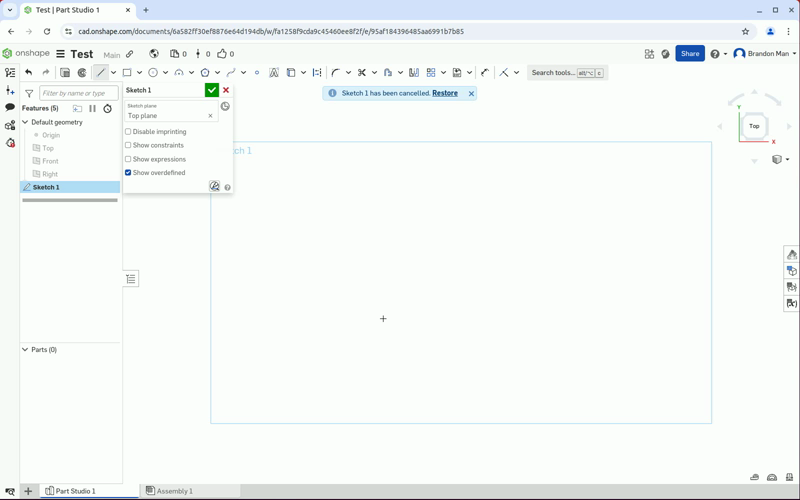
click(383, 318)
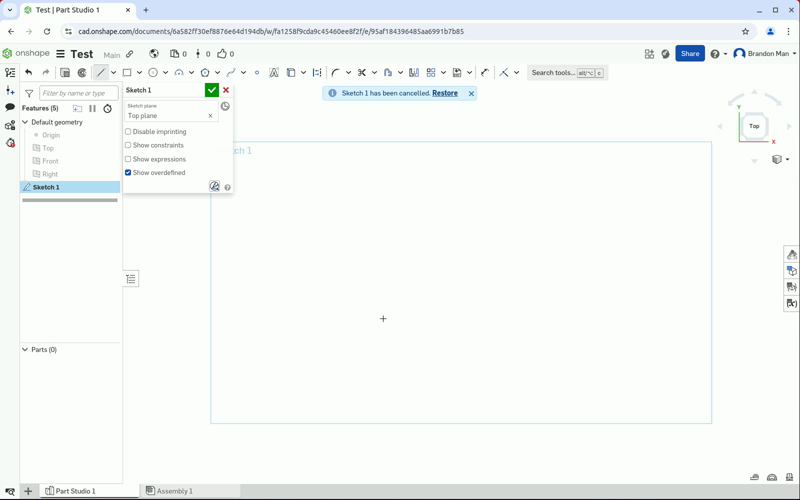
key_up(shift)
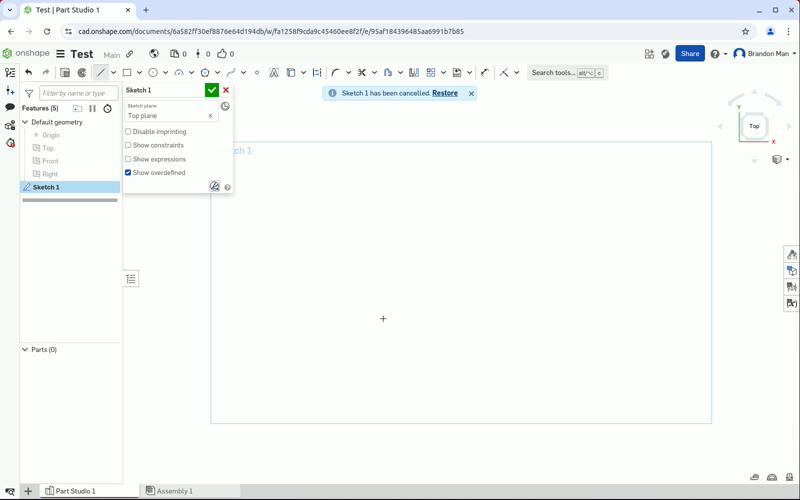
key_down(shift)
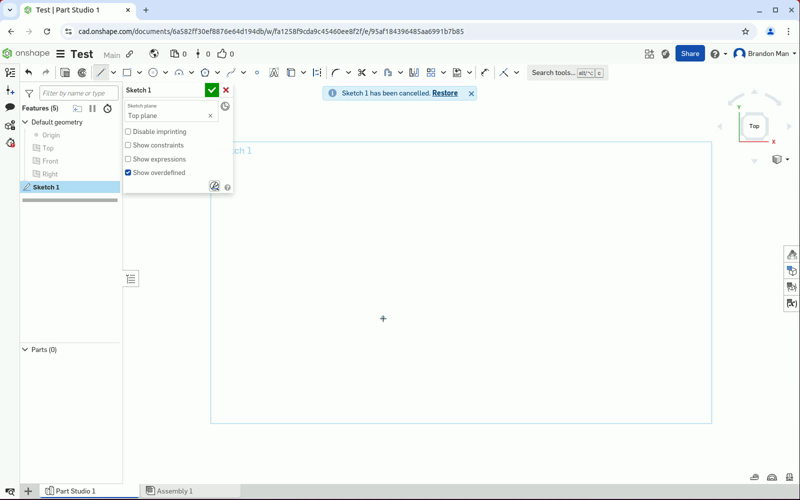
mouse_move(538, 318)
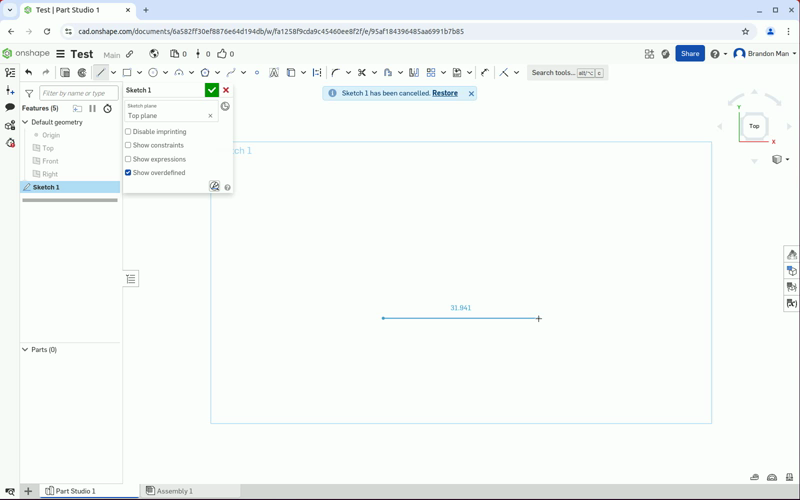
click(538, 318)
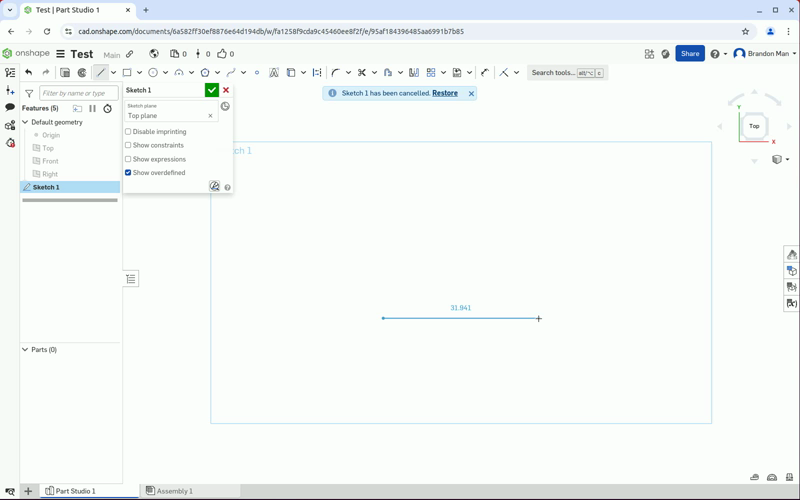
key_up(shift)
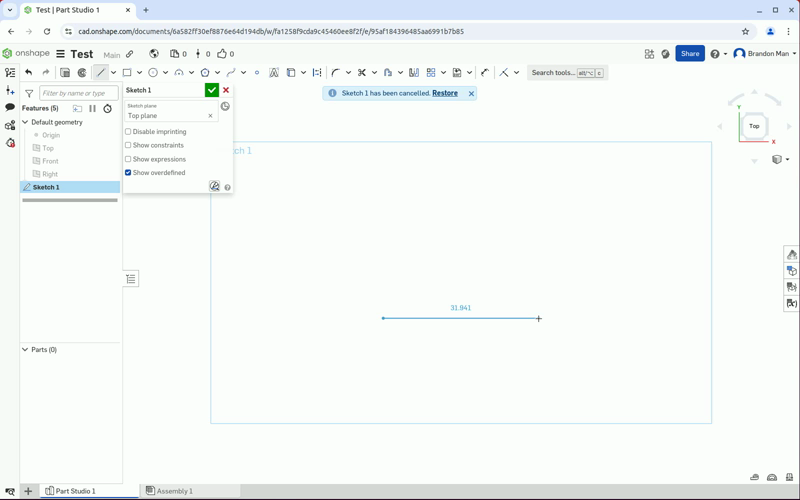
key(esc)
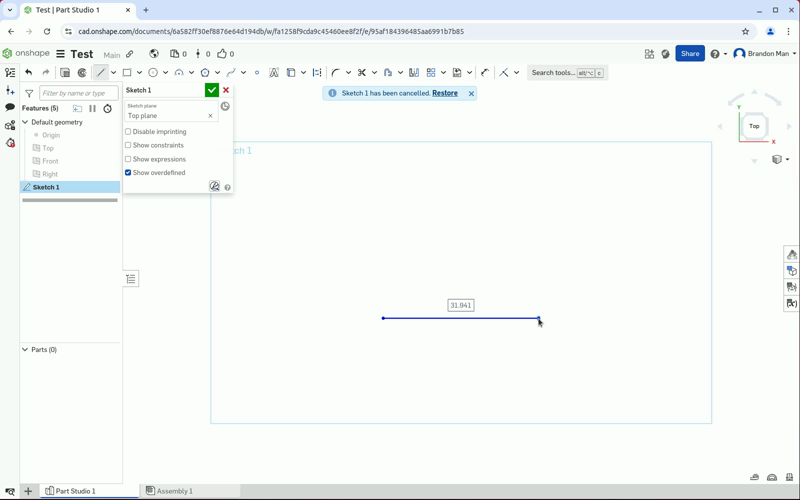
key(a)
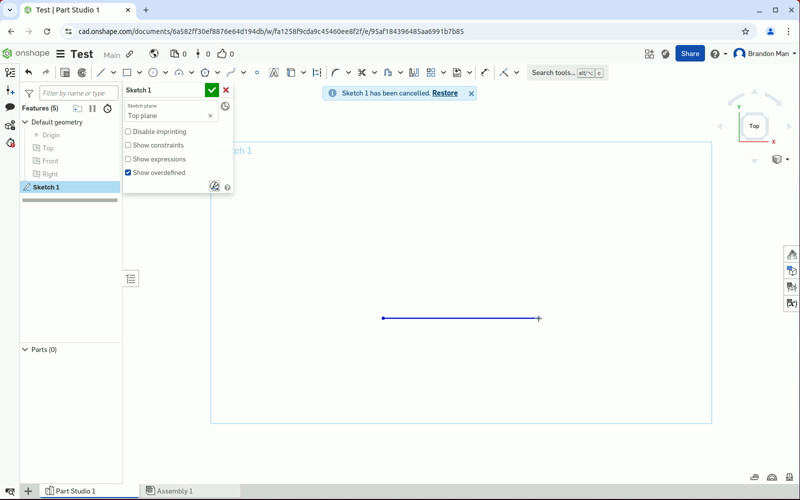
mouse_move(538, 318)
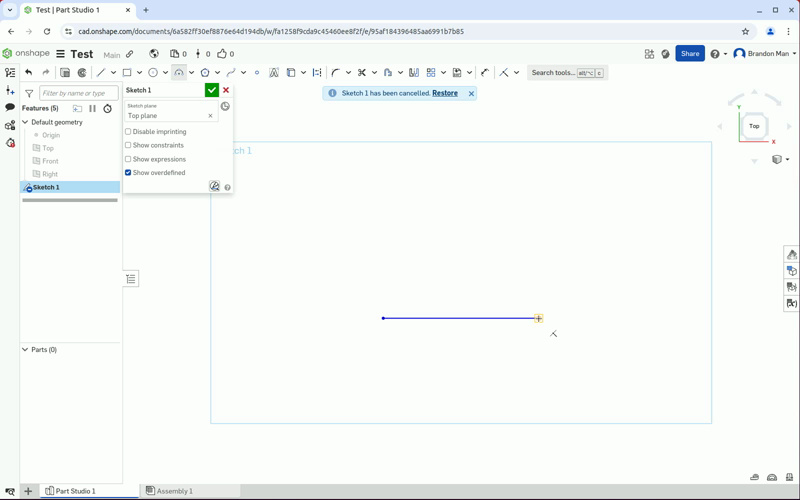
click(538, 318)
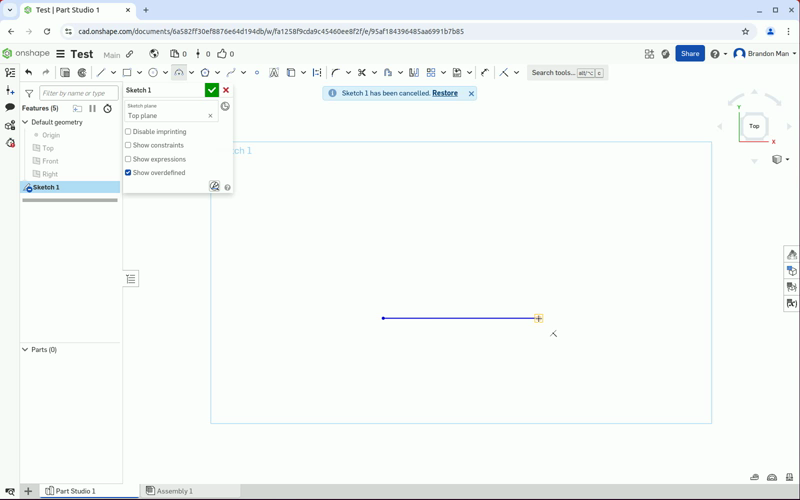
key_down(shift)
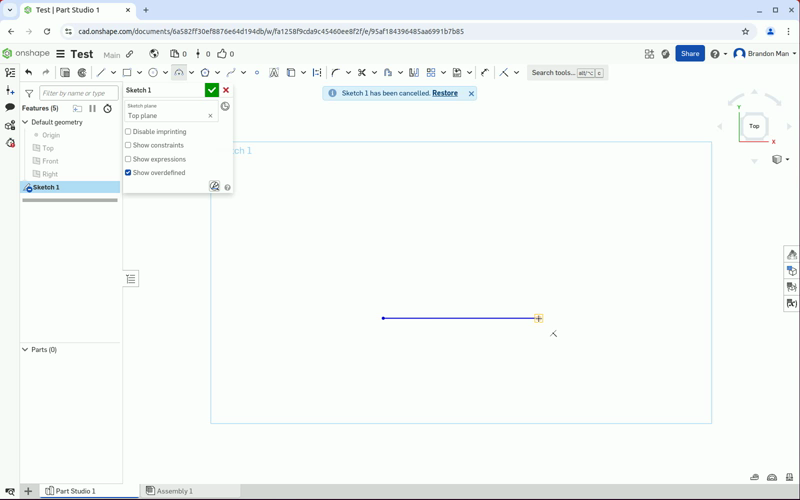
mouse_move(538, 249)
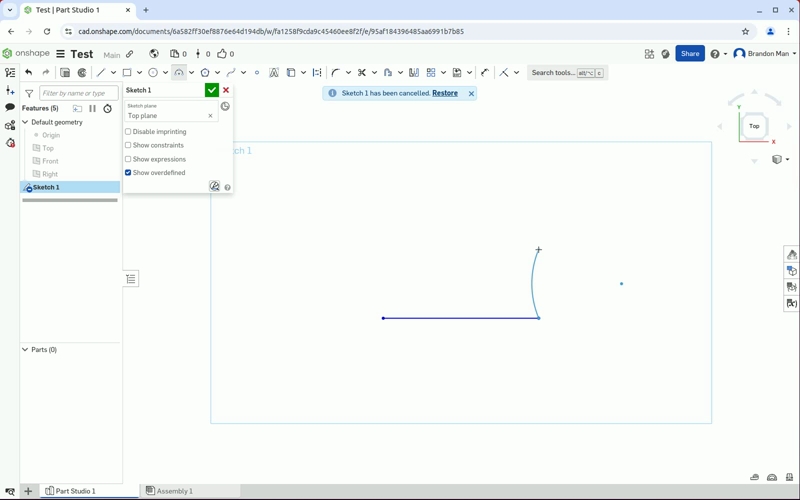
click(538, 249)
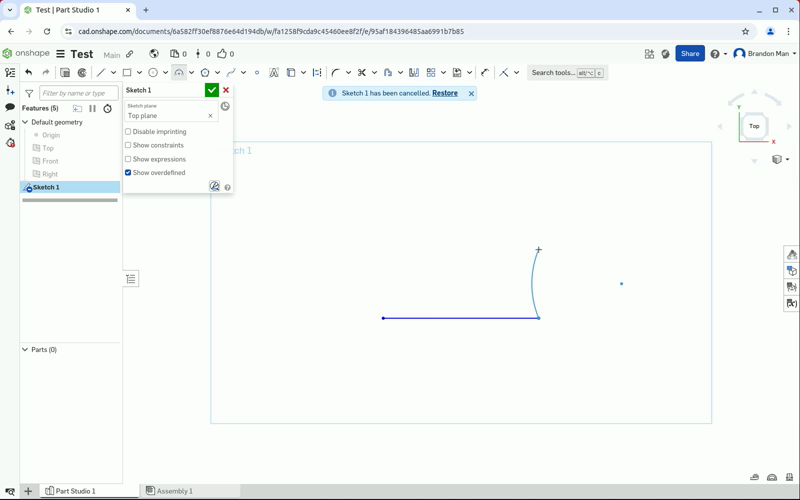
mouse_move(504, 283)
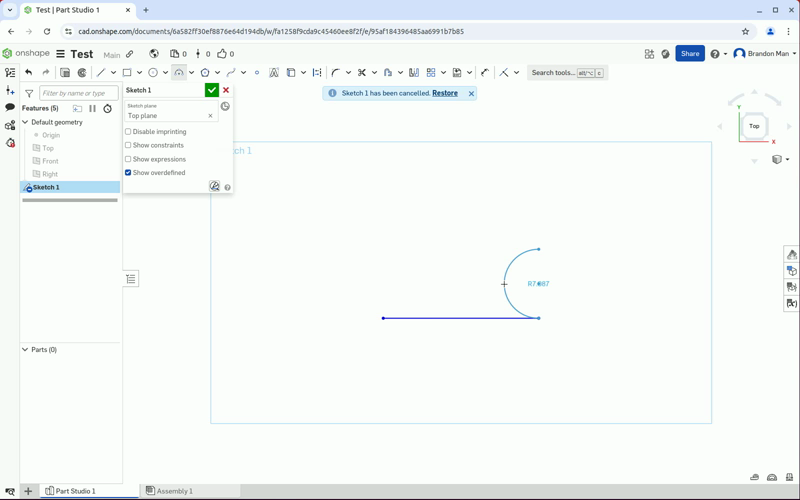
click(504, 283)
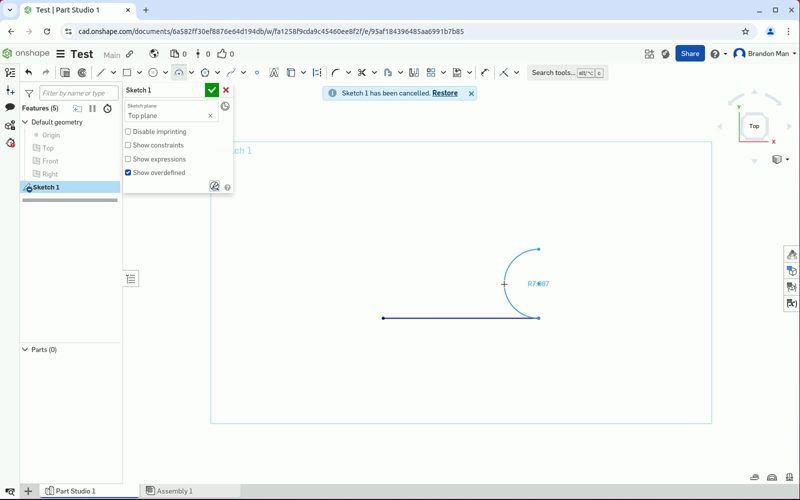
key_up(shift)
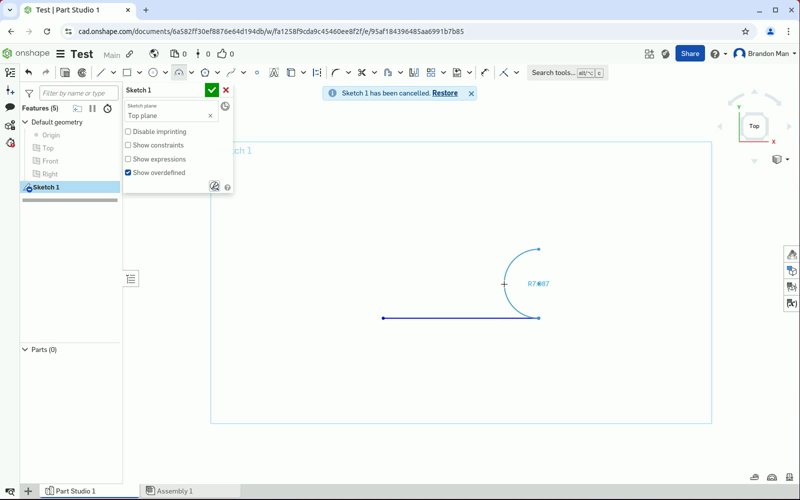
key(esc)
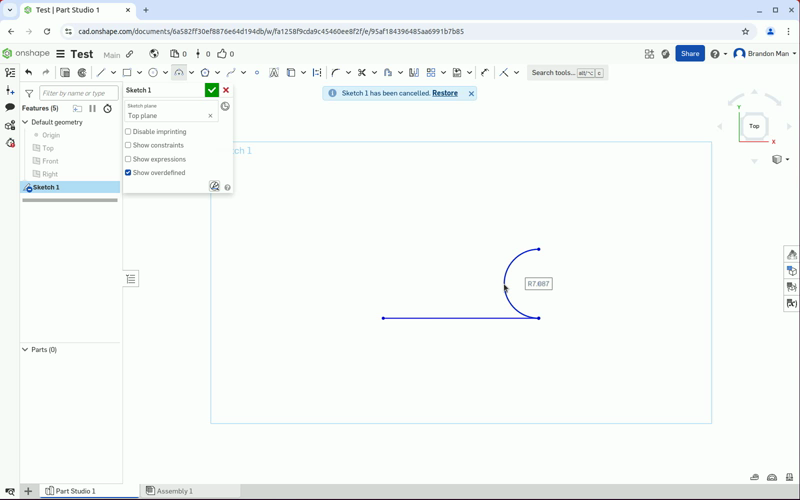
key(l)
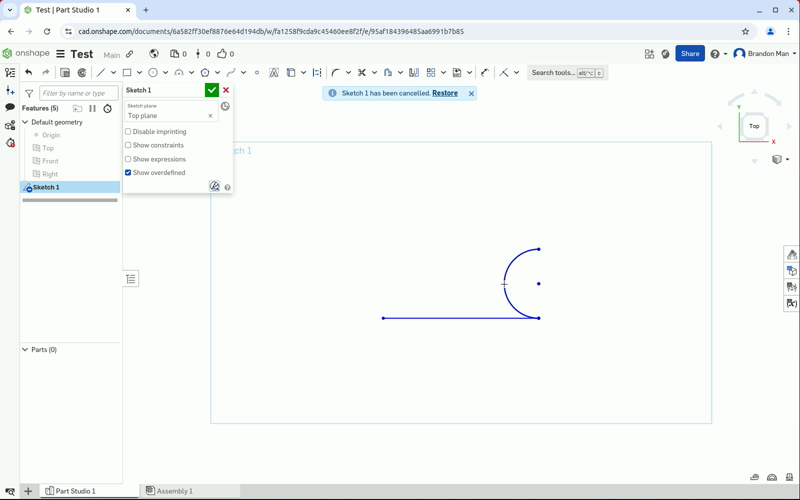
mouse_move(538, 249)
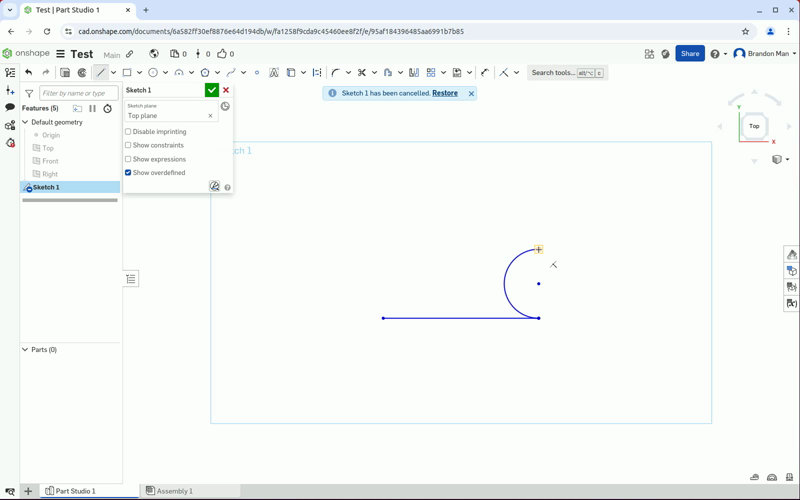
click(538, 249)
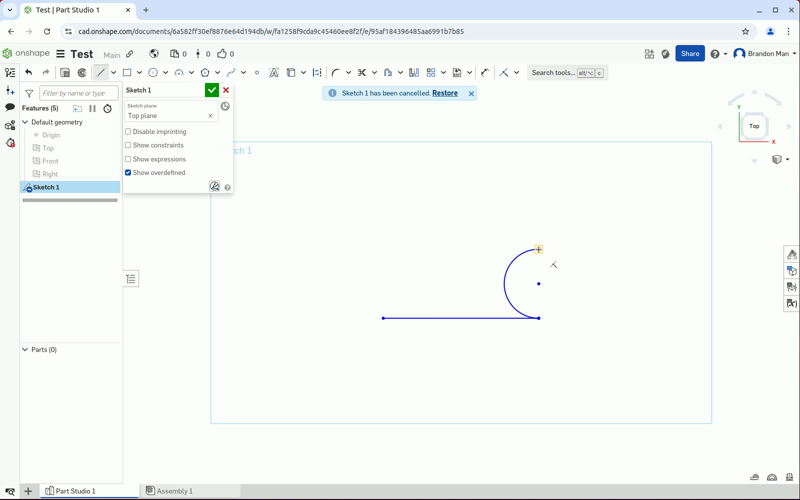
key_down(shift)
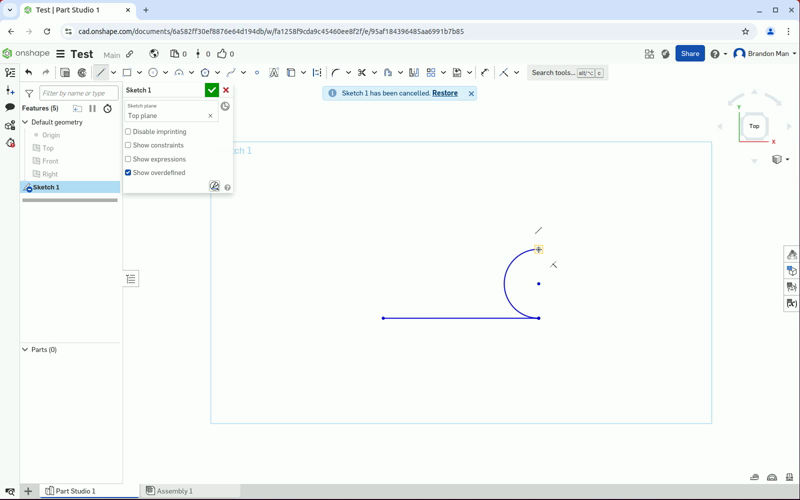
mouse_move(383, 249)
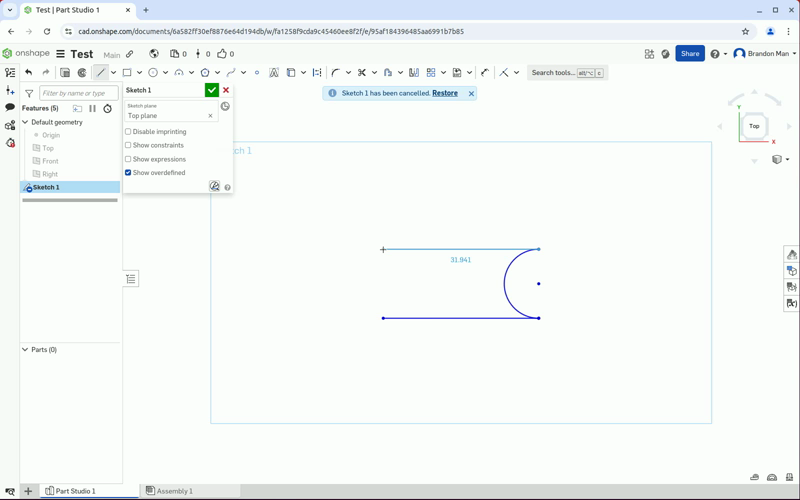
click(383, 249)
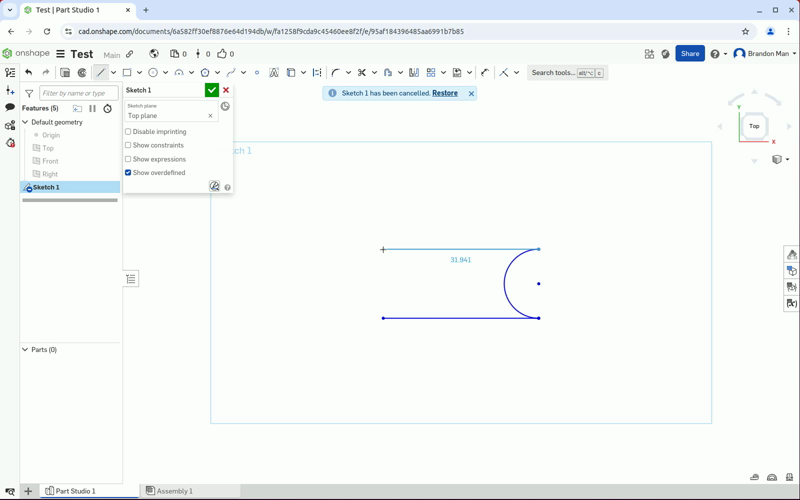
key_up(shift)
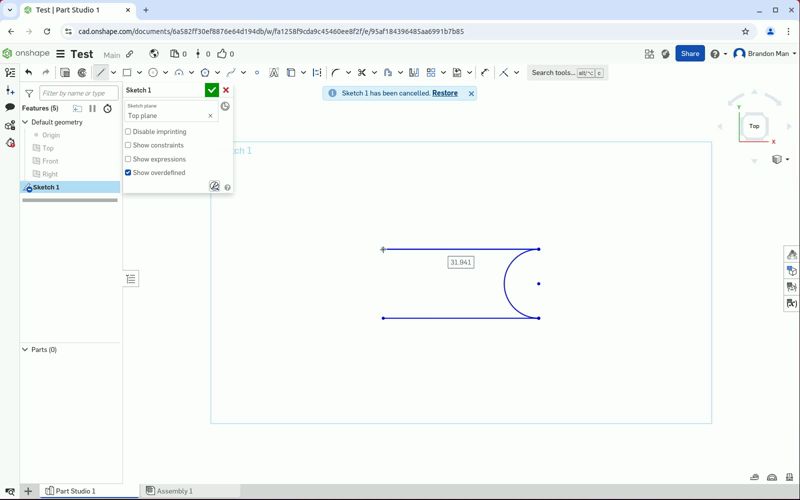
key(esc)
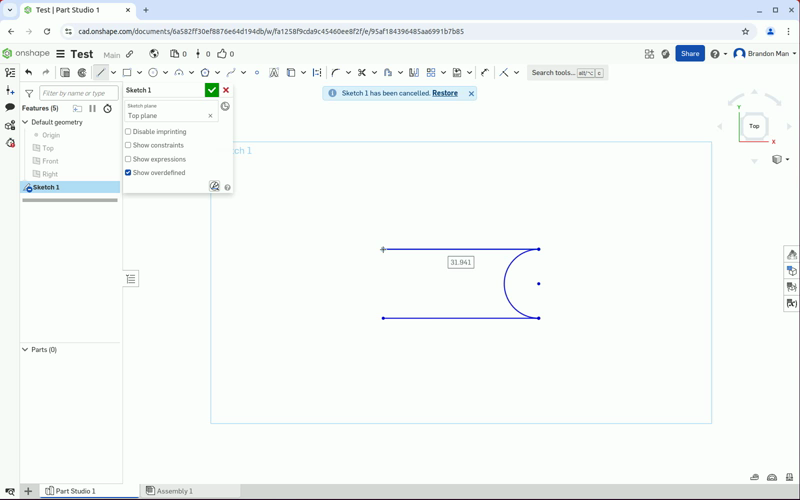
key(a)
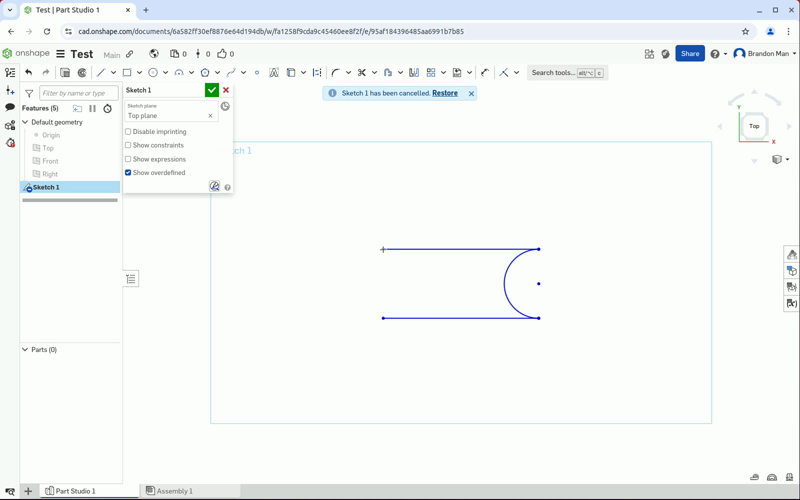
mouse_move(383, 249)
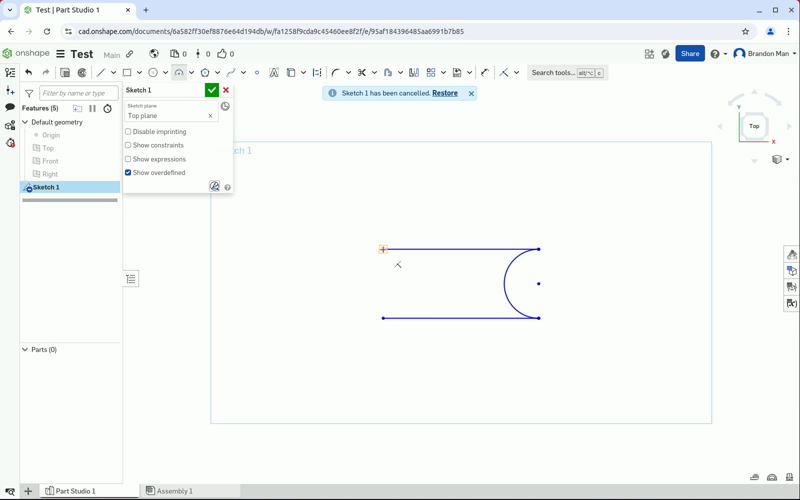
click(383, 249)
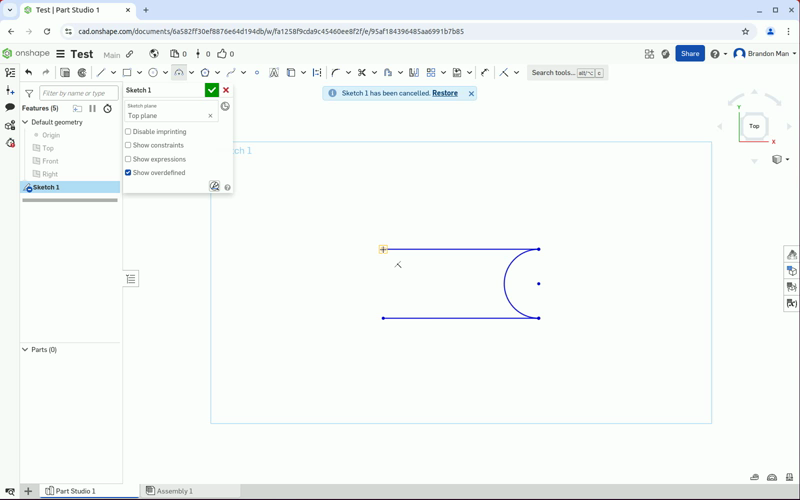
mouse_move(383, 318)
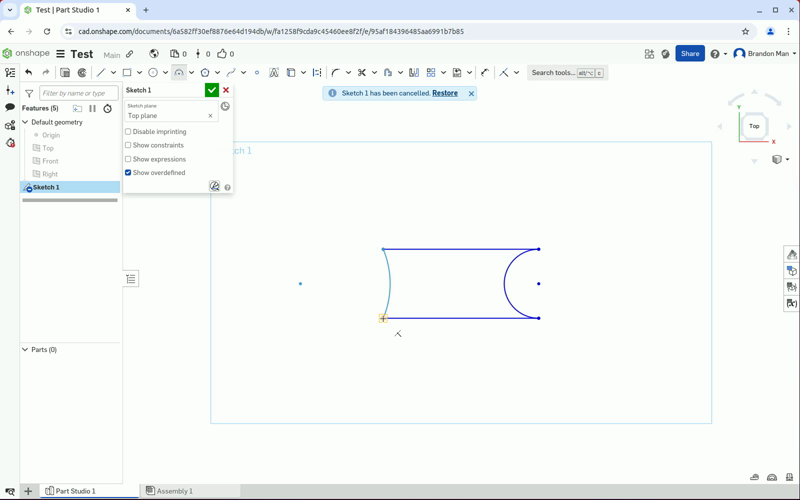
click(383, 318)
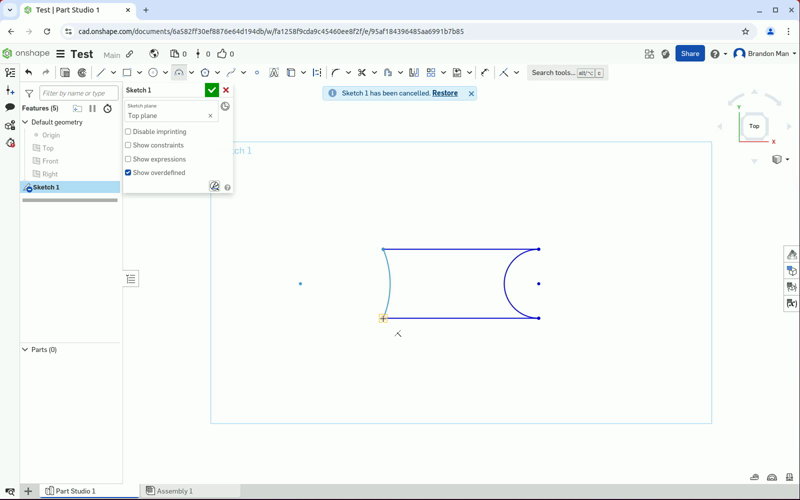
key_down(shift)
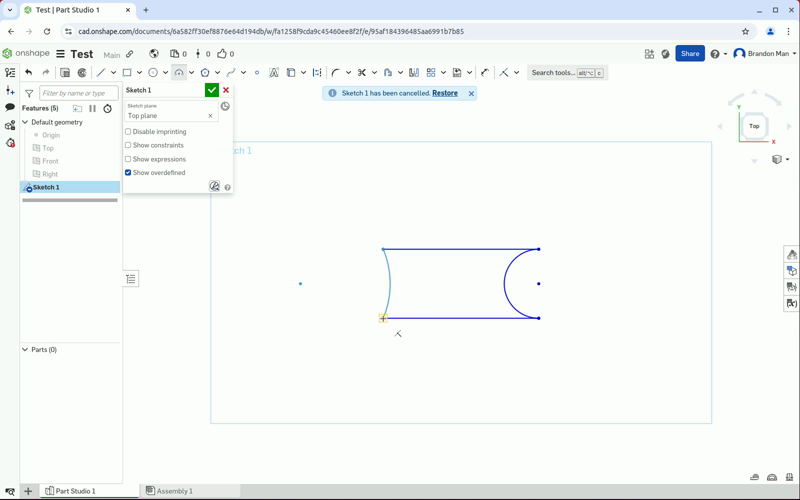
mouse_move(417, 283)
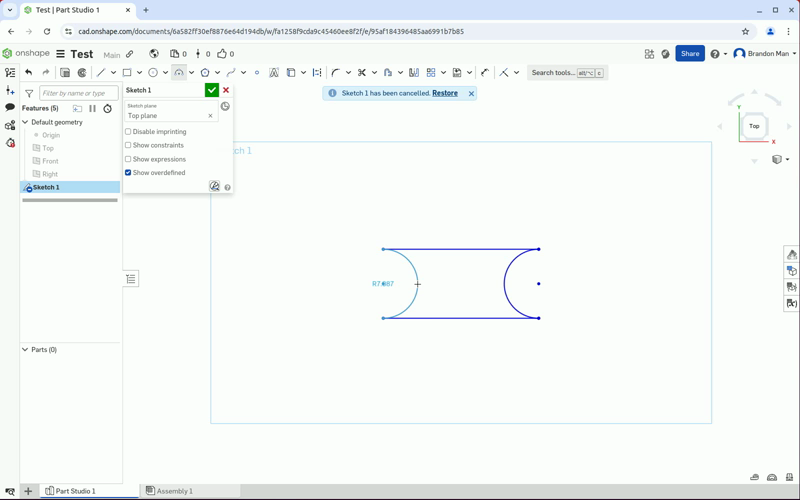
click(417, 283)
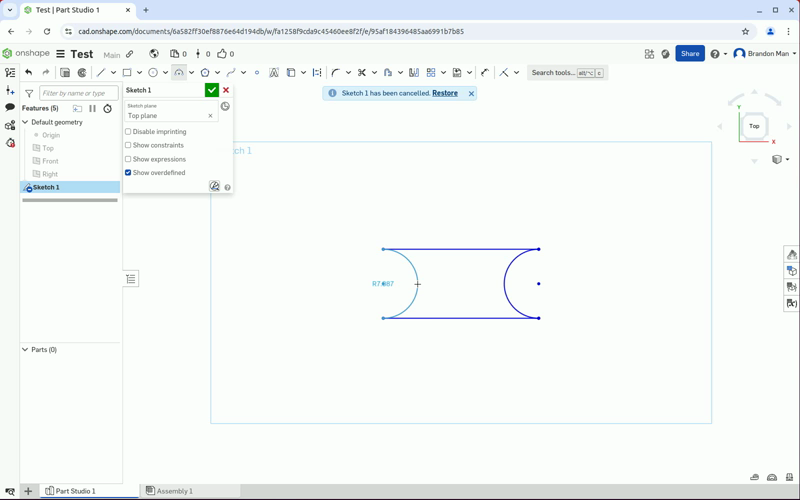
key_up(shift)
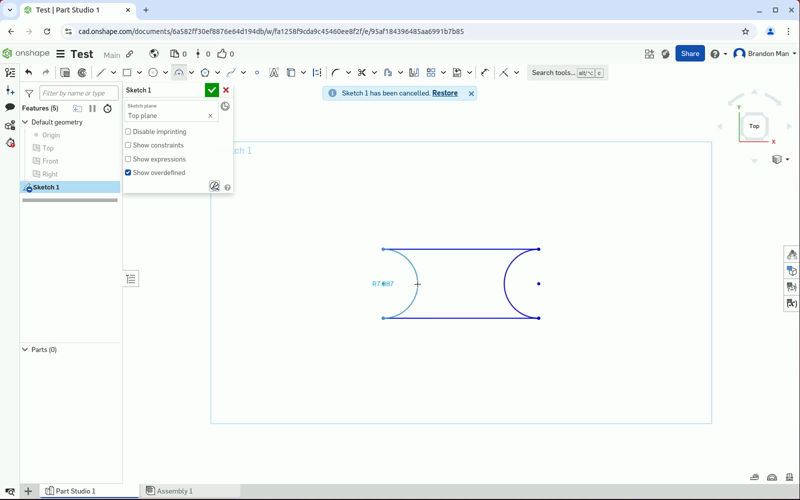
key(esc)
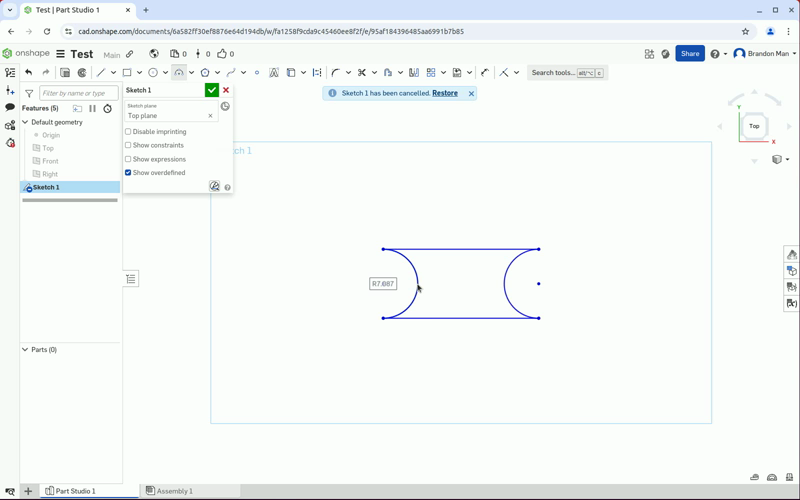
mouse_move(494, 276)
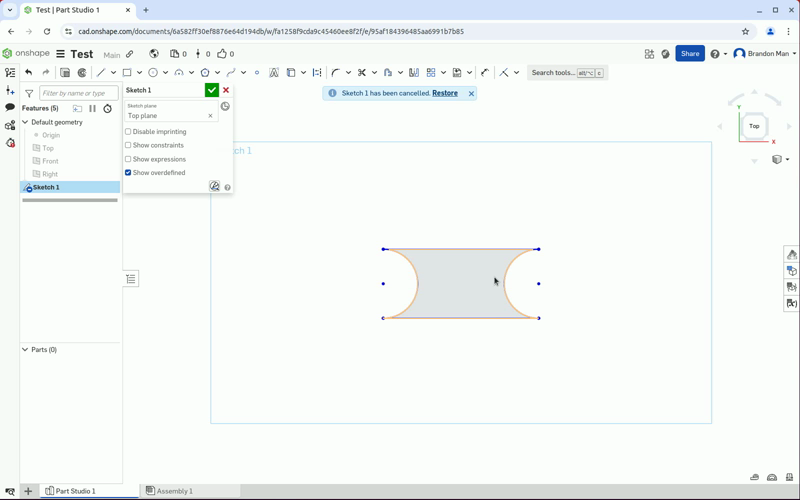
scroll(6)
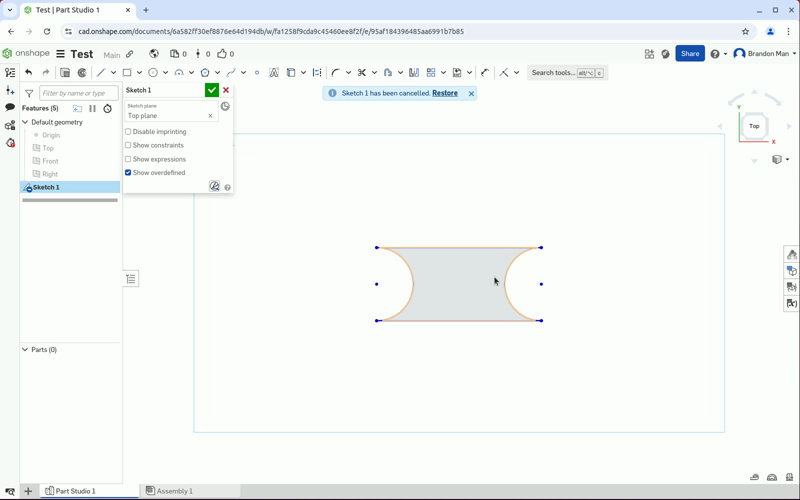
scroll(6)
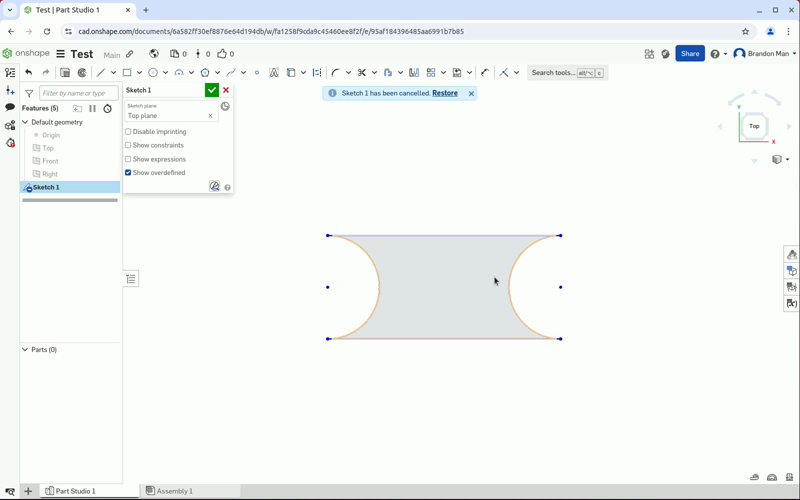
scroll(6)
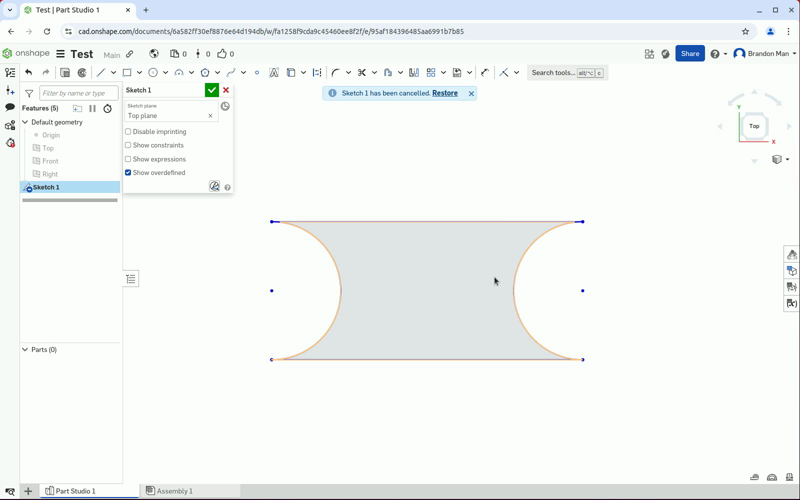
scroll(6)
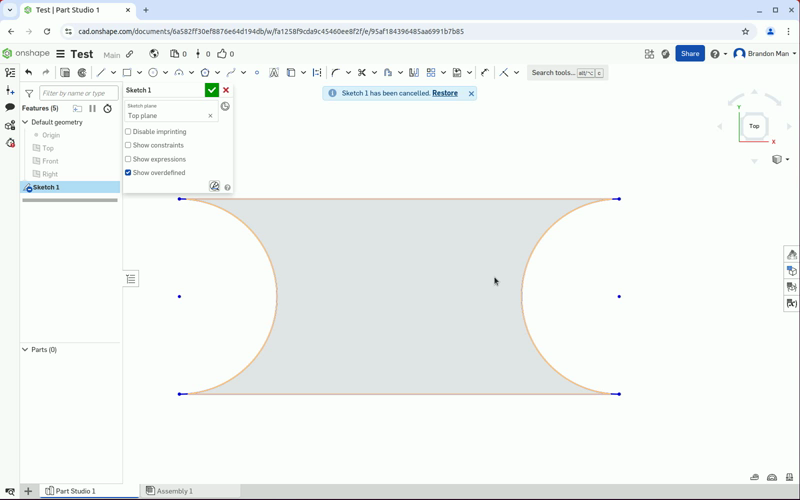
scroll(6)
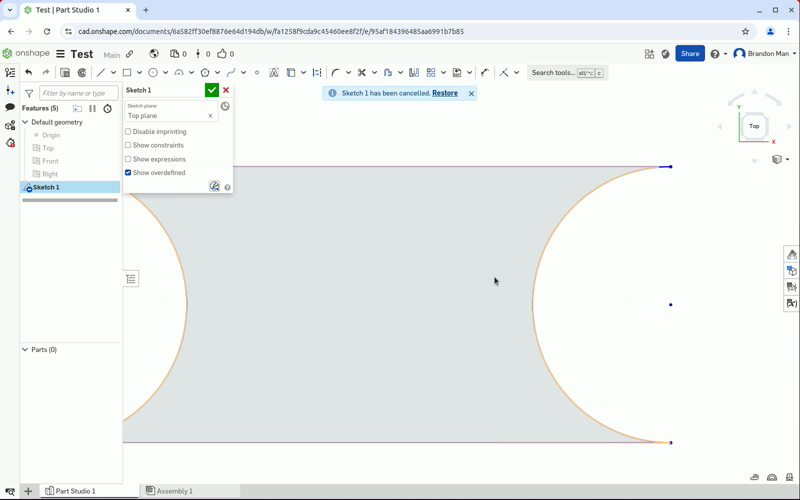
scroll(6)
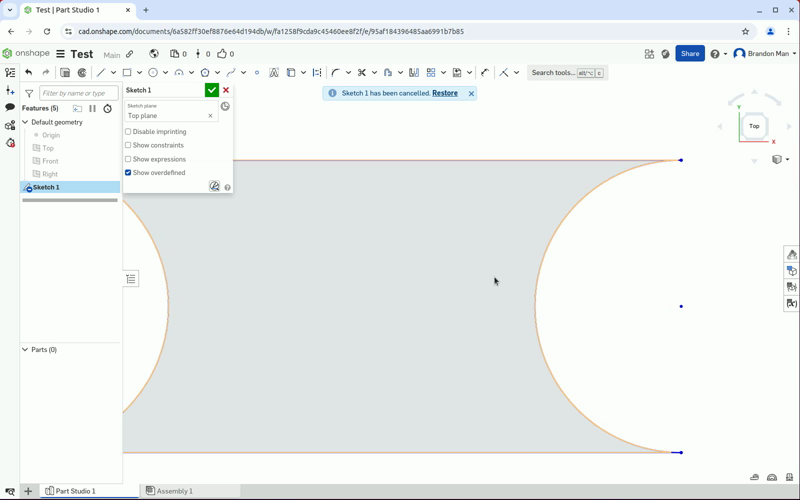
scroll(6)
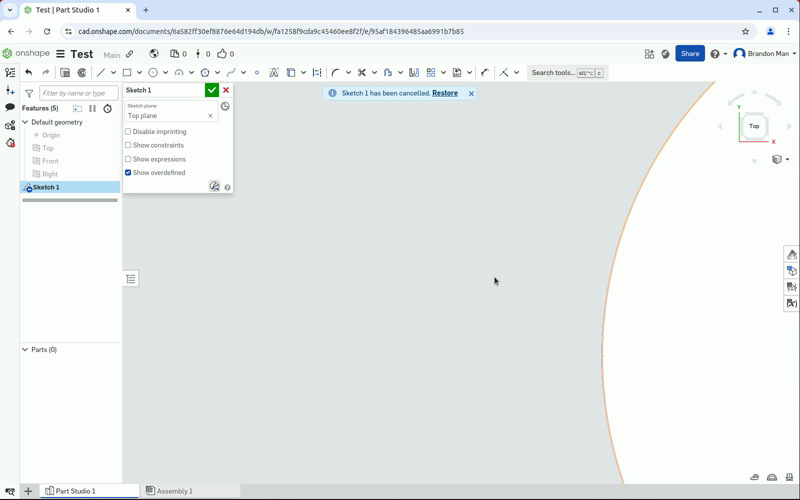
click(494, 276)
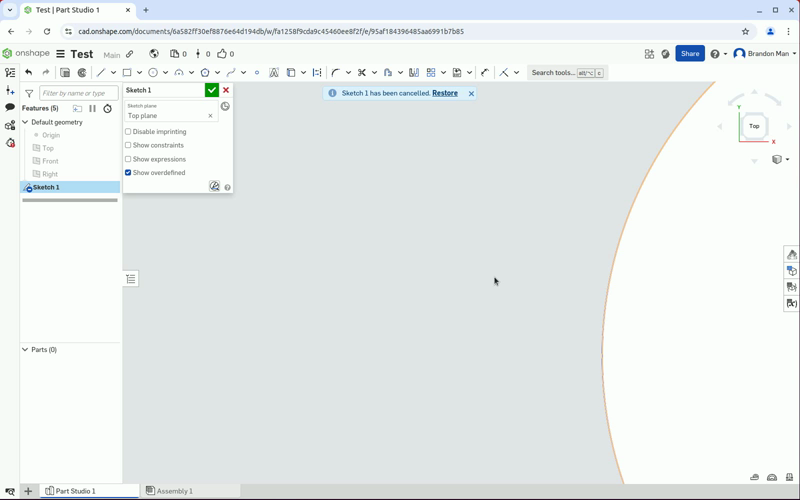
scroll(-6)
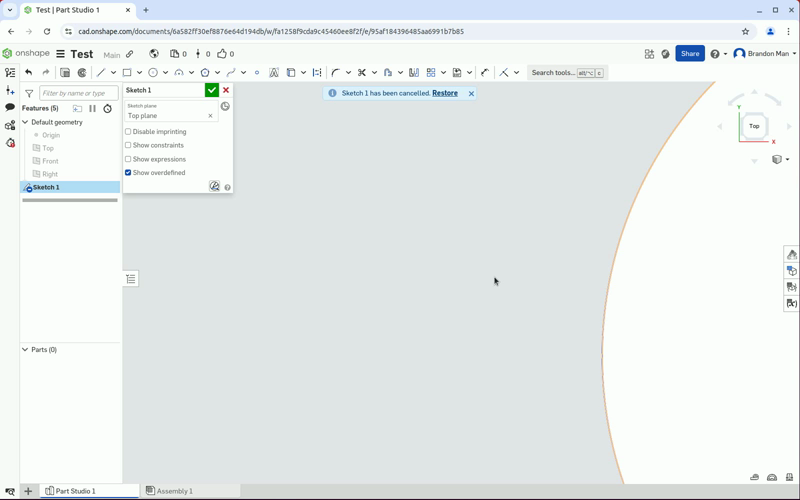
scroll(-6)
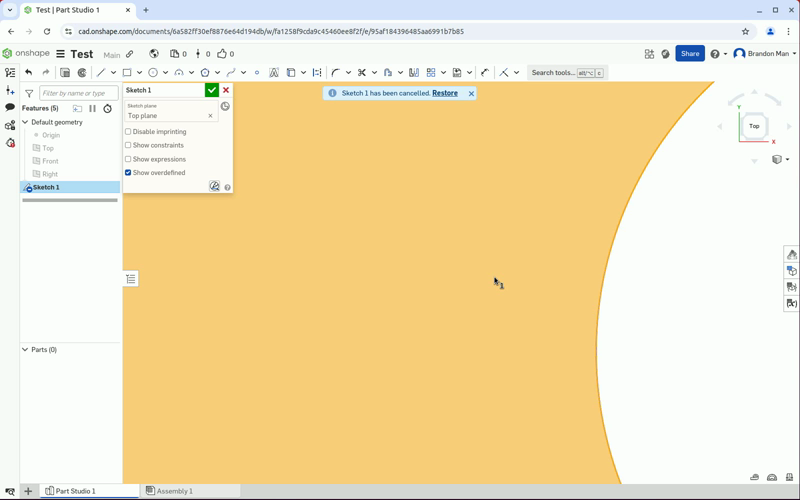
scroll(-6)
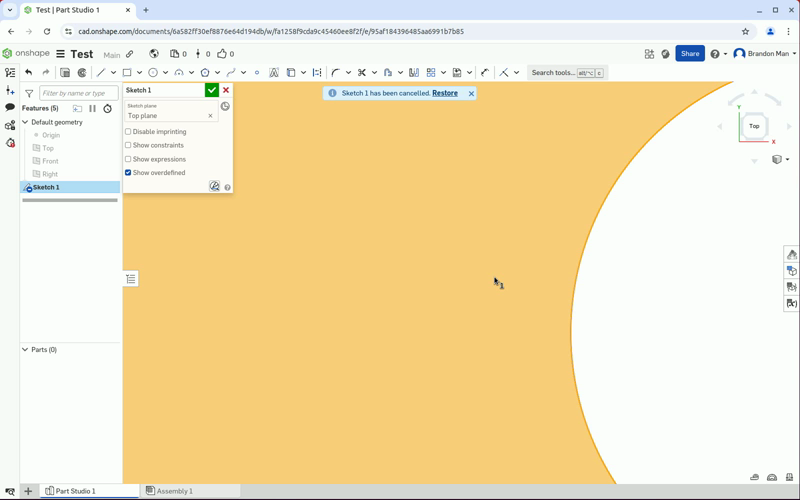
scroll(-6)
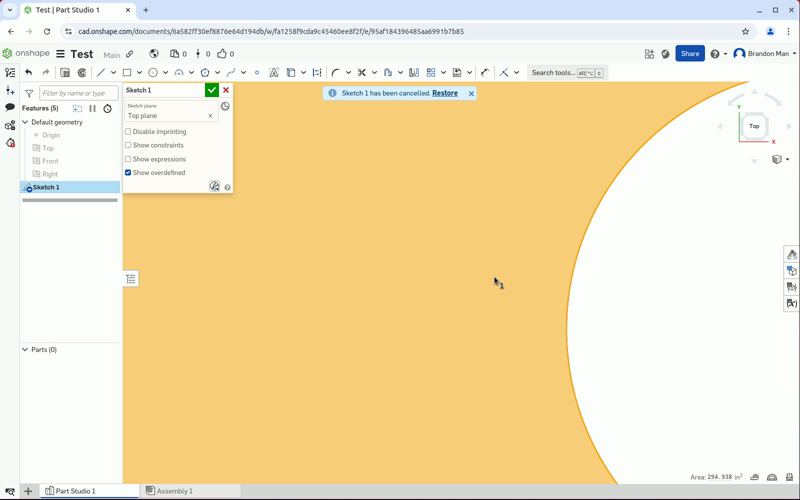
scroll(-6)
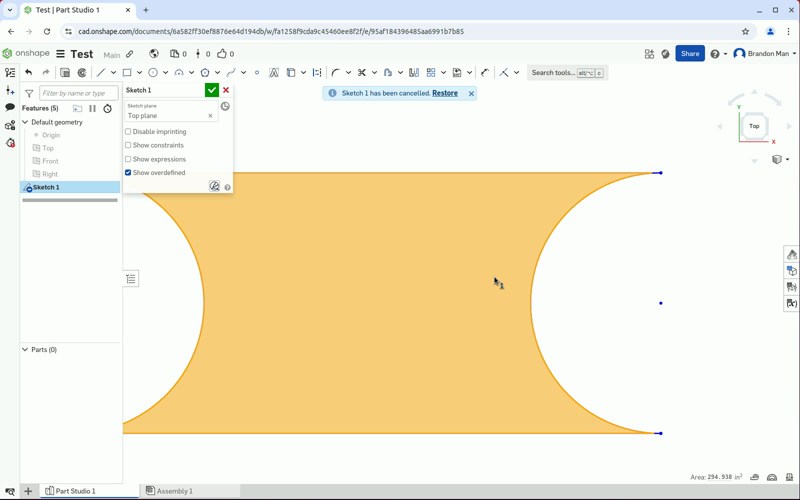
scroll(-6)
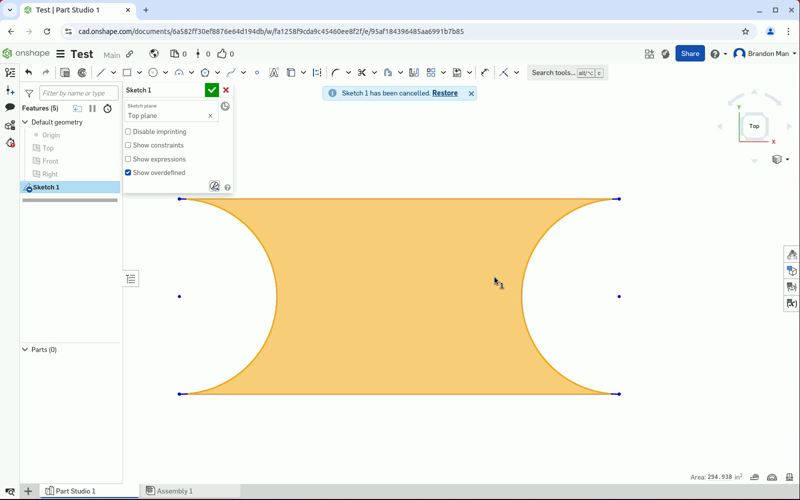
scroll(-6)
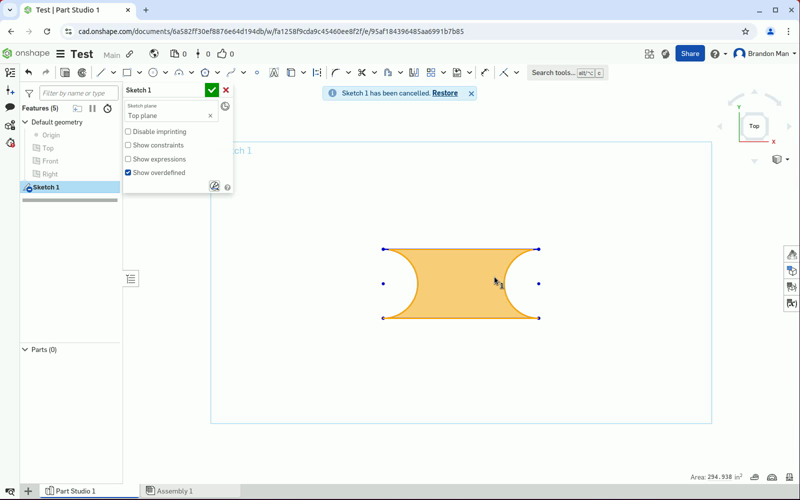
mouse_move(73, 352)
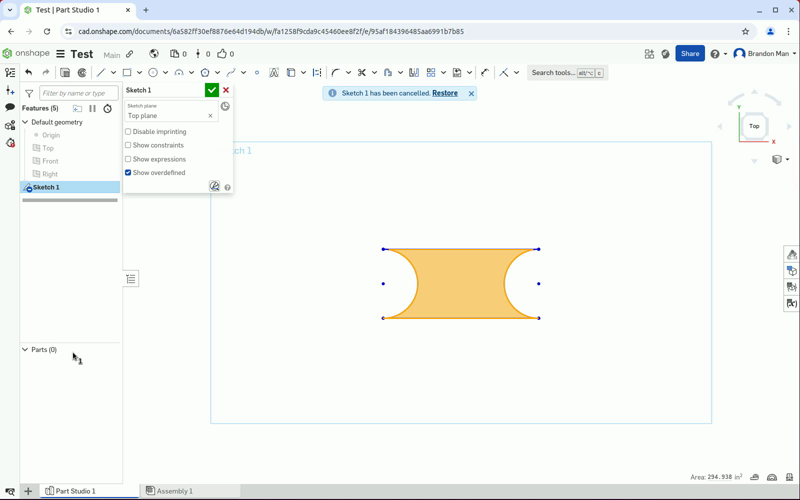
key(shift+y)
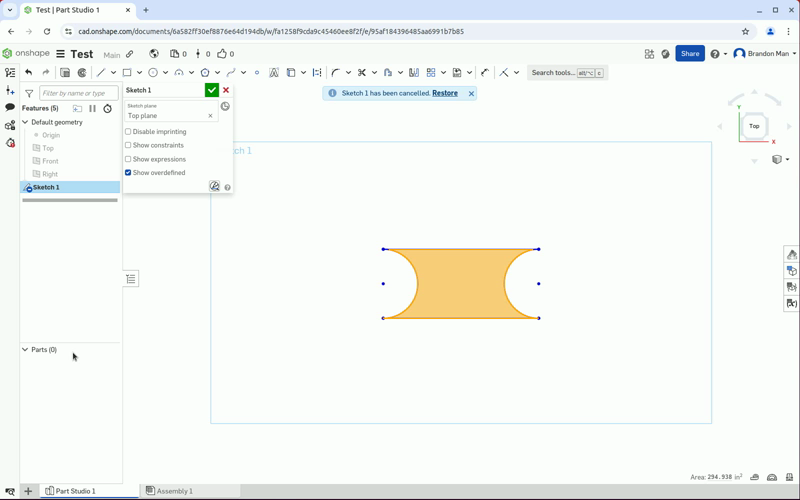
key(shift+e)
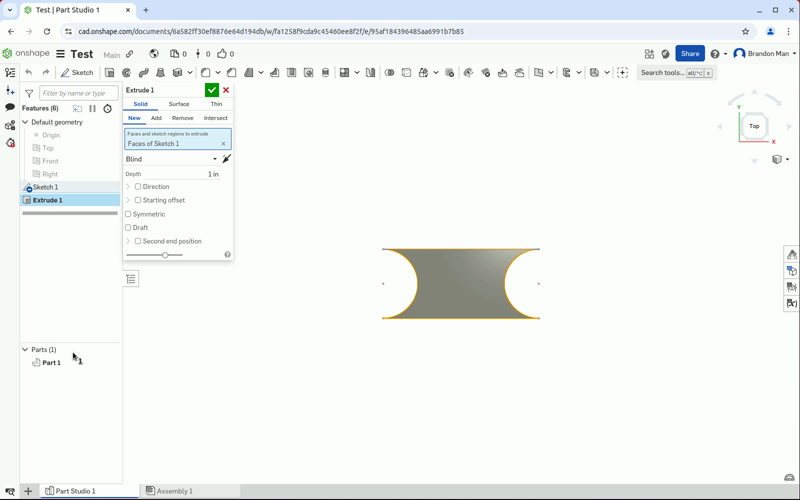
mouse_move(143, 106)
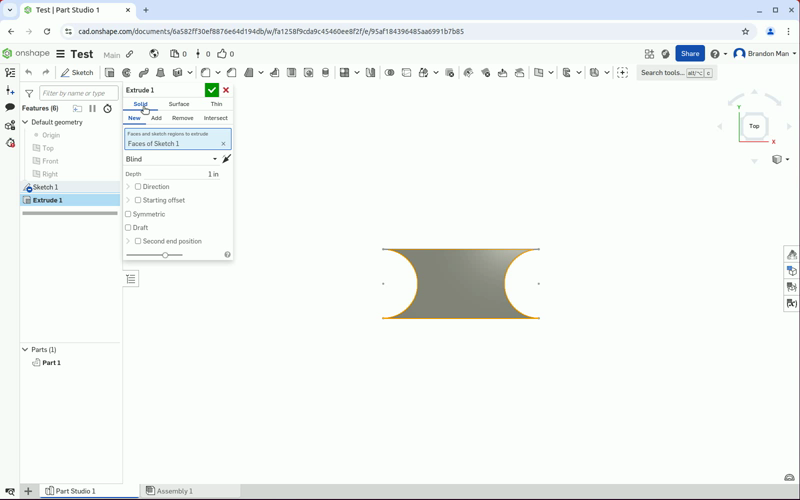
click(143, 106)
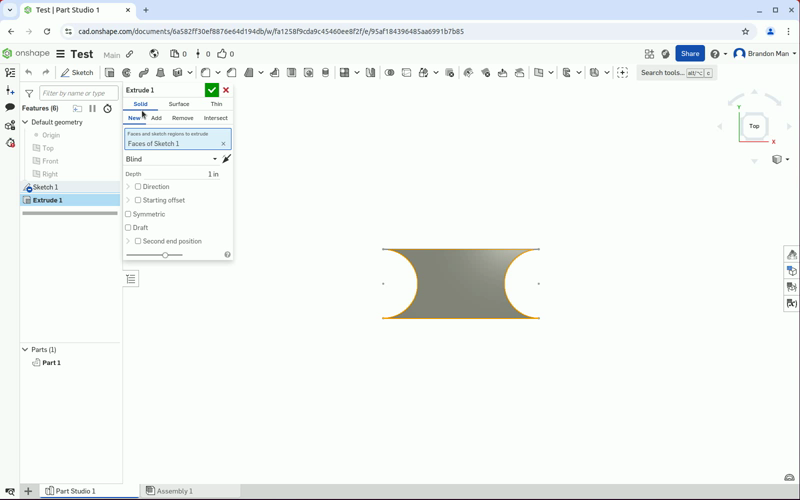
mouse_move(137, 120)
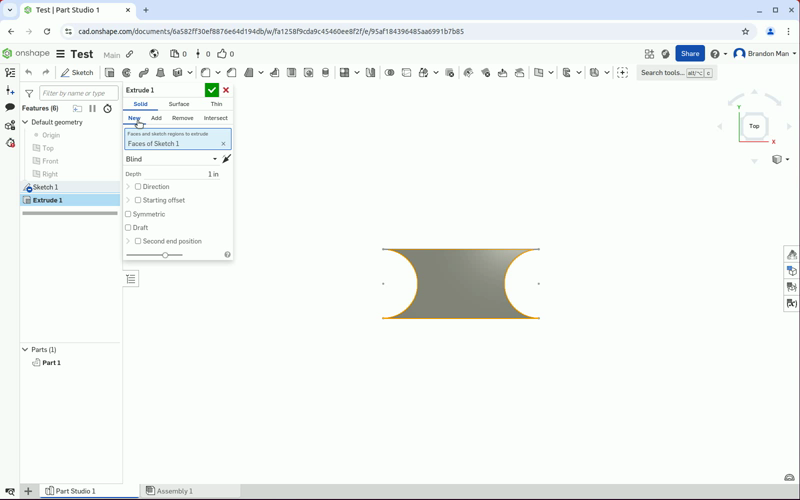
click(137, 120)
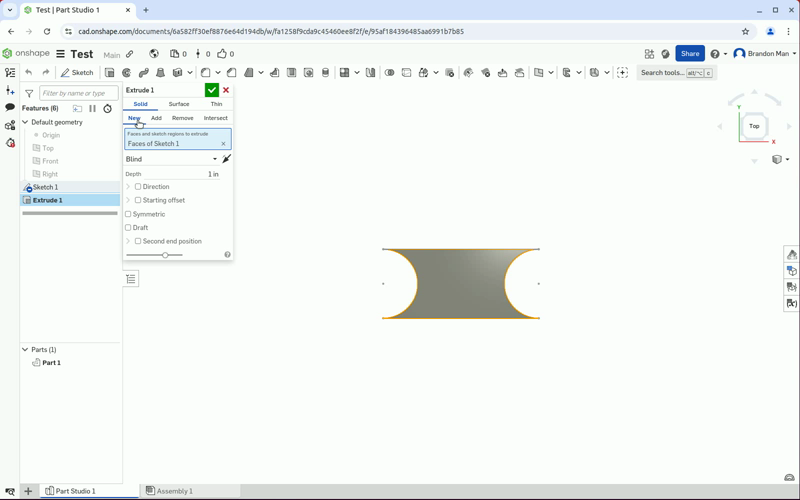
key(tab, 4)
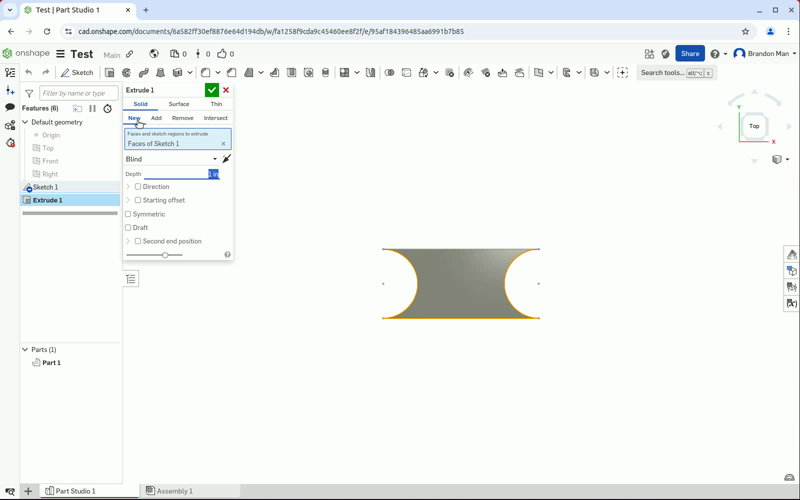
text(5.536)
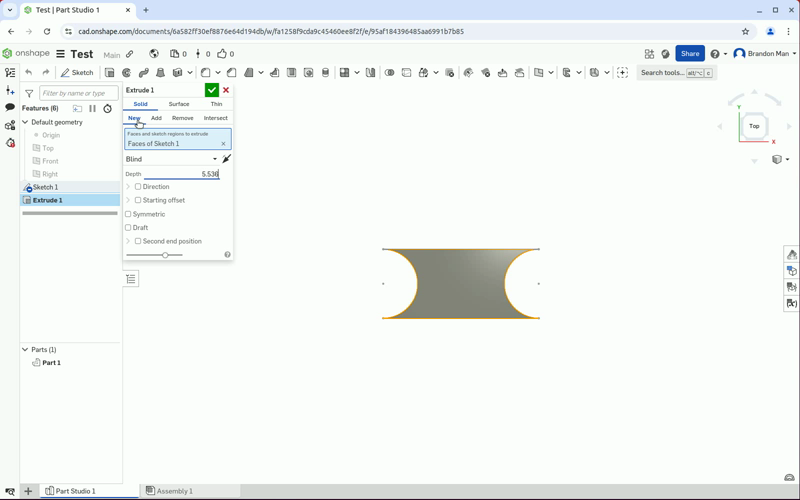
key(enter)
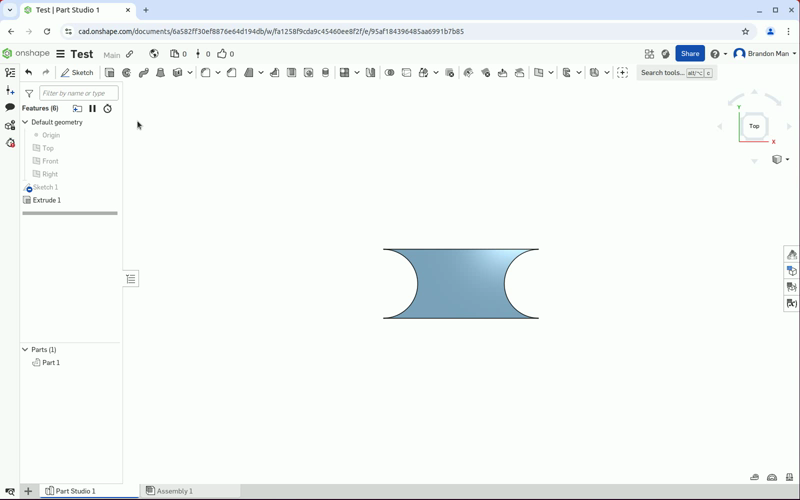
key(shift+h)
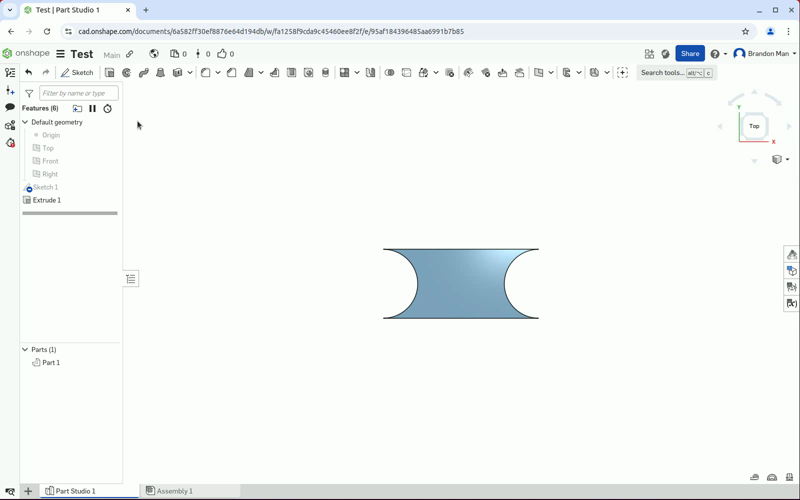
key(shift+h)
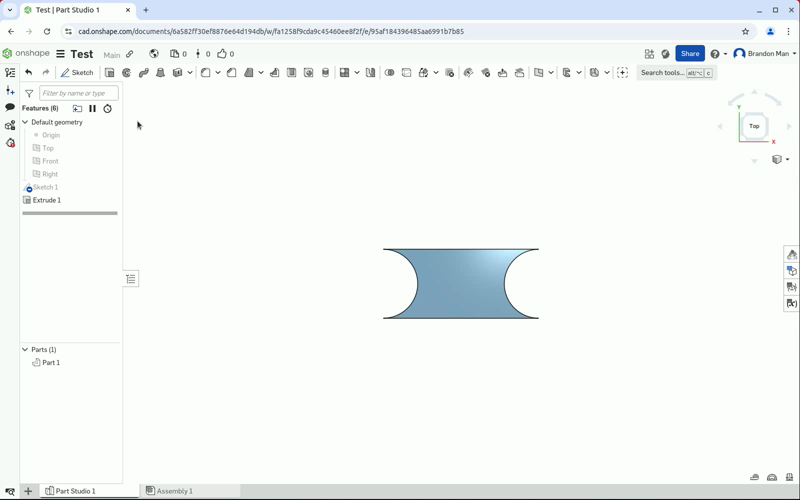
mouse_move(73, 189)
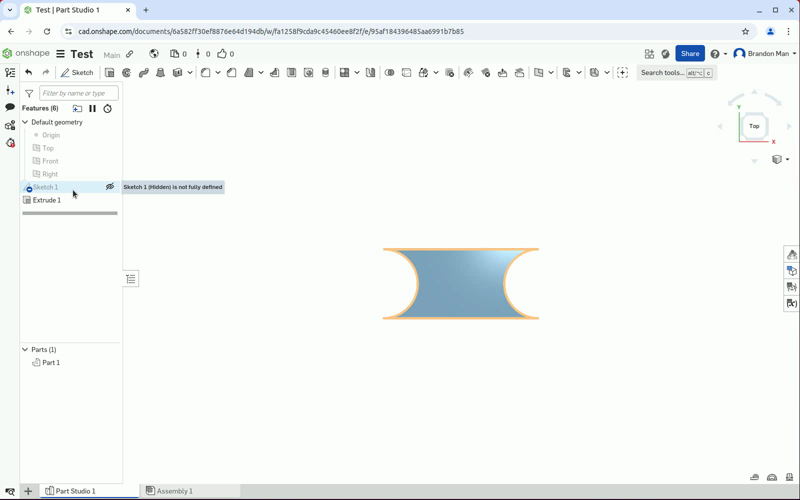
click(73, 189)
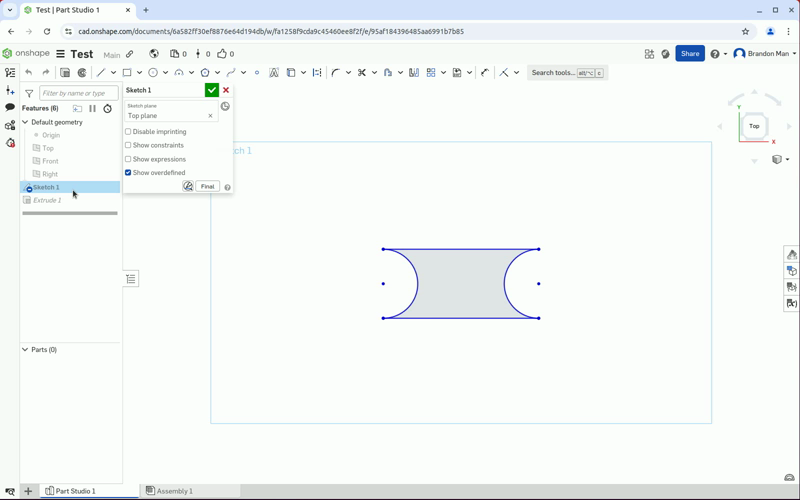
mouse_move(229, 92)
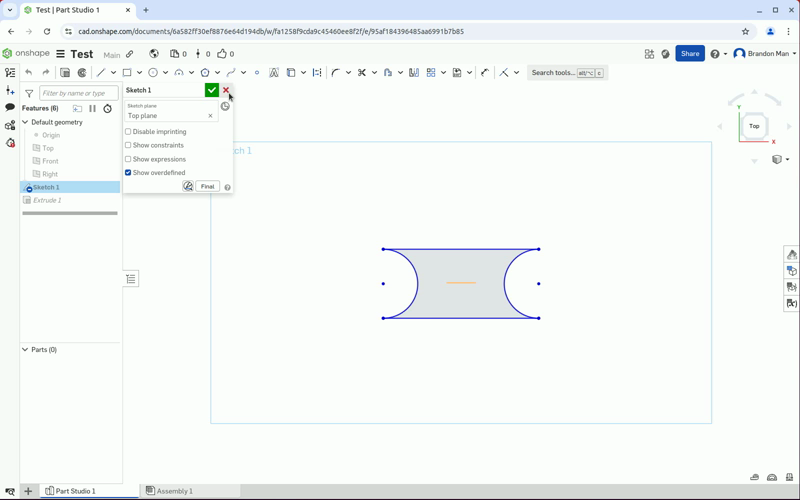
click(229, 92)
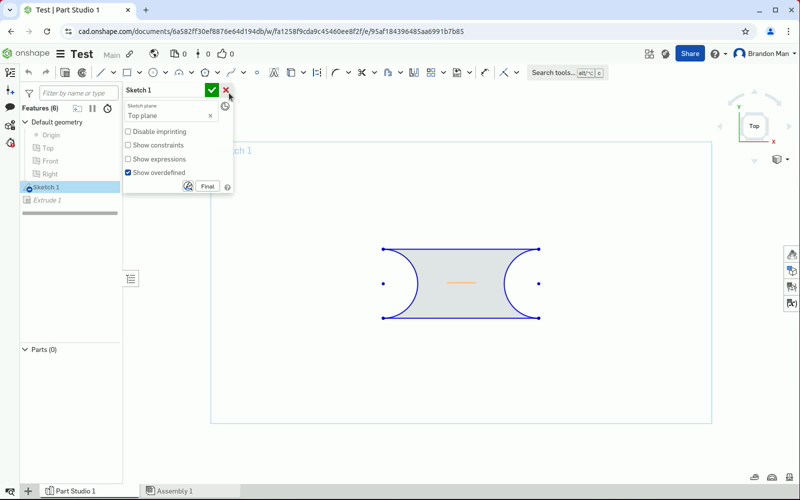
key(shift+s)
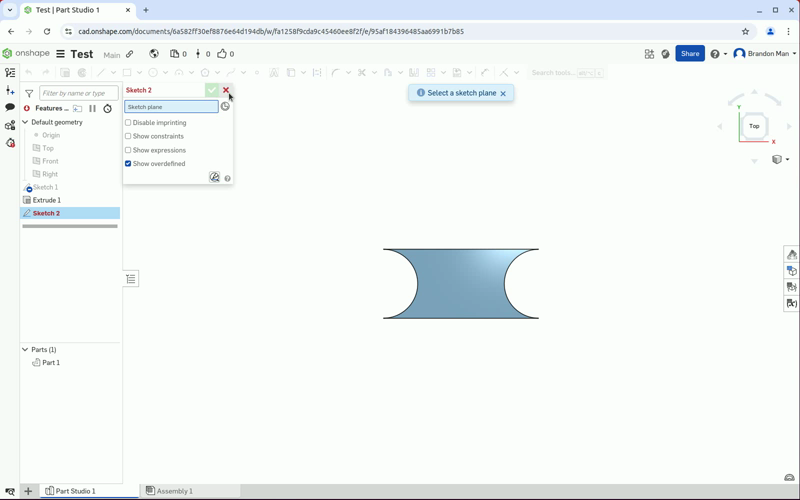
mouse_move(73, 150)
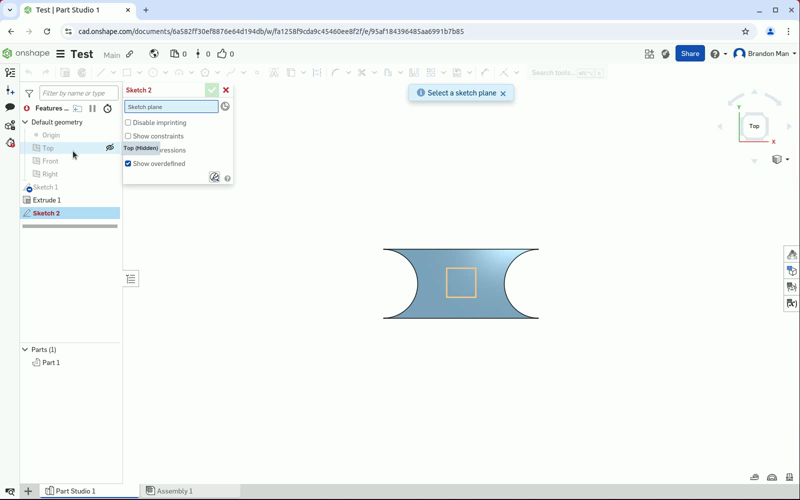
click(73, 150)
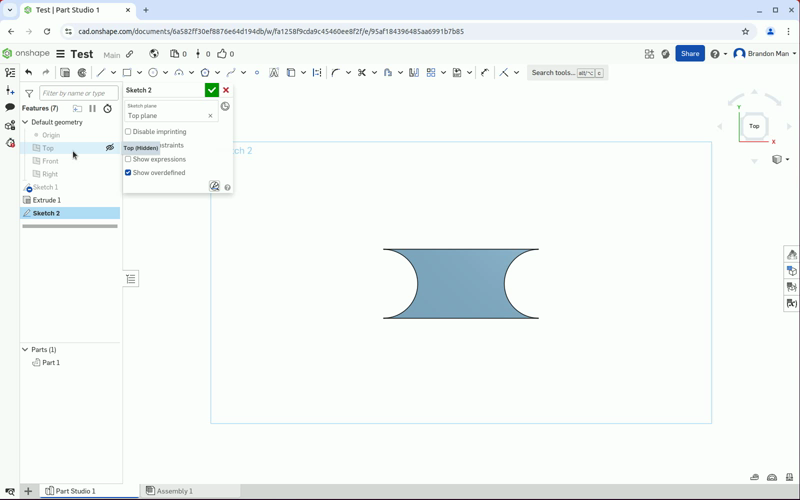
mouse_move(73, 352)
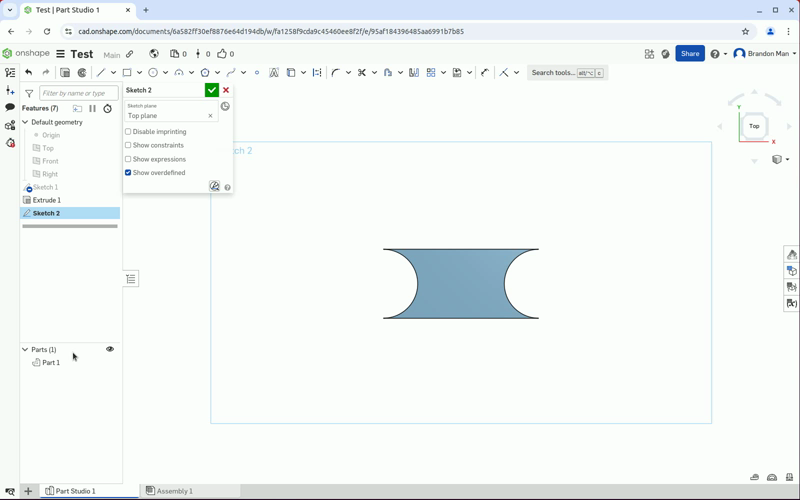
key(y)
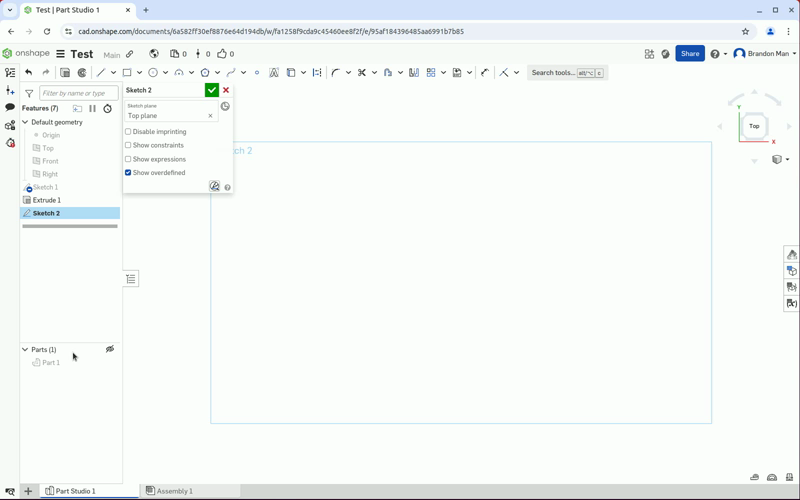
key(l)
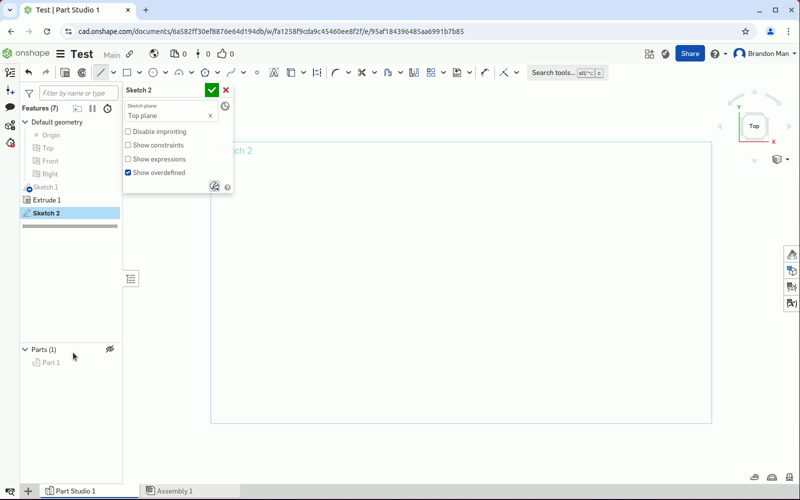
key_down(shift)
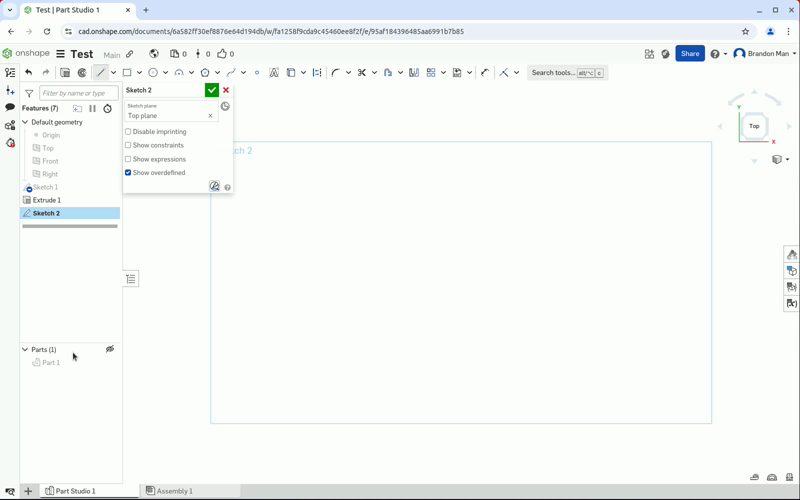
mouse_move(383, 318)
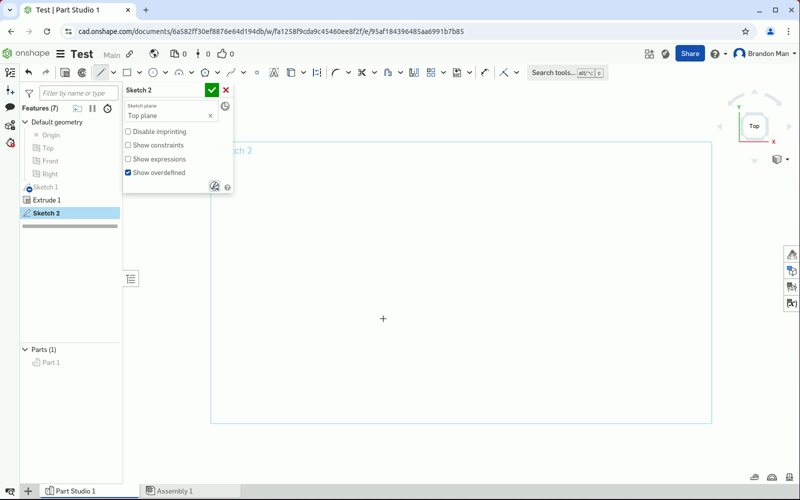
click(383, 318)
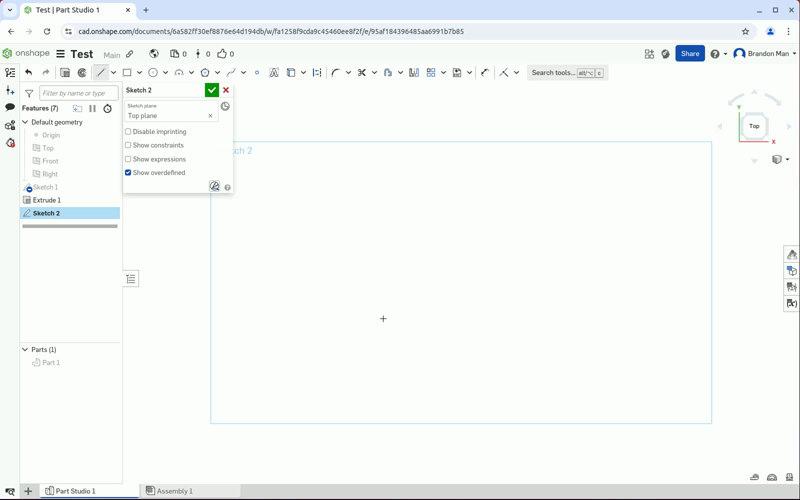
key_up(shift)
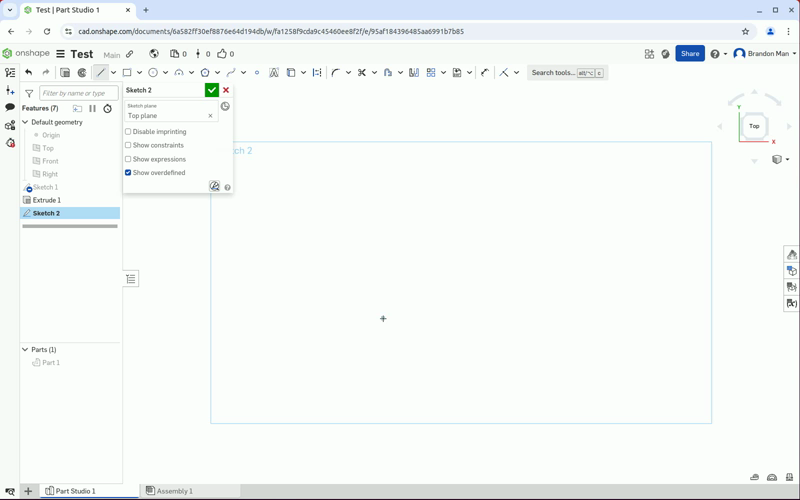
key_down(shift)
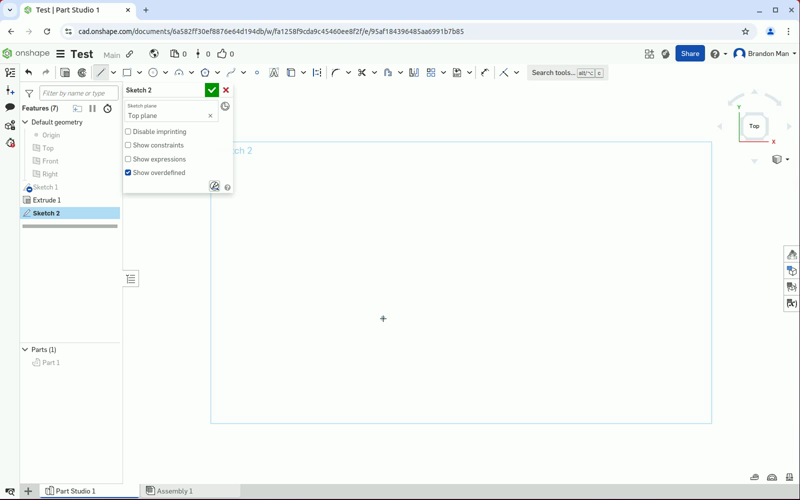
mouse_move(413, 318)
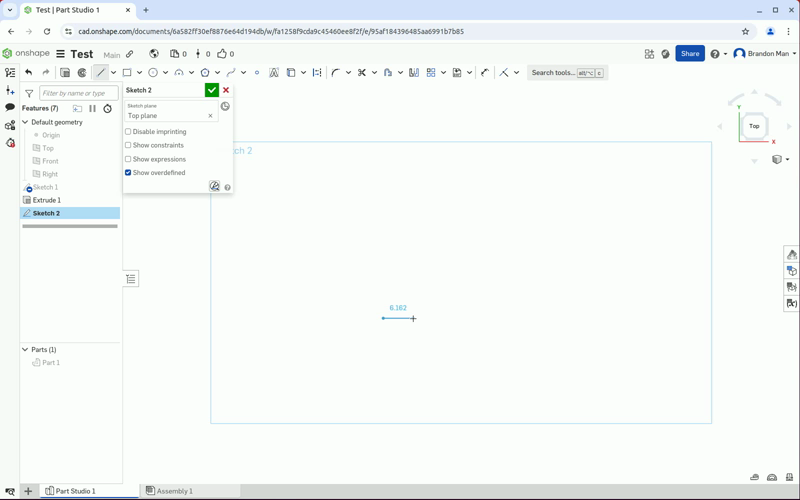
mouse_move(383, 297)
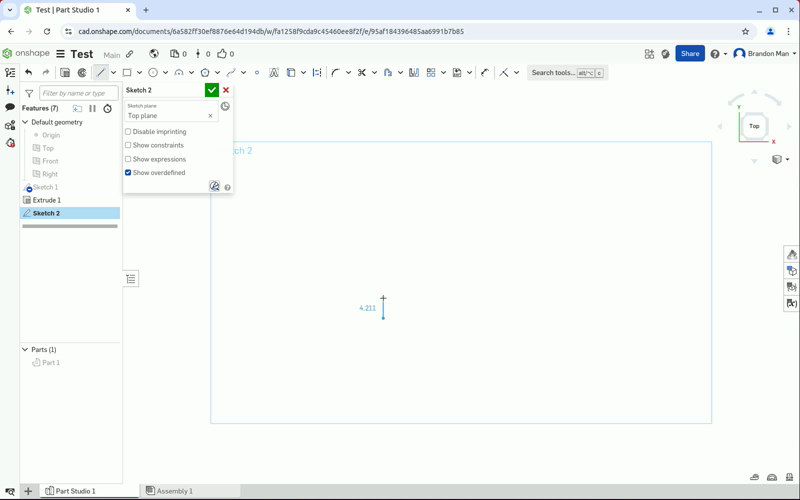
click(383, 297)
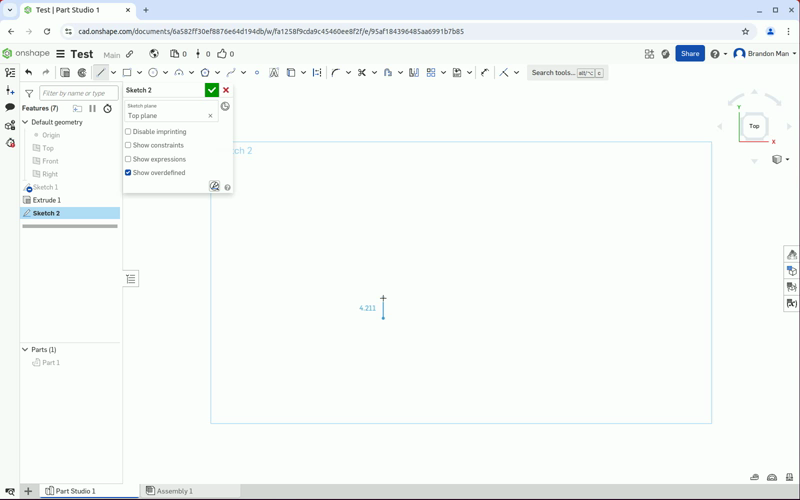
key_up(shift)
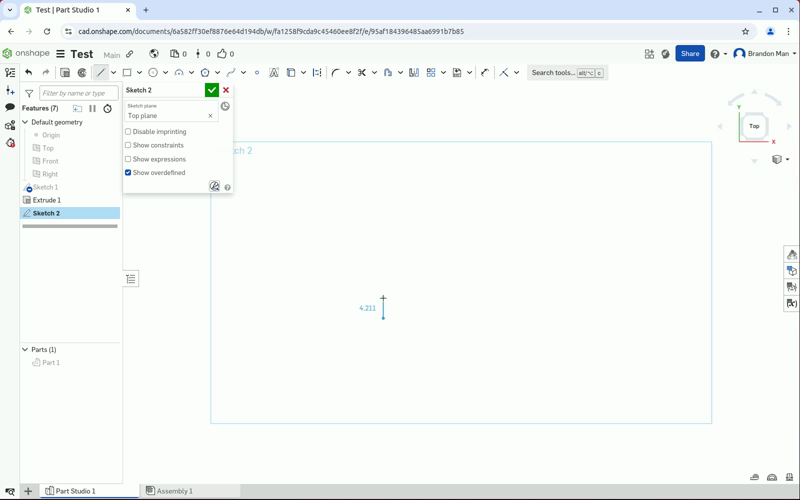
key(esc)
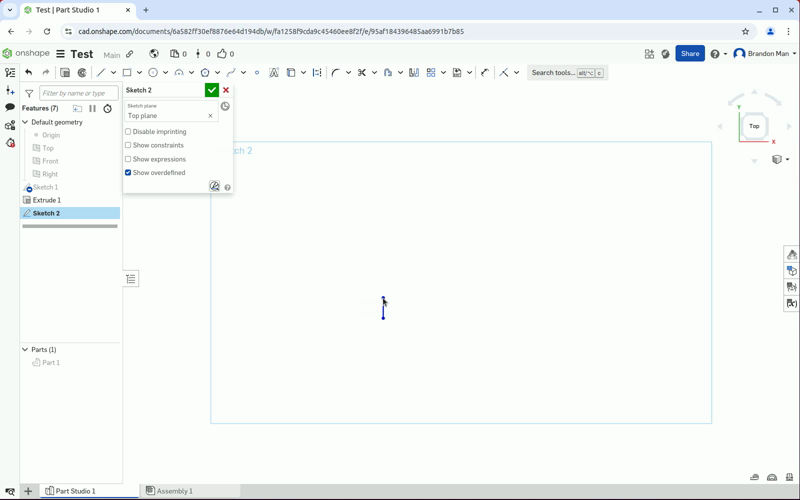
key(a)
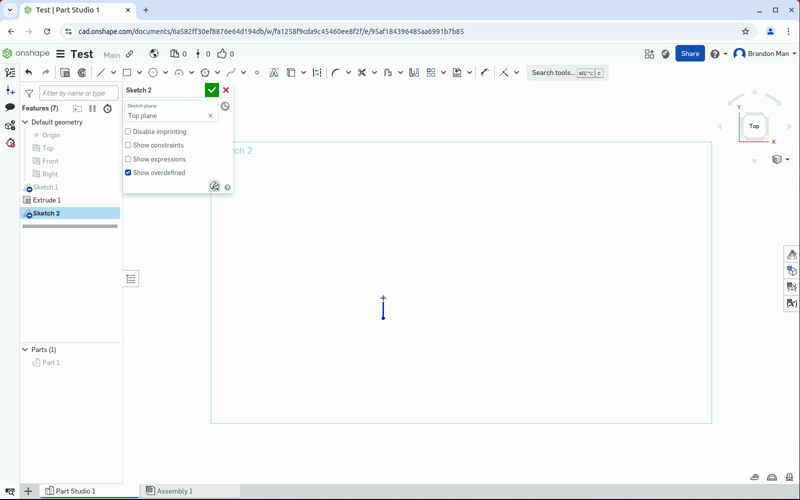
mouse_move(383, 297)
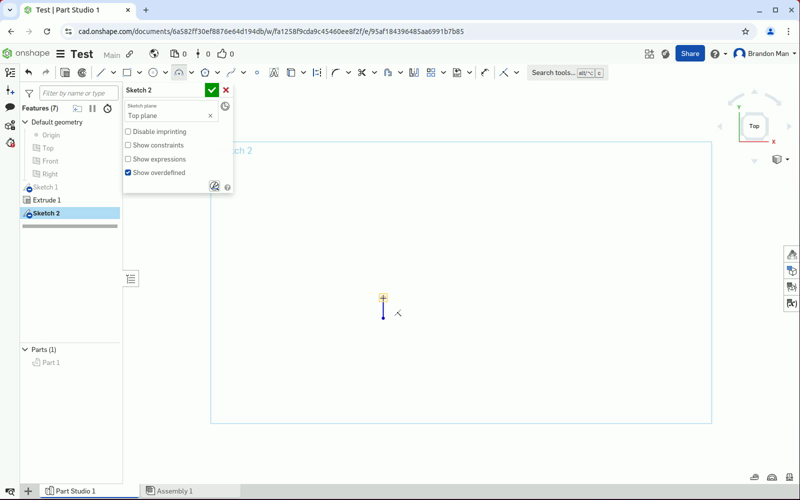
click(383, 297)
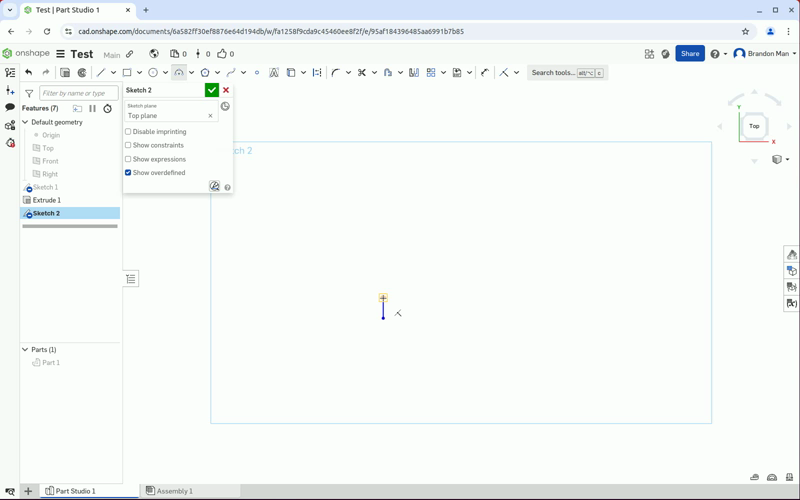
key_down(shift)
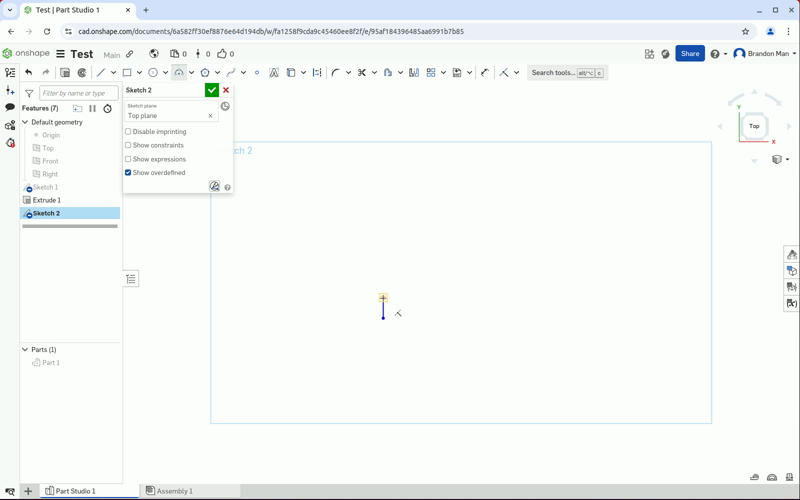
mouse_move(383, 268)
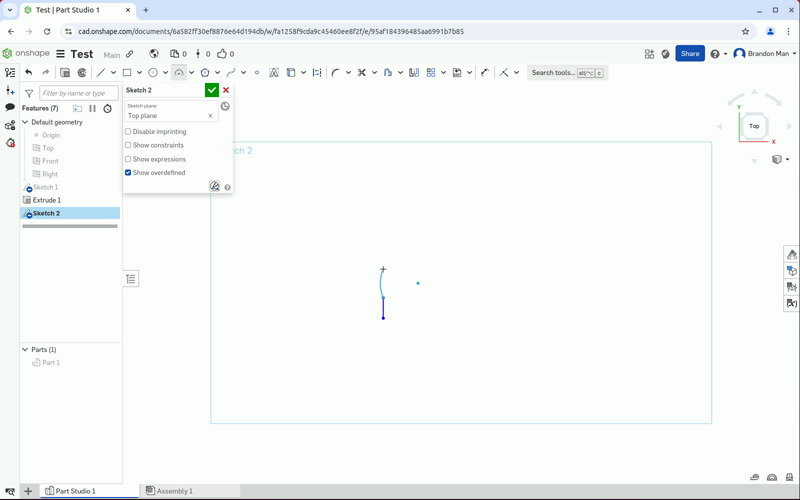
click(383, 268)
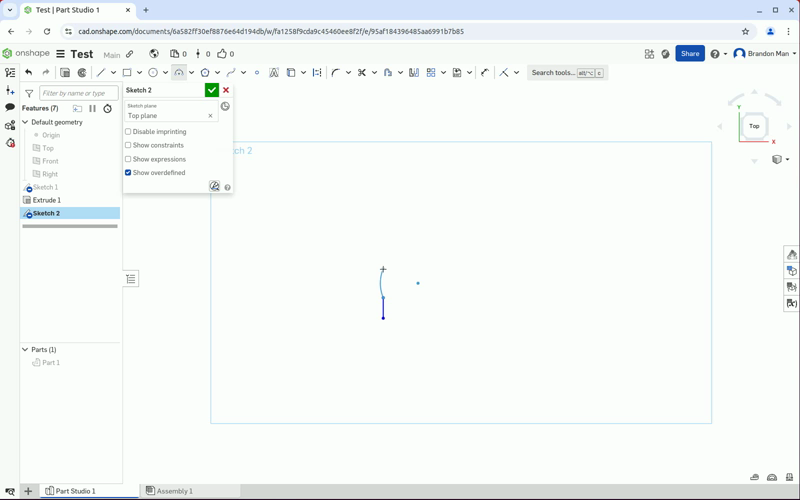
mouse_move(368, 283)
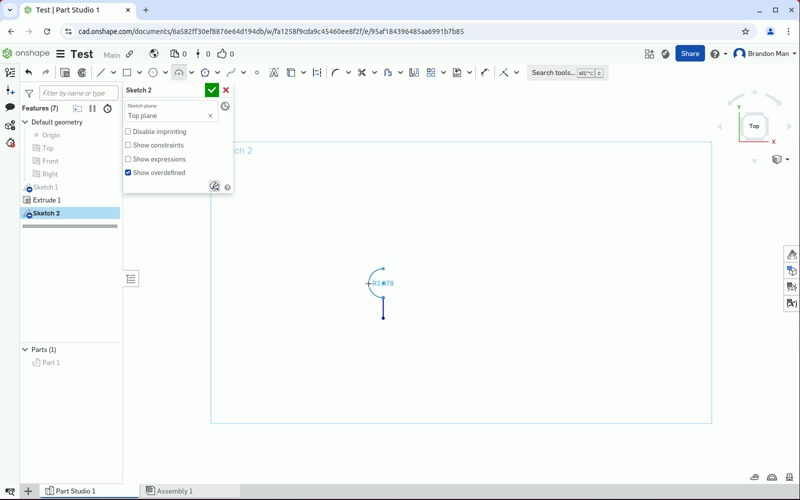
click(368, 283)
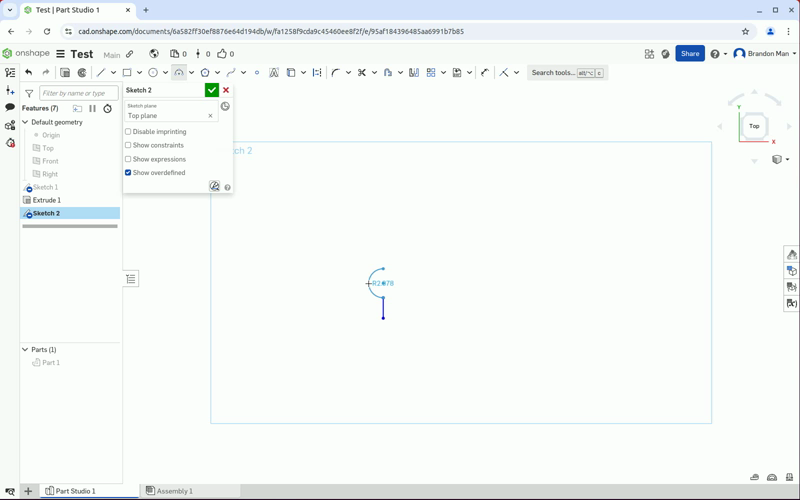
key_up(shift)
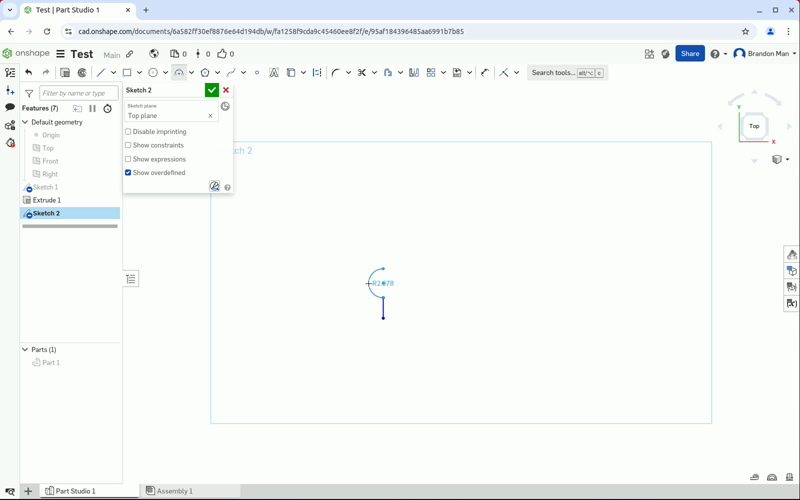
key(esc)
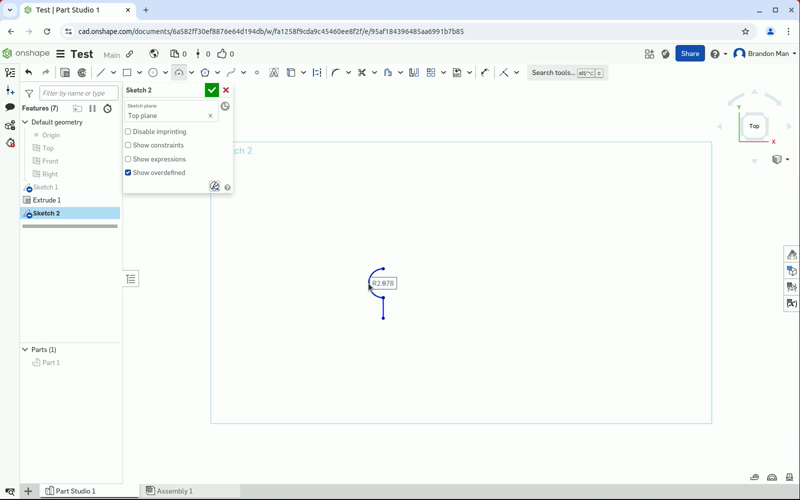
key(l)
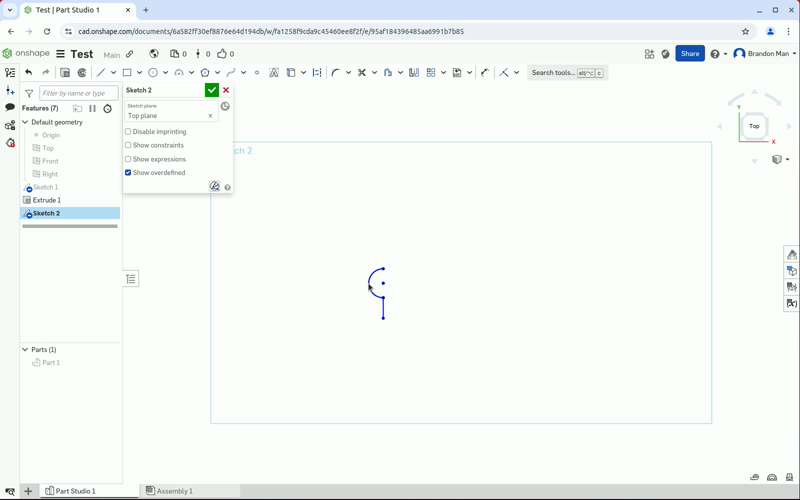
mouse_move(383, 268)
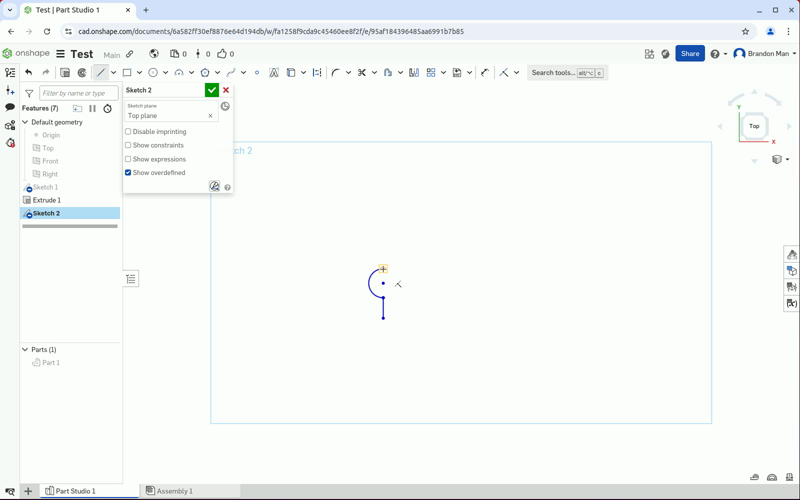
click(383, 268)
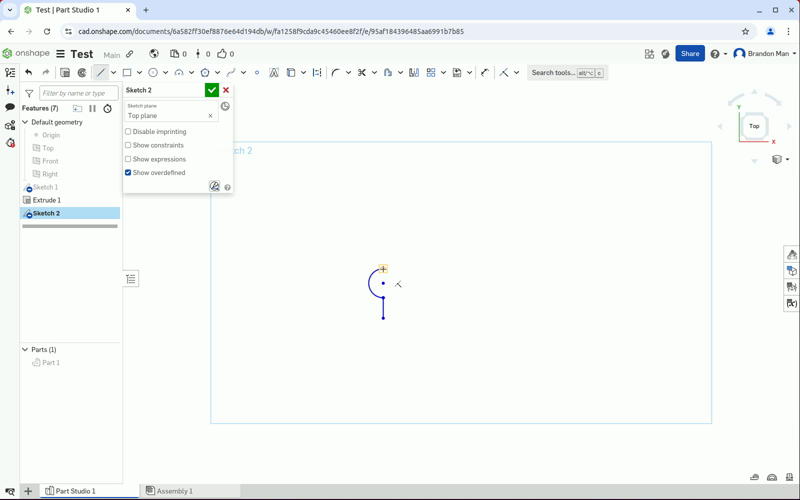
key_down(shift)
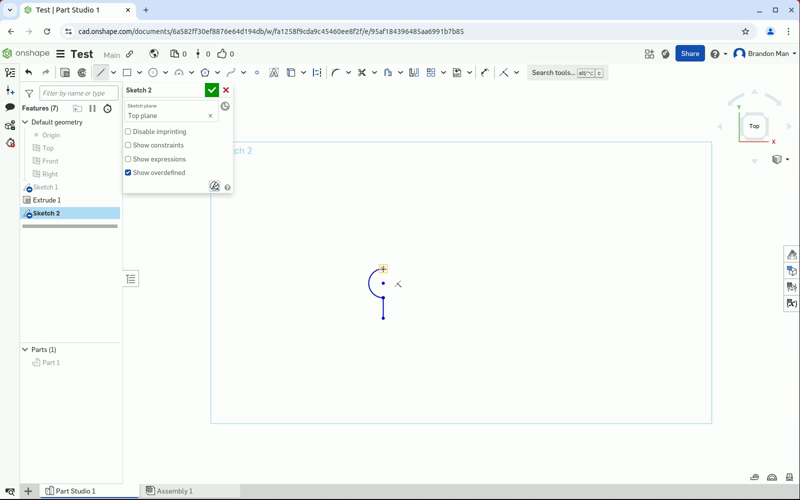
mouse_move(413, 268)
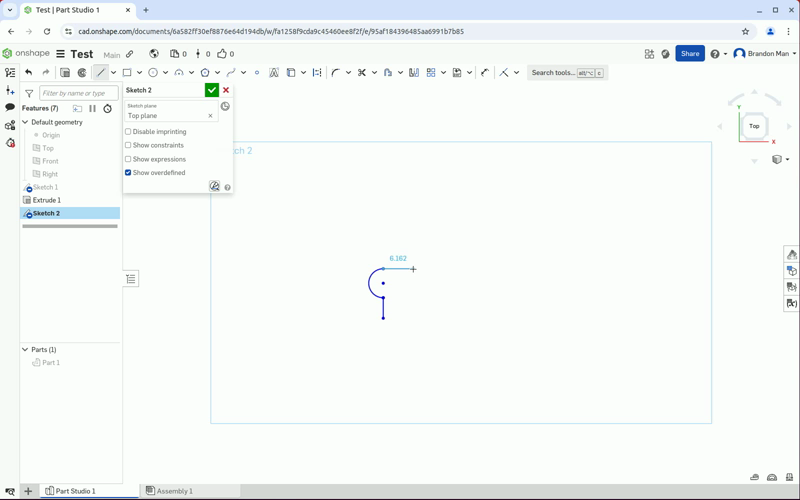
mouse_move(383, 248)
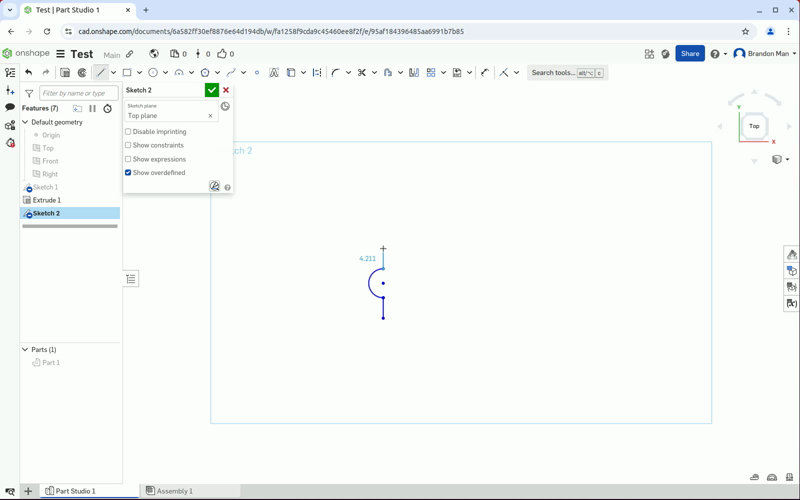
click(383, 248)
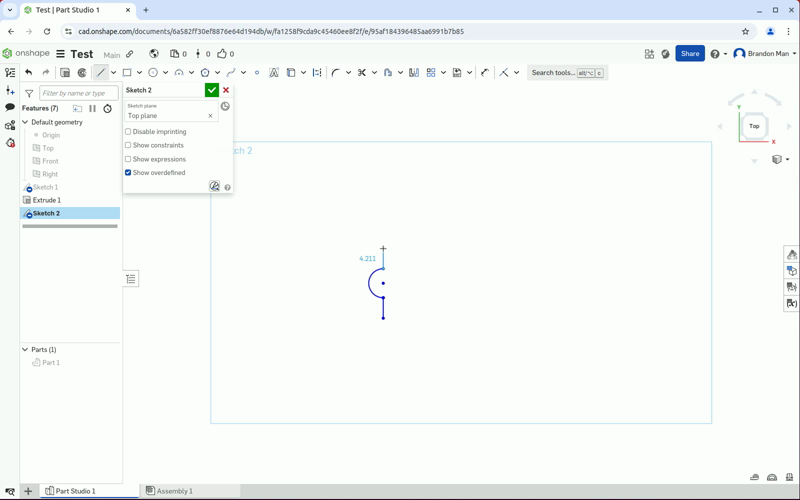
key_up(shift)
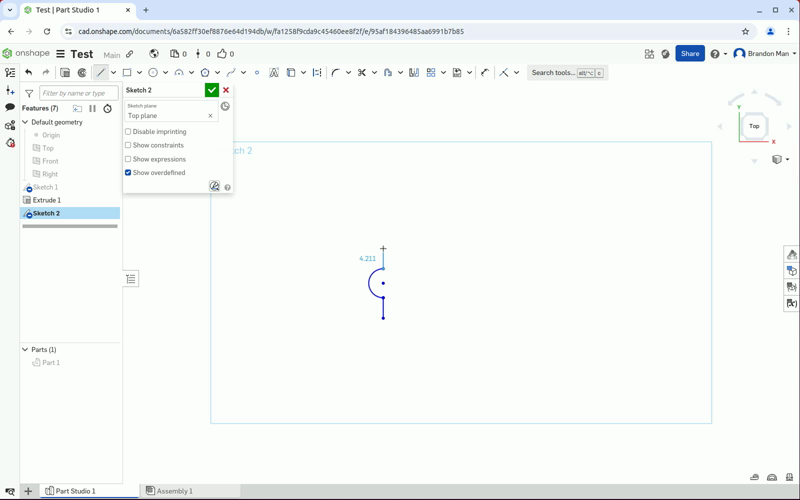
key(esc)
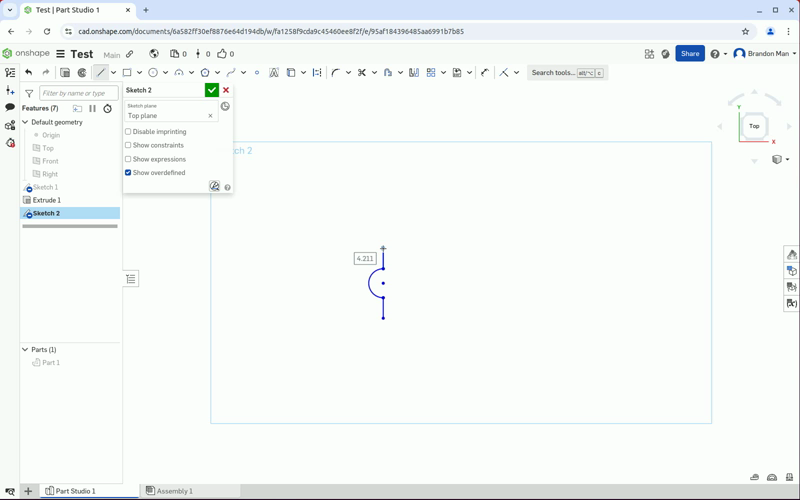
key(a)
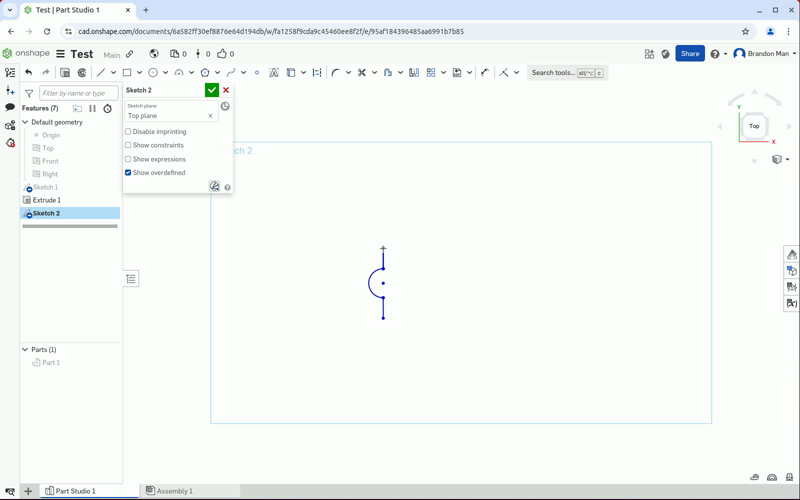
mouse_move(383, 248)
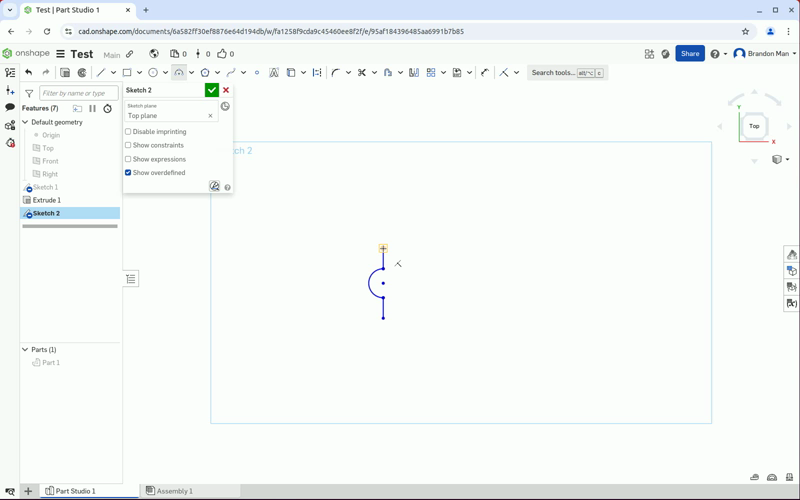
click(383, 248)
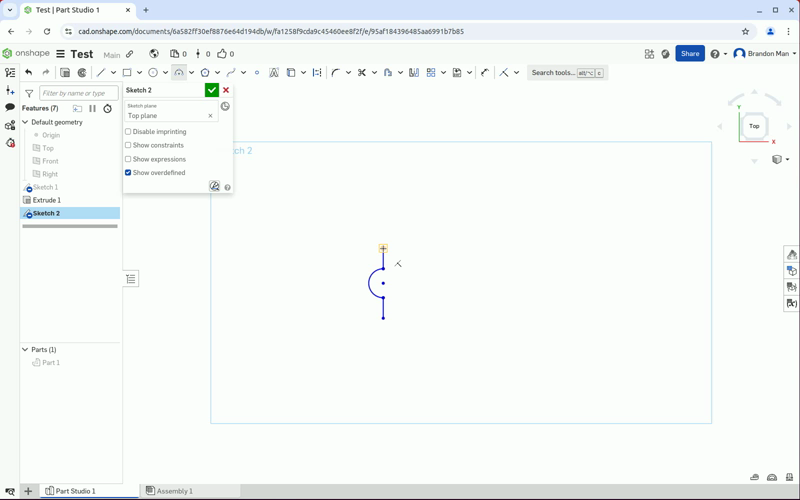
mouse_move(383, 318)
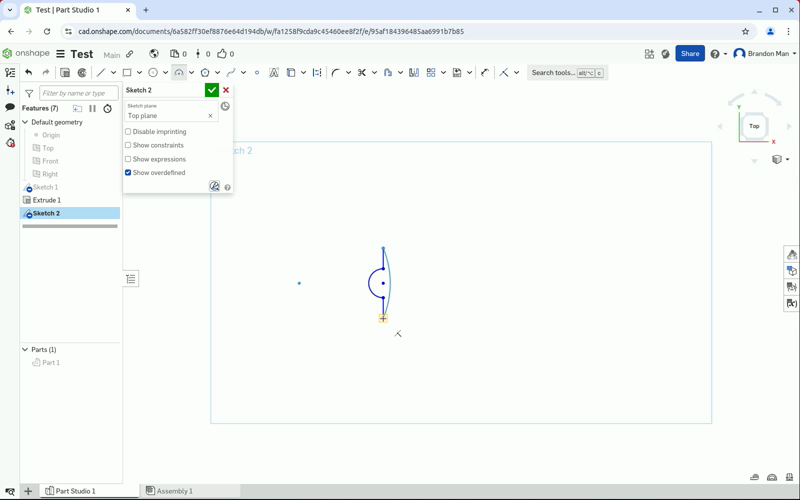
click(383, 318)
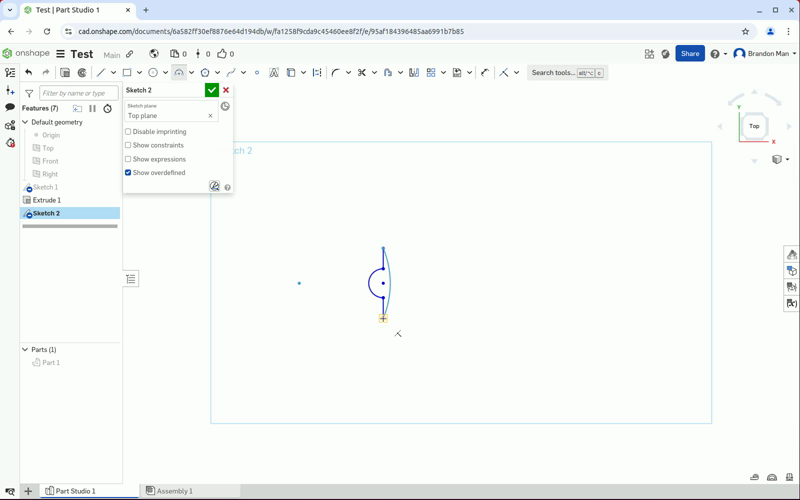
key_down(shift)
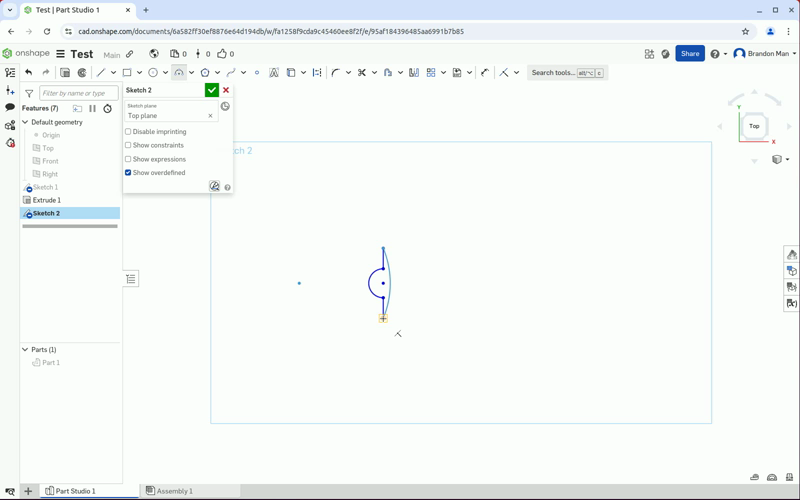
mouse_move(348, 283)
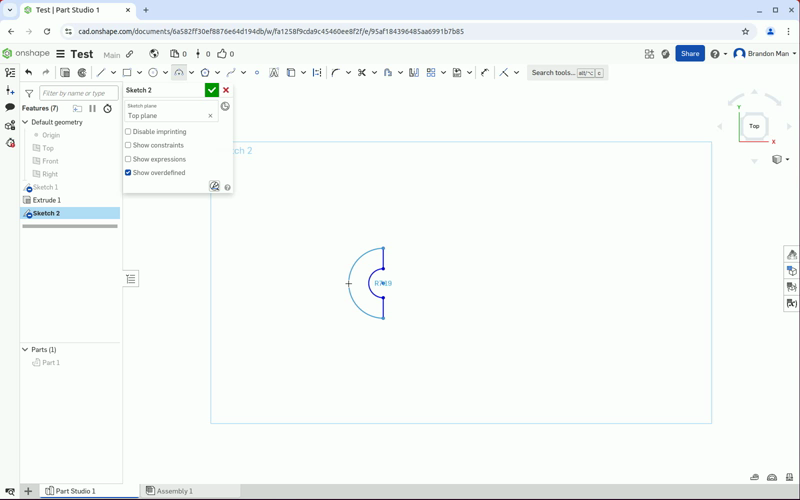
click(348, 283)
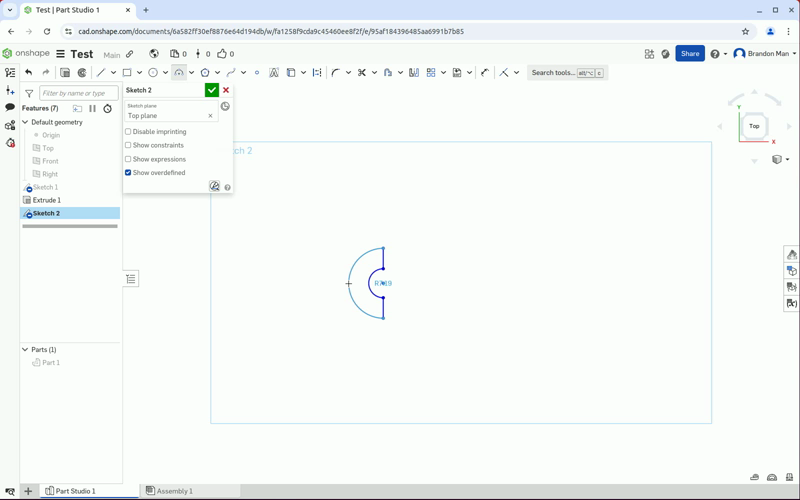
key_up(shift)
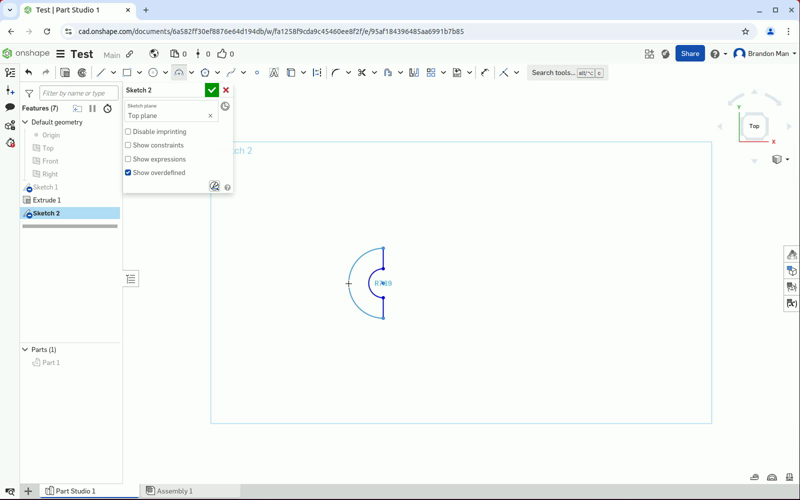
key(esc)
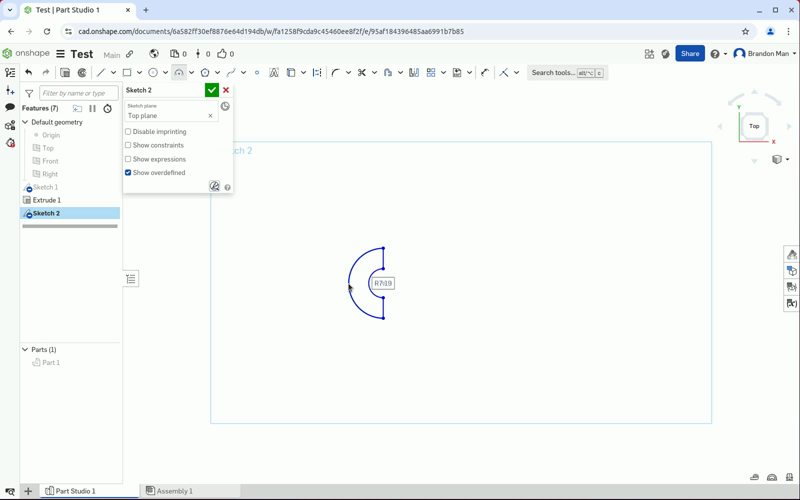
mouse_move(373, 262)
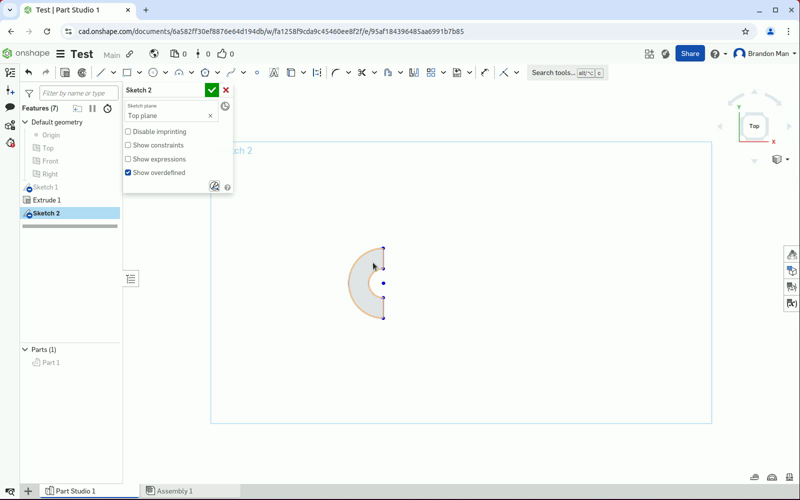
scroll(6)
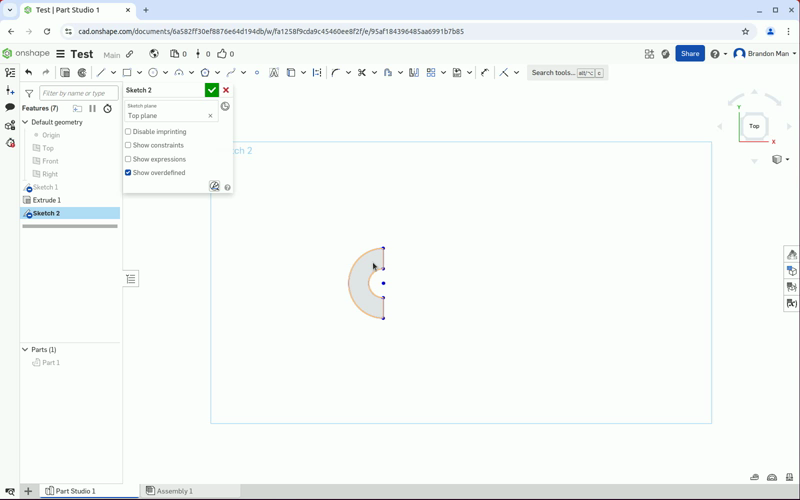
scroll(6)
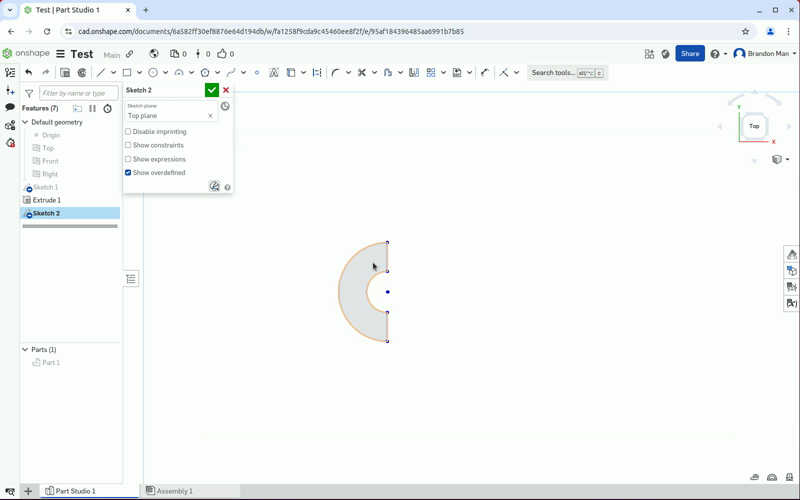
scroll(6)
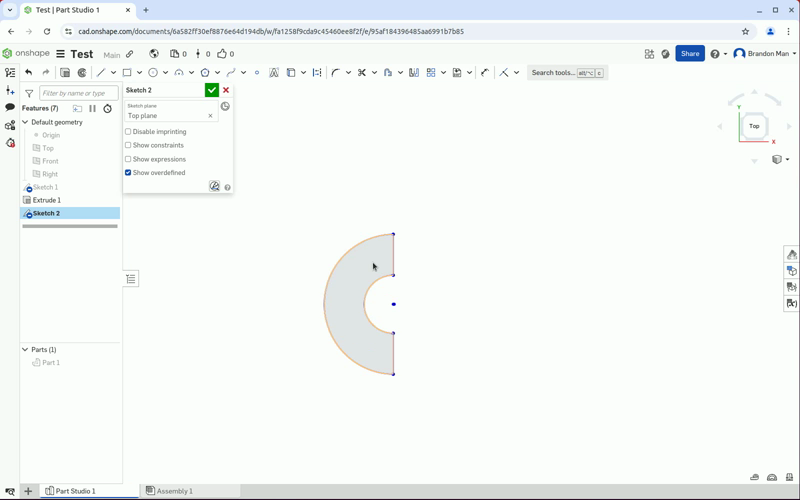
scroll(6)
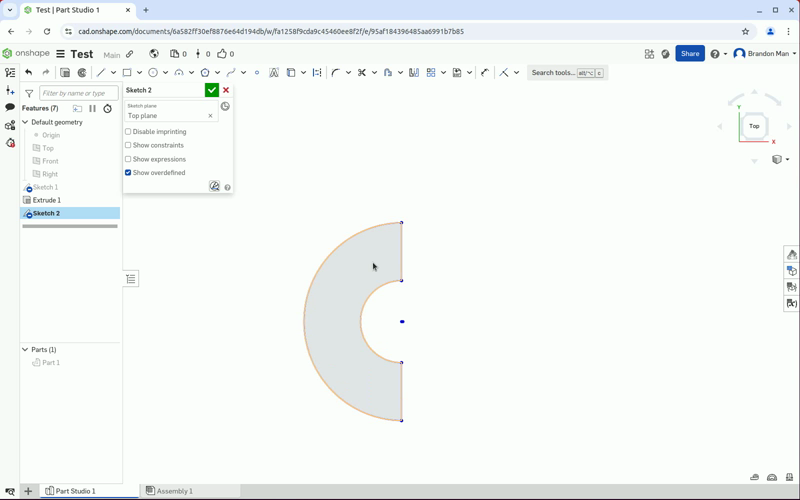
scroll(6)
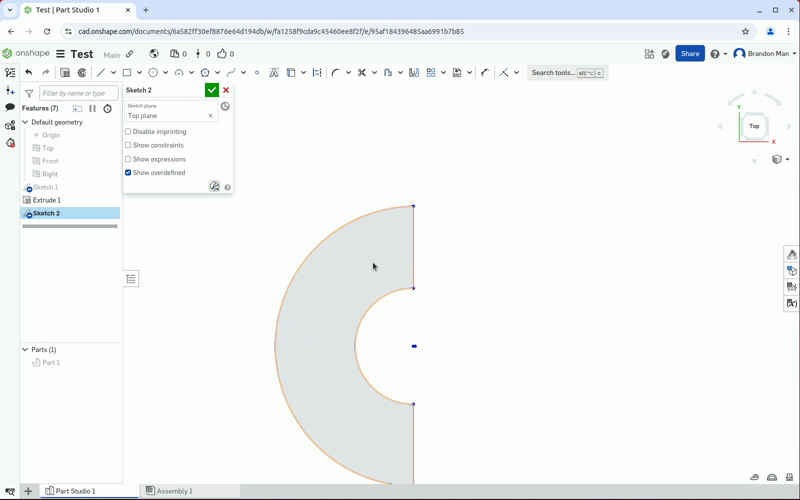
scroll(6)
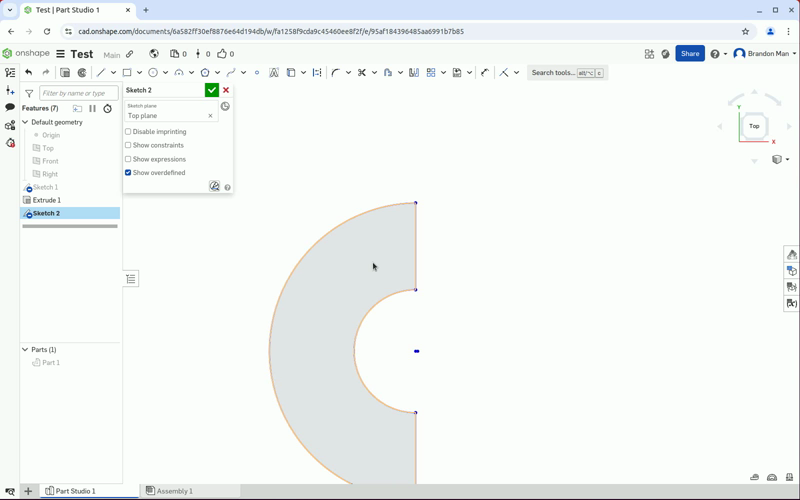
scroll(6)
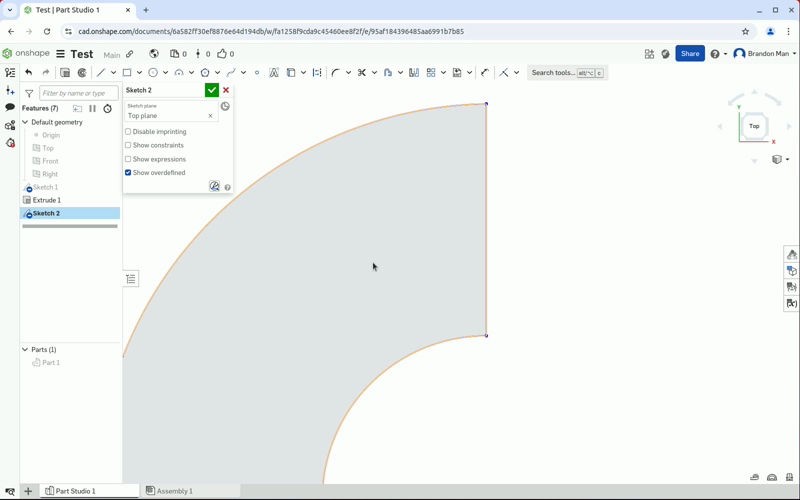
click(373, 262)
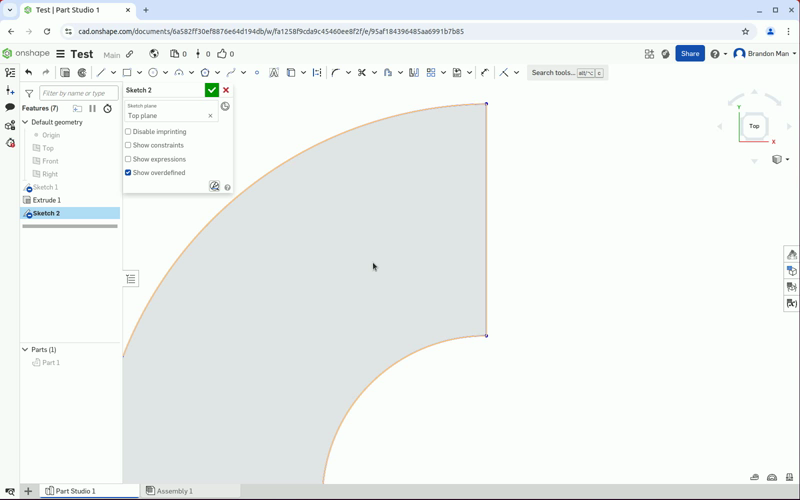
scroll(-6)
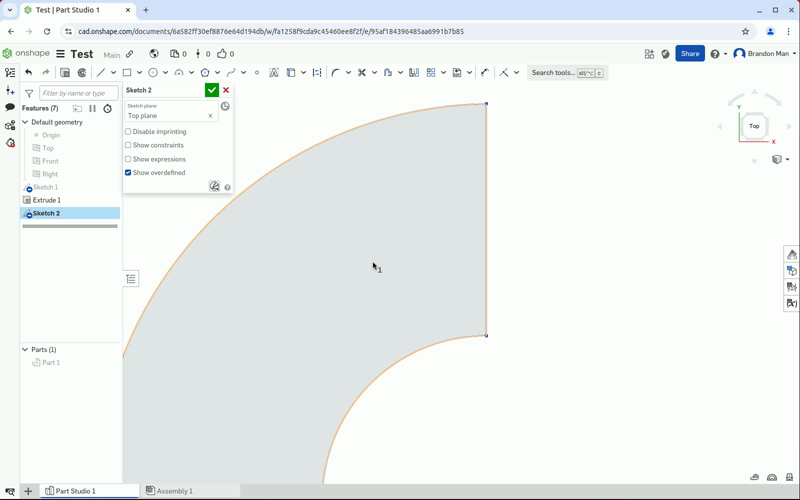
scroll(-6)
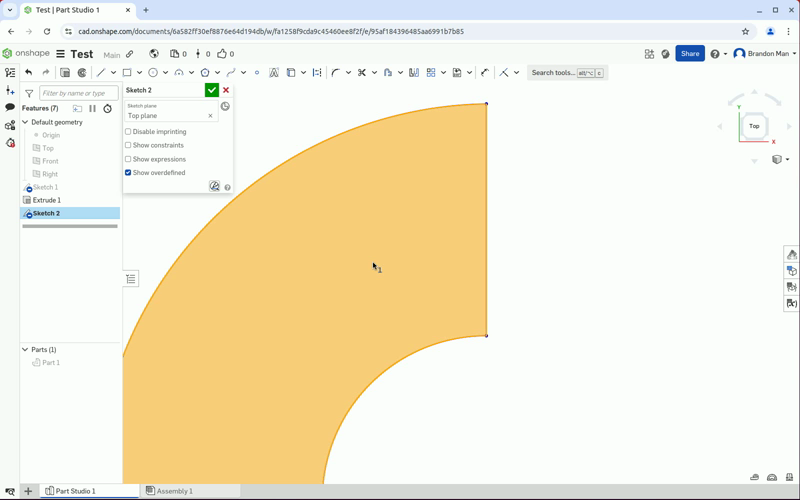
scroll(-6)
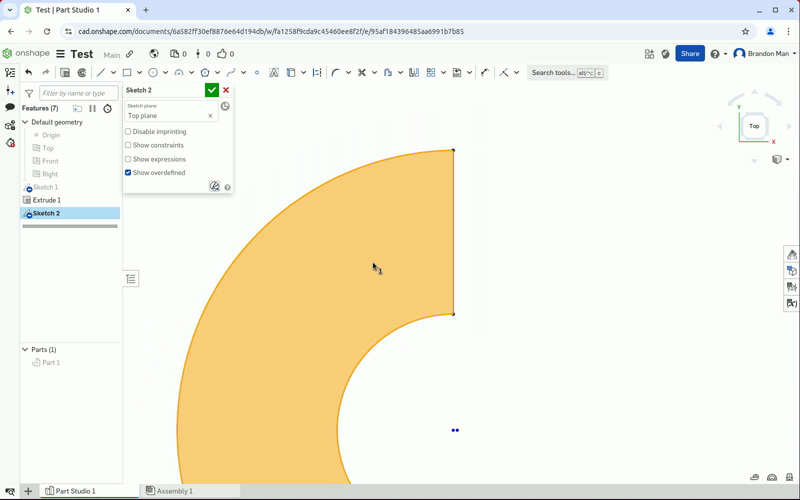
scroll(-6)
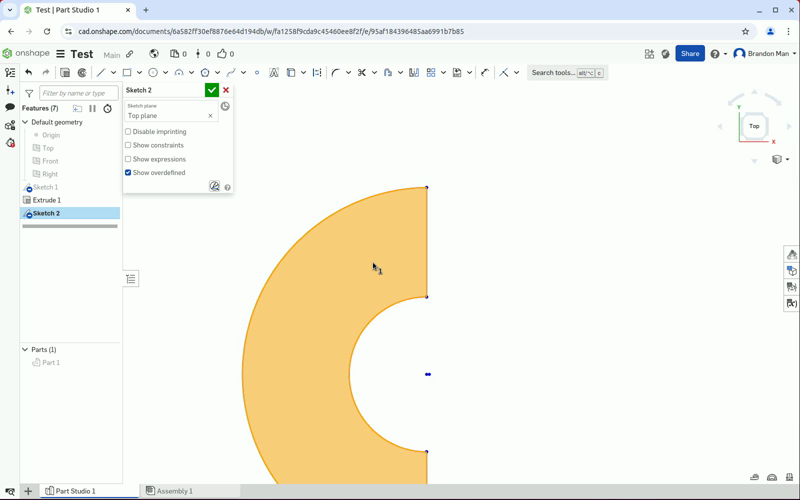
scroll(-6)
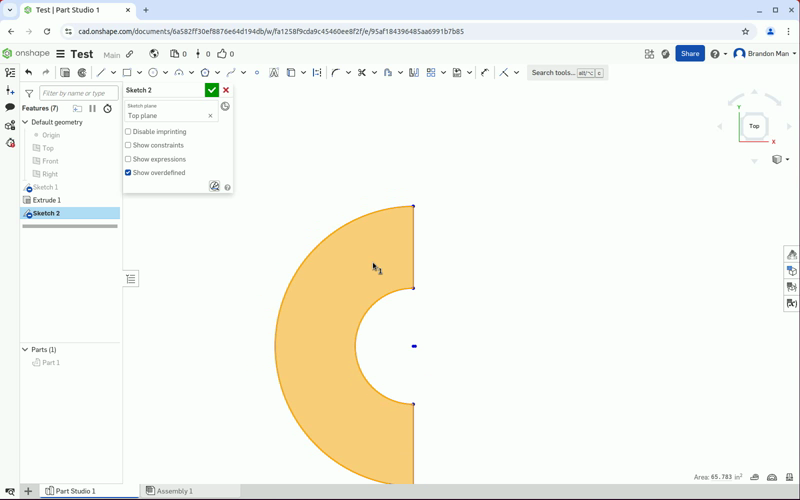
scroll(-6)
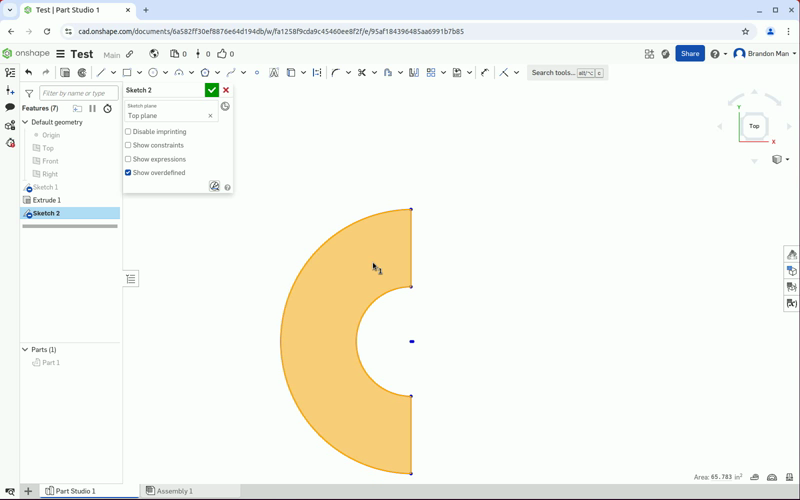
scroll(-6)
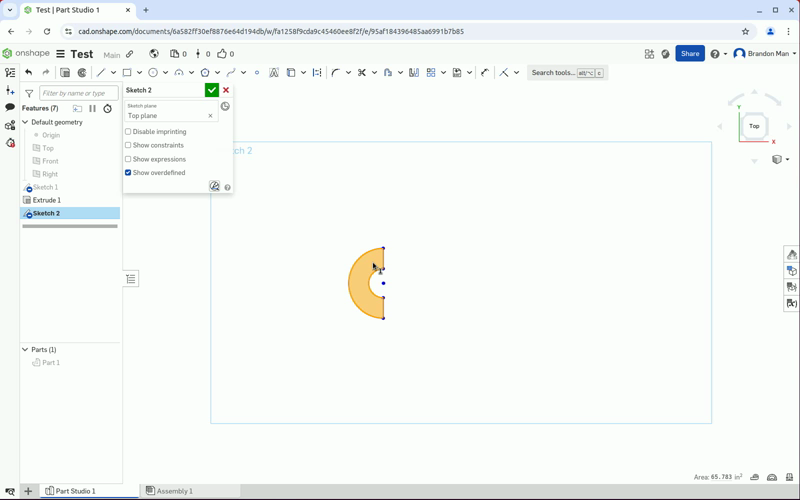
mouse_move(73, 352)
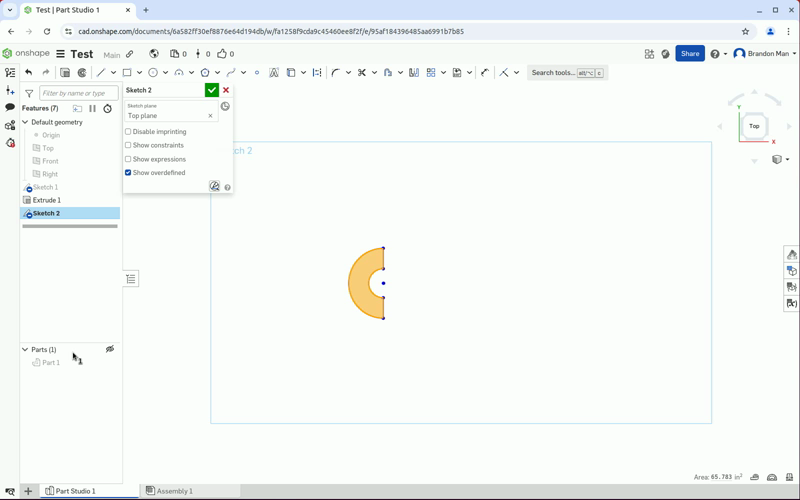
key(shift+y)
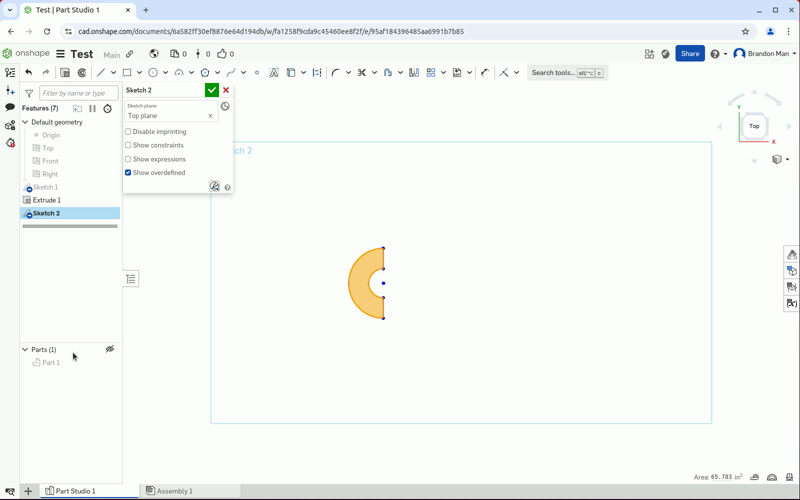
key(shift+e)
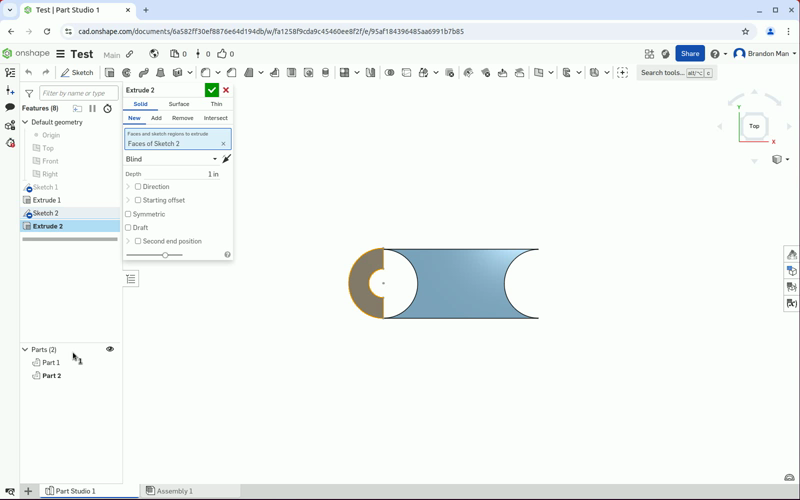
mouse_move(143, 106)
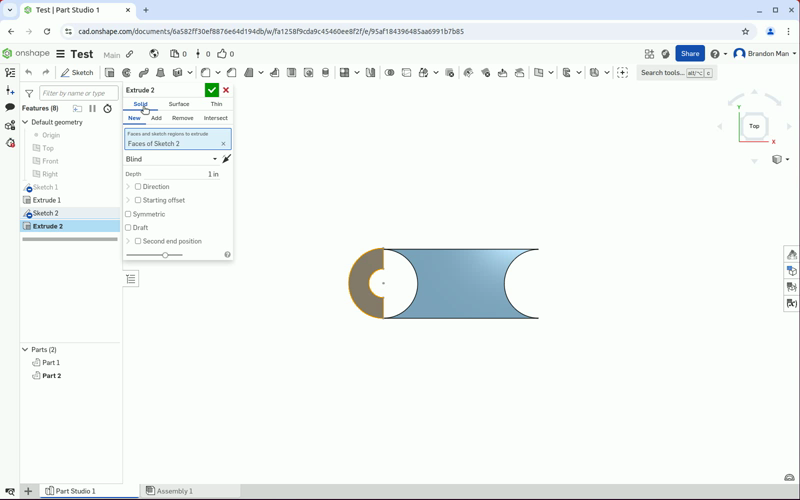
click(143, 106)
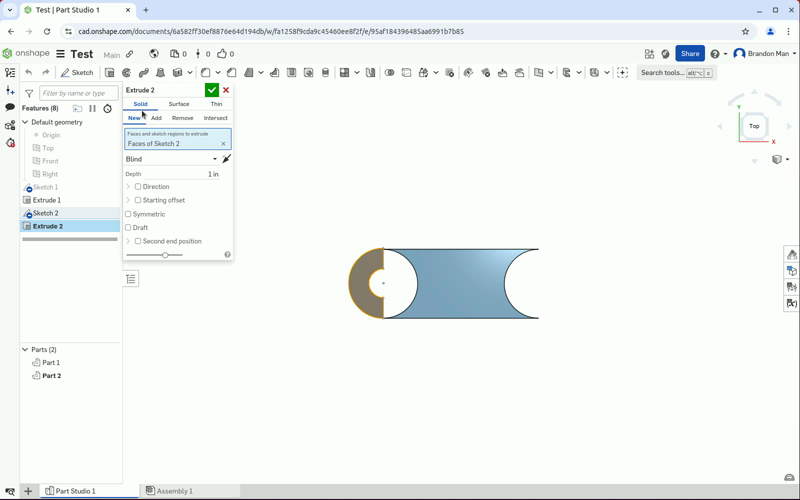
mouse_move(137, 120)
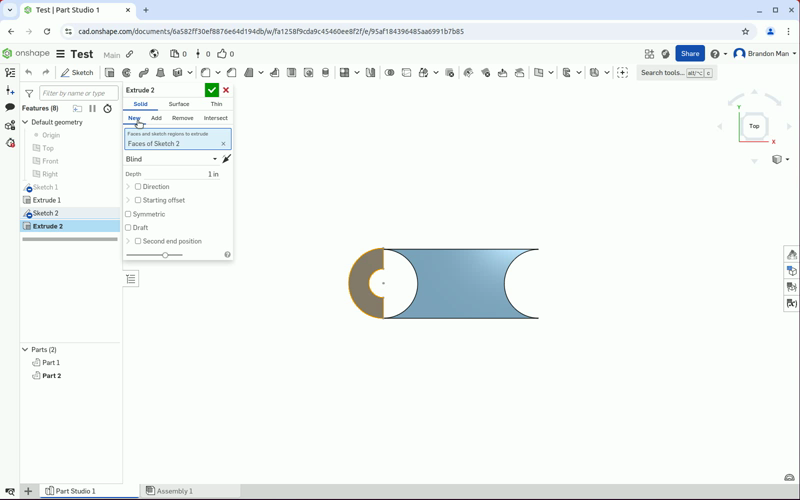
click(137, 120)
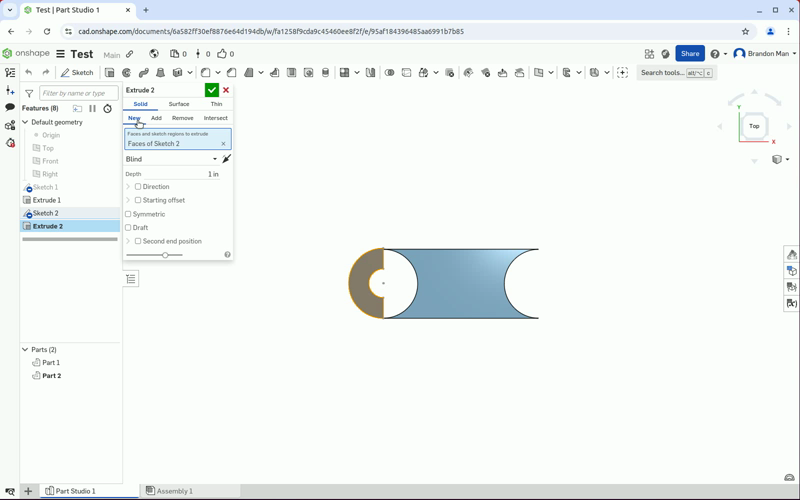
key(tab, 4)
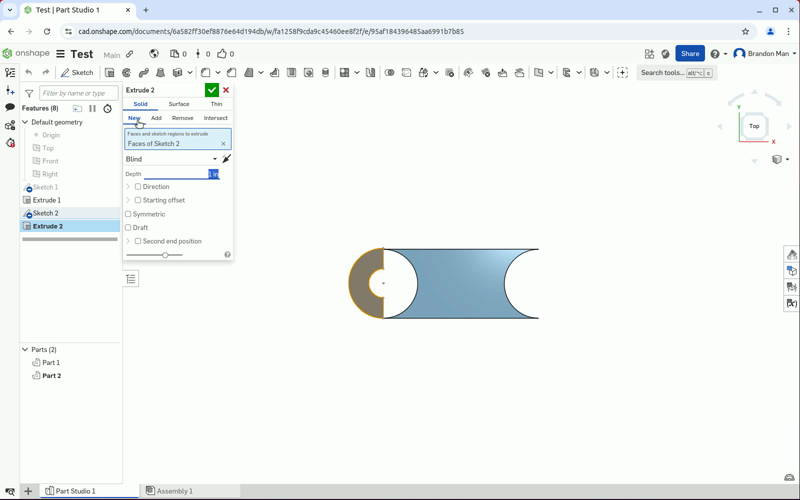
text(5.536)
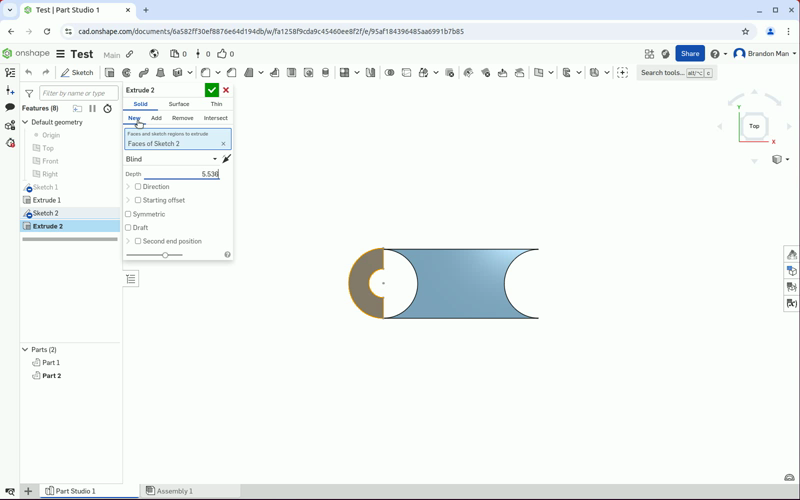
key(enter)
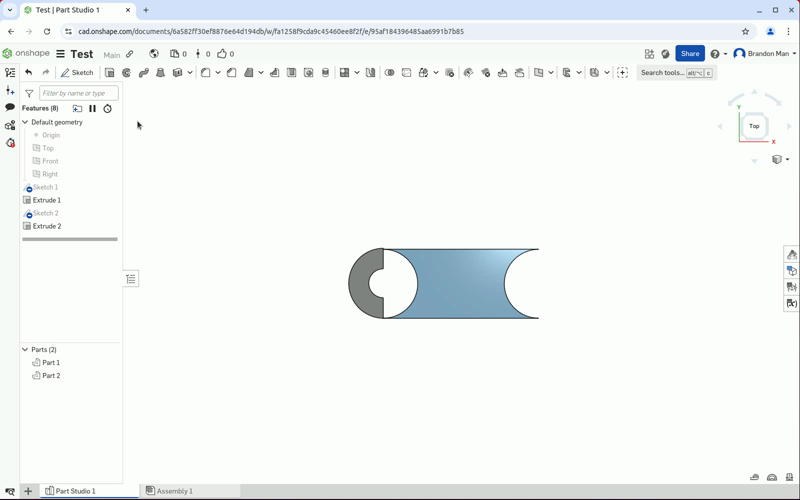
key(shift+h)
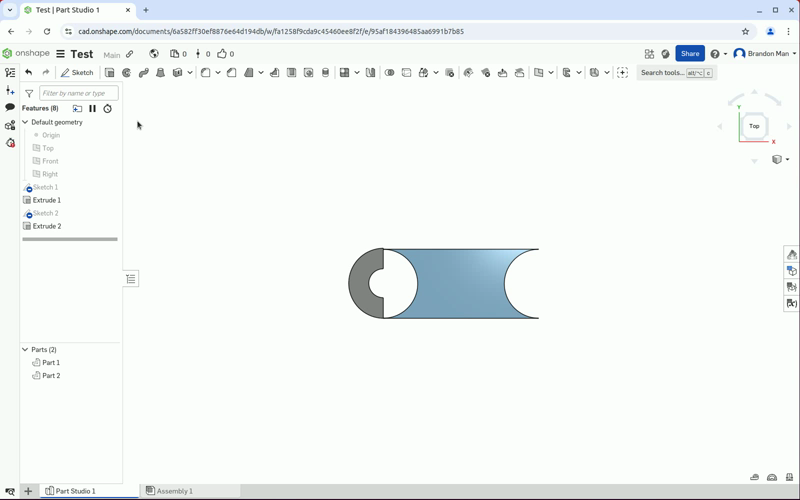
key(shift+h)
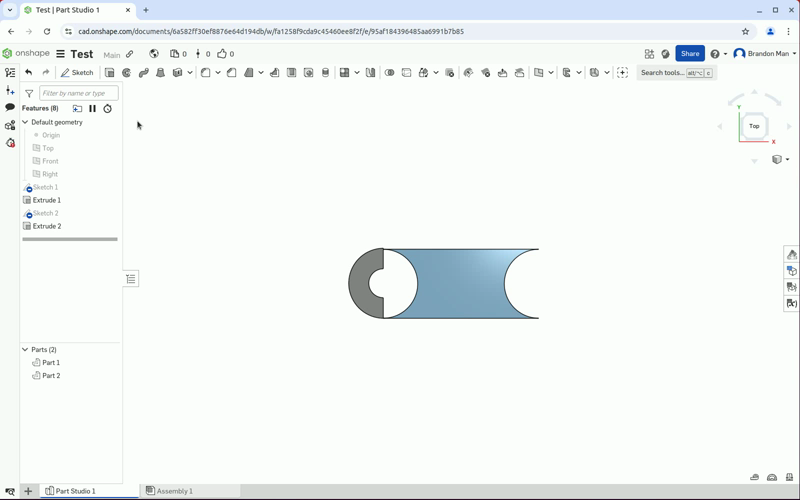
mouse_move(73, 189)
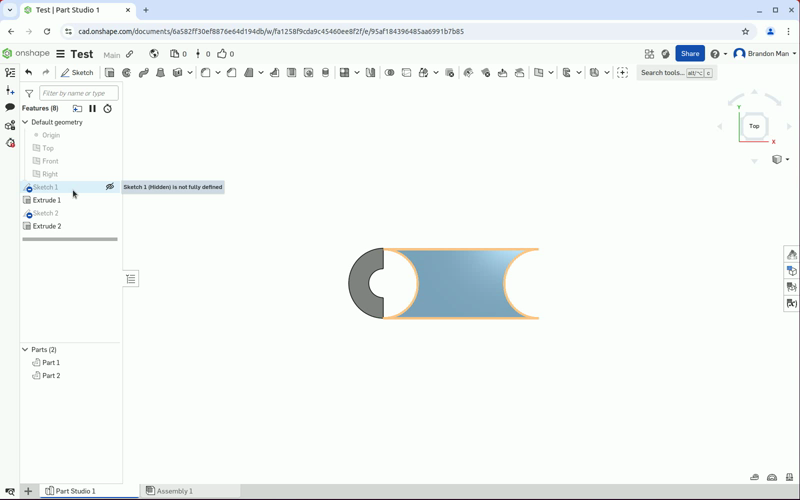
click(73, 189)
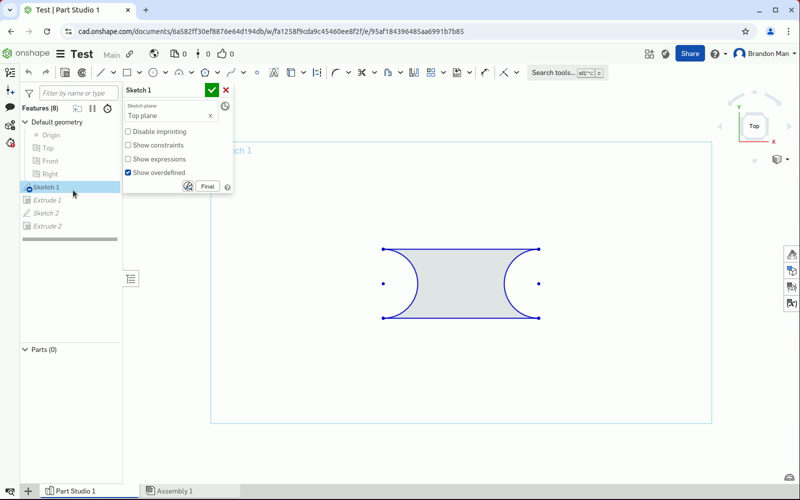
mouse_move(229, 92)
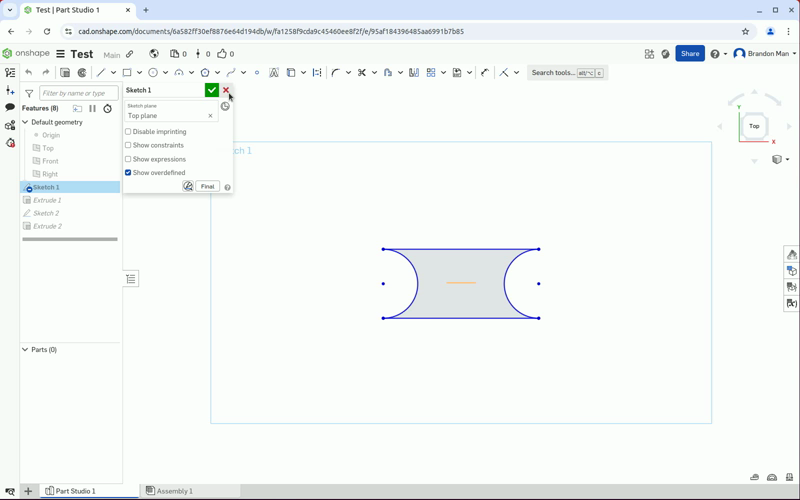
click(229, 92)
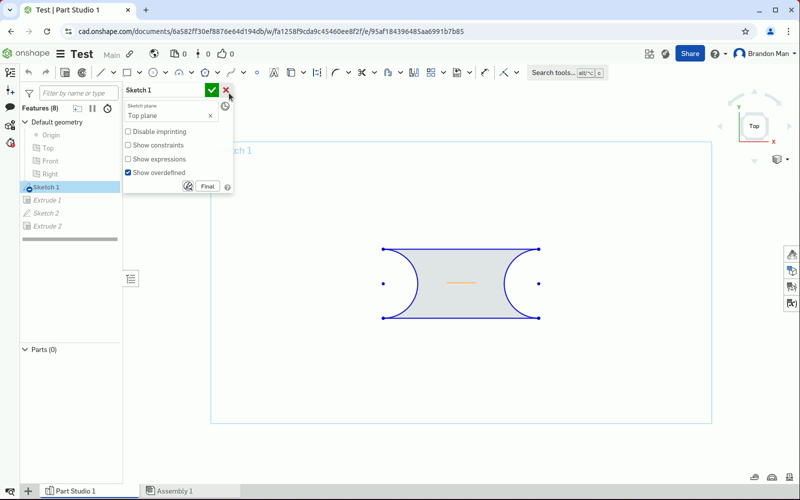
key(shift+s)
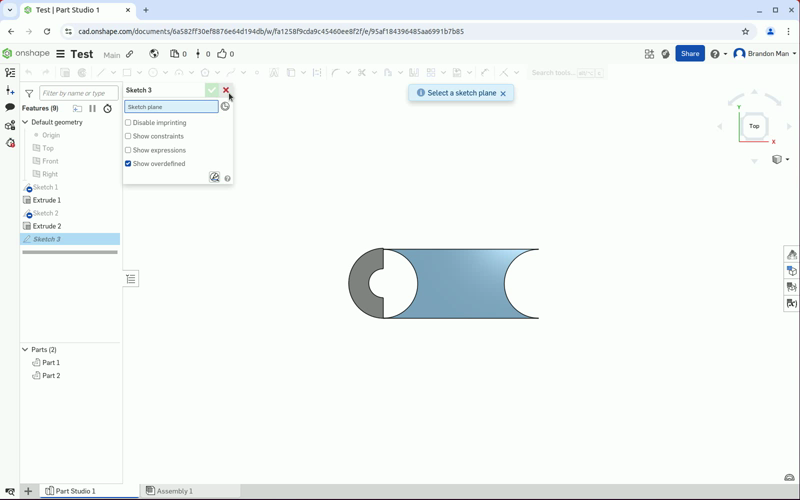
mouse_move(73, 150)
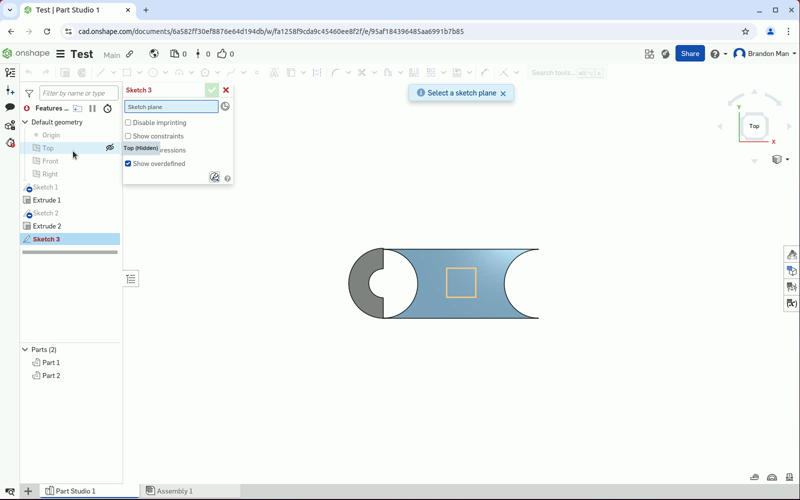
click(73, 150)
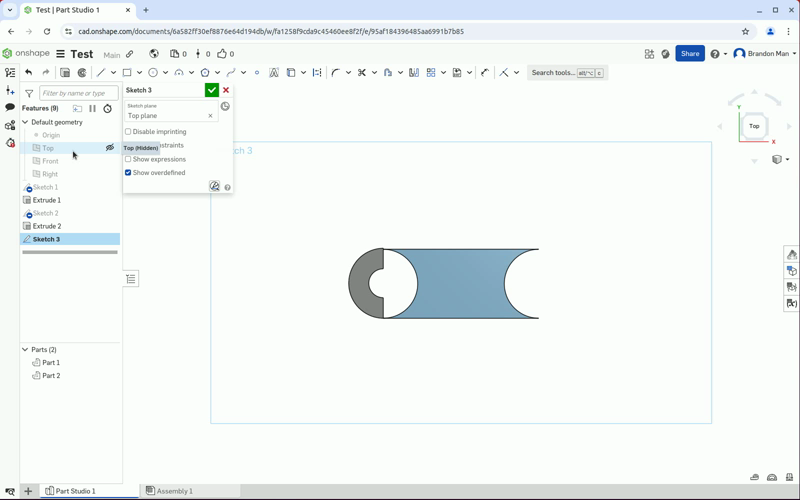
mouse_move(73, 352)
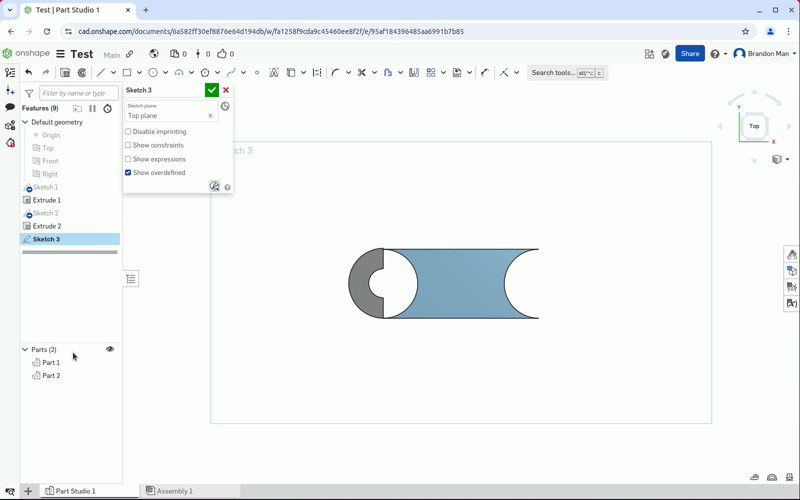
key(y)
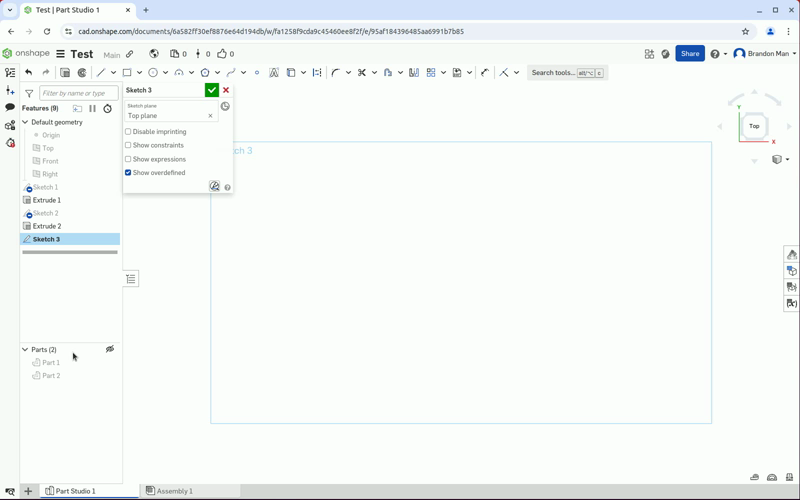
key(a)
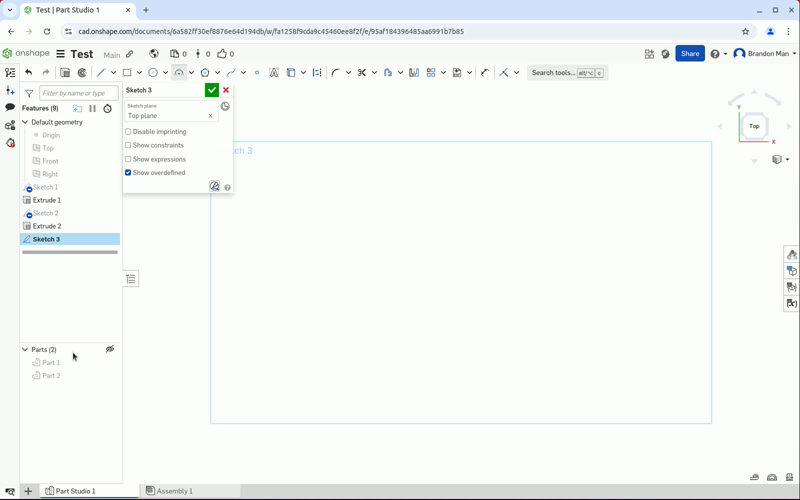
key_down(shift)
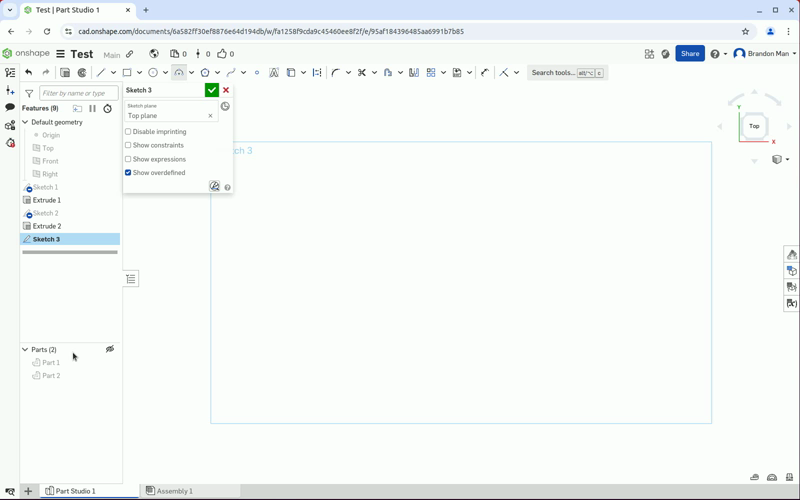
mouse_move(538, 318)
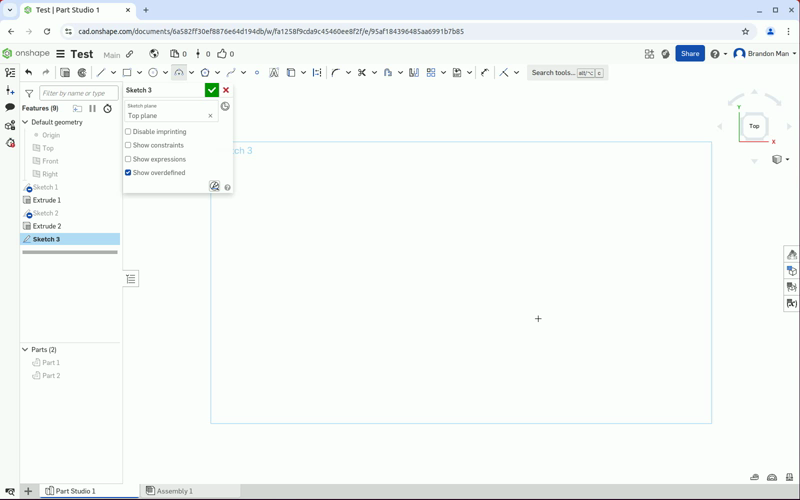
click(538, 318)
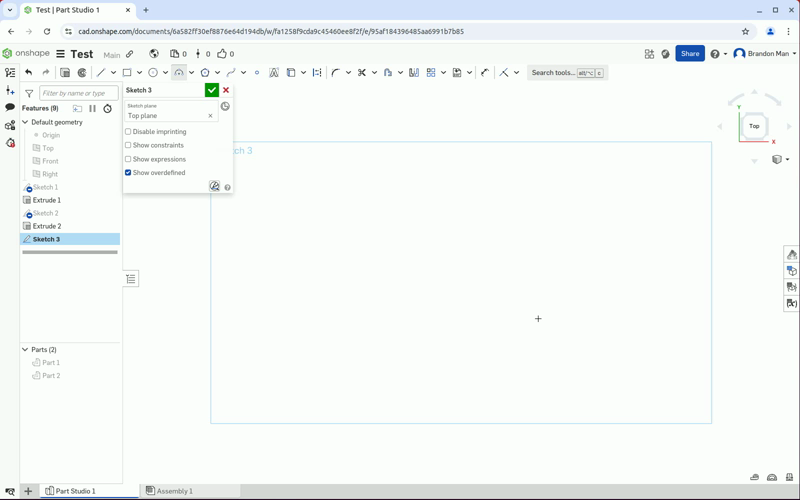
key_up(shift)
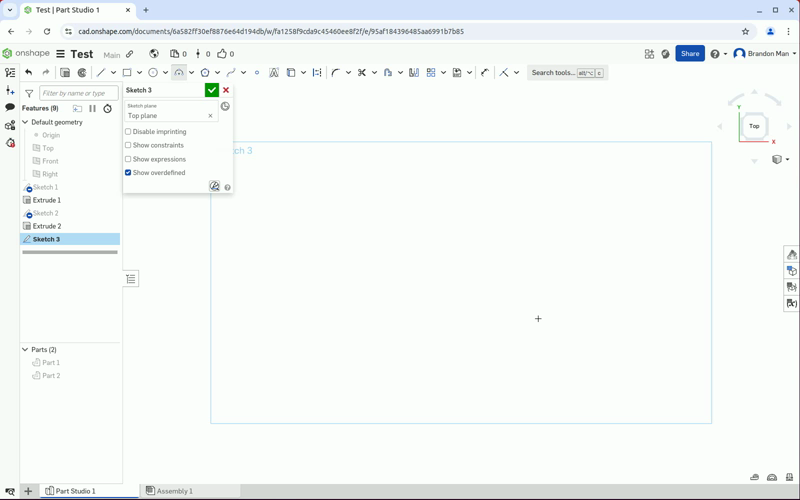
key_down(shift)
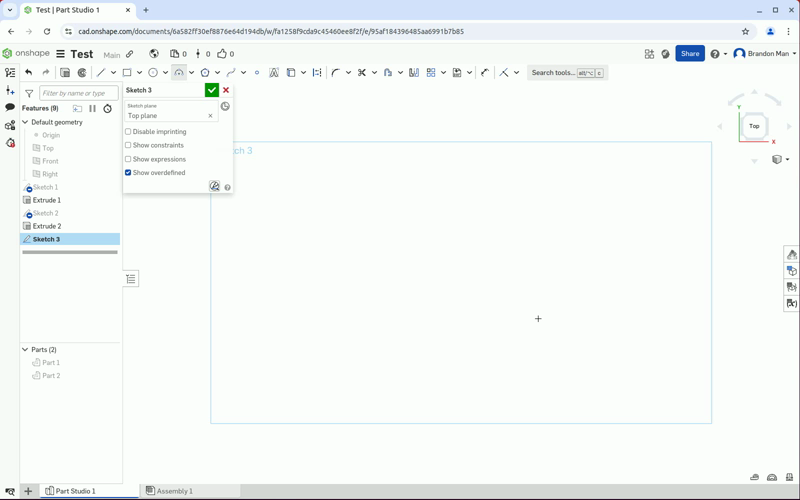
mouse_move(538, 248)
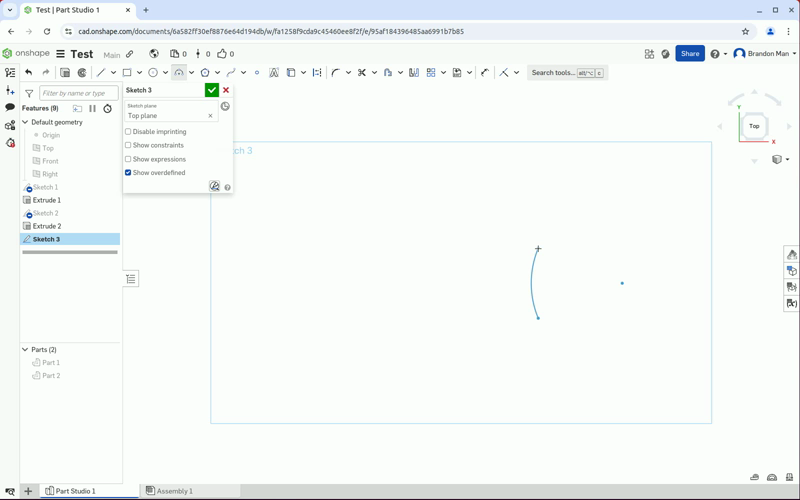
click(538, 248)
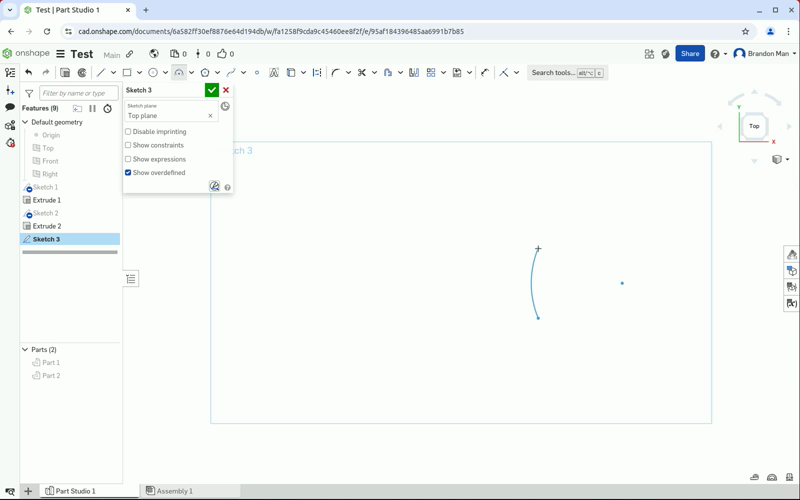
mouse_move(573, 283)
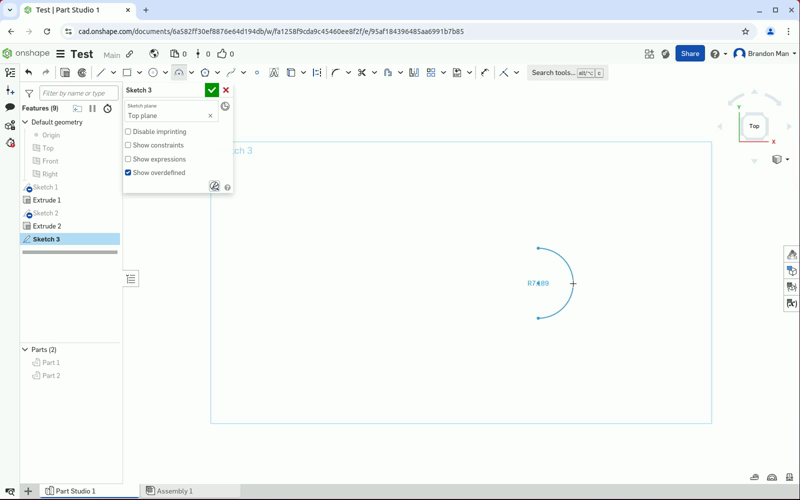
click(573, 283)
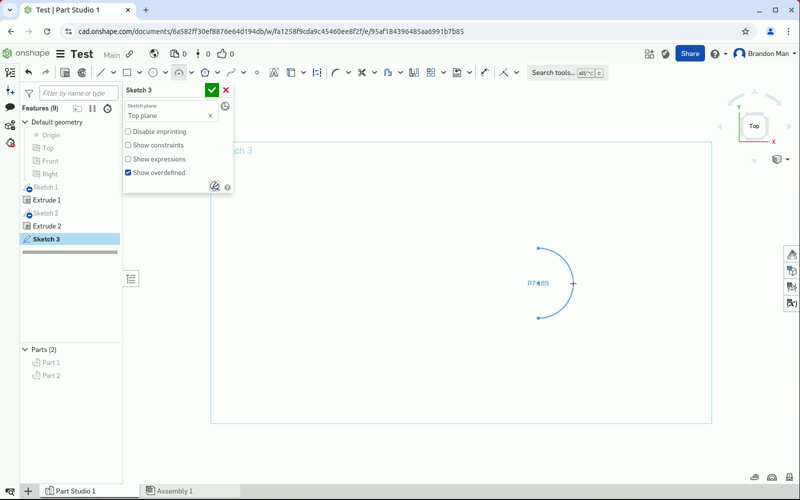
key_up(shift)
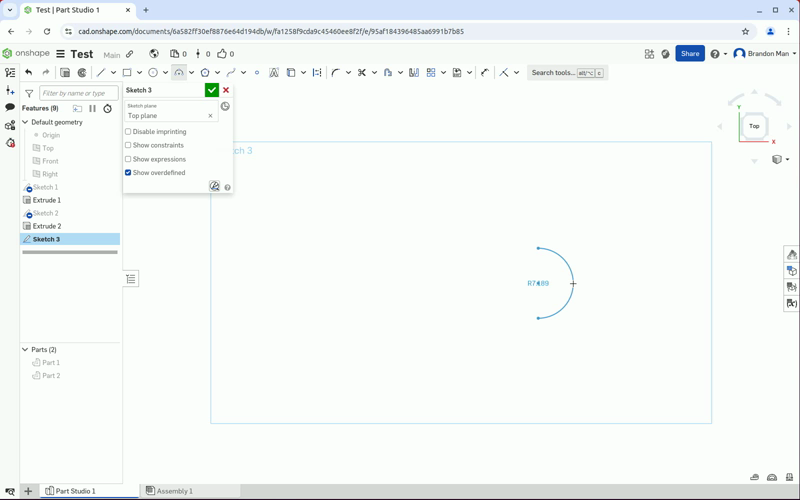
key(esc)
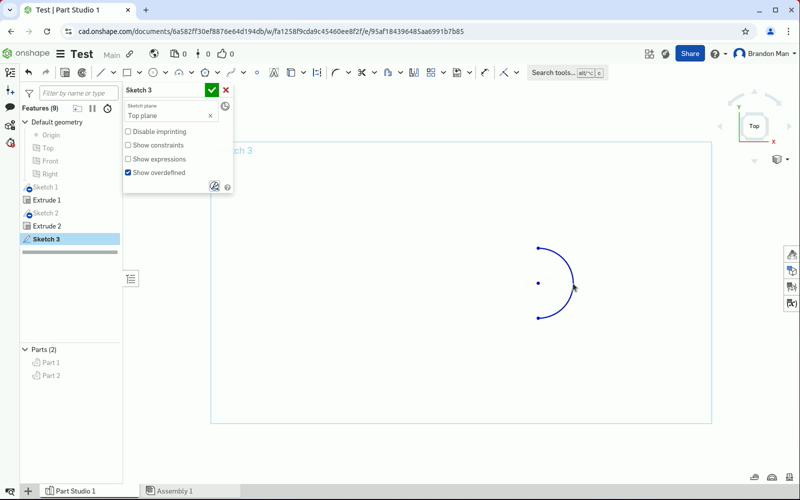
key(l)
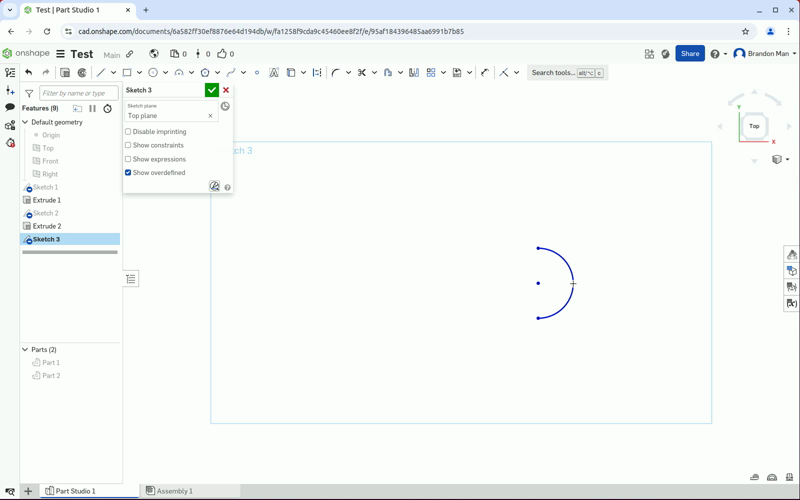
mouse_move(538, 248)
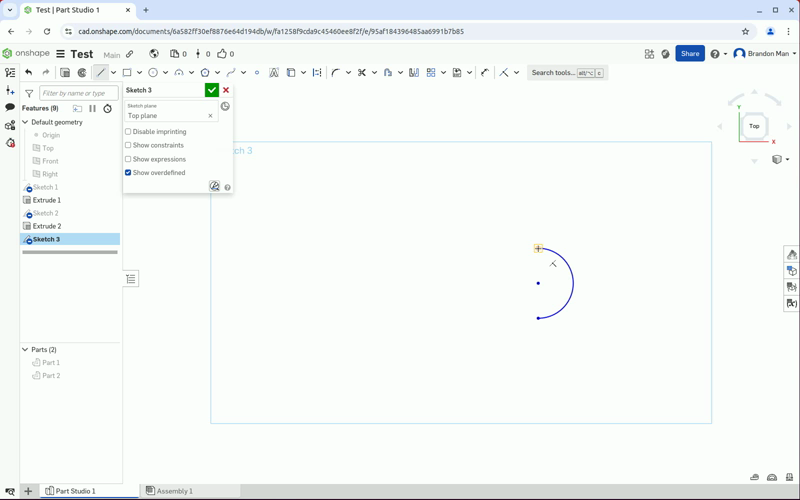
click(538, 248)
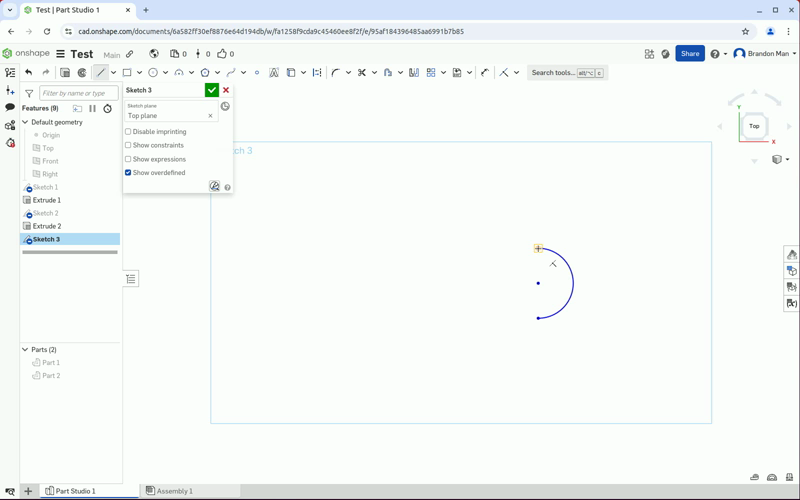
key_down(shift)
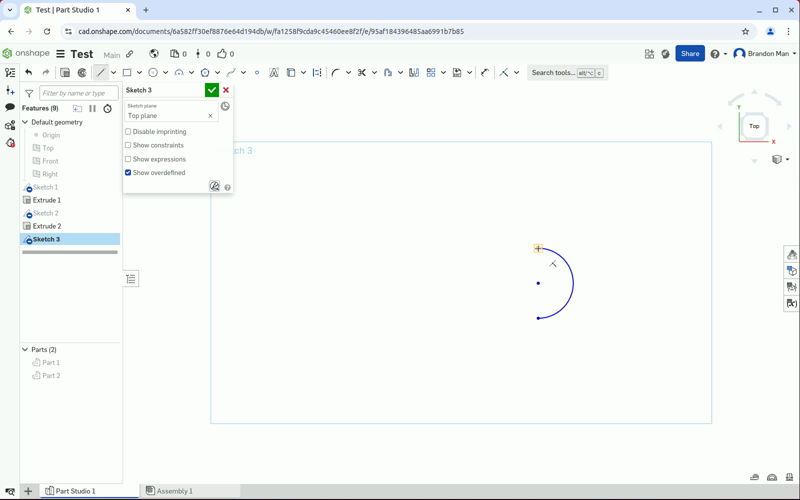
mouse_move(568, 248)
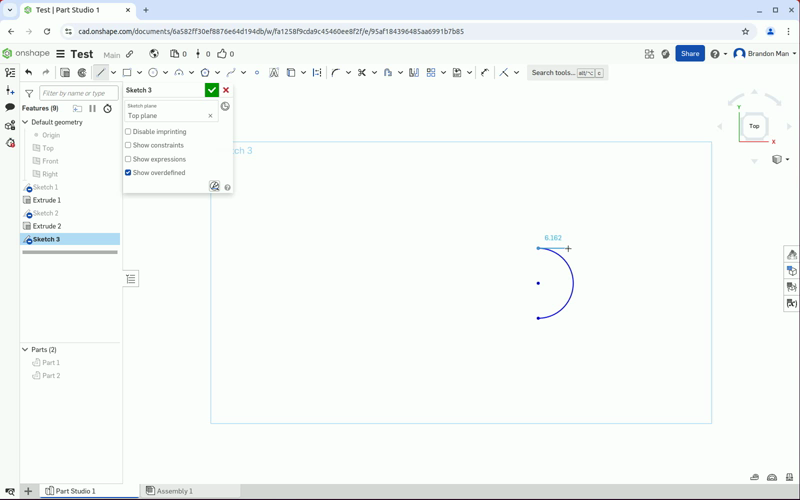
mouse_move(538, 268)
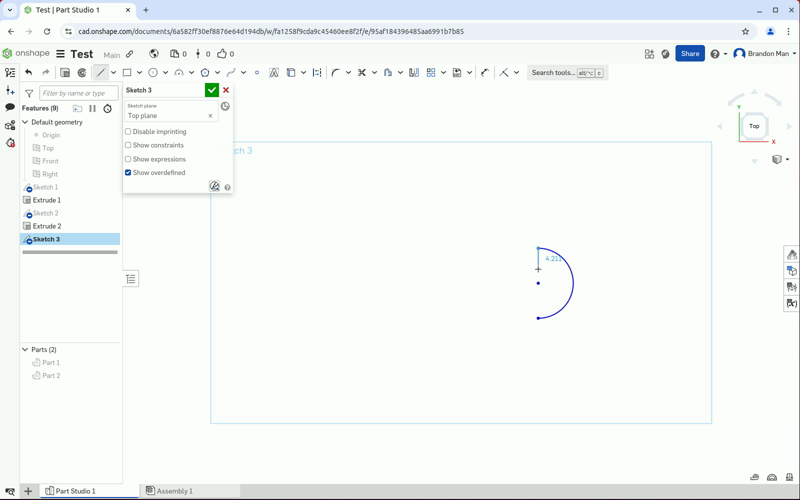
click(538, 268)
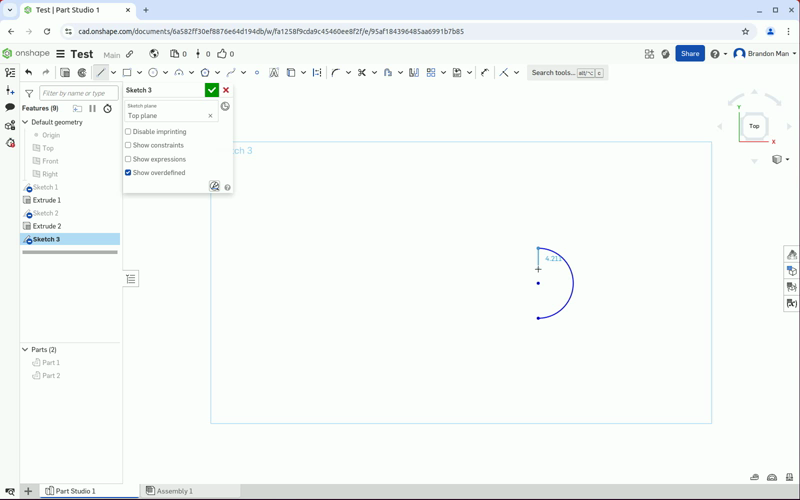
key_up(shift)
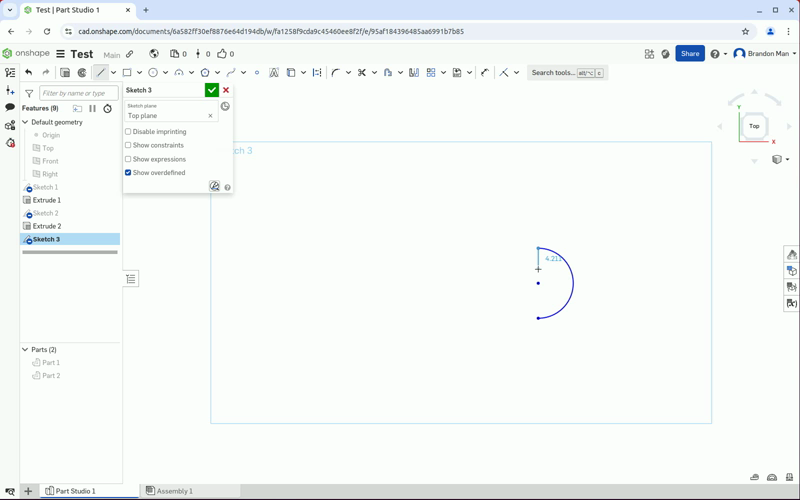
key(esc)
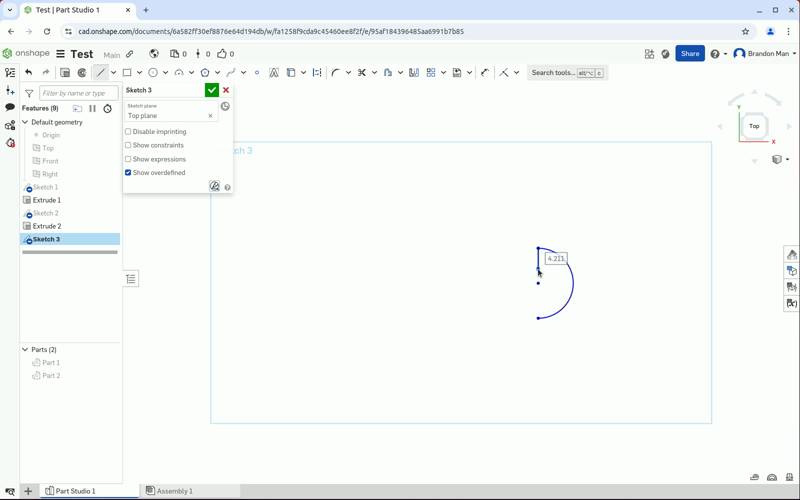
key(a)
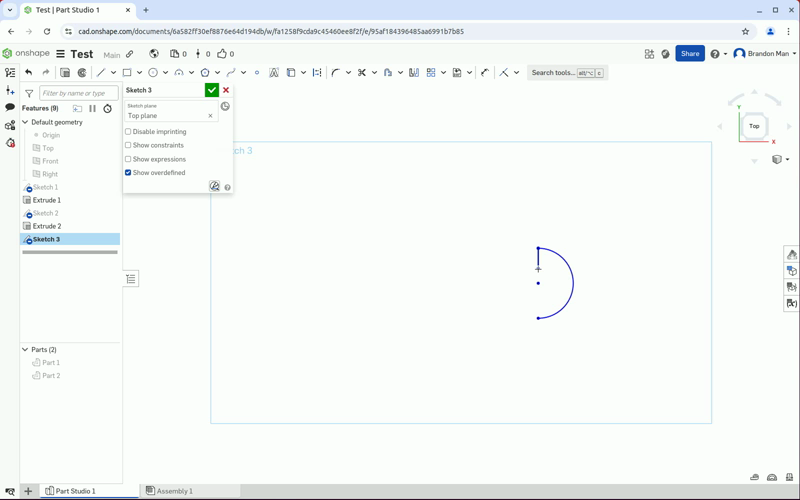
mouse_move(538, 268)
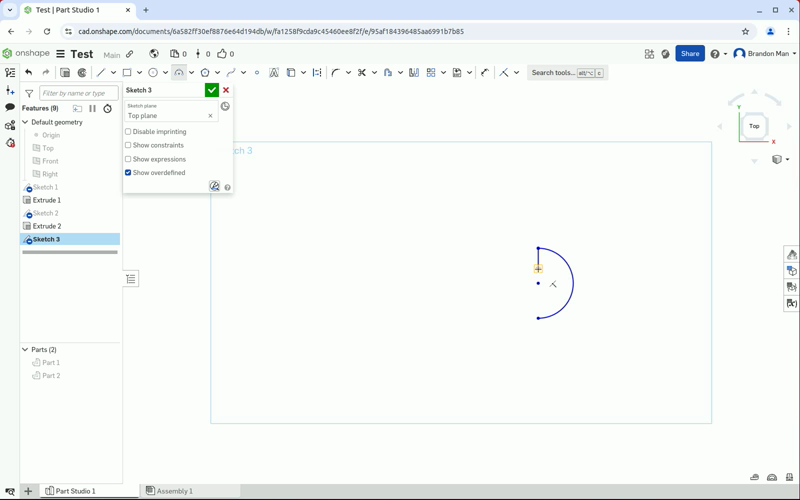
click(538, 268)
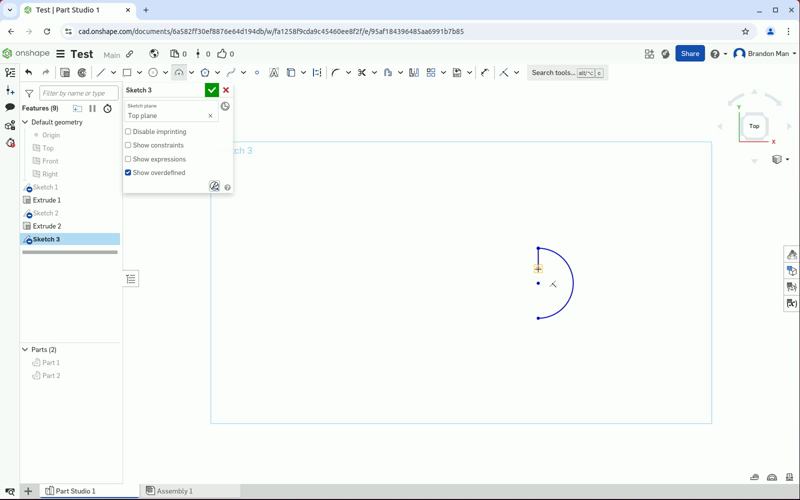
key_down(shift)
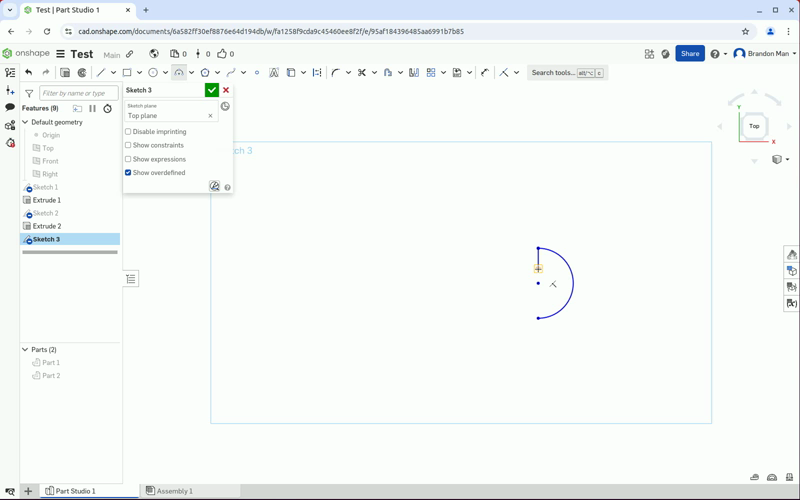
mouse_move(538, 297)
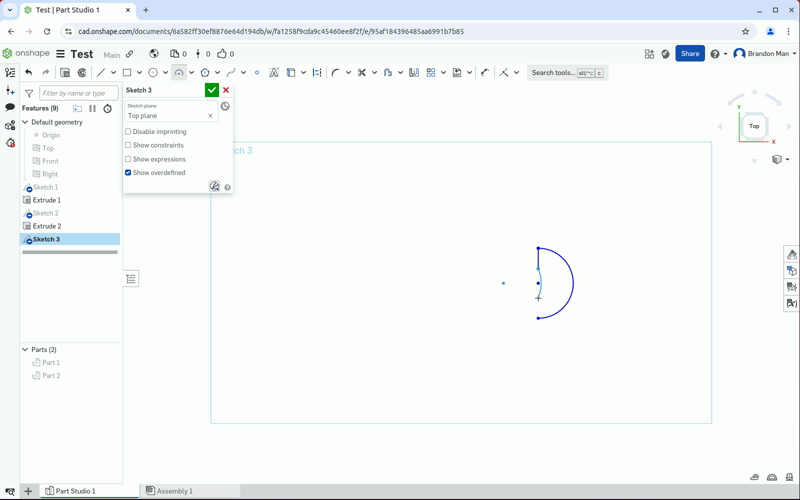
click(538, 297)
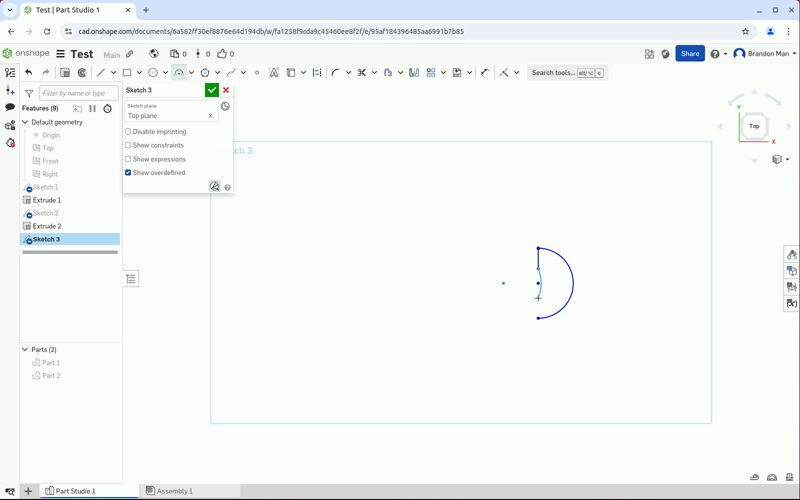
mouse_move(552, 283)
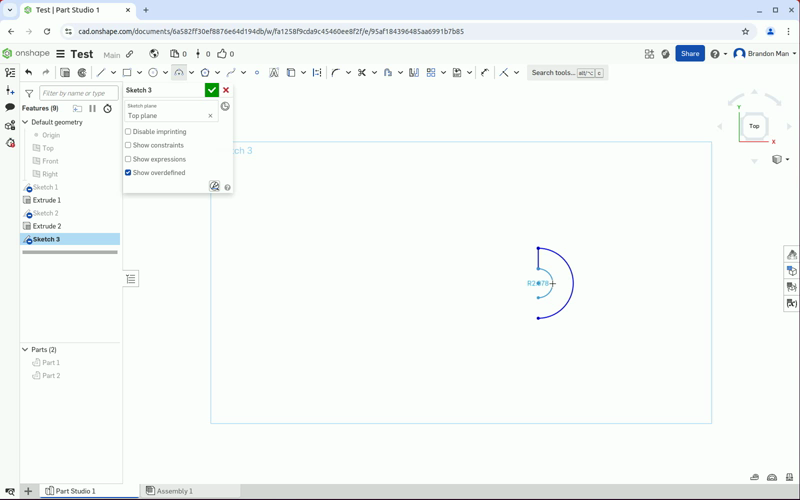
click(552, 283)
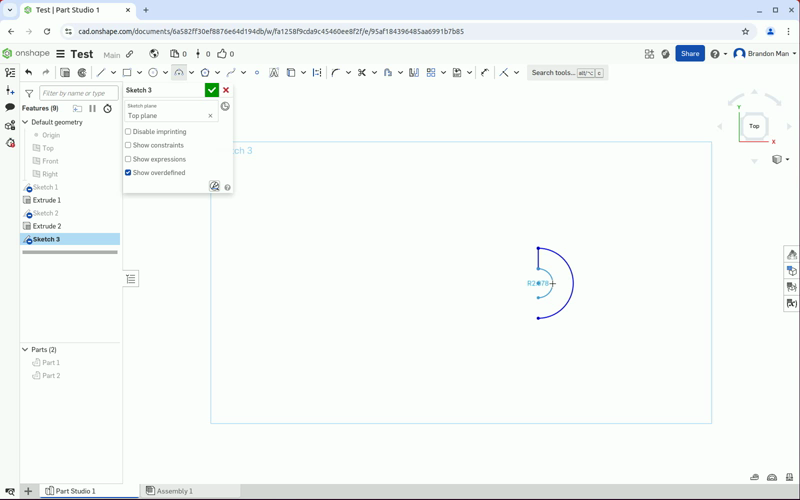
key_up(shift)
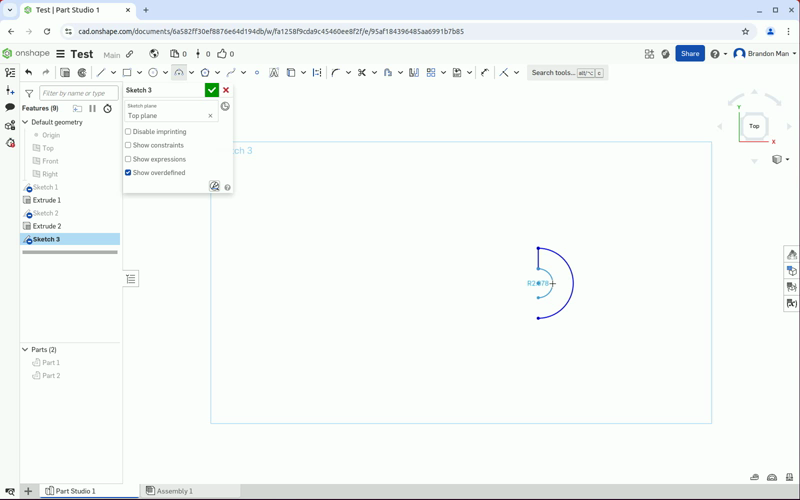
key(esc)
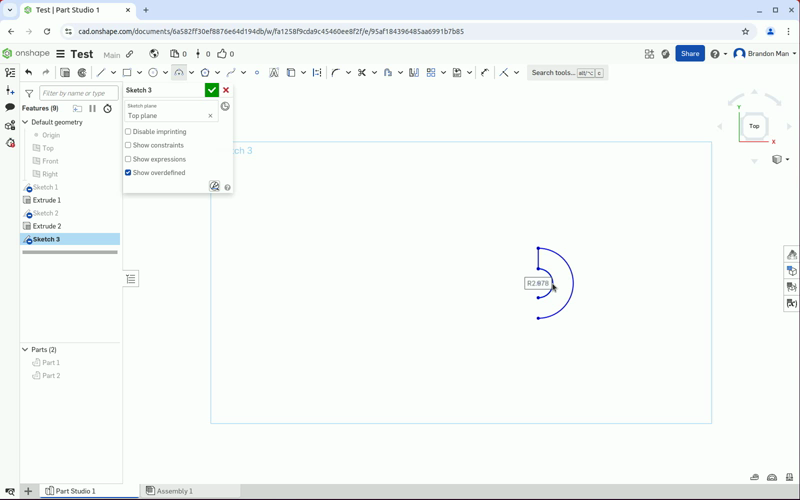
key(l)
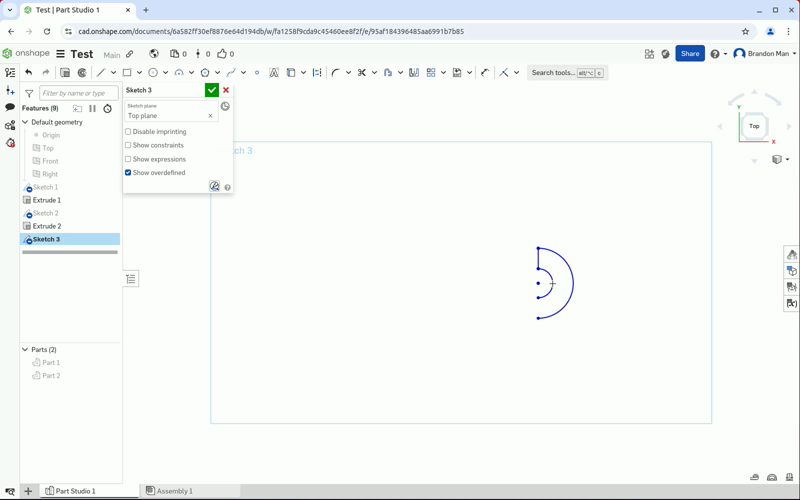
mouse_move(538, 297)
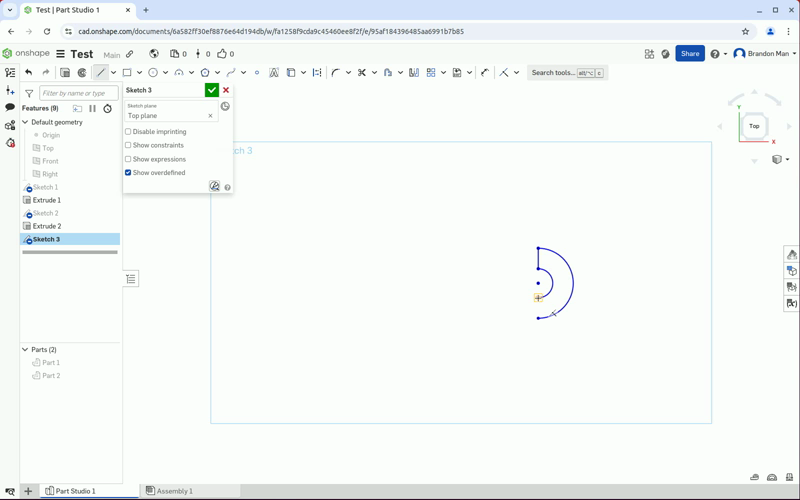
click(538, 297)
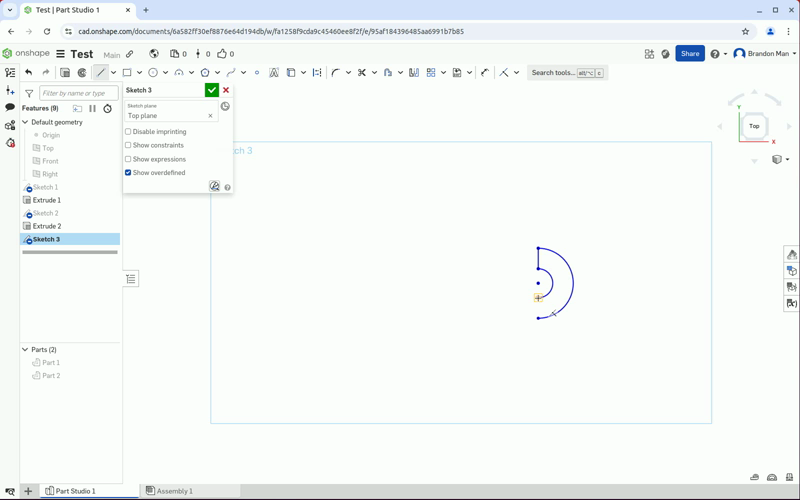
mouse_move(568, 297)
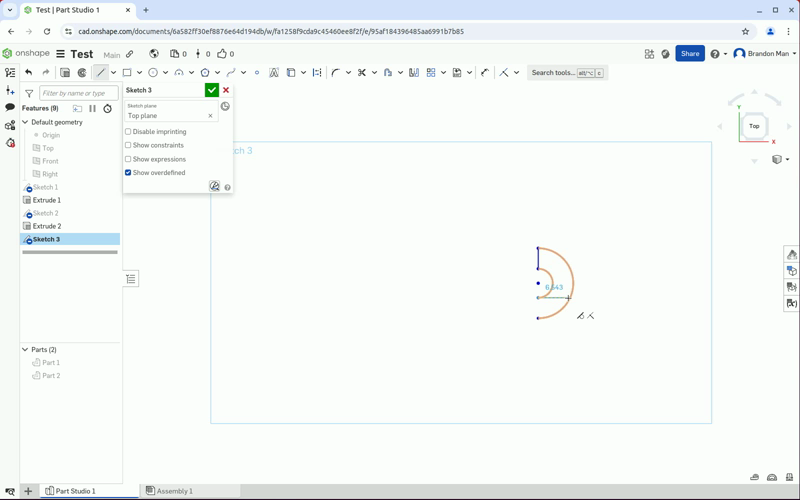
key_down(shift)
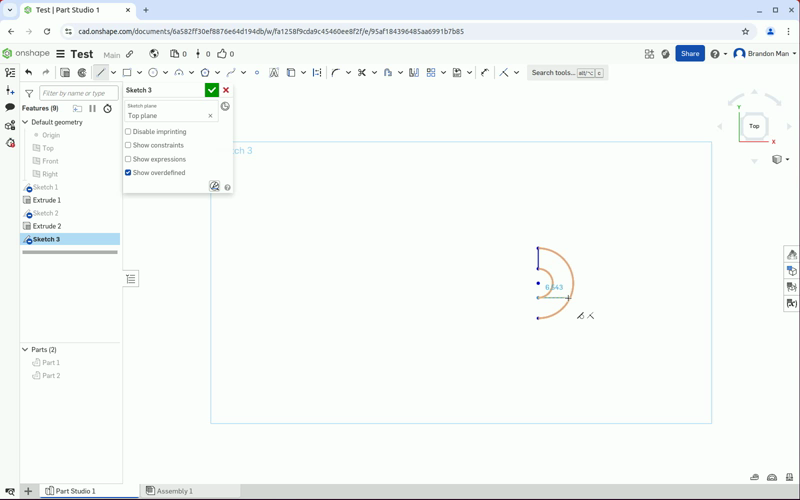
mouse_move(538, 318)
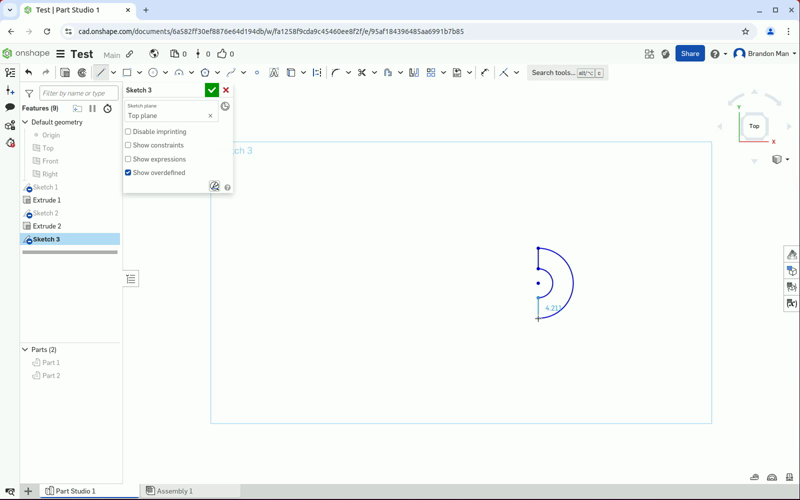
key_up(shift)
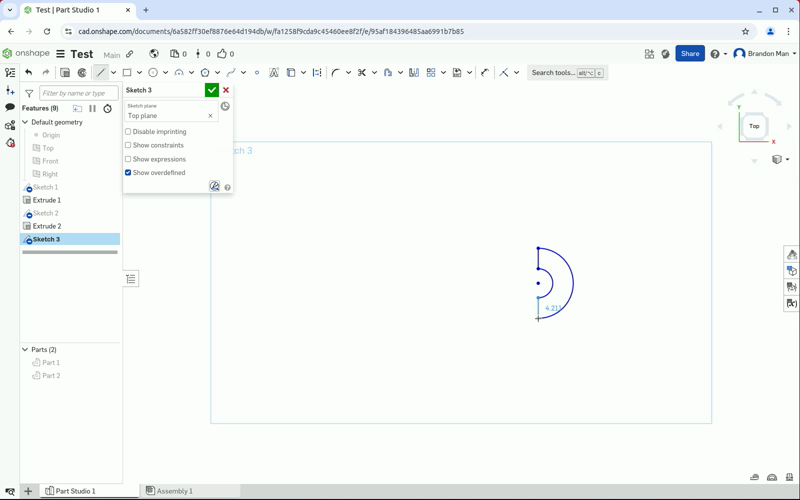
click(538, 318)
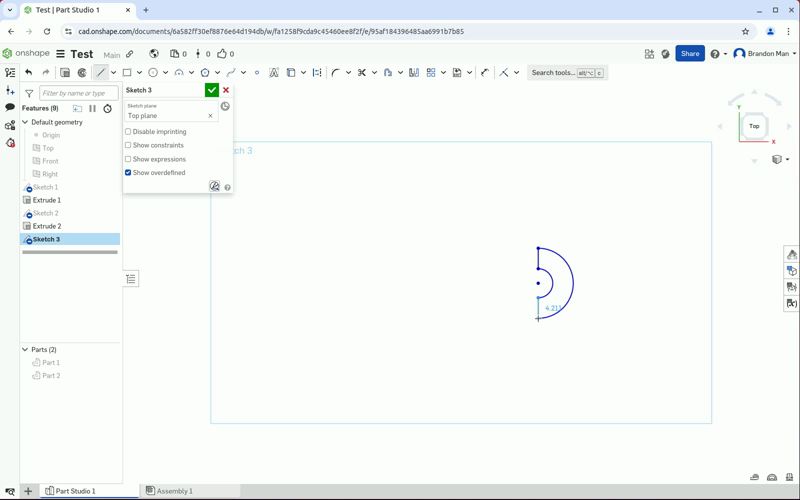
key(esc)
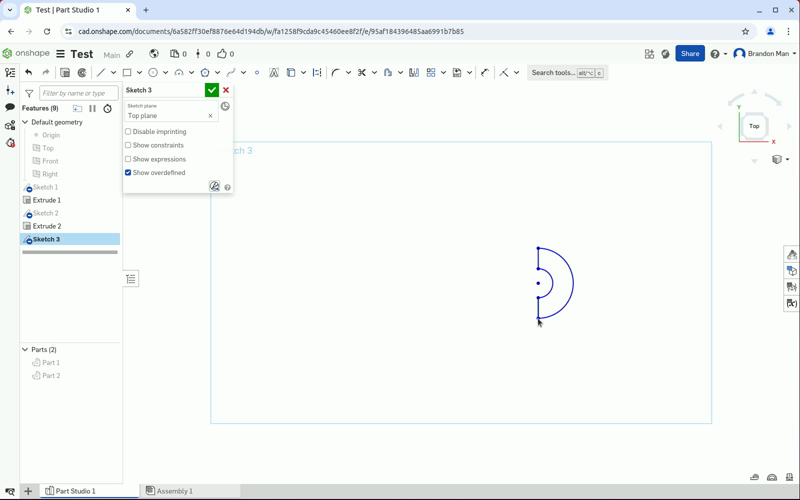
mouse_move(553, 278)
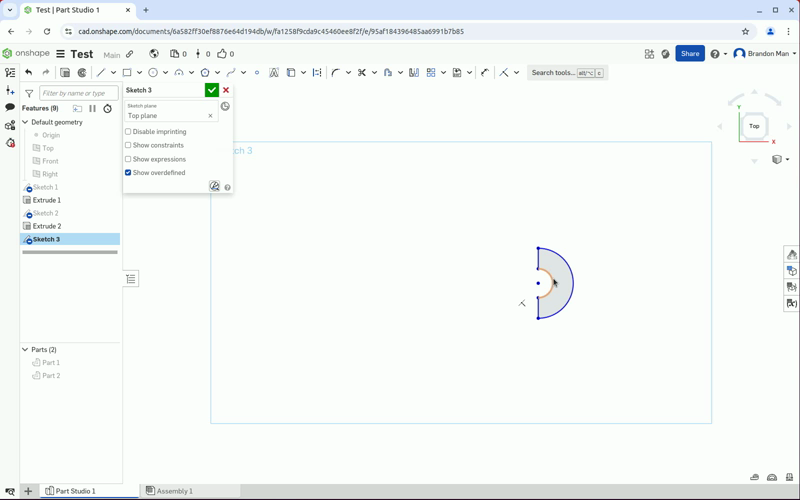
scroll(6)
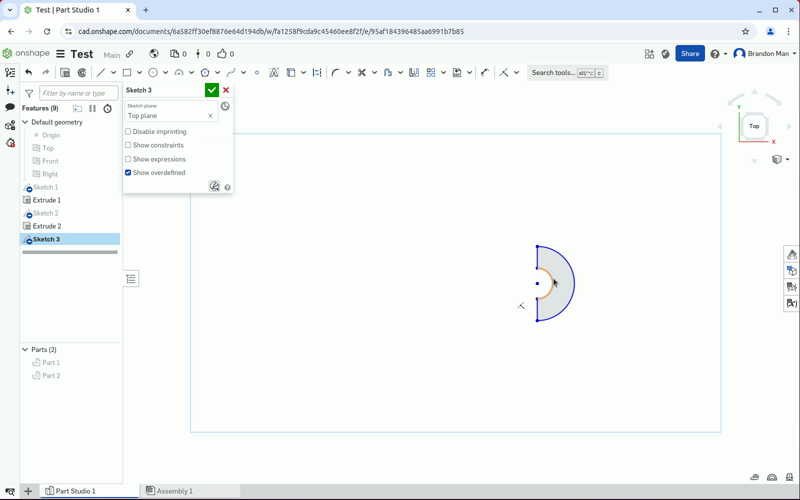
scroll(6)
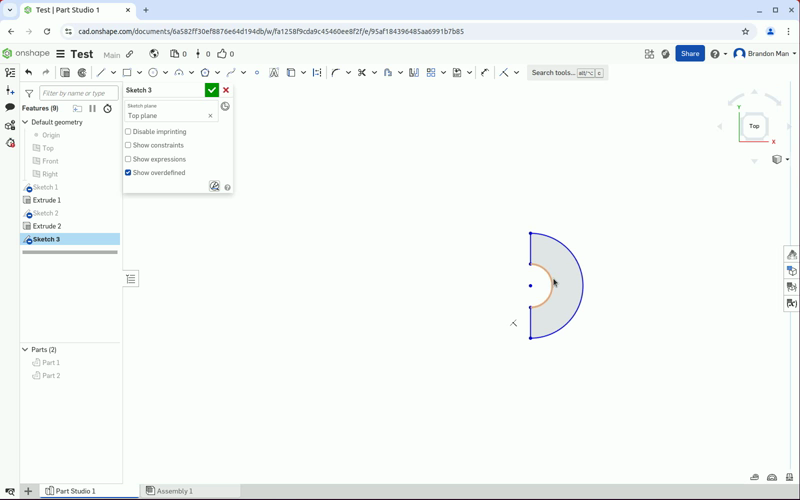
scroll(6)
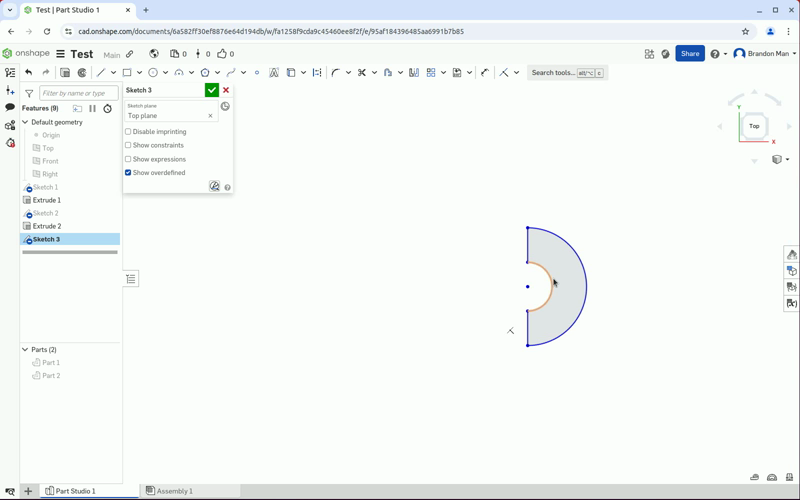
scroll(6)
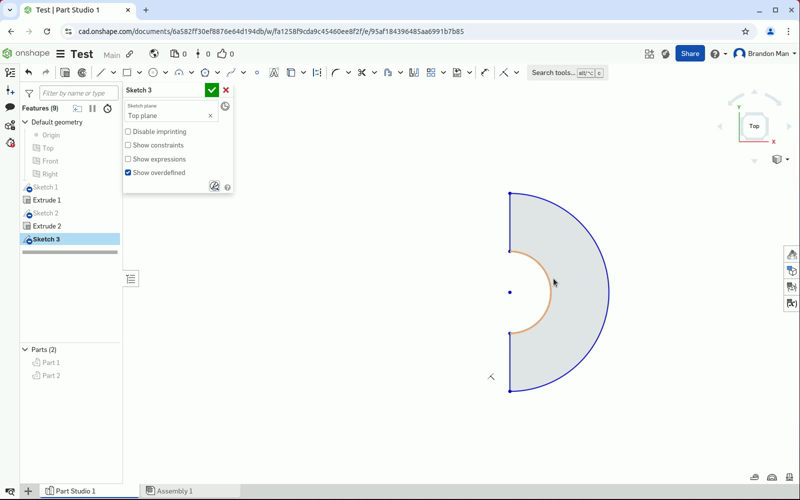
scroll(6)
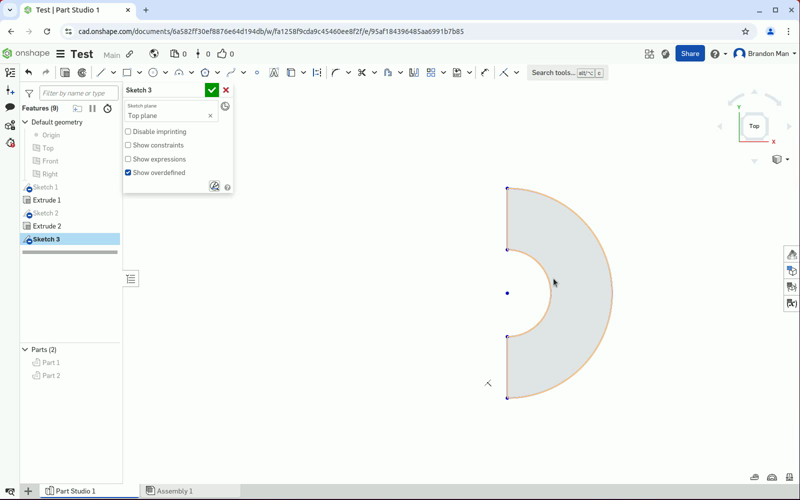
scroll(6)
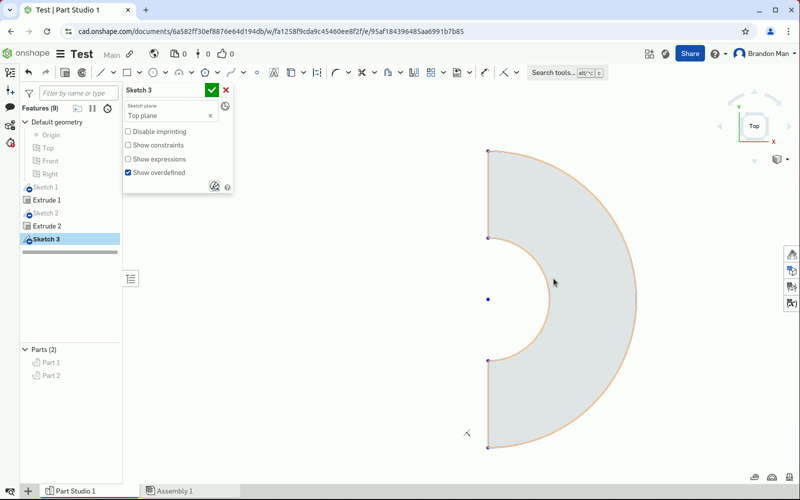
scroll(6)
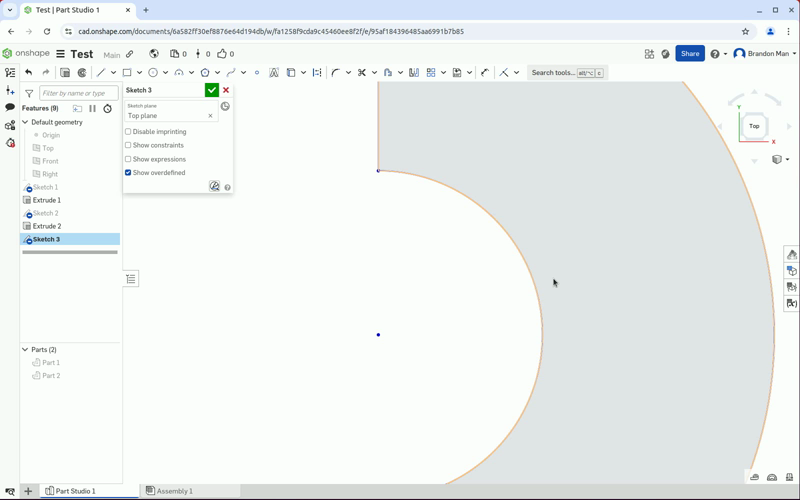
click(553, 278)
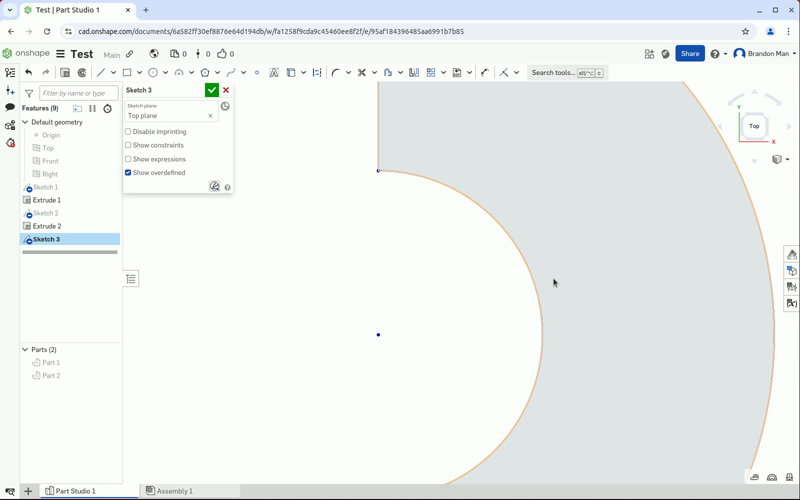
scroll(-6)
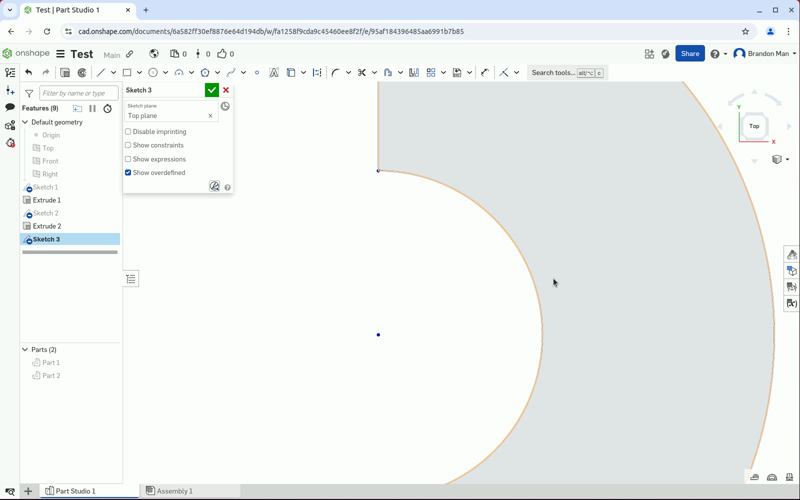
scroll(-6)
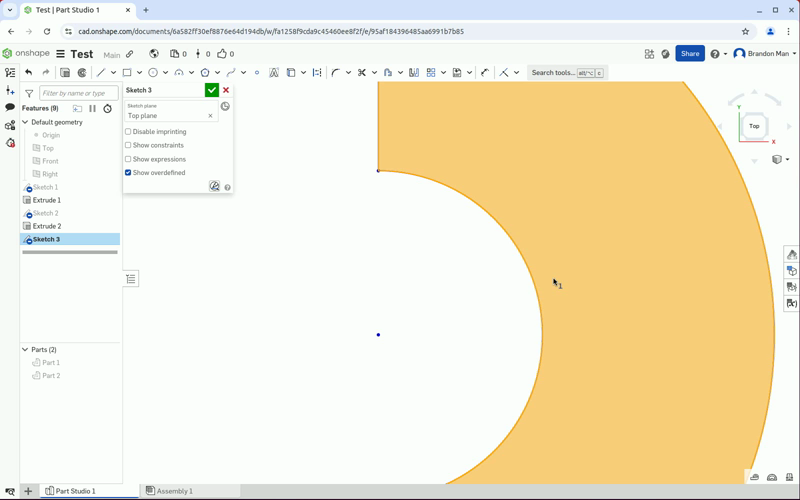
scroll(-6)
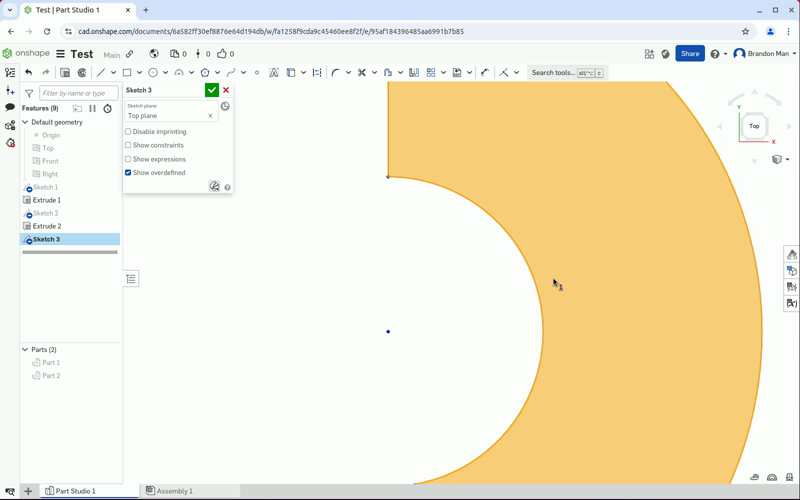
scroll(-6)
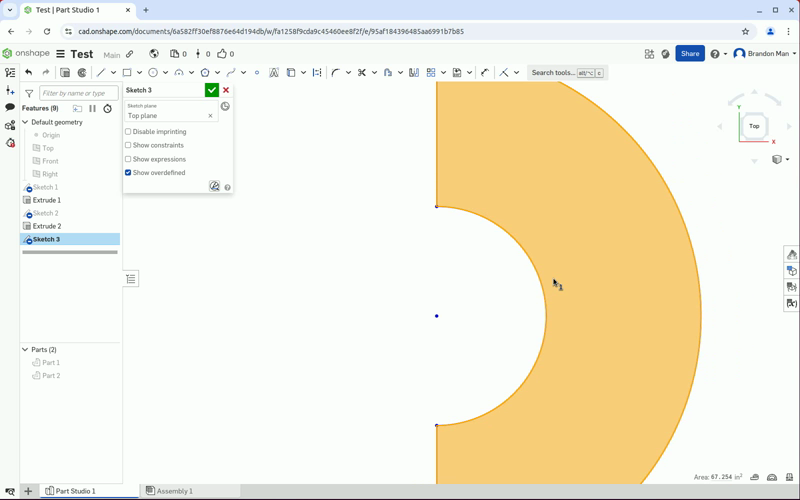
scroll(-6)
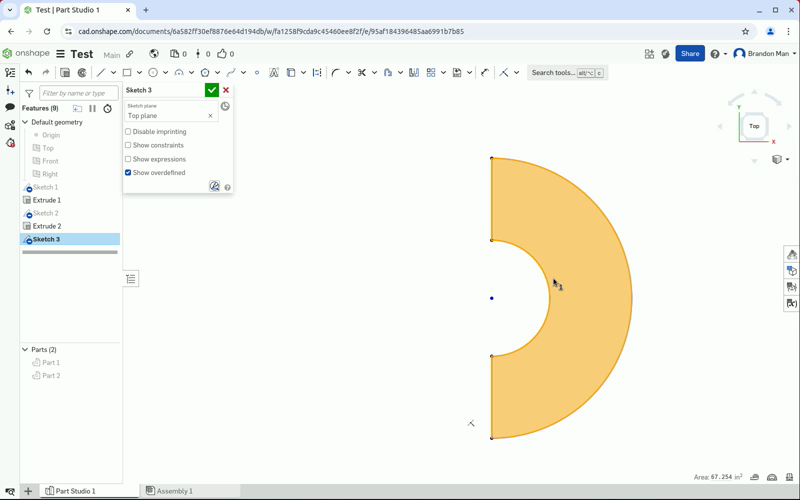
scroll(-6)
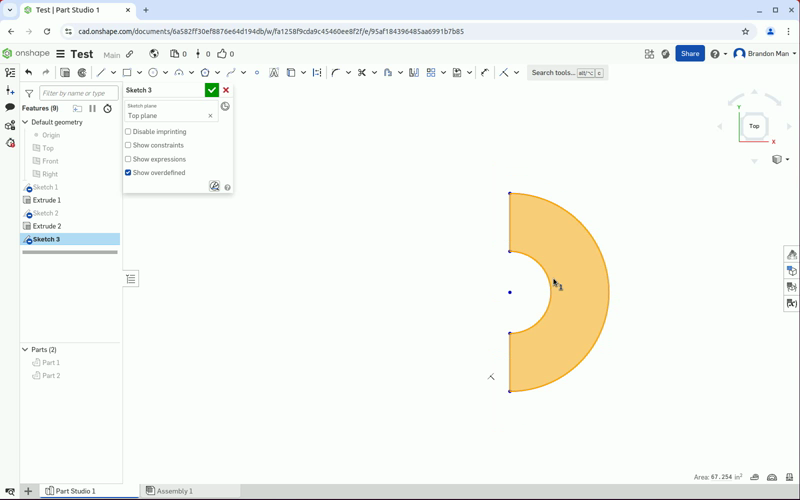
scroll(-6)
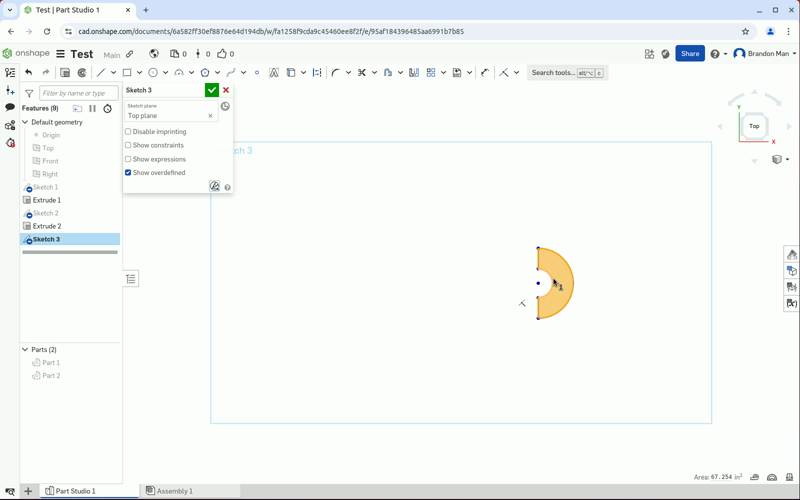
mouse_move(73, 352)
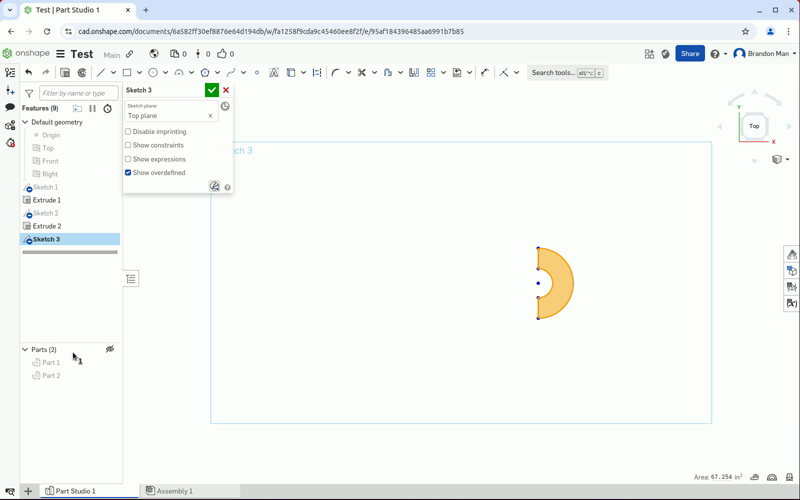
key(shift+y)
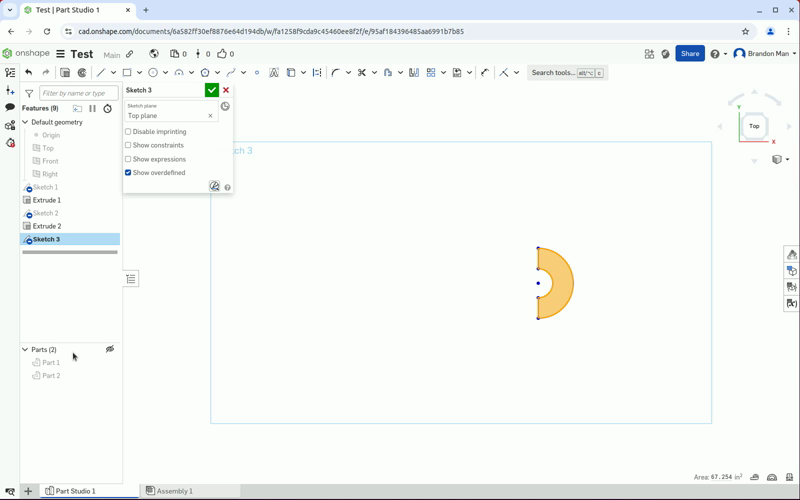
key(shift+e)
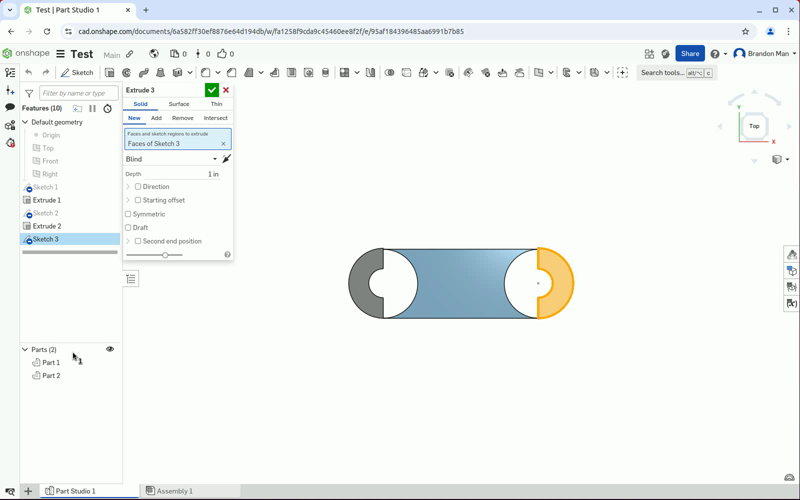
mouse_move(143, 106)
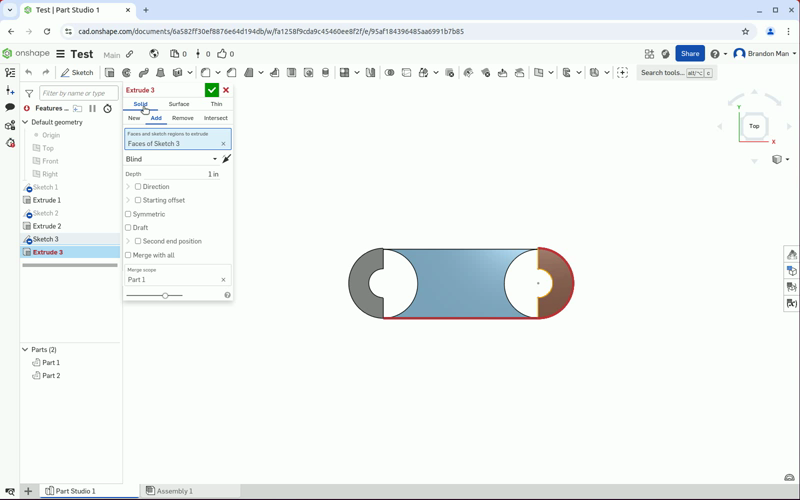
click(143, 106)
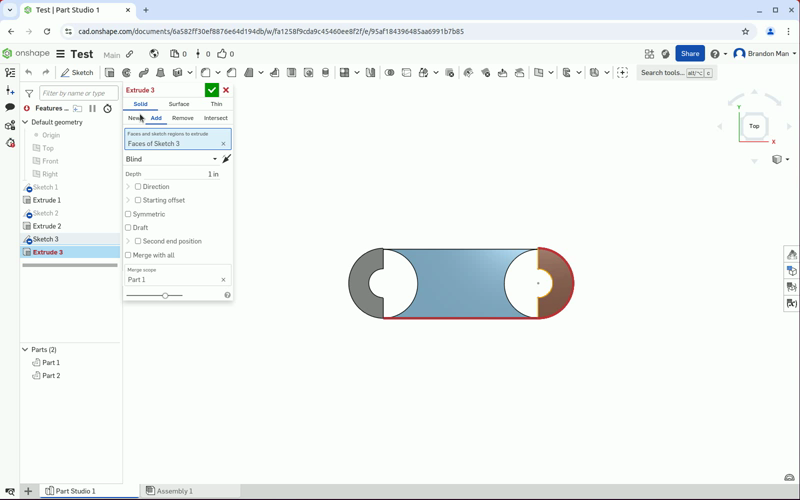
mouse_move(137, 120)
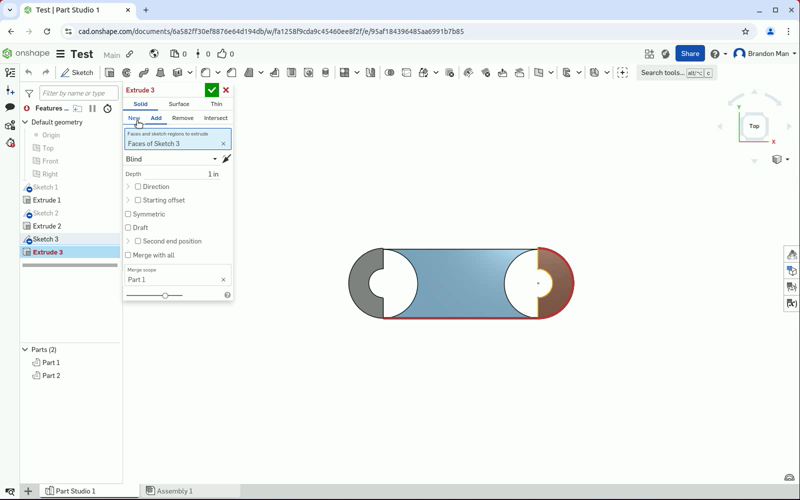
click(137, 120)
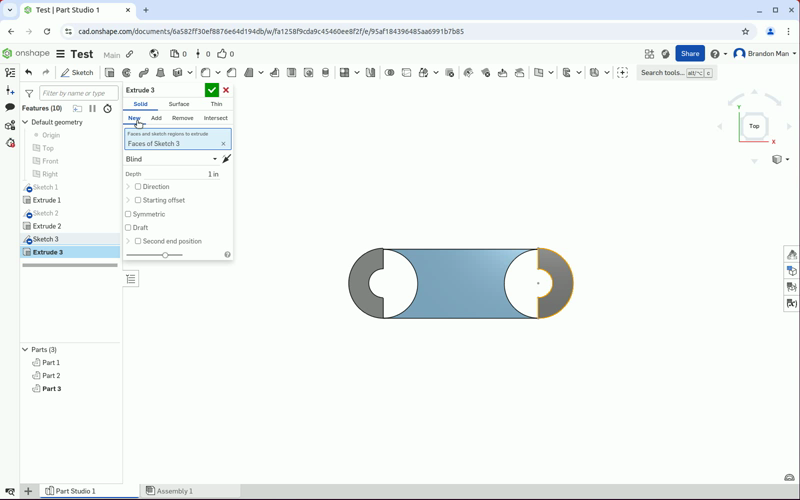
key(tab, 4)
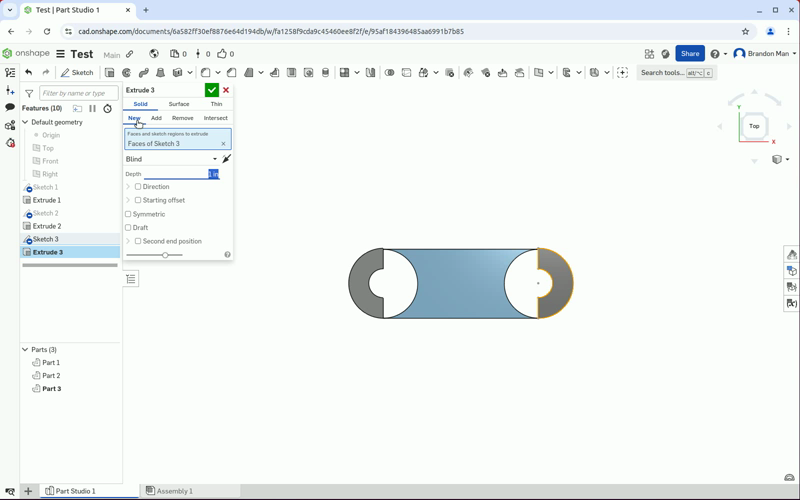
text(5.536)
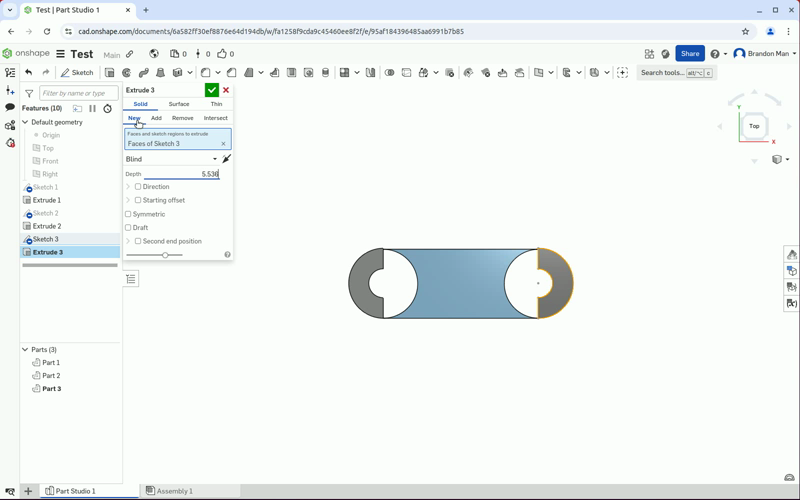
key(enter)
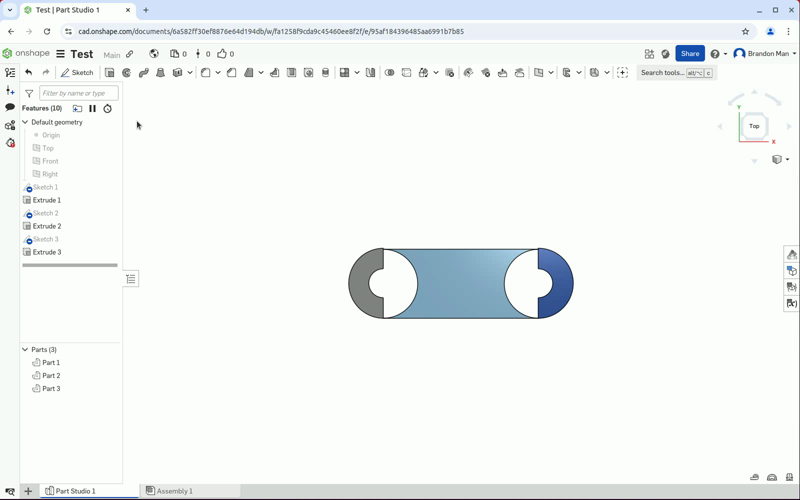
key(shift+h)
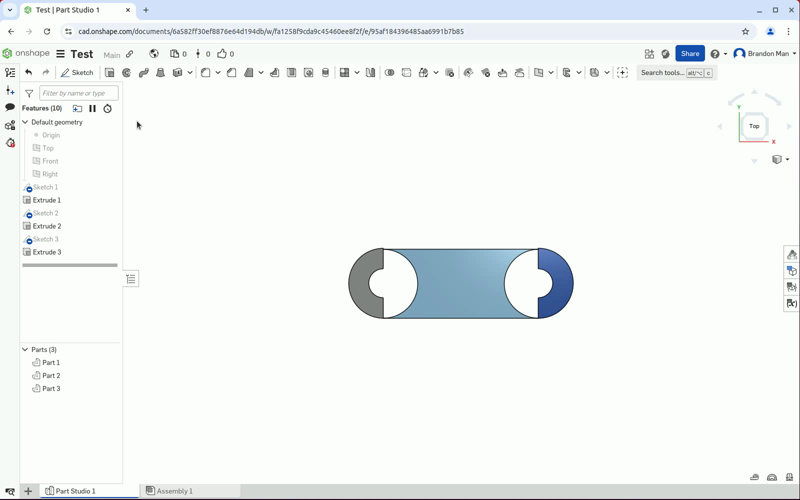
key(shift+h)
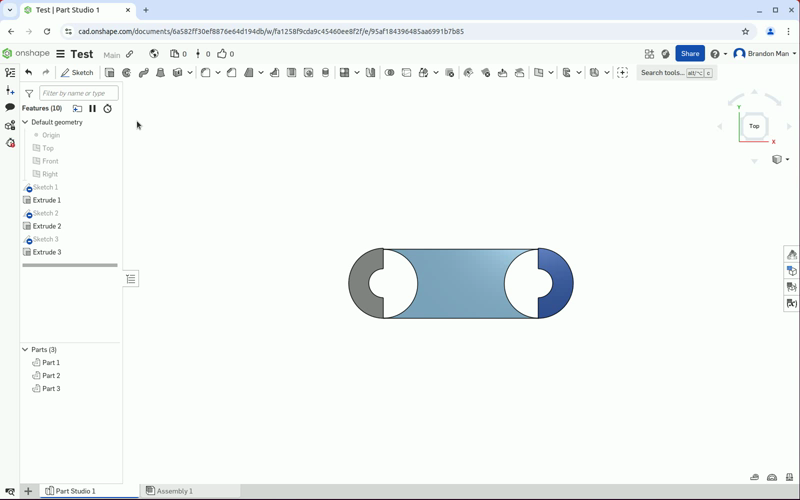
mouse_move(73, 189)
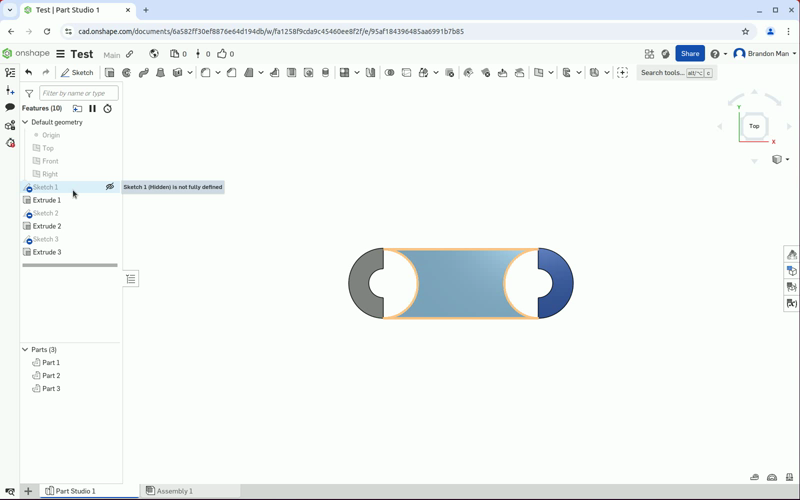
click(73, 189)
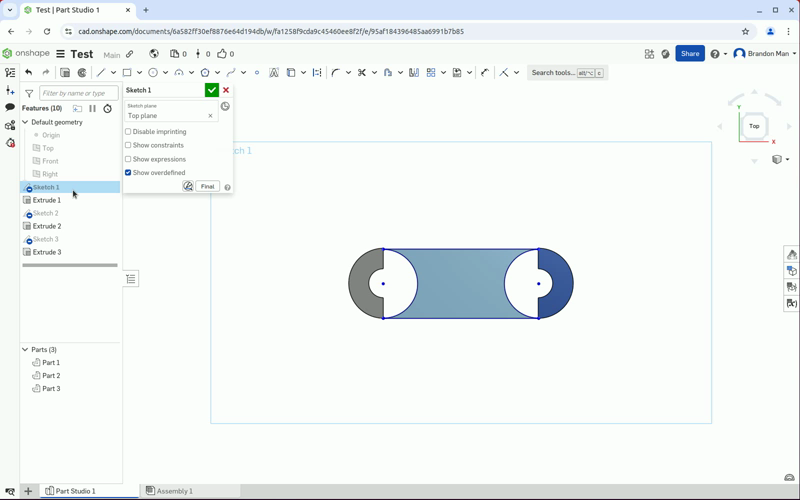
mouse_move(229, 92)
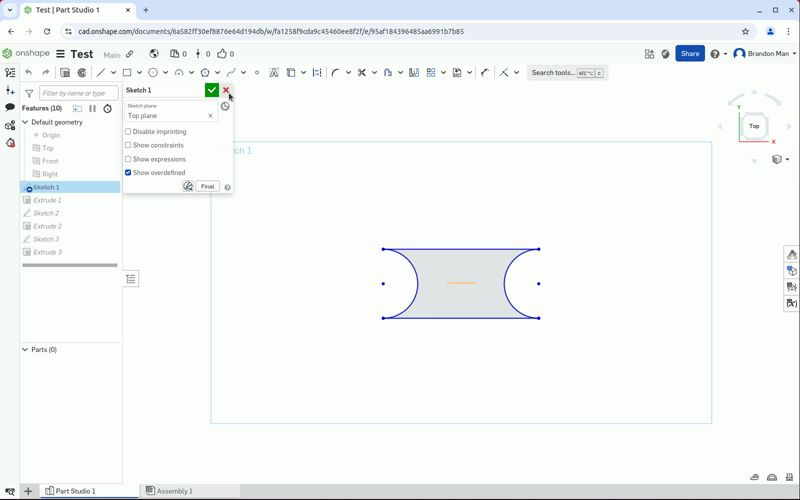
click(229, 92)
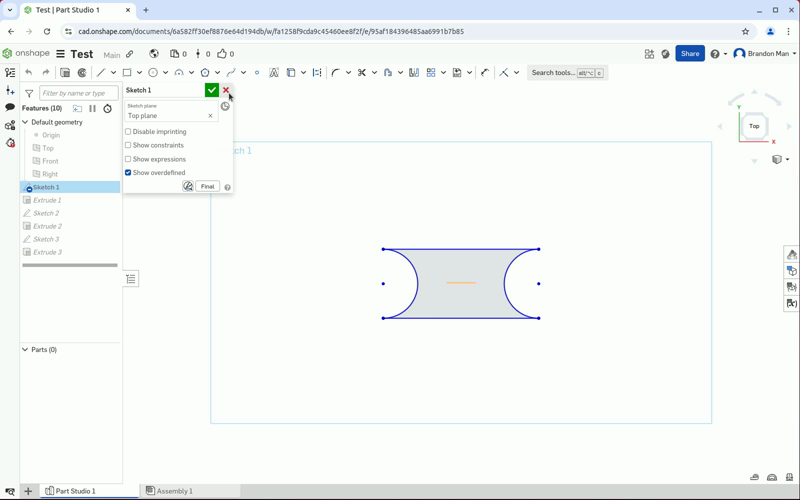
key(shift+s)
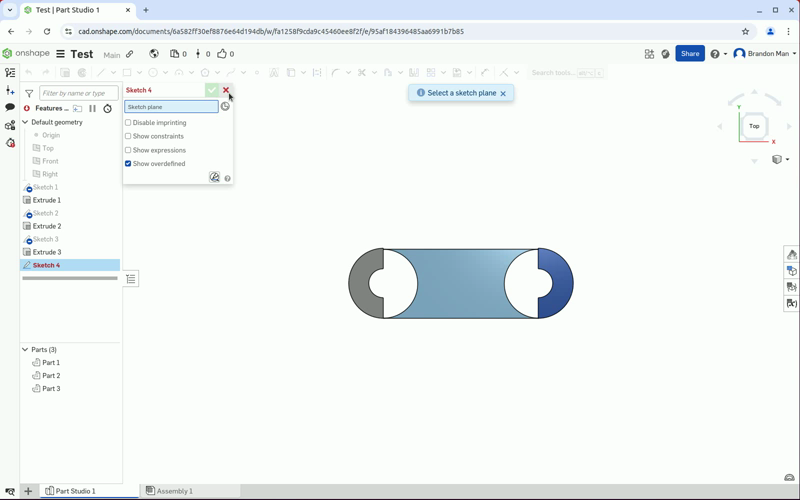
mouse_move(73, 150)
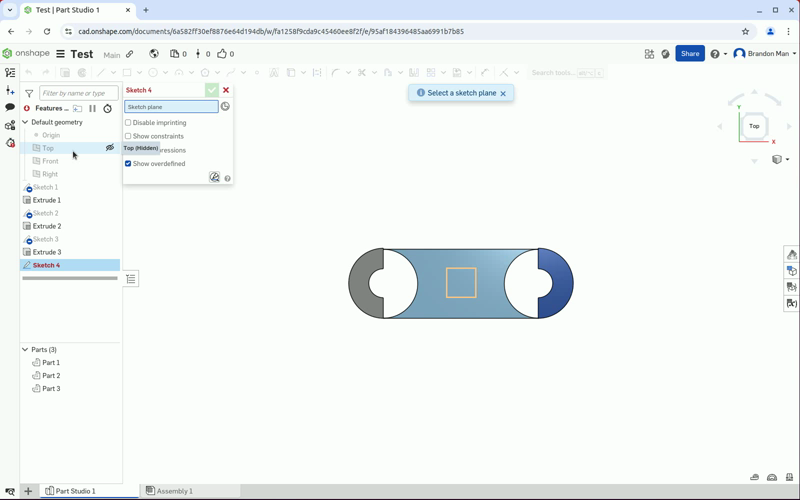
click(73, 150)
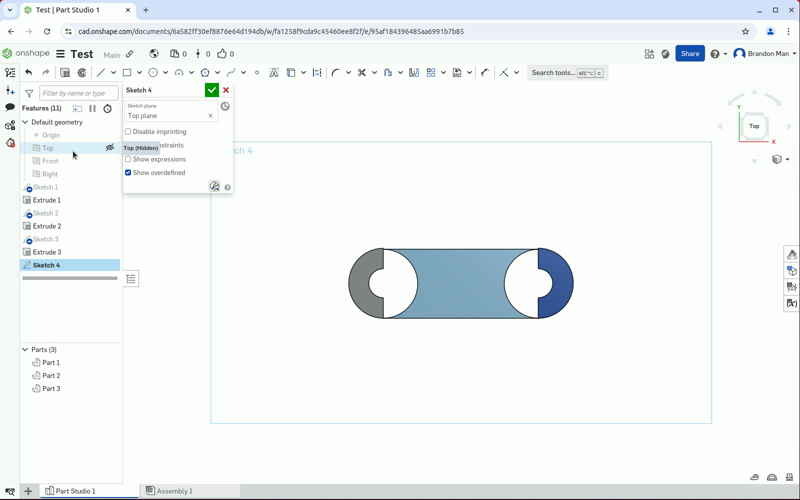
mouse_move(73, 352)
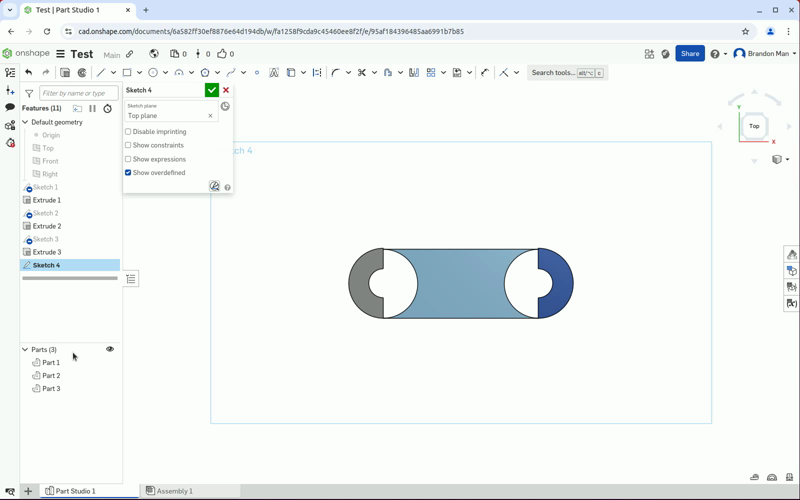
key(y)
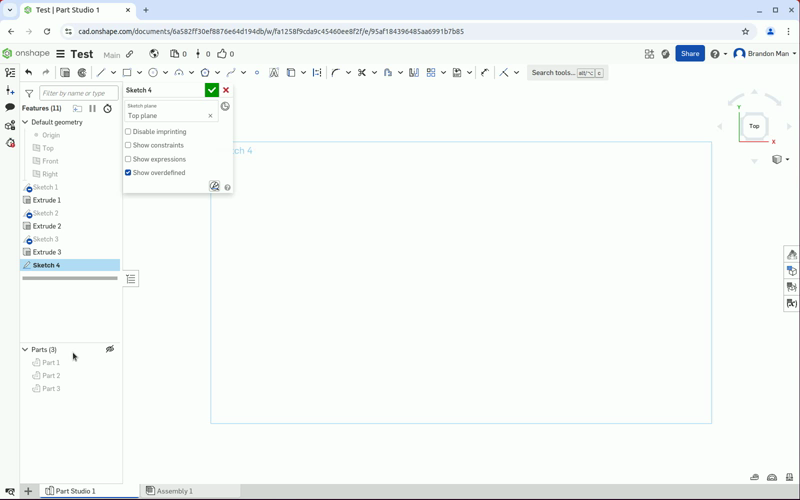
key(a)
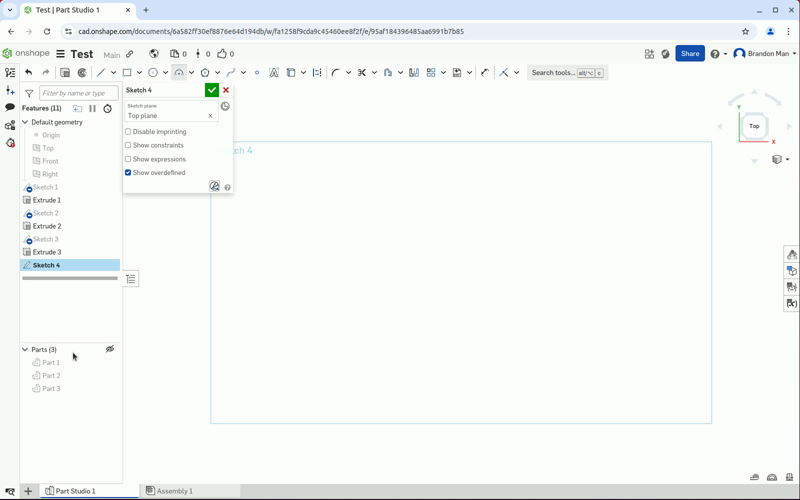
key_down(shift)
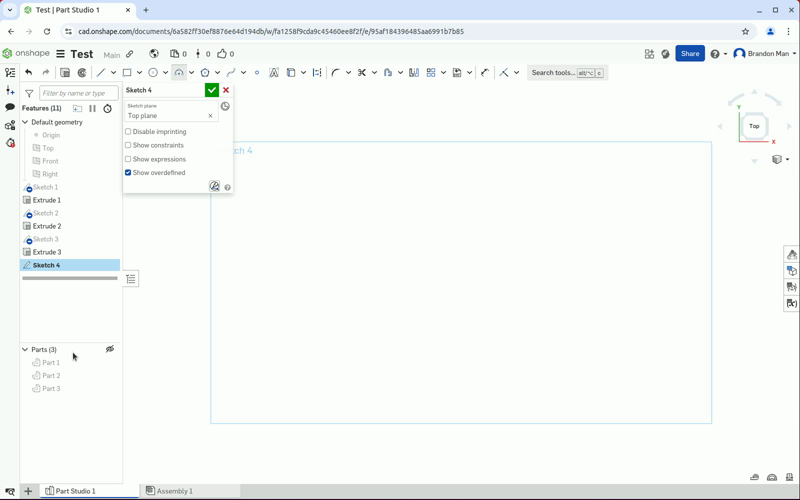
mouse_move(383, 318)
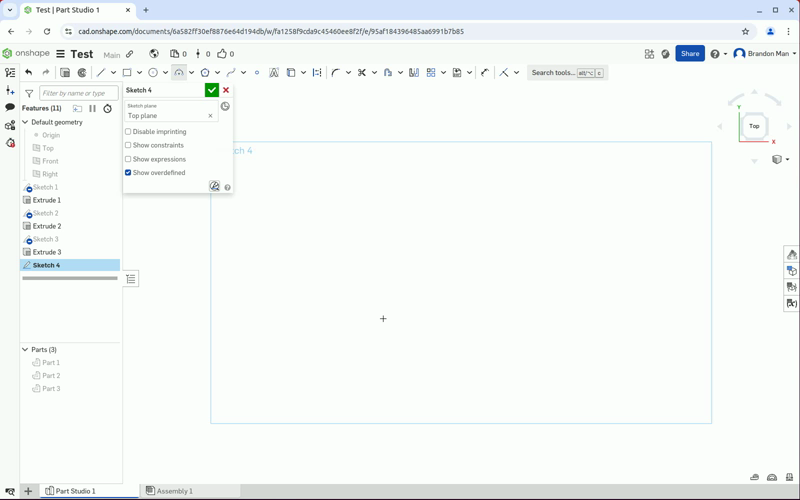
click(383, 318)
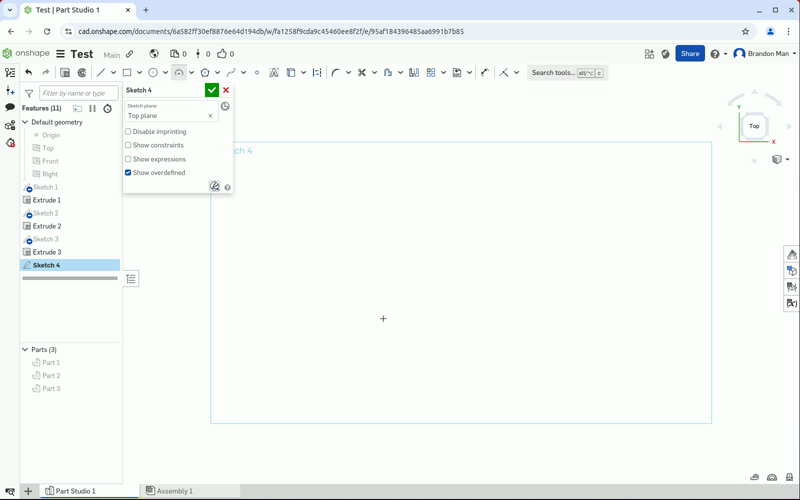
key_up(shift)
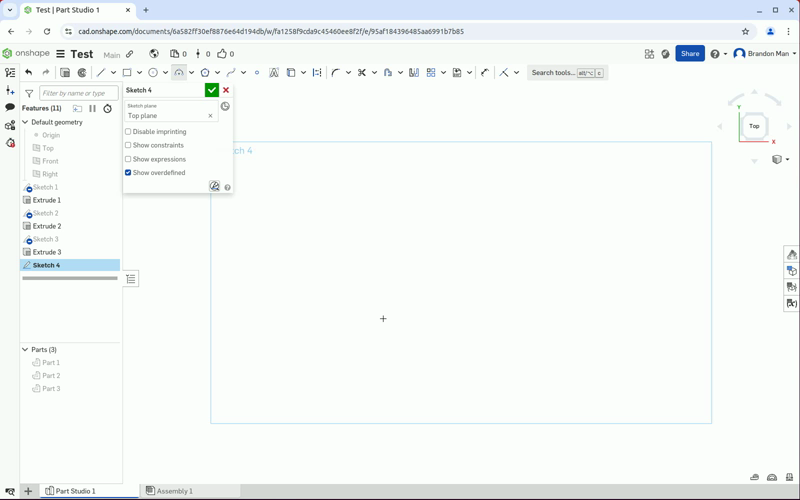
key_down(shift)
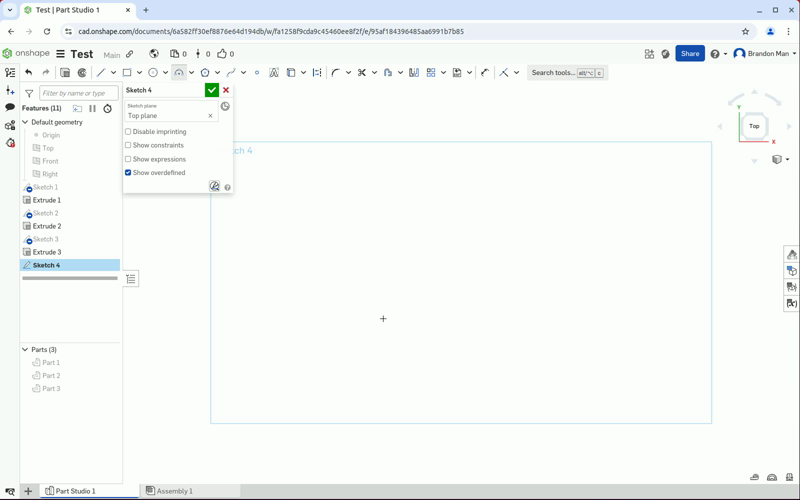
mouse_move(383, 248)
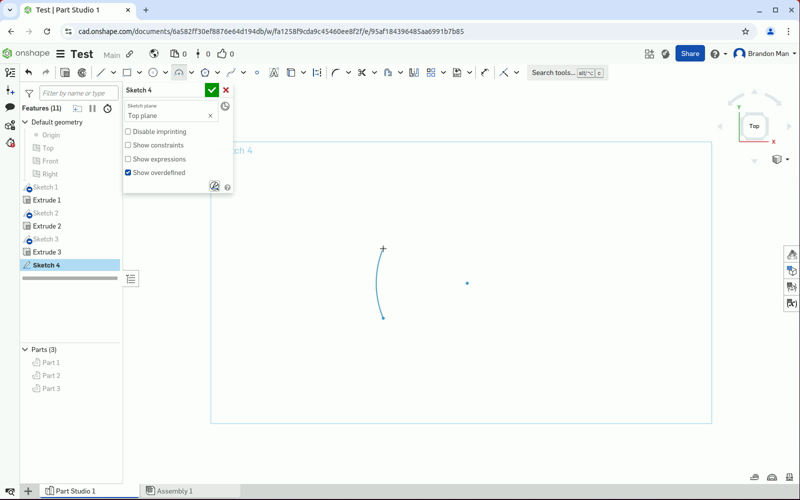
click(383, 248)
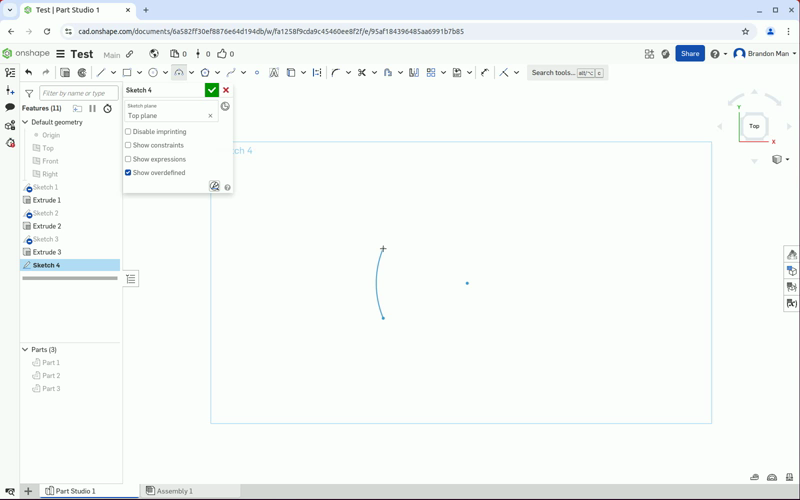
mouse_move(418, 283)
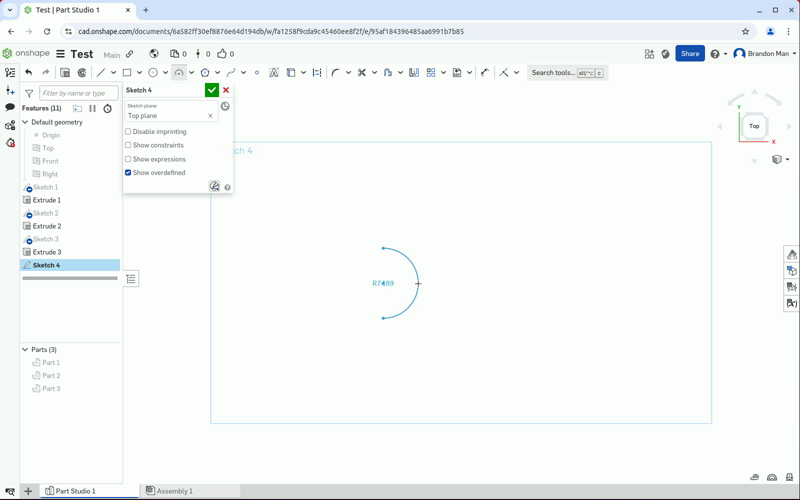
click(418, 283)
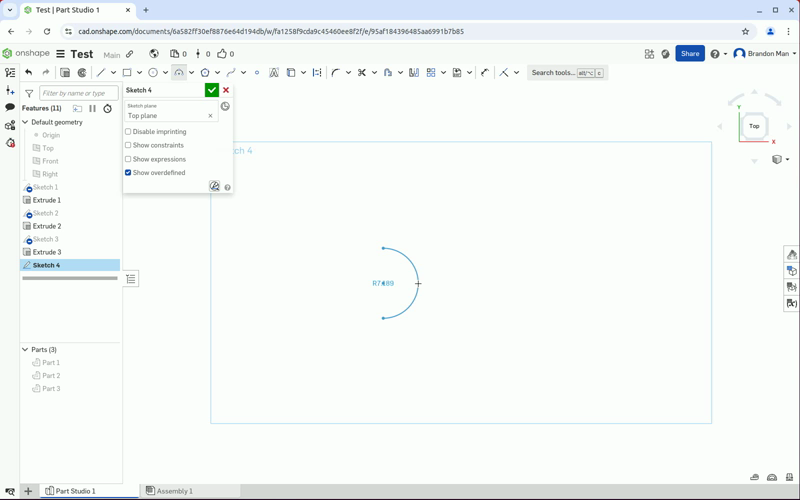
key_up(shift)
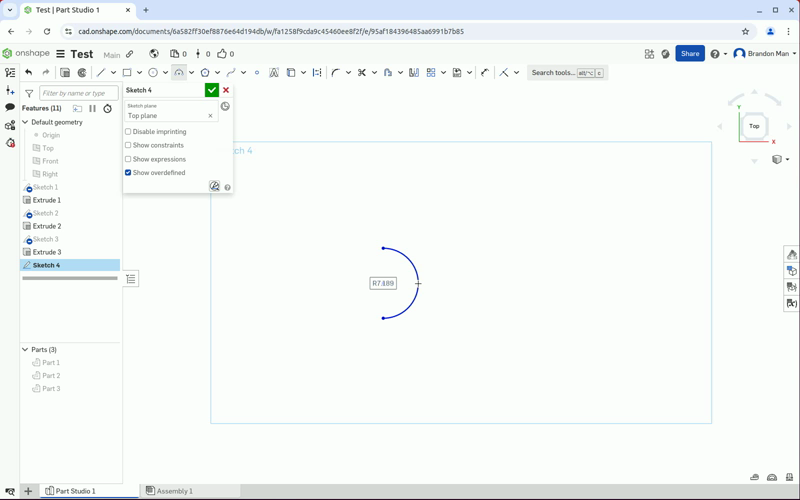
key(esc)
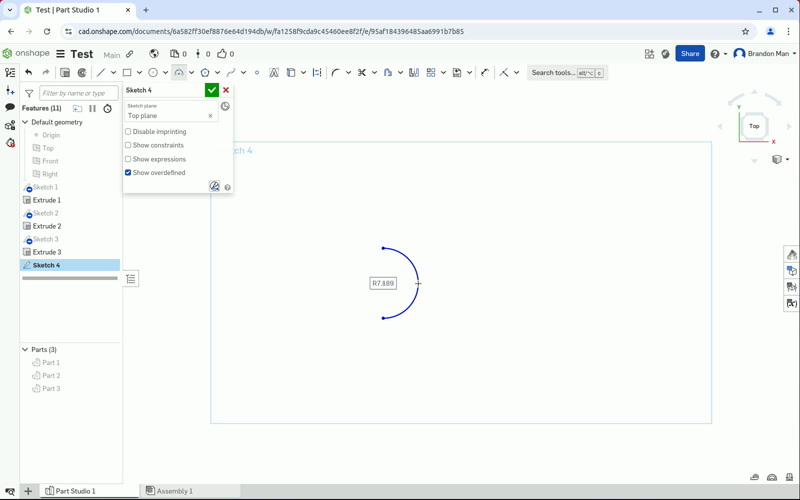
key(l)
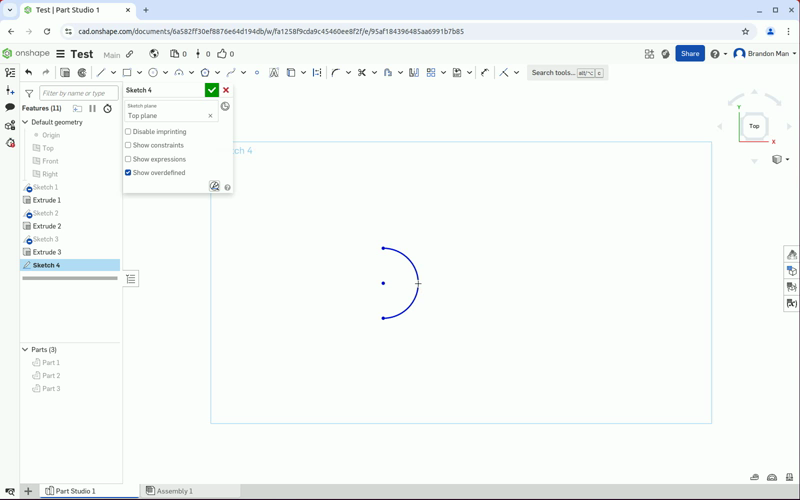
mouse_move(383, 248)
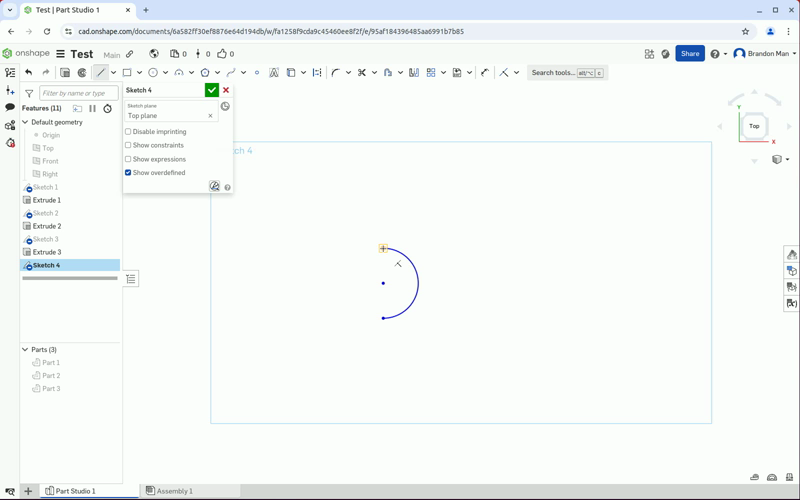
click(383, 248)
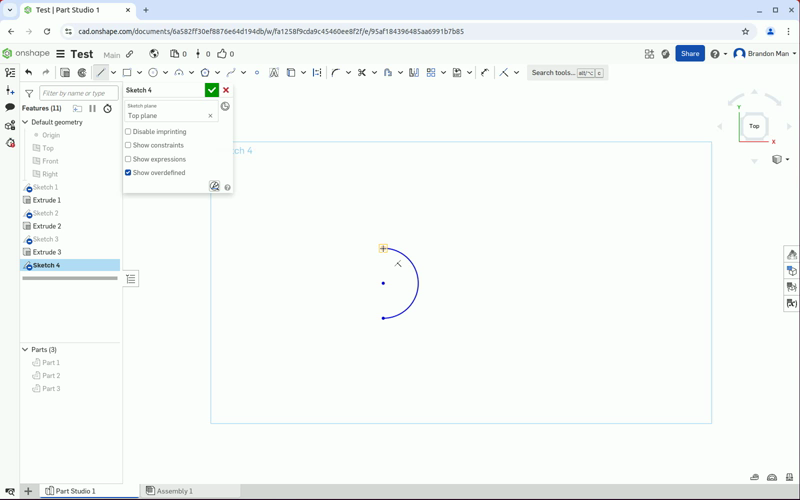
key_down(shift)
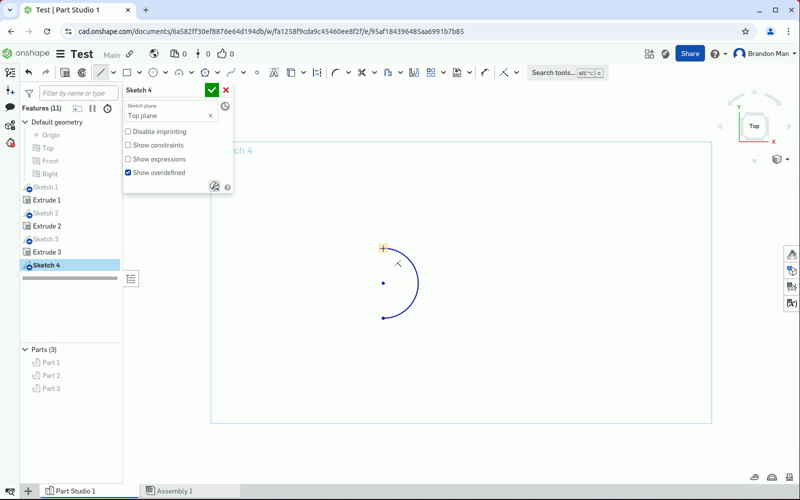
mouse_move(413, 248)
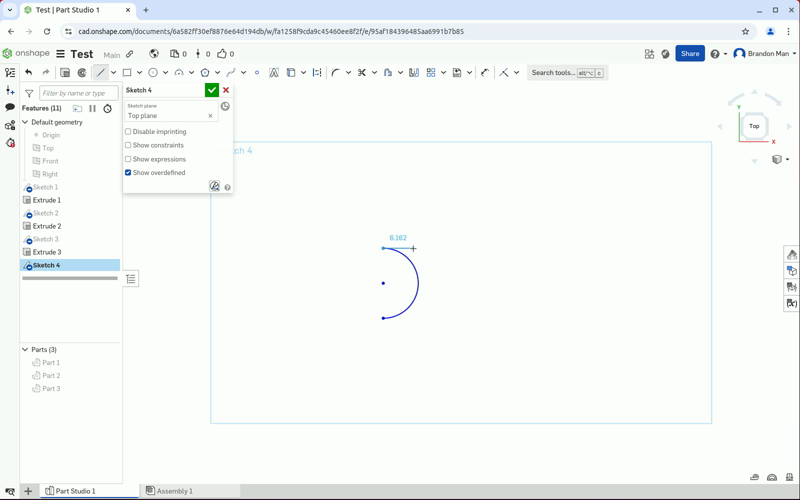
mouse_move(383, 268)
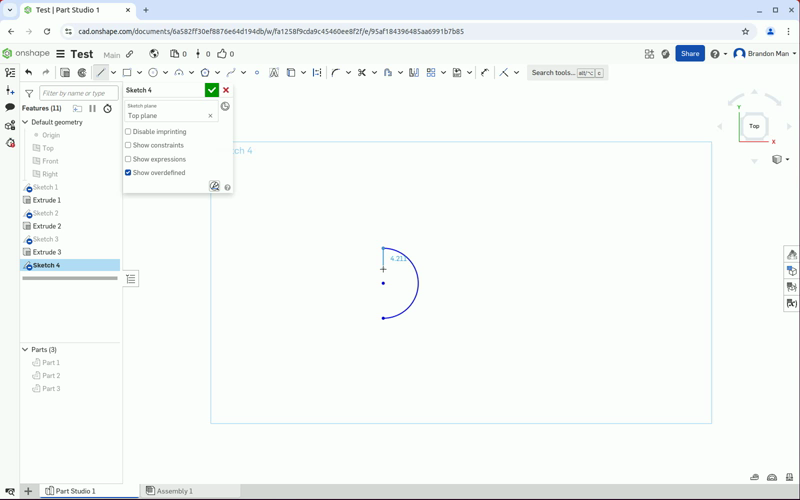
click(383, 268)
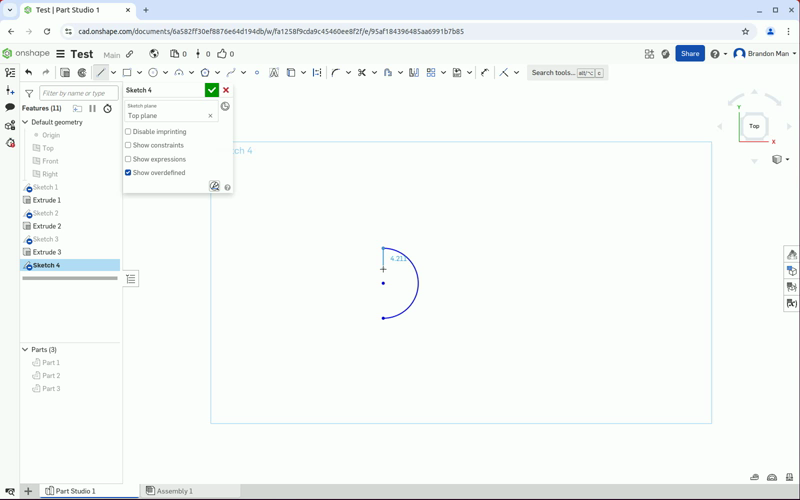
key_up(shift)
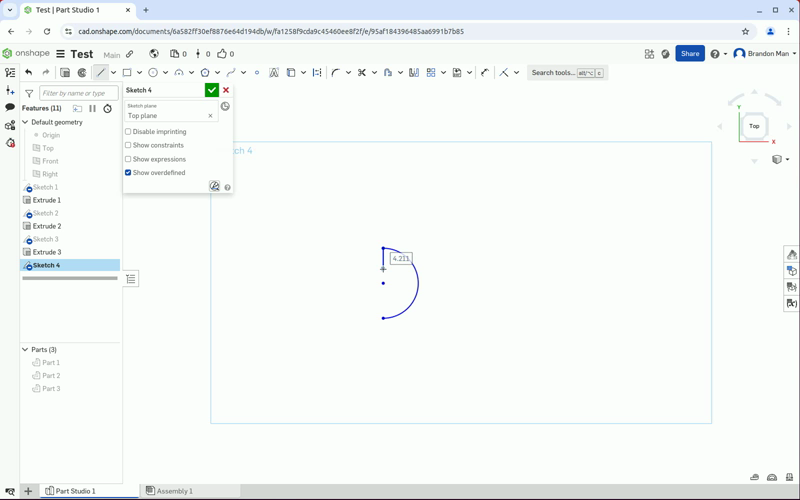
key(esc)
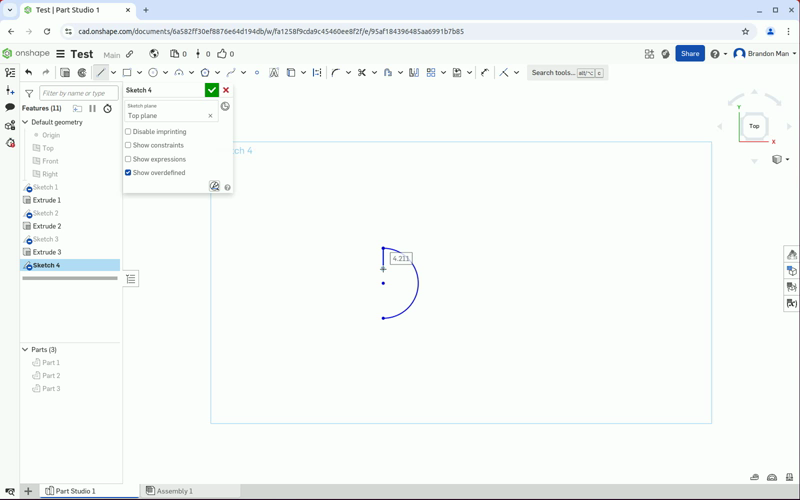
key(a)
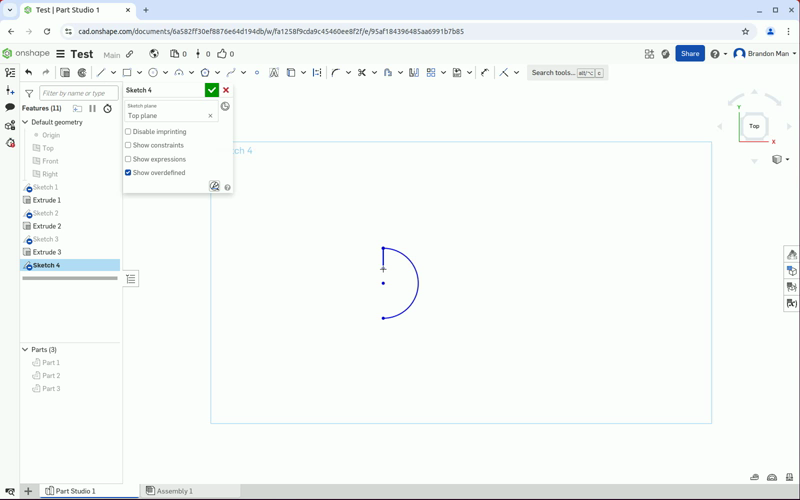
mouse_move(383, 268)
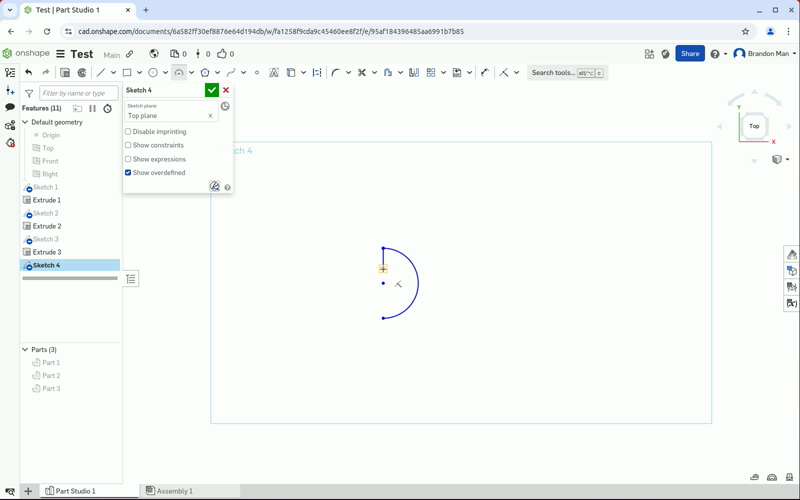
click(383, 268)
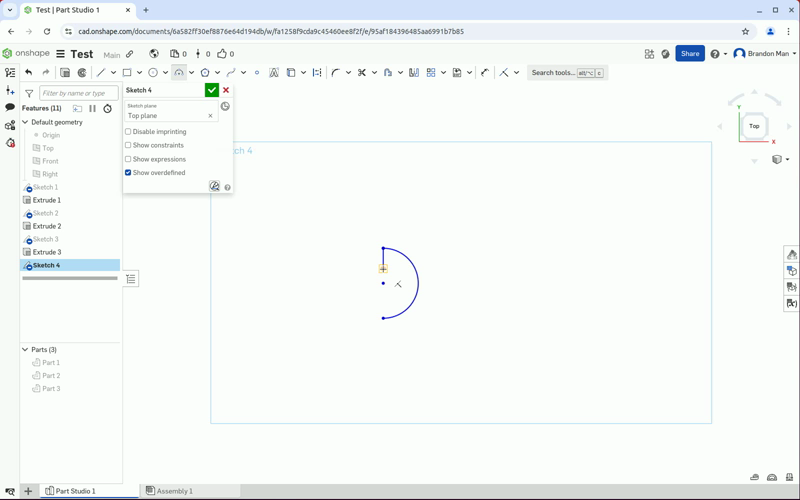
key_down(shift)
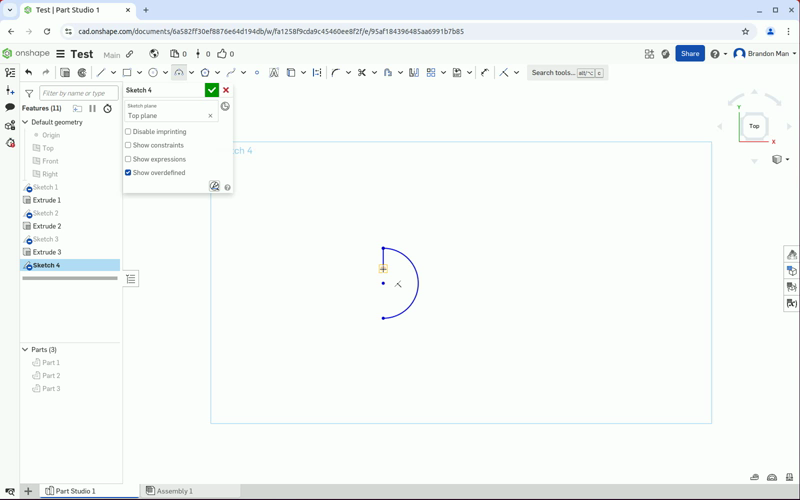
mouse_move(383, 297)
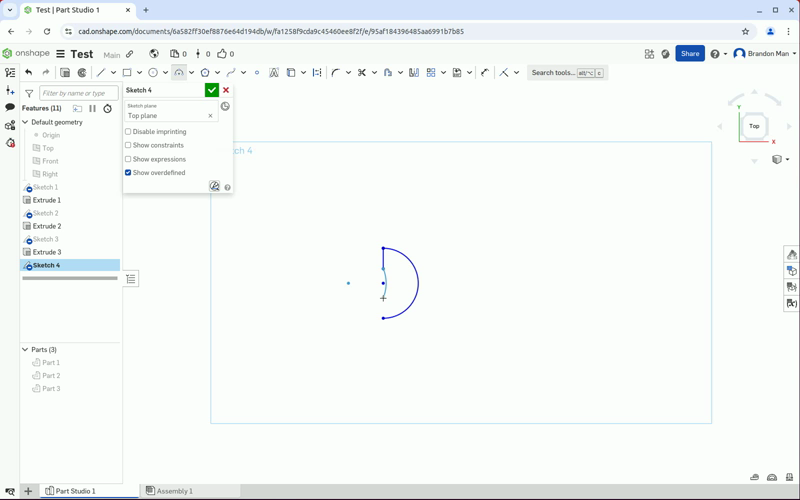
click(383, 297)
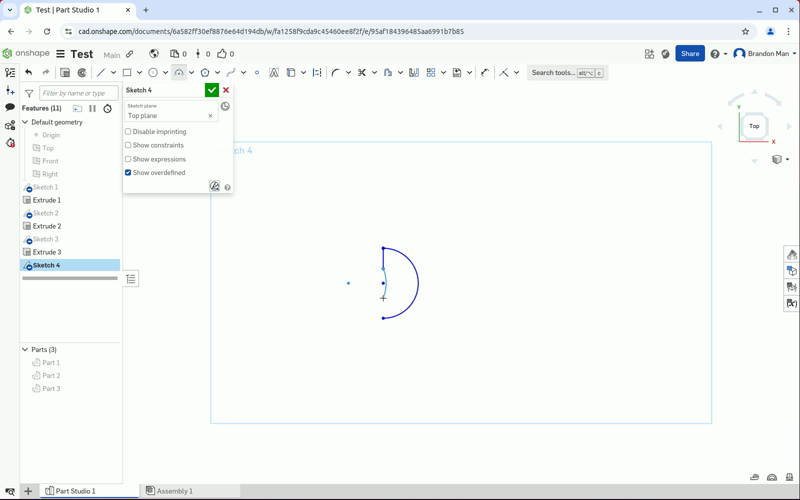
mouse_move(397, 283)
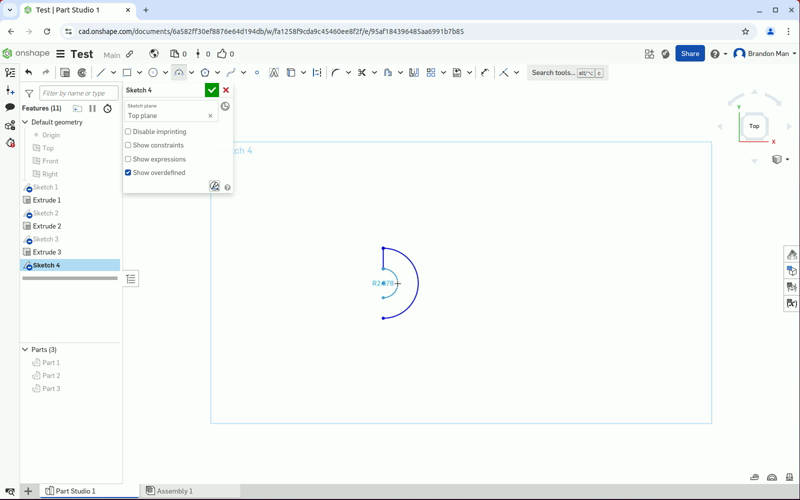
click(397, 283)
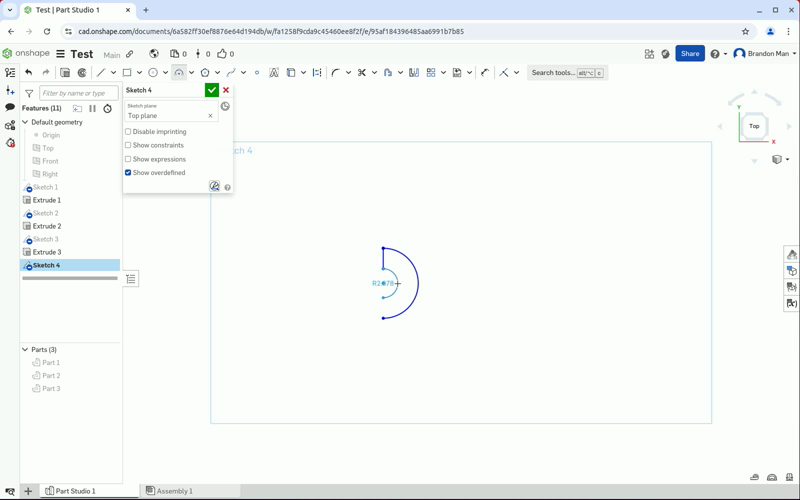
key_up(shift)
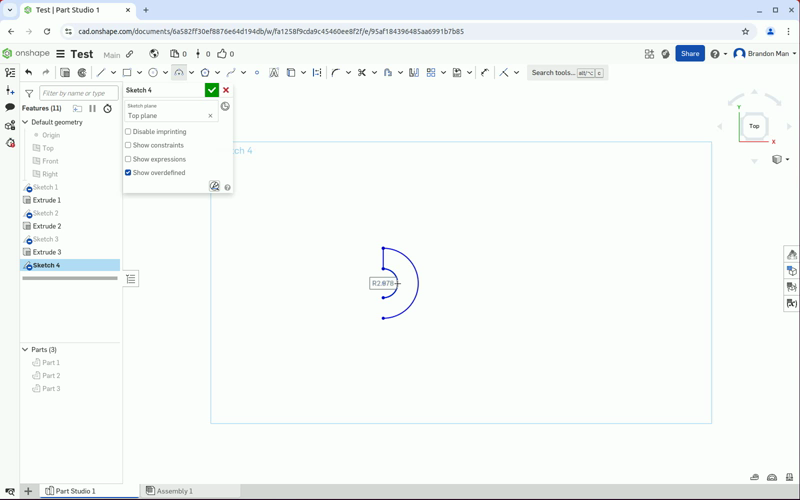
key(esc)
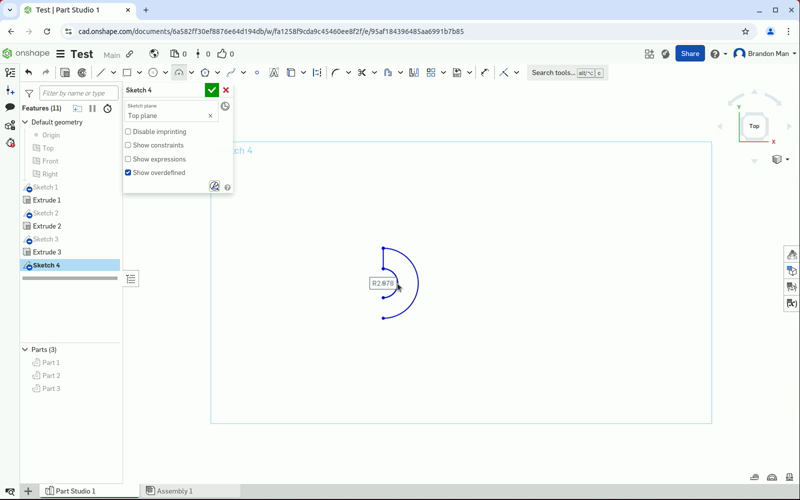
key(l)
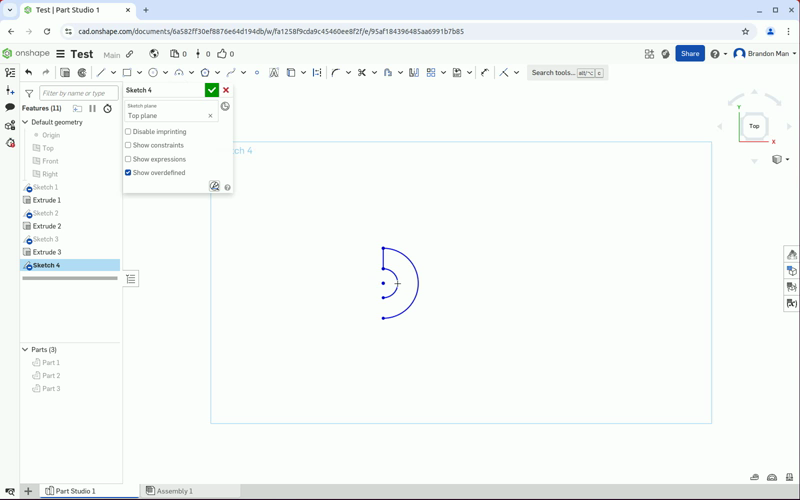
mouse_move(383, 297)
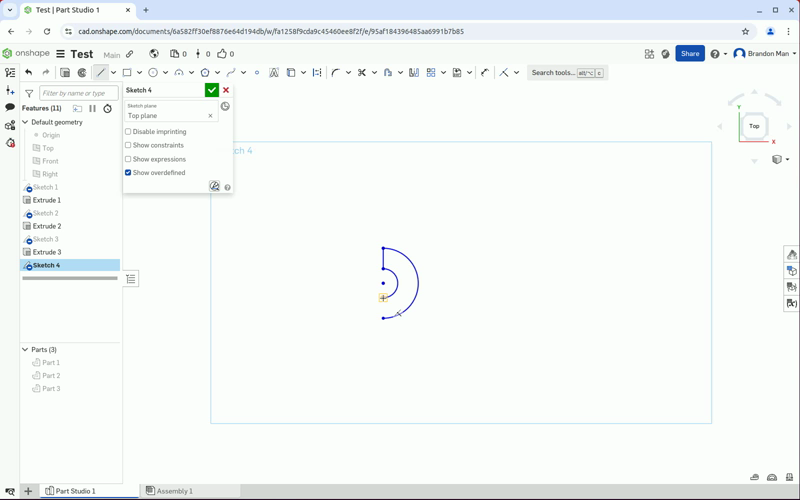
click(383, 297)
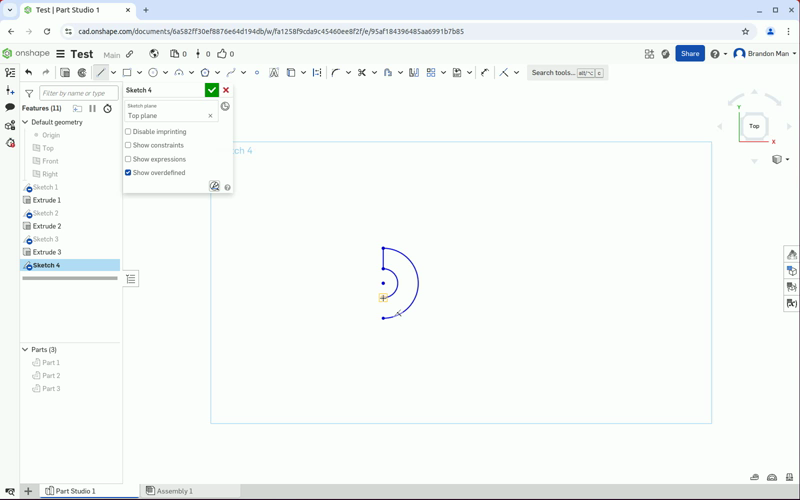
mouse_move(413, 297)
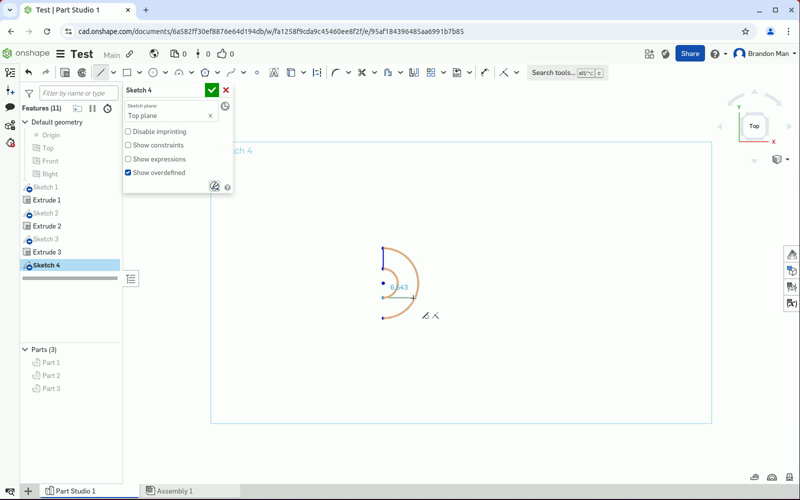
key_down(shift)
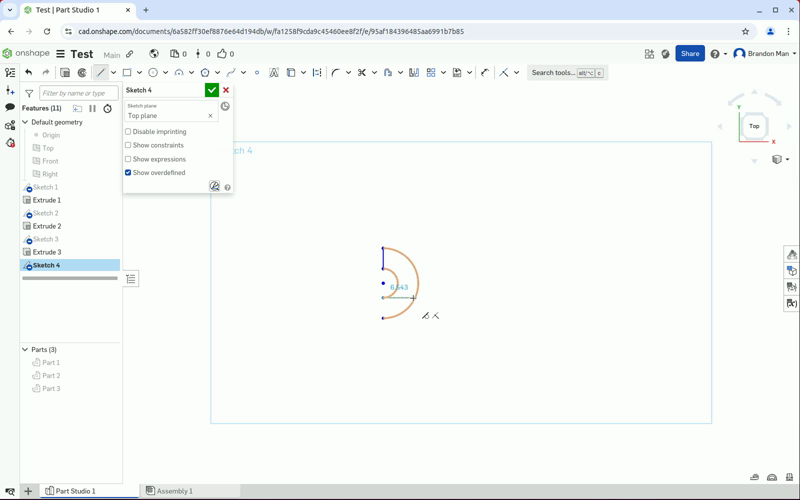
mouse_move(383, 318)
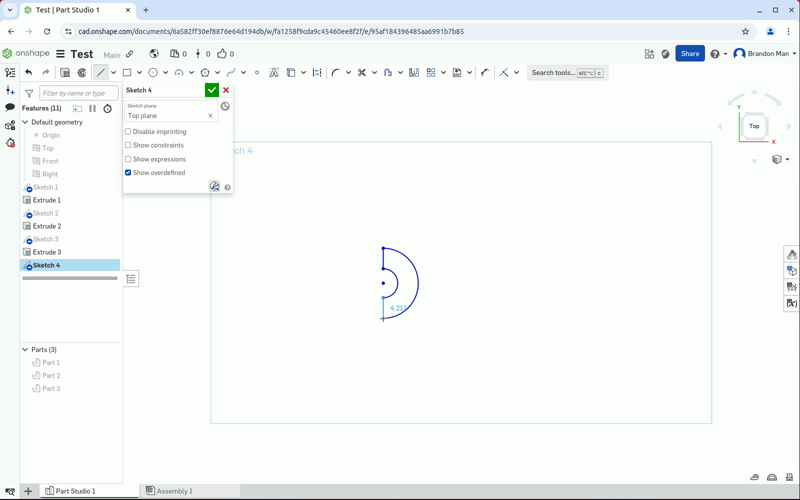
key_up(shift)
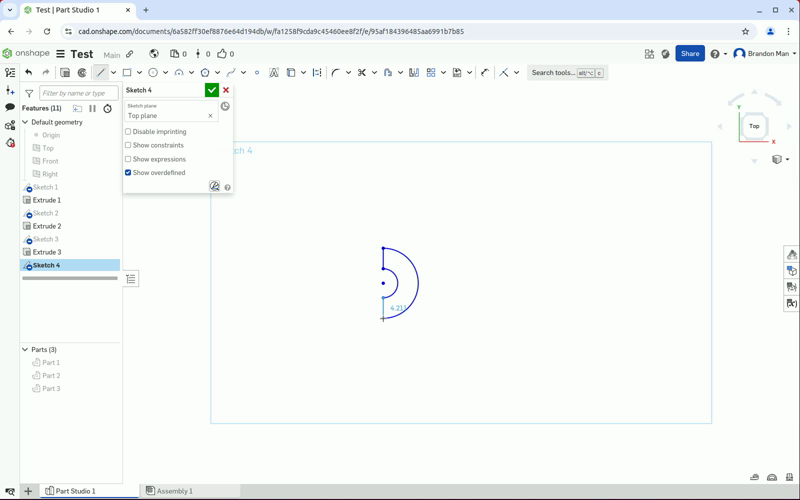
click(383, 318)
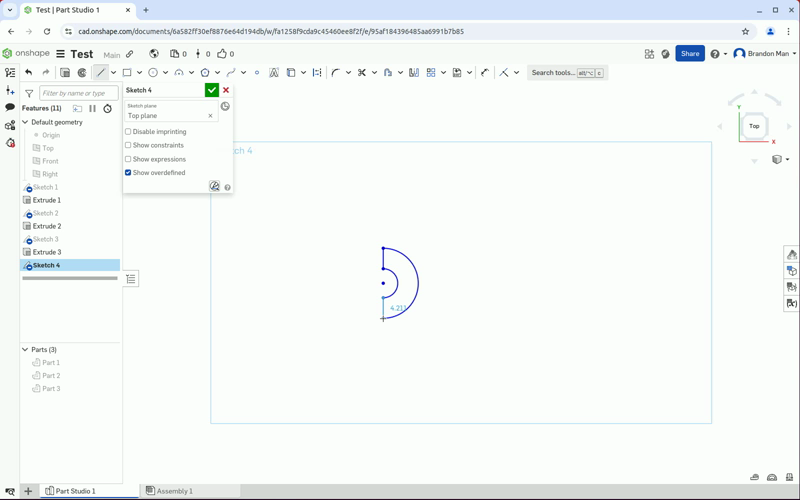
key(esc)
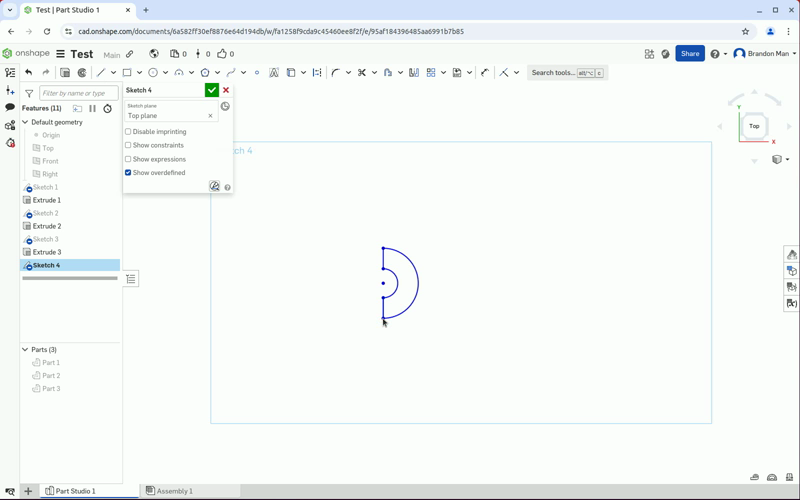
mouse_move(397, 298)
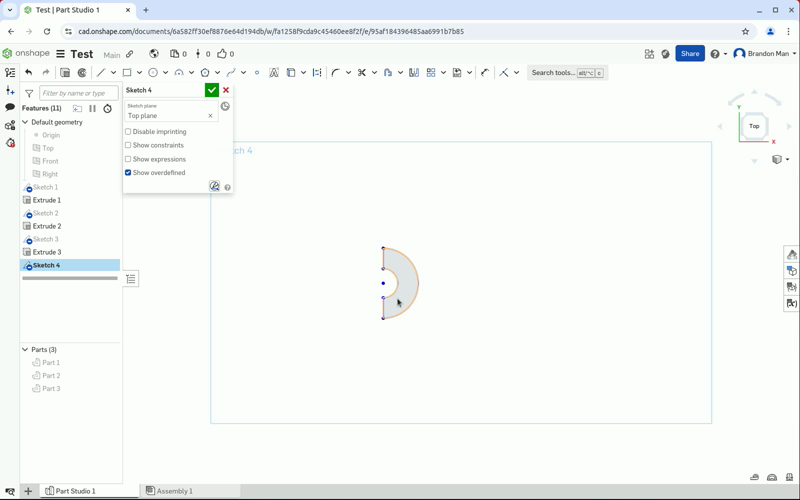
scroll(6)
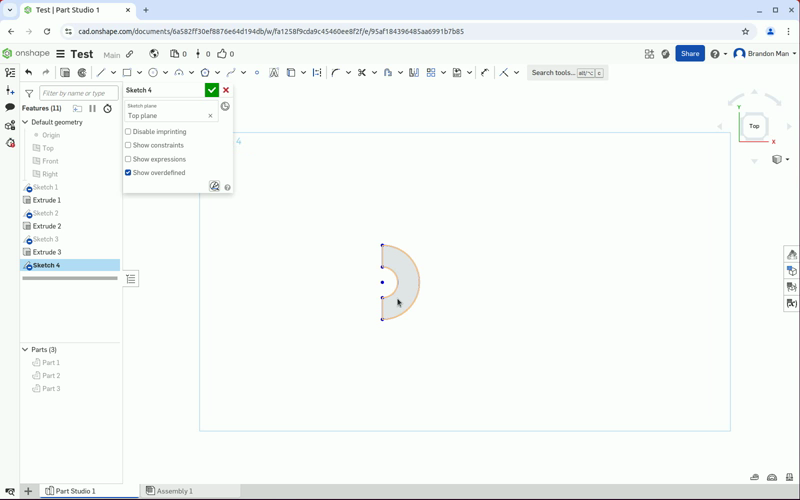
scroll(6)
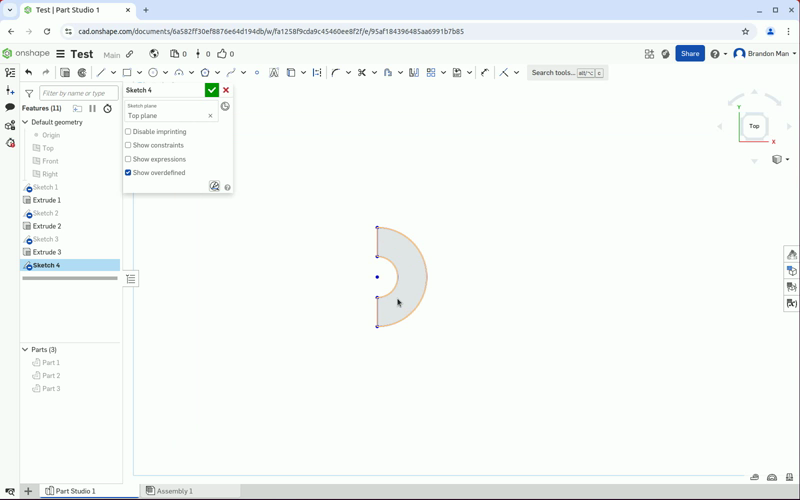
scroll(6)
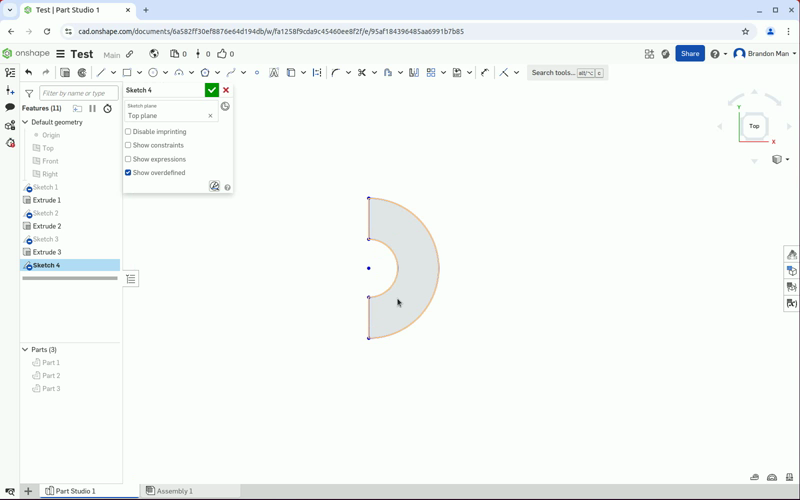
scroll(6)
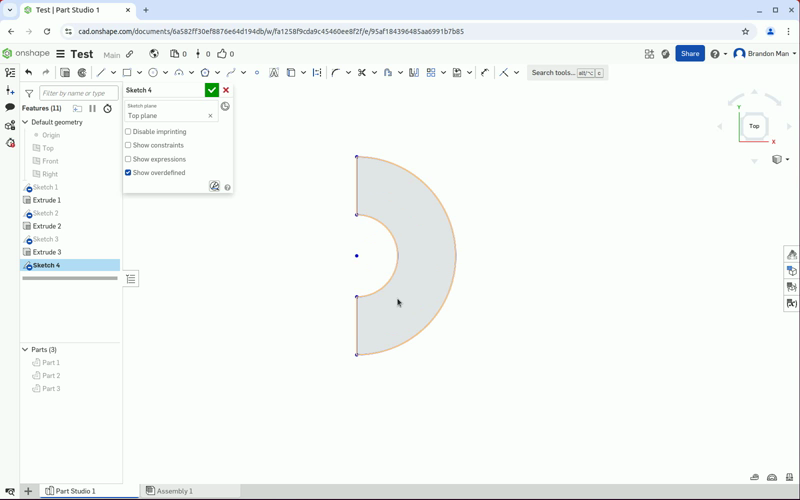
scroll(6)
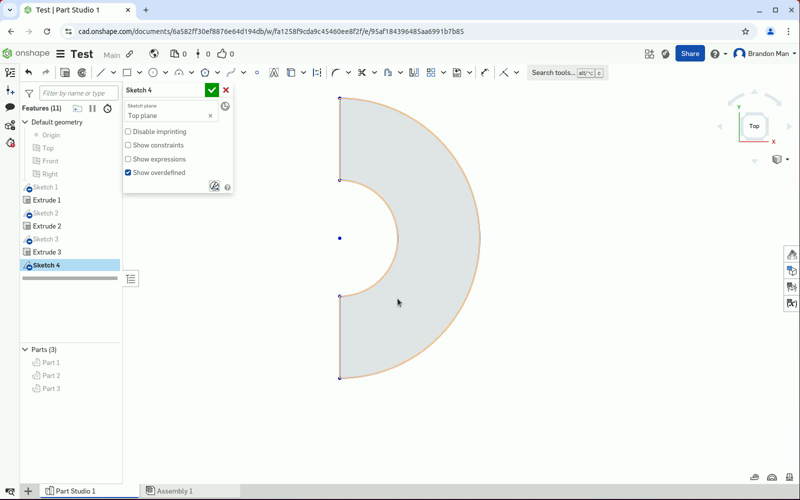
scroll(6)
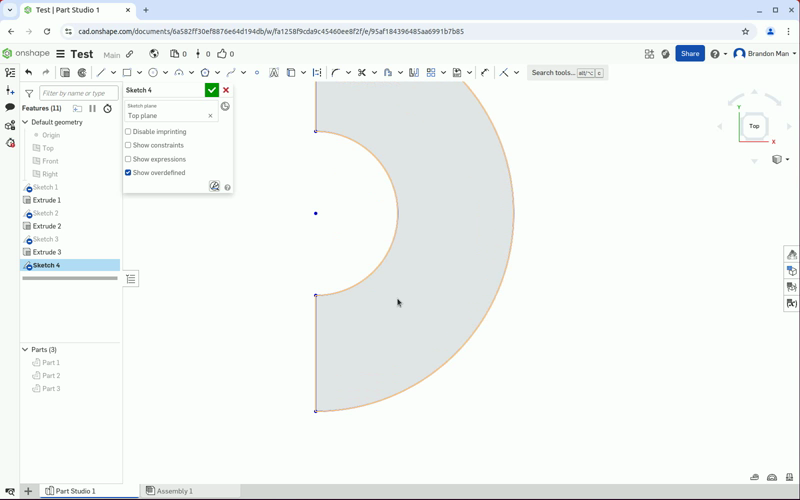
scroll(6)
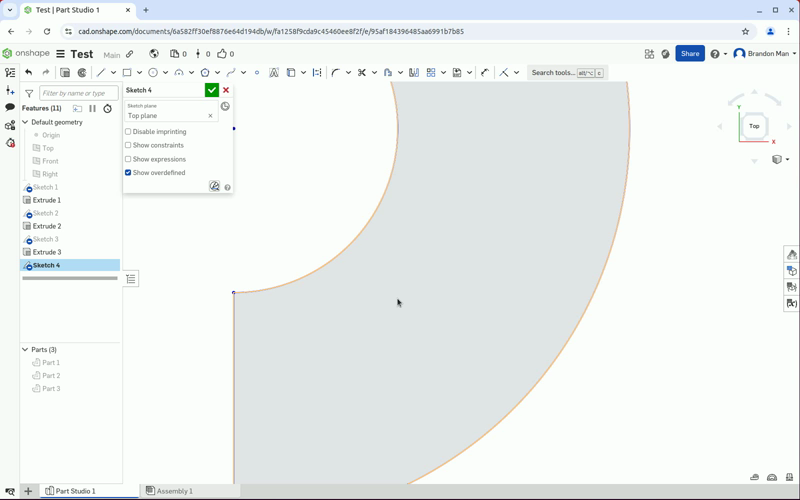
click(397, 298)
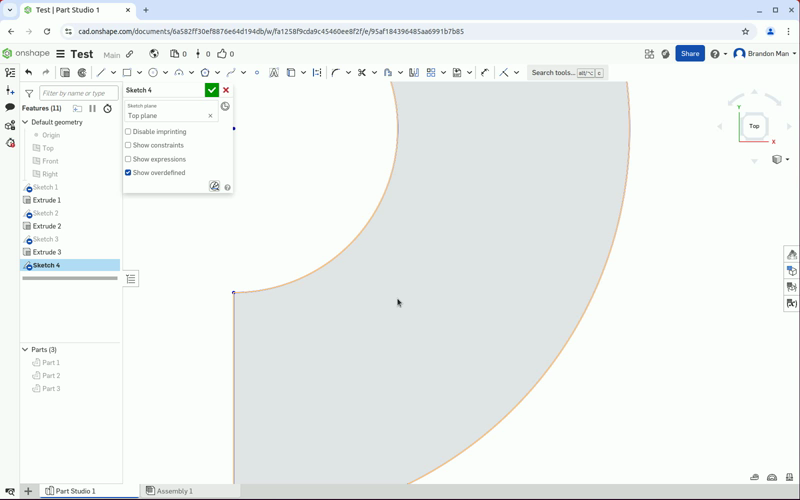
scroll(-6)
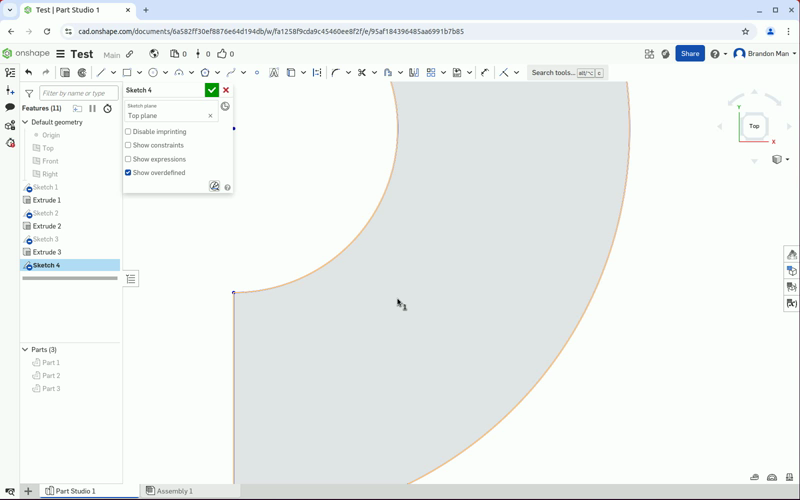
scroll(-6)
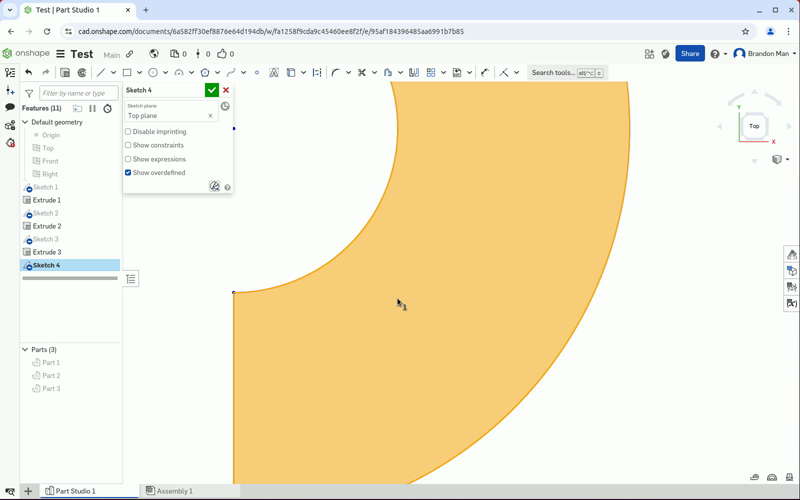
scroll(-6)
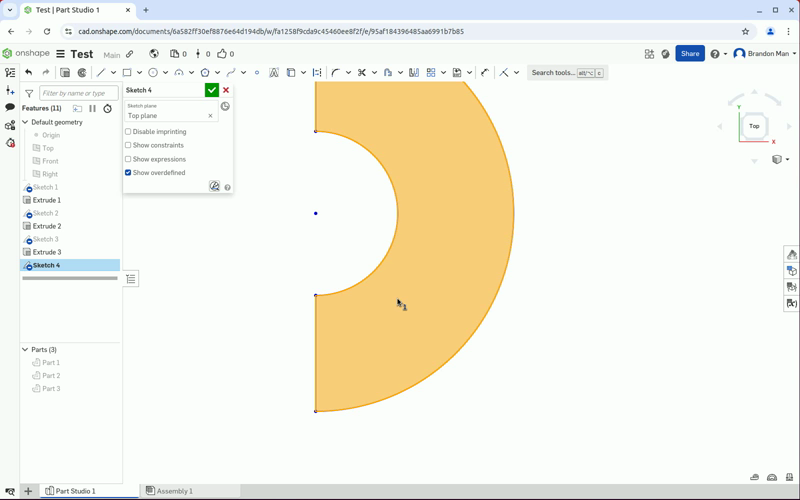
scroll(-6)
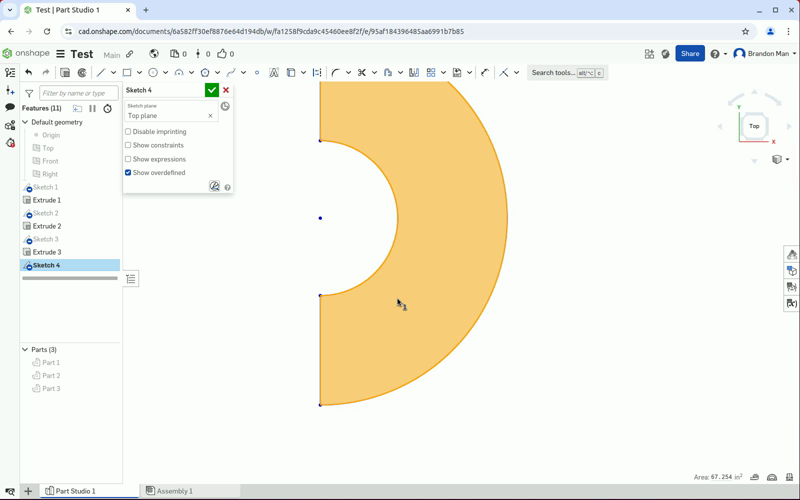
scroll(-6)
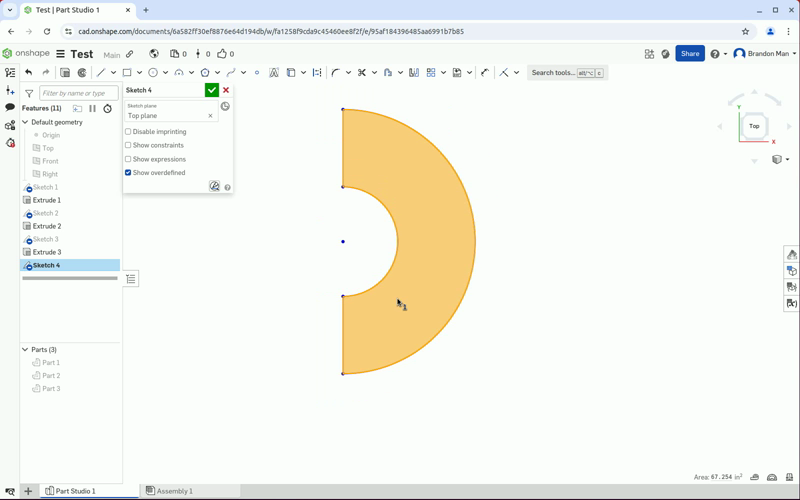
scroll(-6)
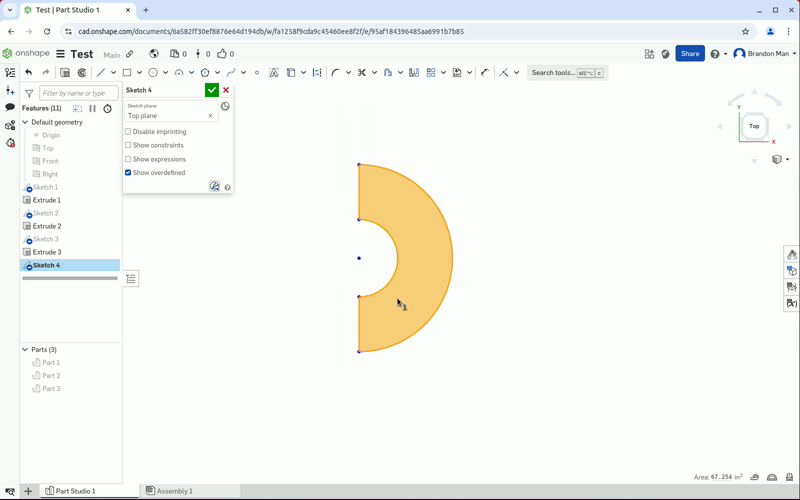
scroll(-6)
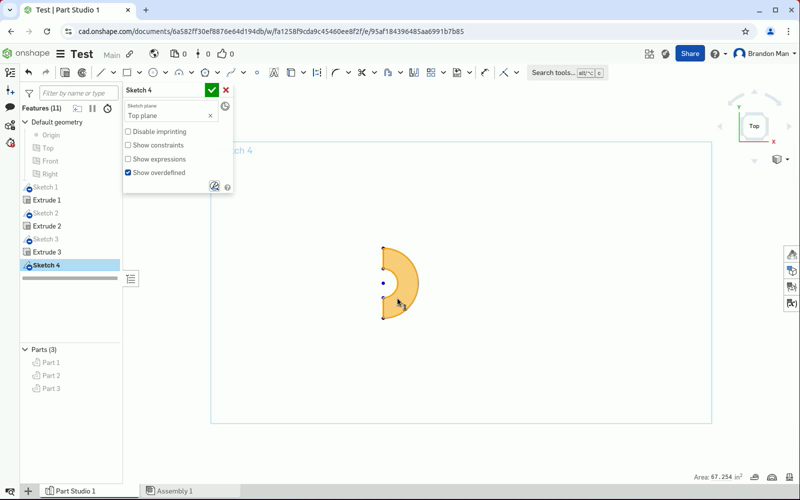
mouse_move(73, 352)
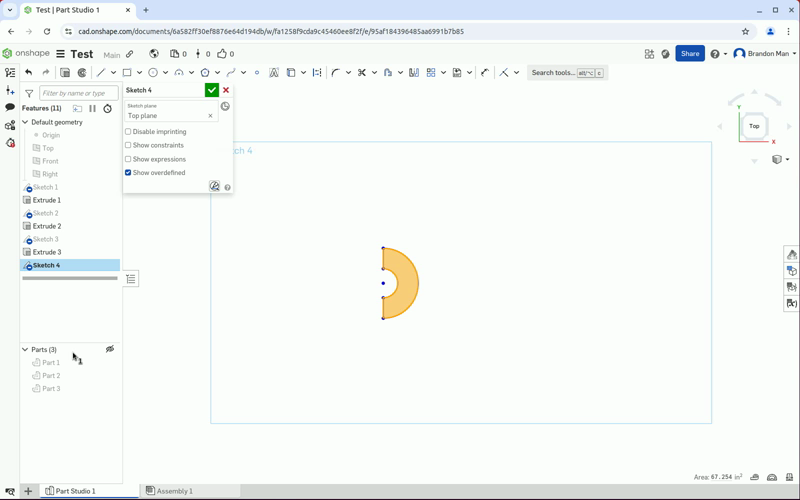
key(shift+y)
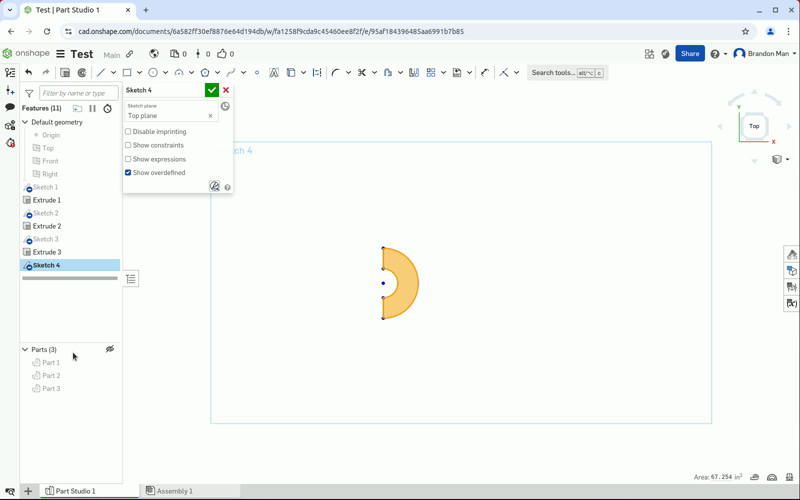
key(shift+e)
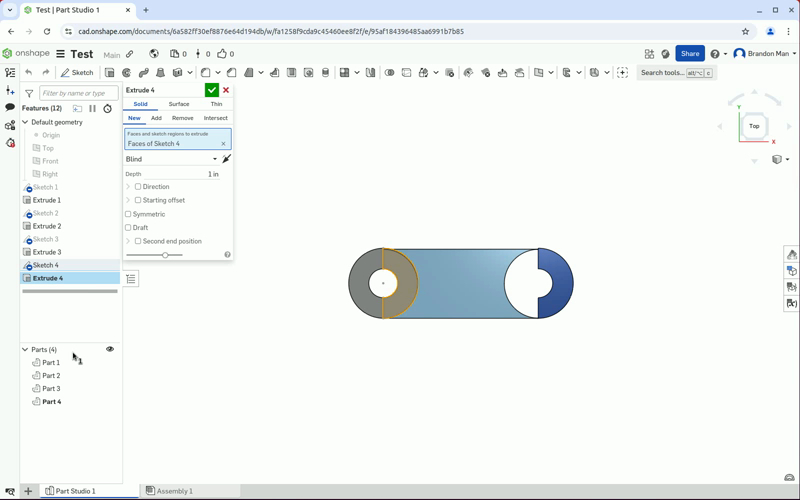
mouse_move(143, 106)
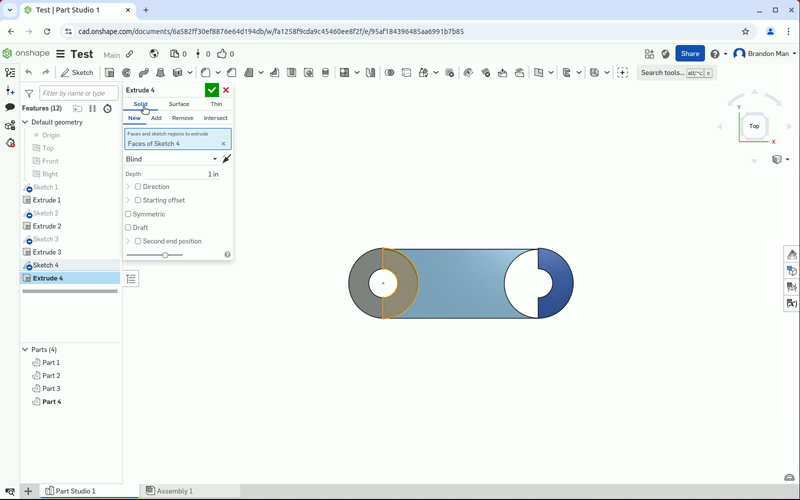
click(143, 106)
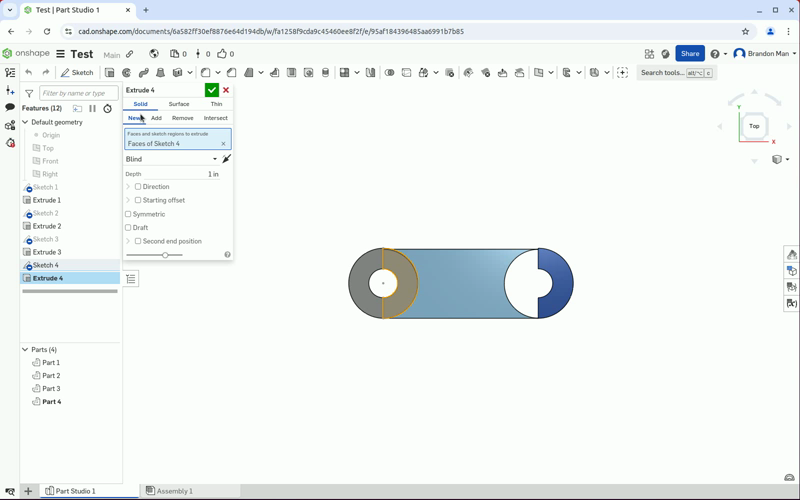
mouse_move(137, 120)
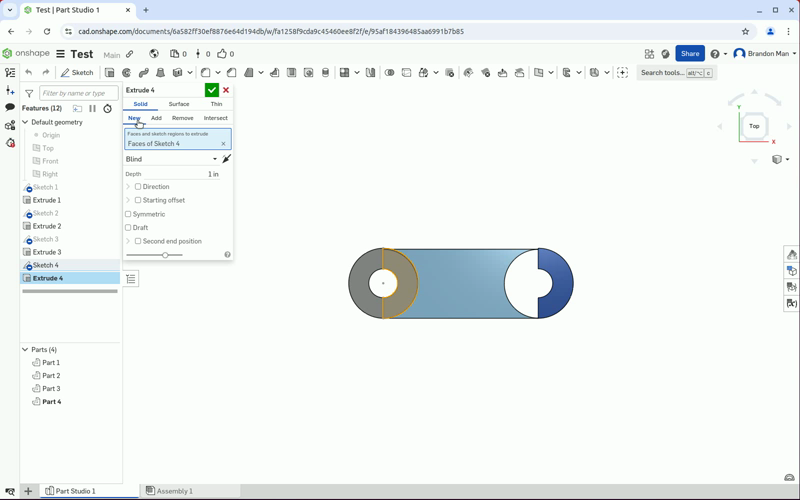
click(137, 120)
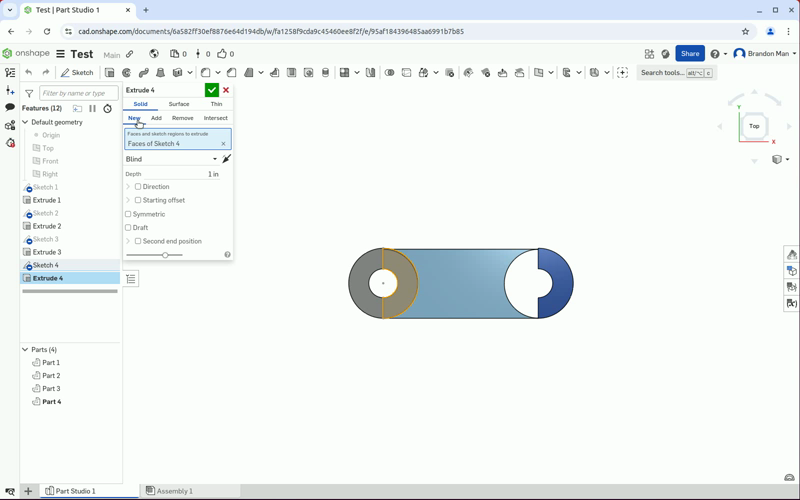
key(tab, 4)
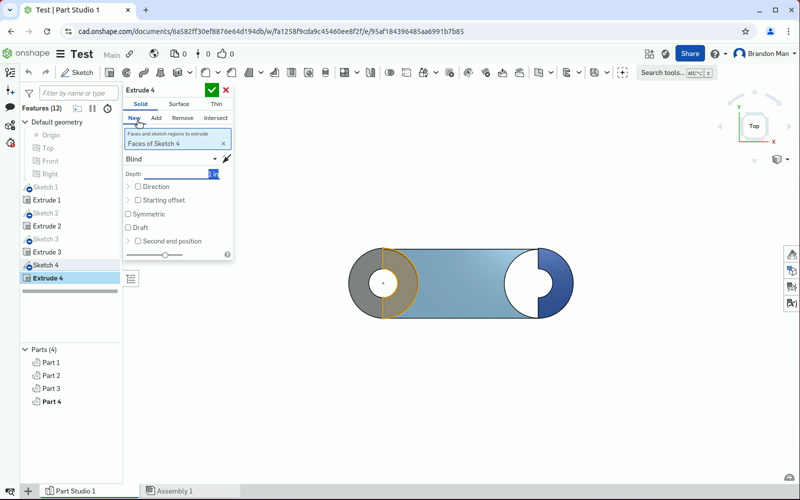
text(5.536)
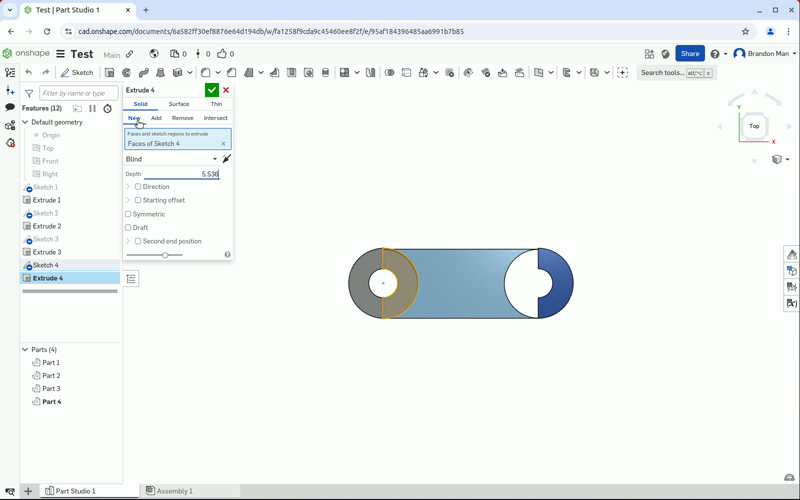
key(enter)
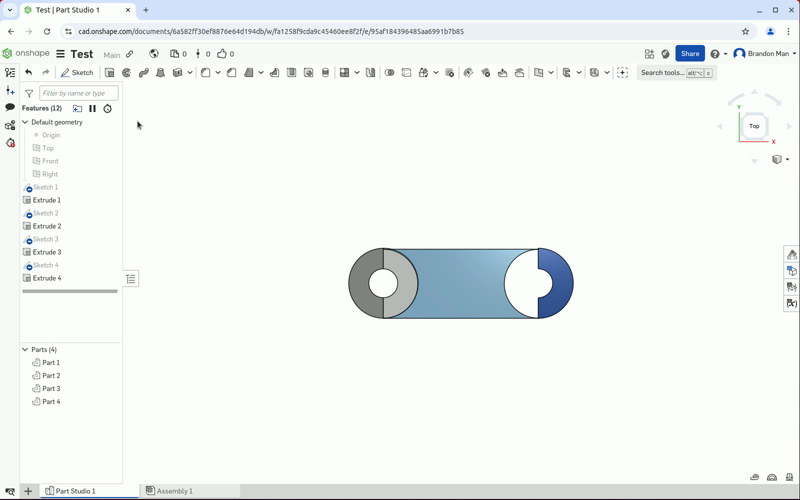
key(shift+h)
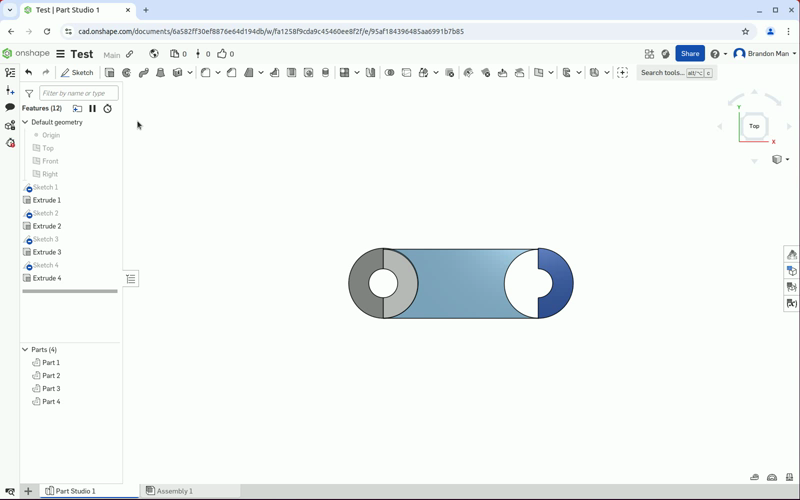
key(shift+h)
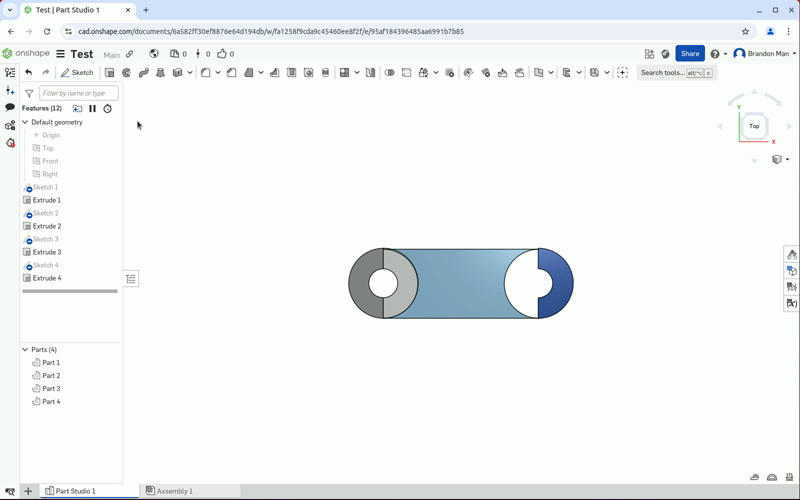
mouse_move(73, 189)
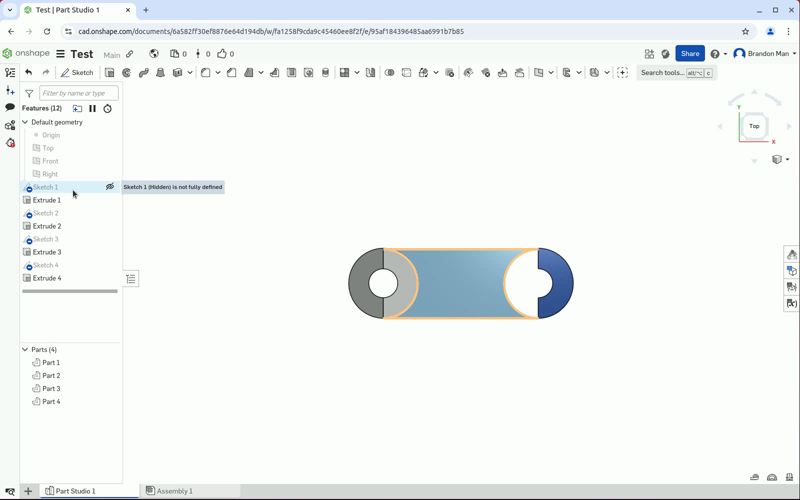
click(73, 189)
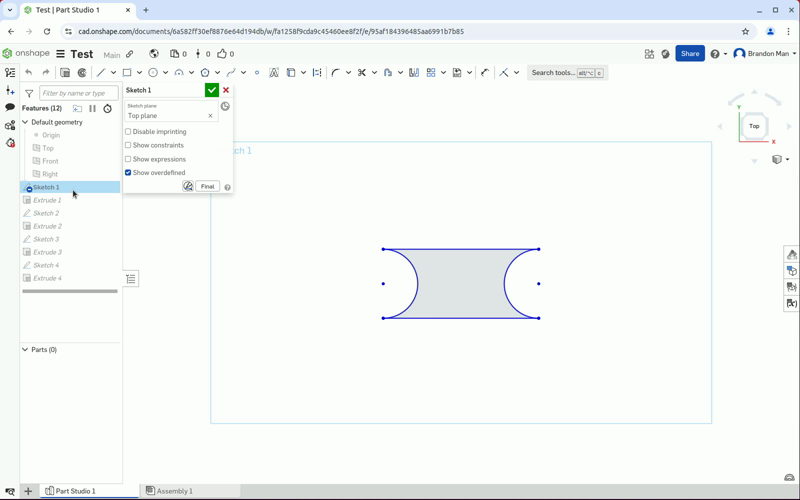
mouse_move(229, 92)
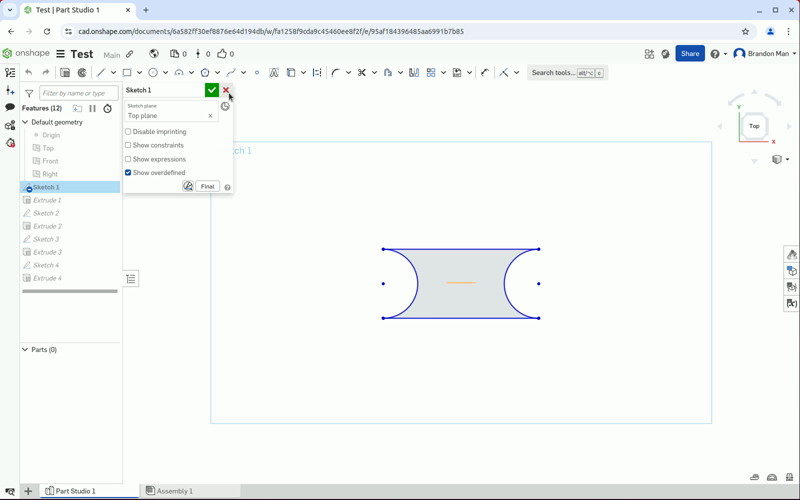
click(229, 92)
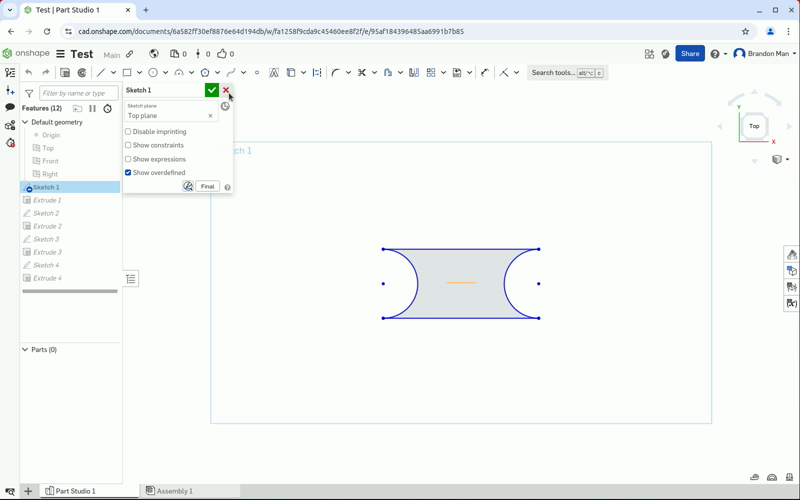
key(shift+s)
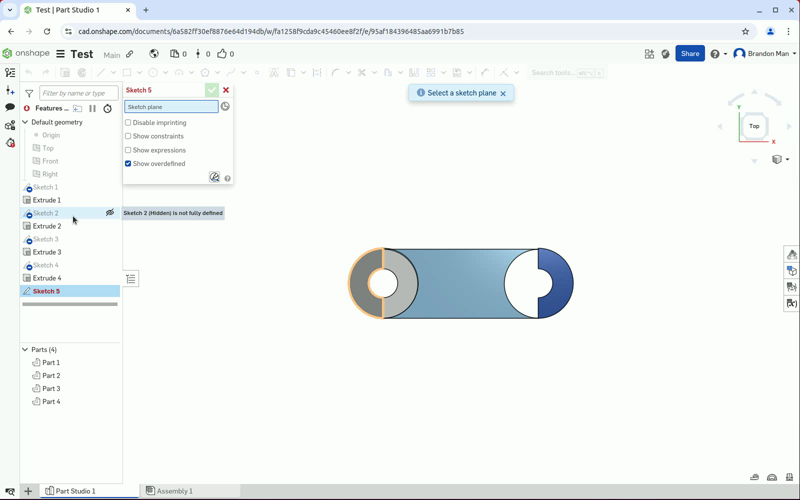
scroll(3)
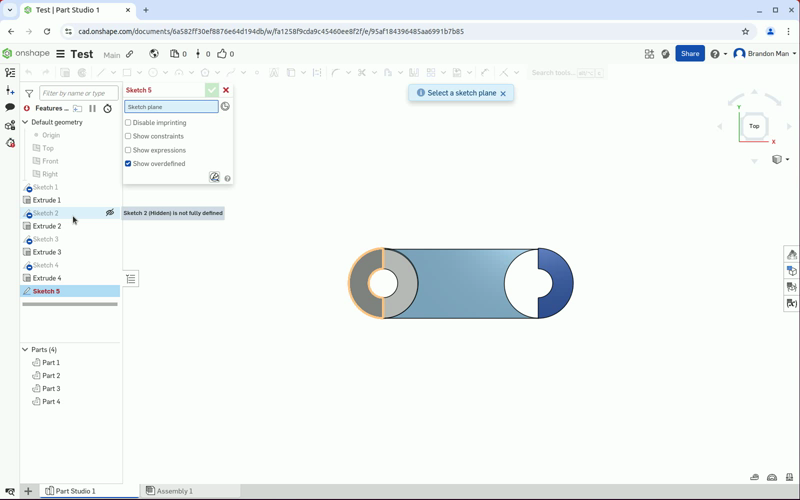
mouse_move(73, 150)
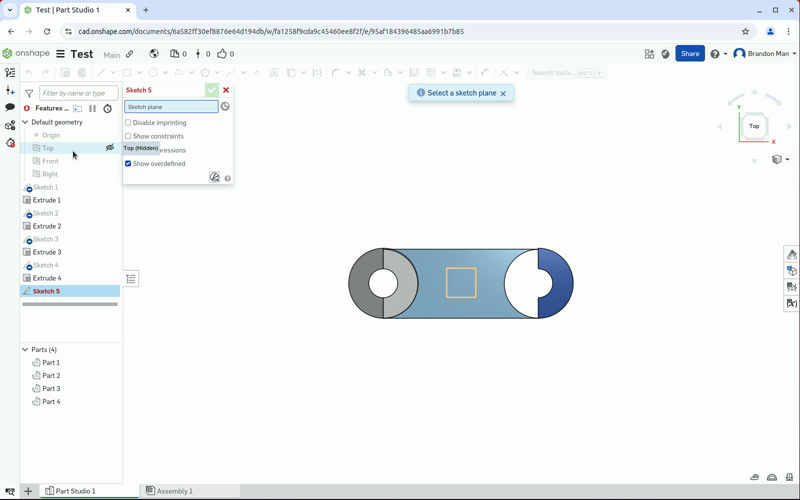
click(73, 150)
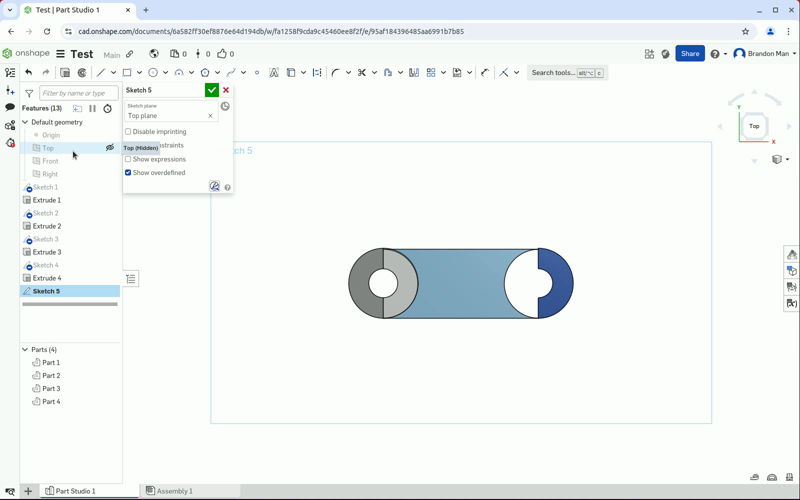
mouse_move(73, 352)
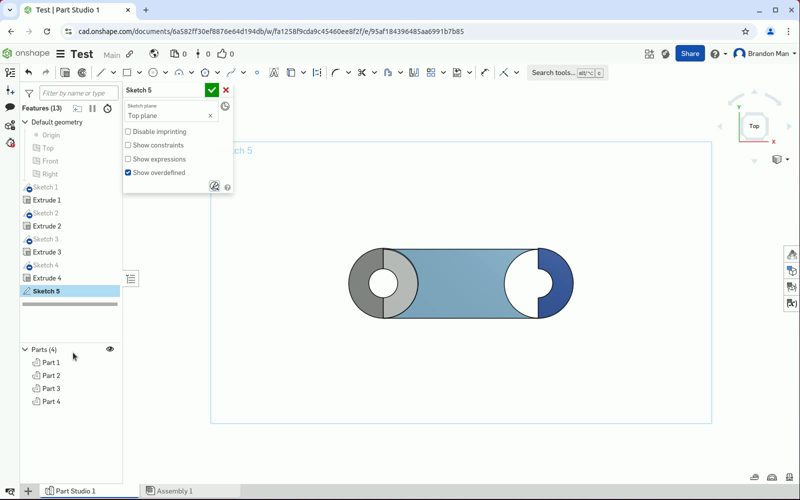
key(y)
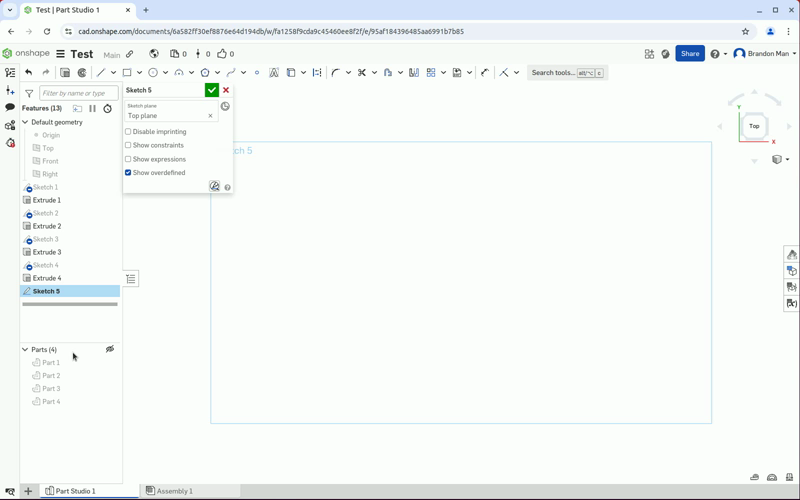
key(l)
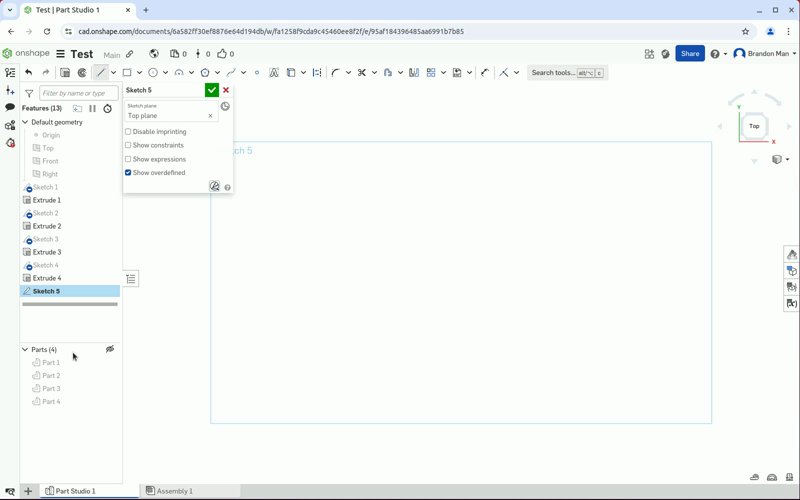
key_down(shift)
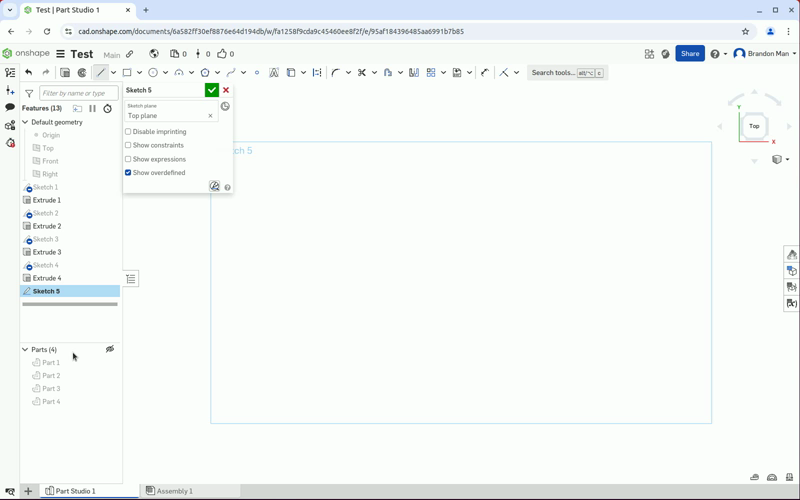
mouse_move(538, 318)
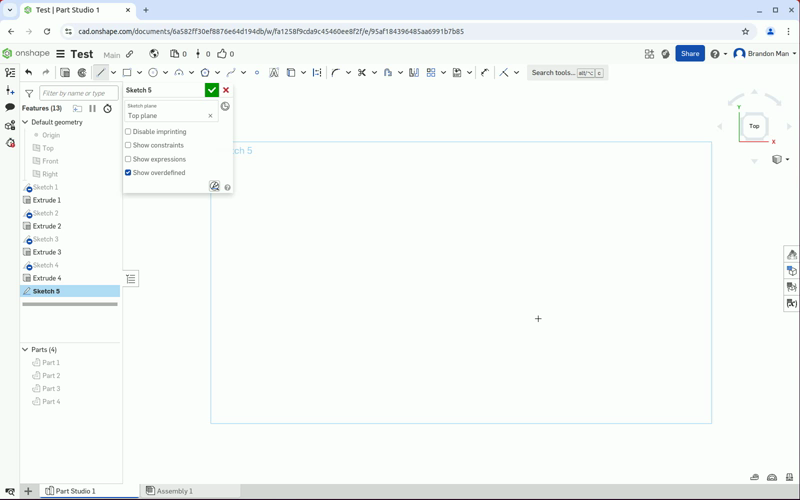
click(538, 318)
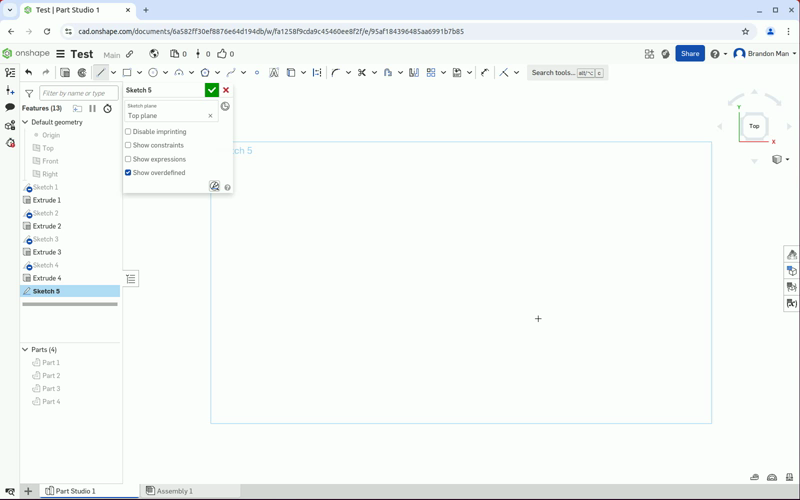
key_up(shift)
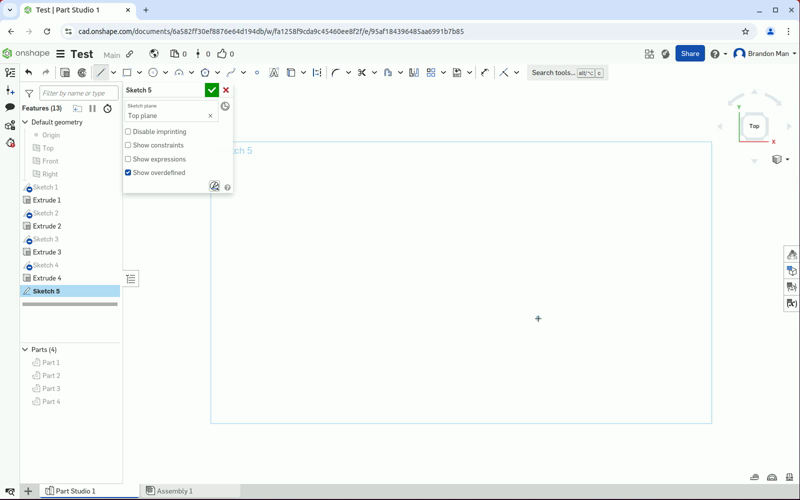
key_down(shift)
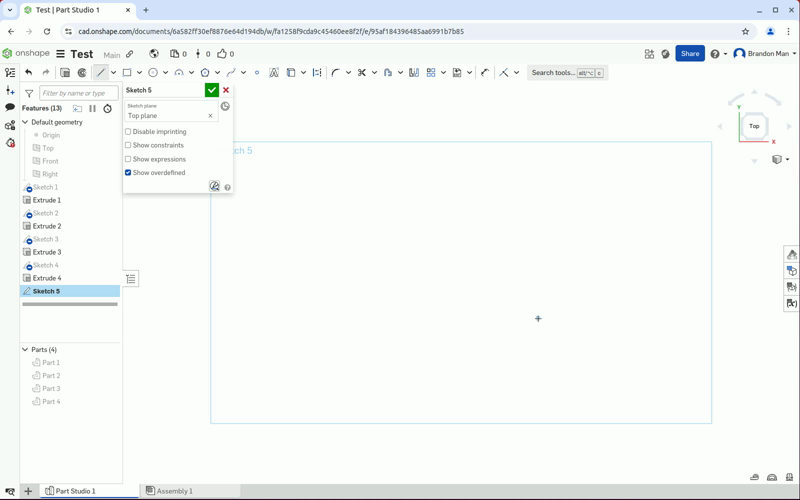
mouse_move(568, 318)
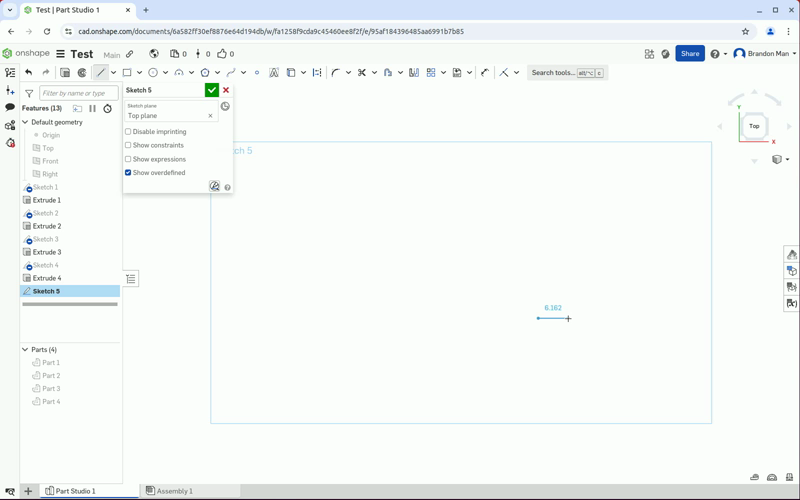
mouse_move(538, 297)
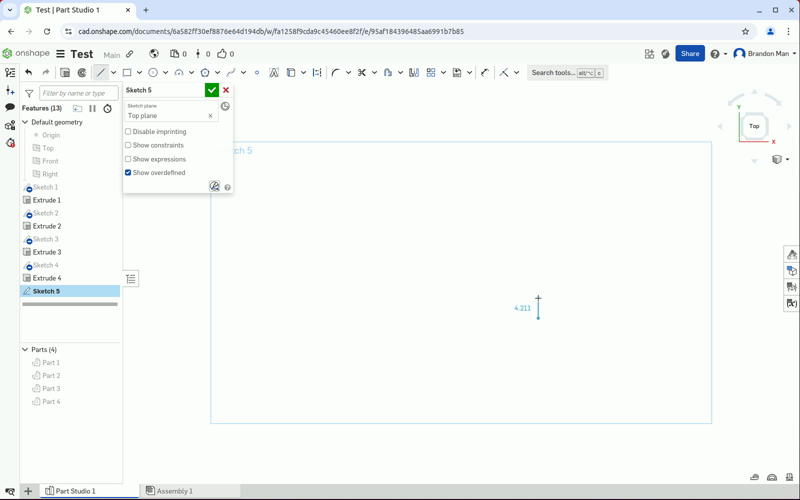
click(538, 297)
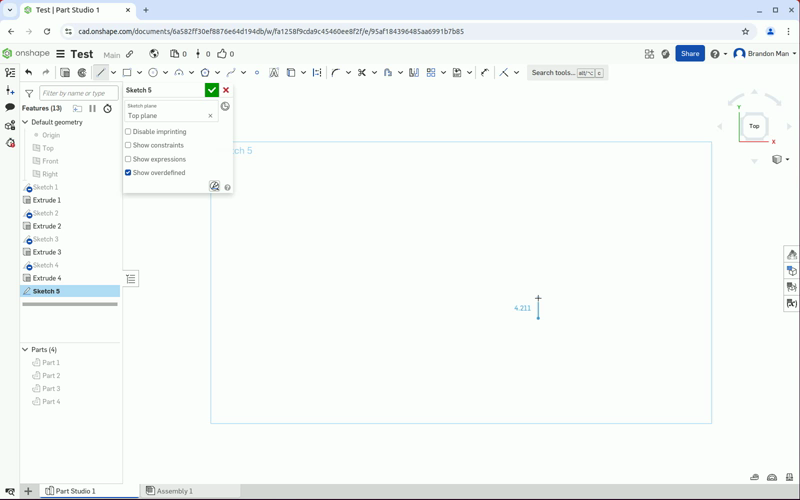
key_up(shift)
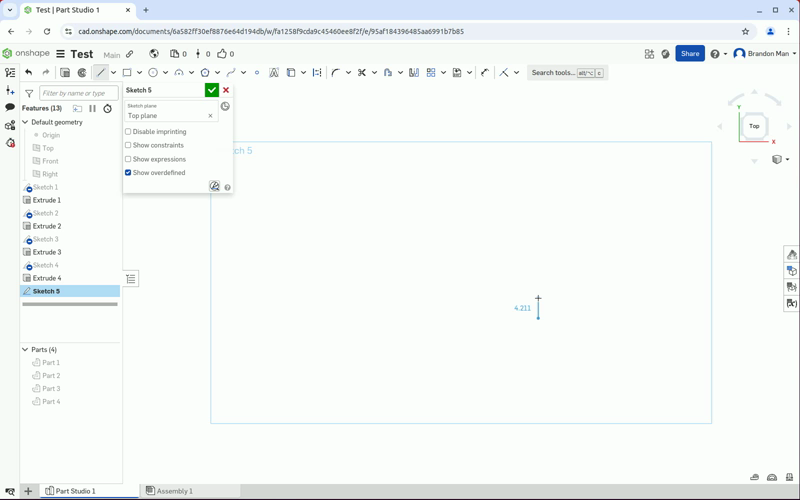
key(esc)
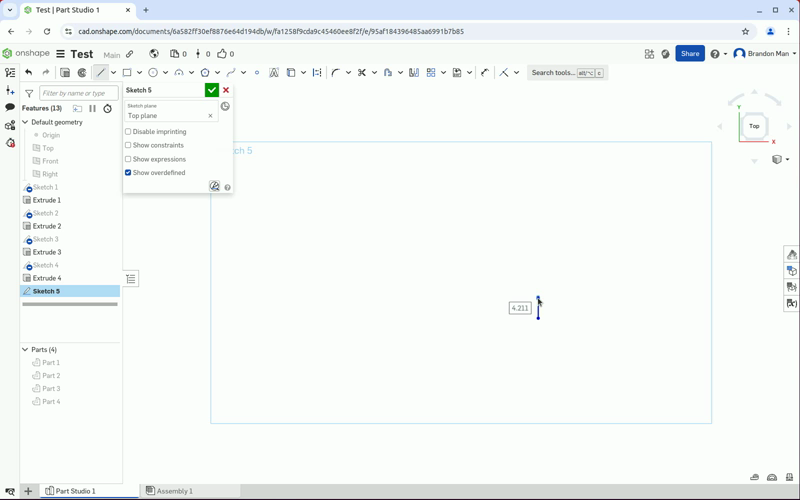
key(a)
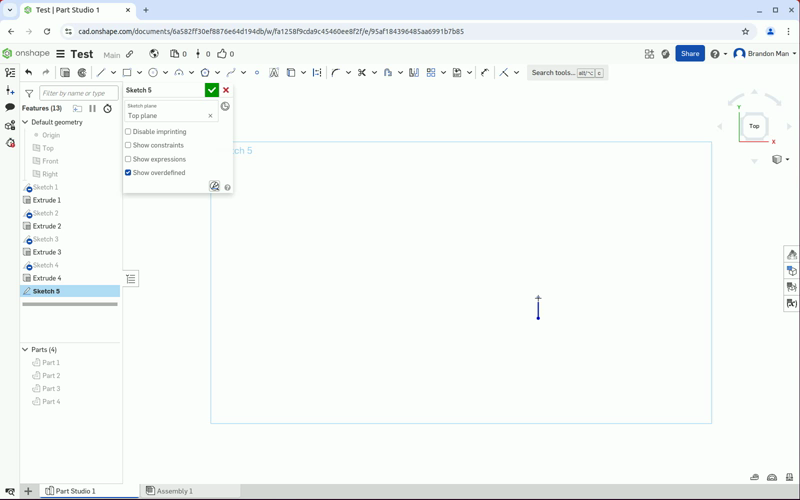
mouse_move(538, 297)
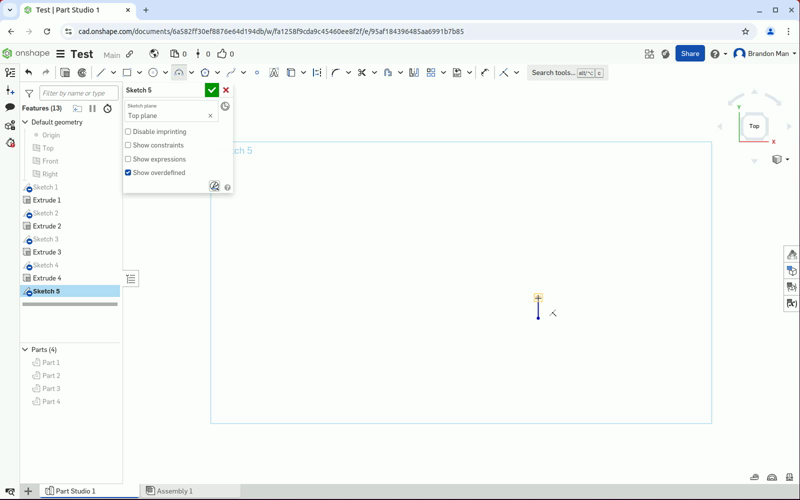
click(538, 297)
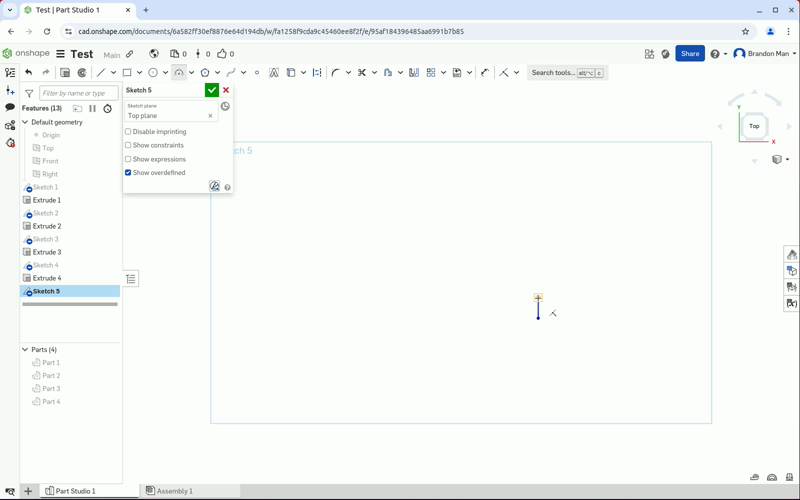
key_down(shift)
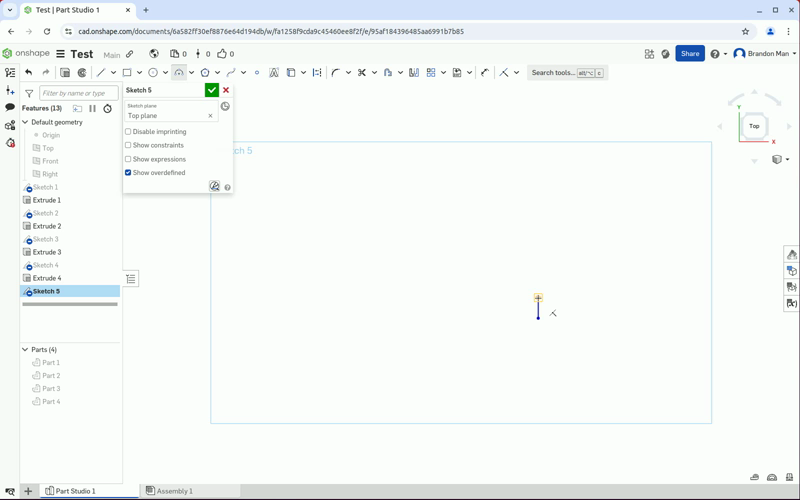
mouse_move(538, 268)
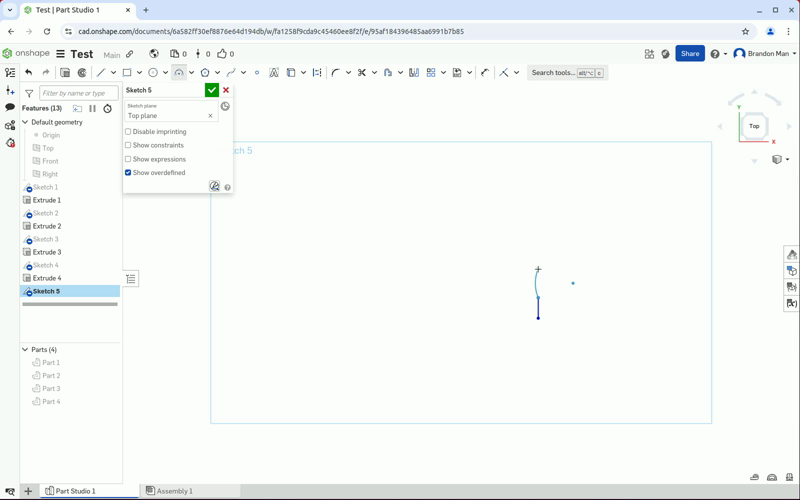
click(538, 268)
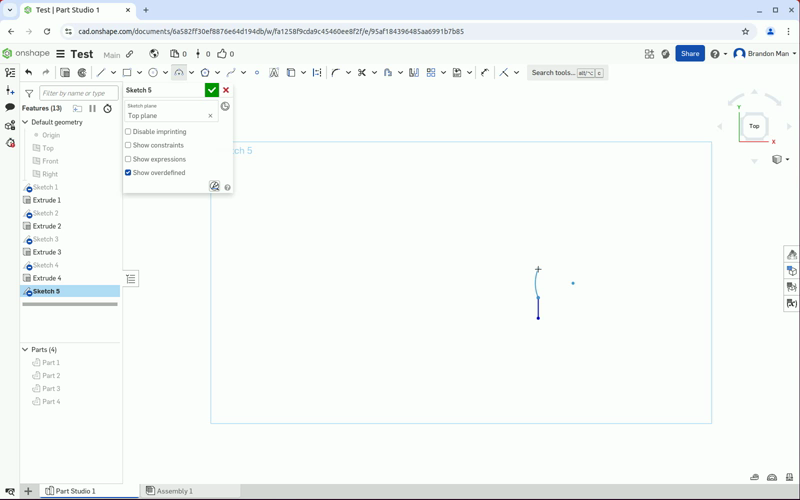
mouse_move(523, 283)
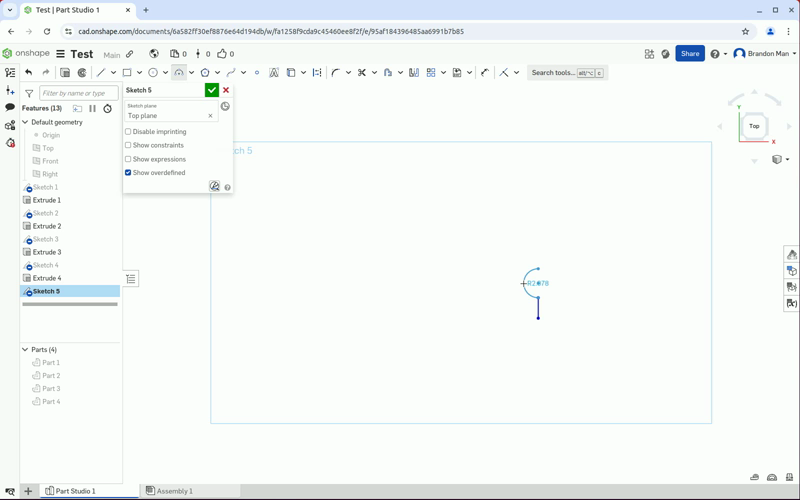
click(523, 283)
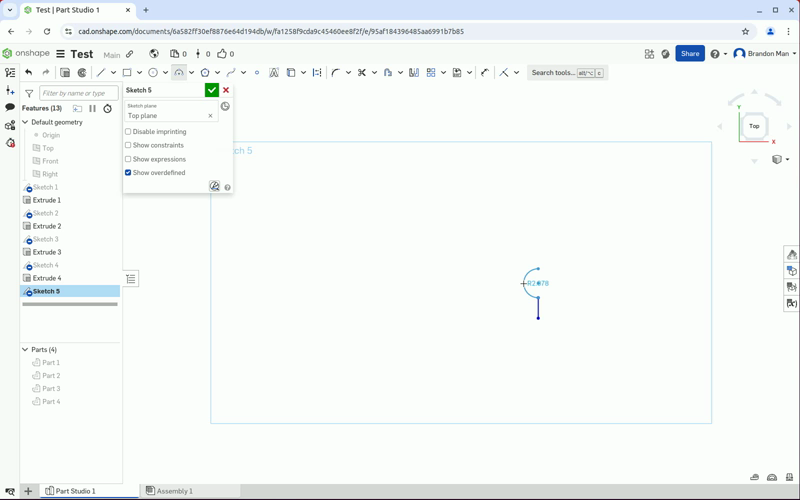
key_up(shift)
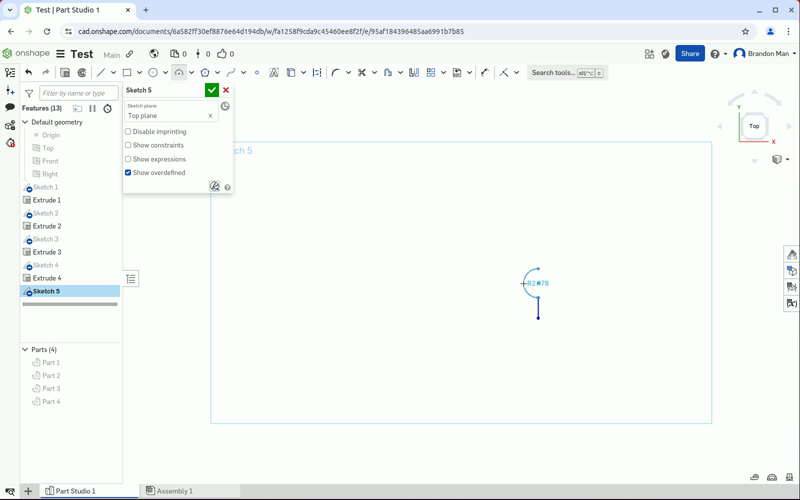
key(esc)
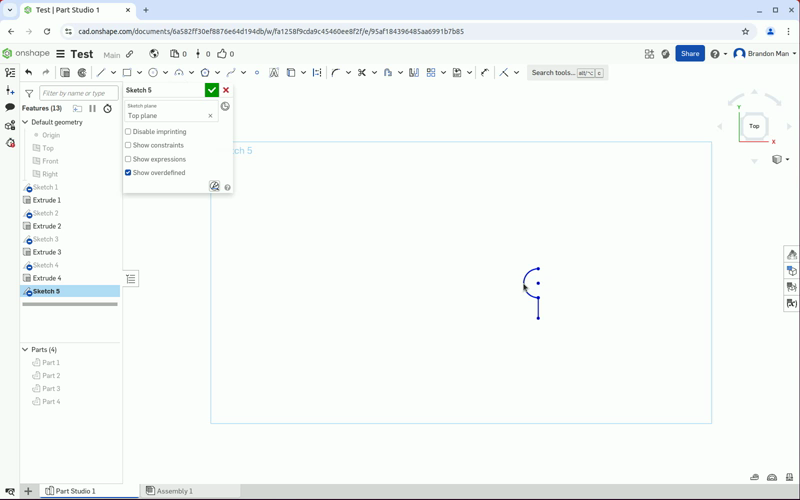
key(l)
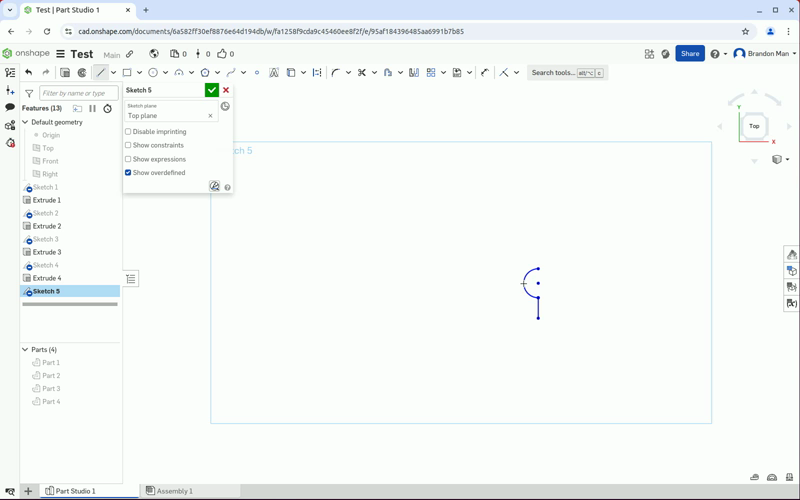
mouse_move(538, 268)
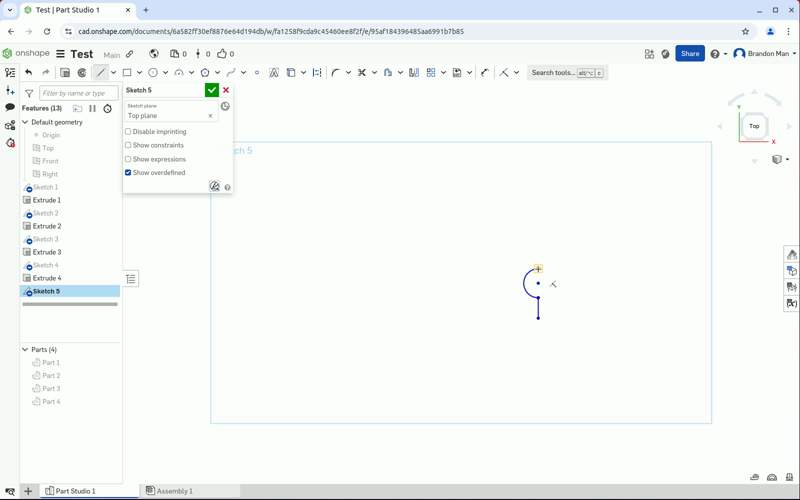
click(538, 268)
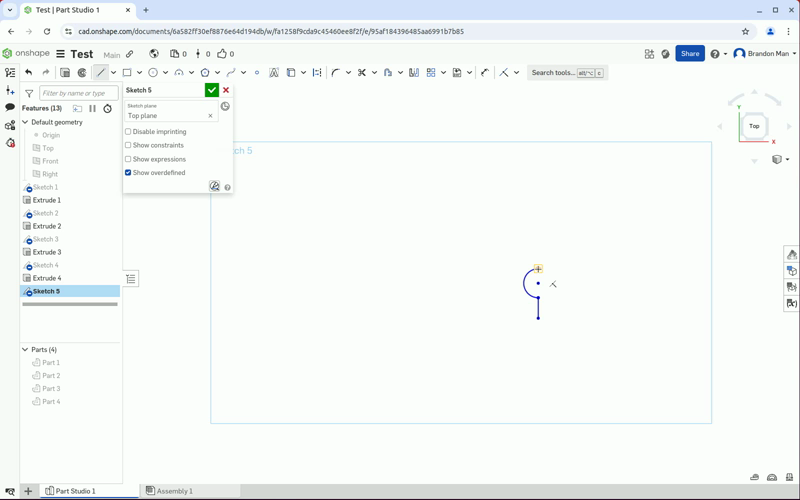
key_down(shift)
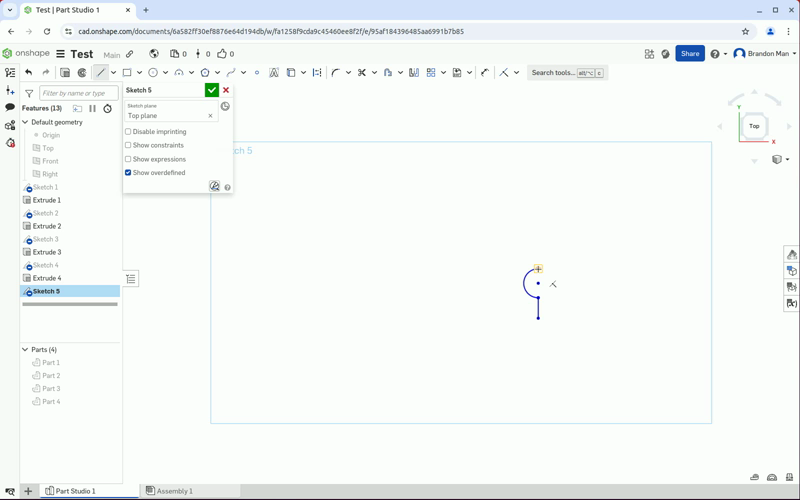
mouse_move(568, 268)
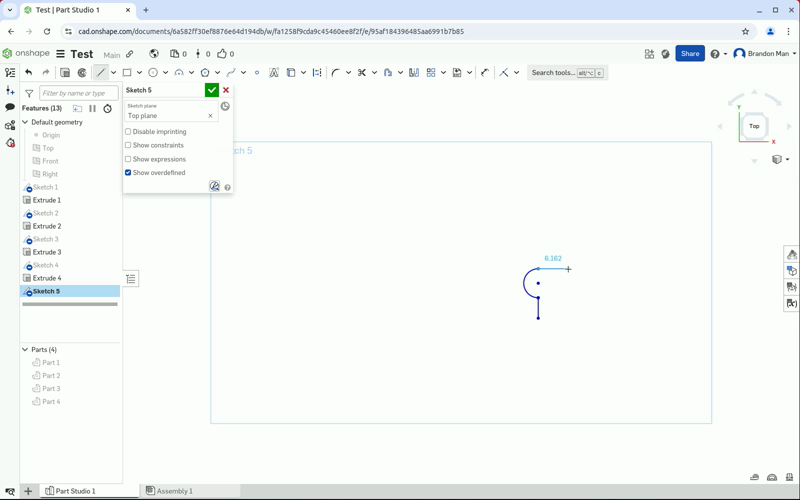
mouse_move(538, 248)
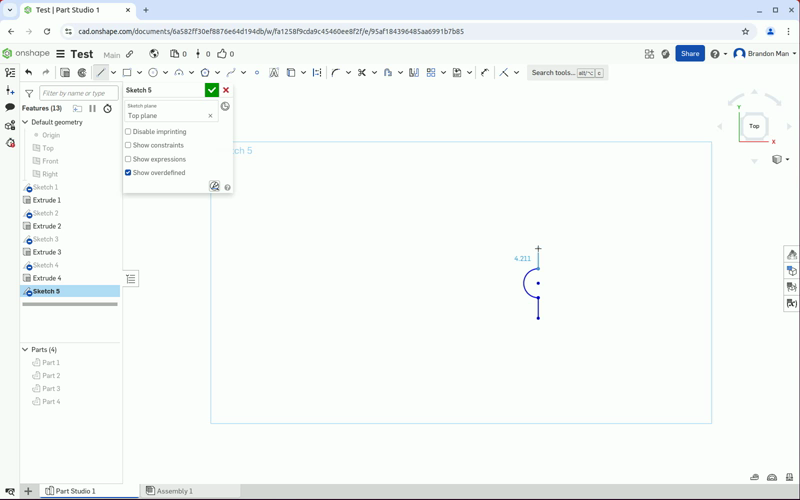
click(538, 248)
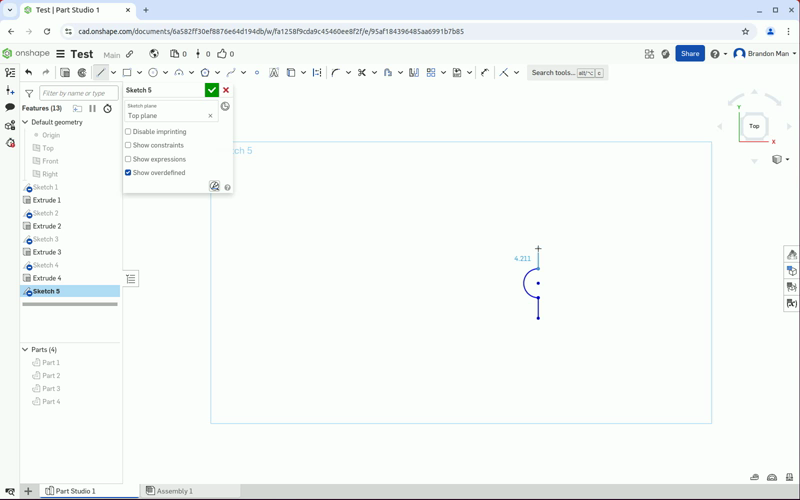
key_up(shift)
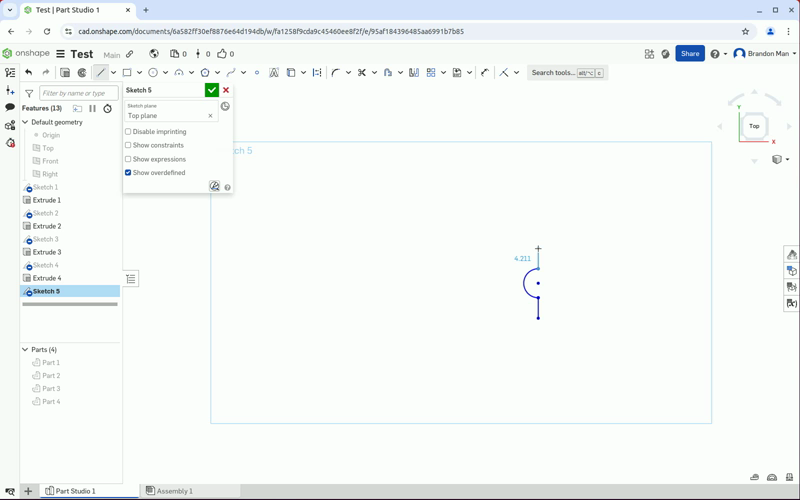
key(esc)
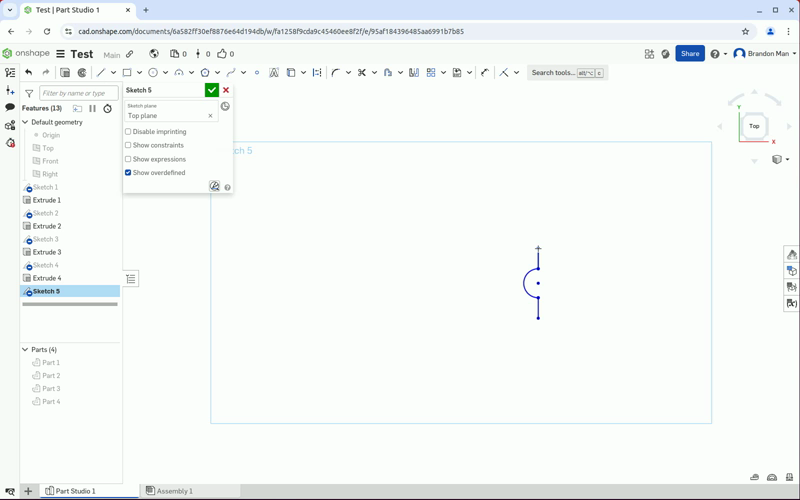
key(a)
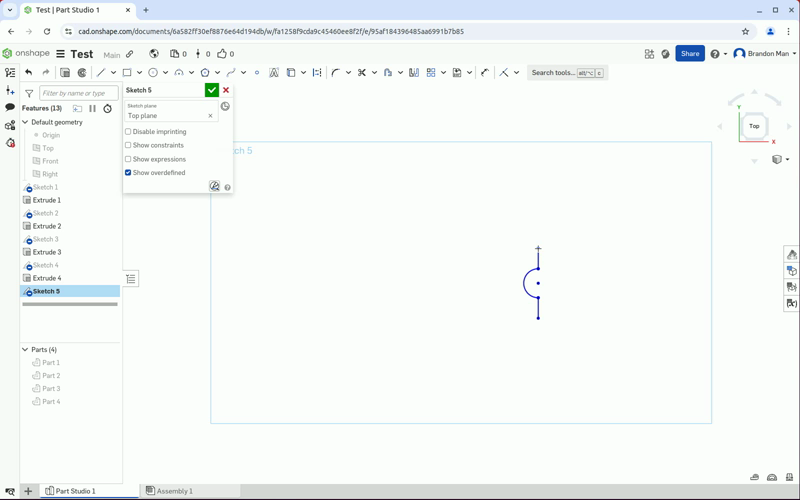
mouse_move(538, 248)
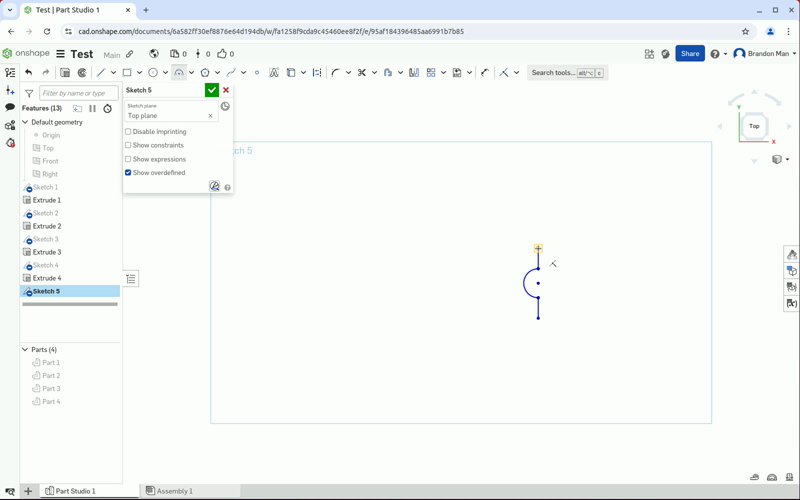
click(538, 248)
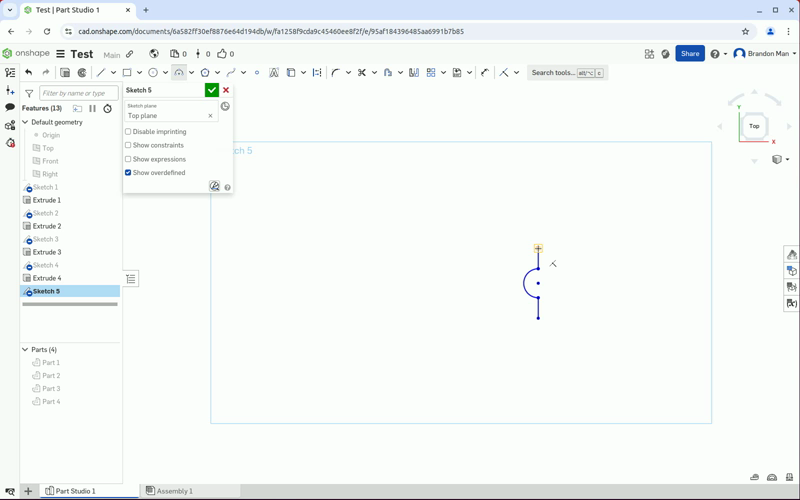
mouse_move(538, 318)
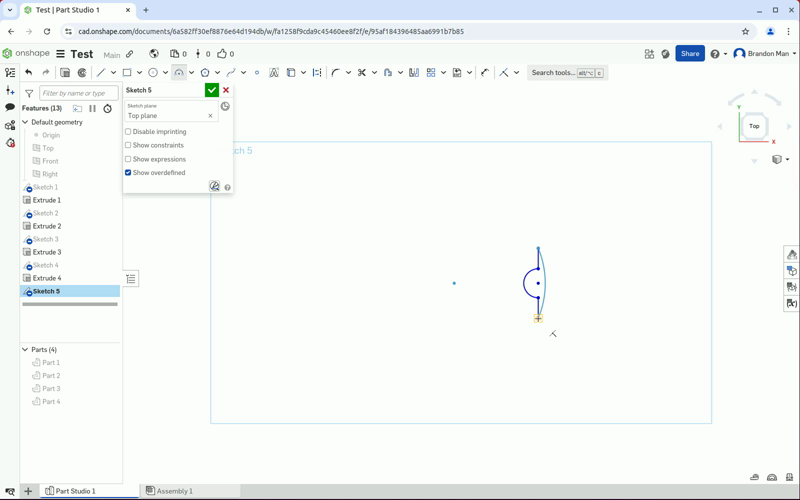
click(538, 318)
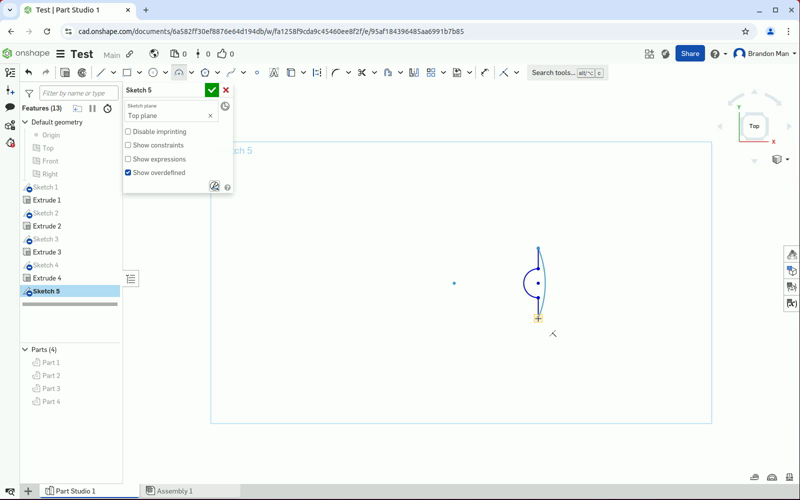
key_down(shift)
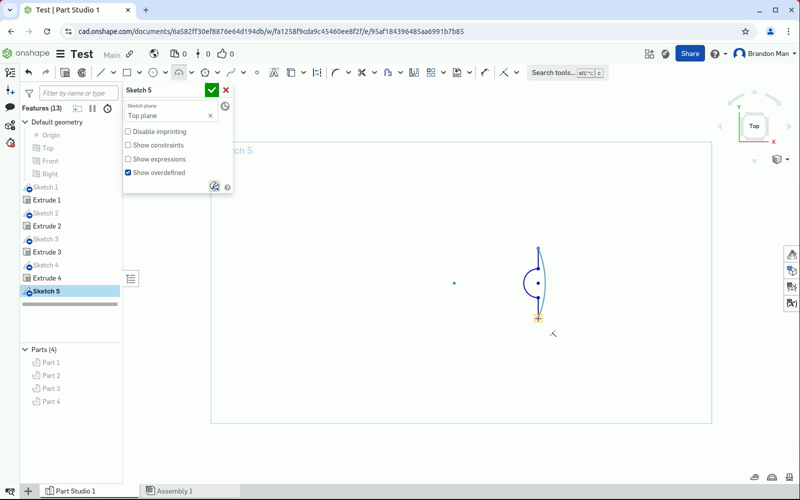
mouse_move(503, 283)
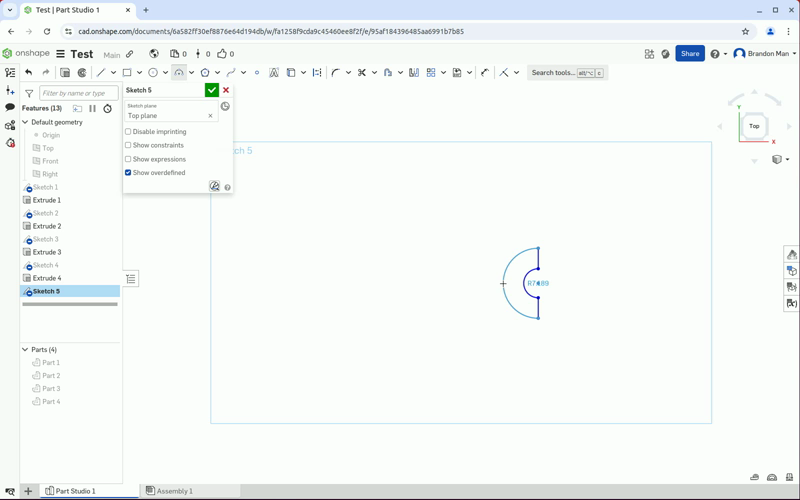
click(503, 283)
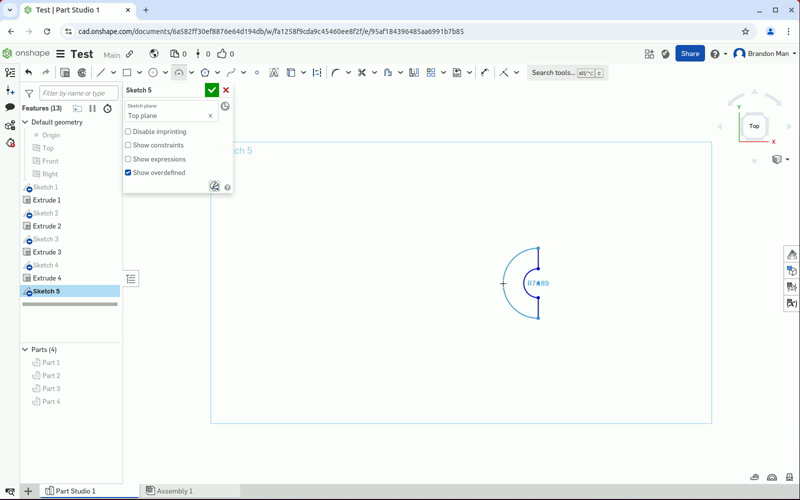
key_up(shift)
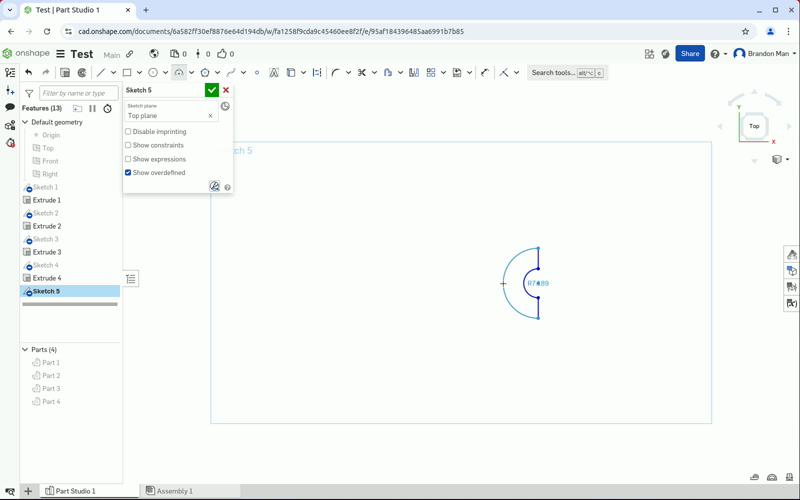
key(esc)
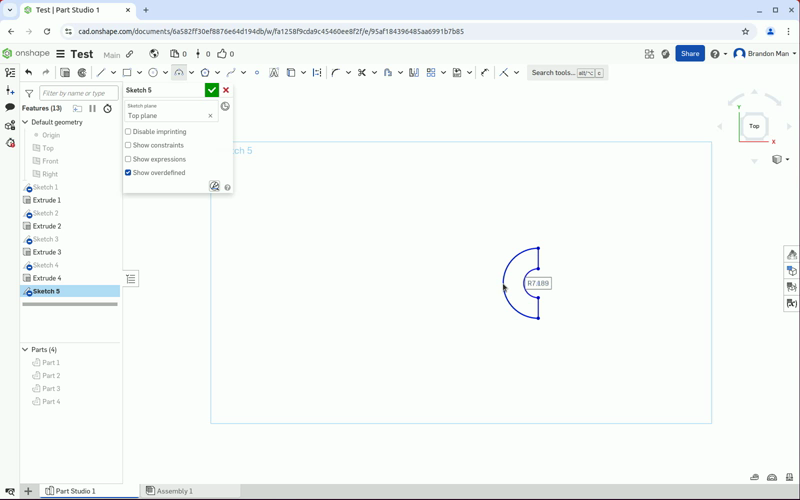
mouse_move(519, 306)
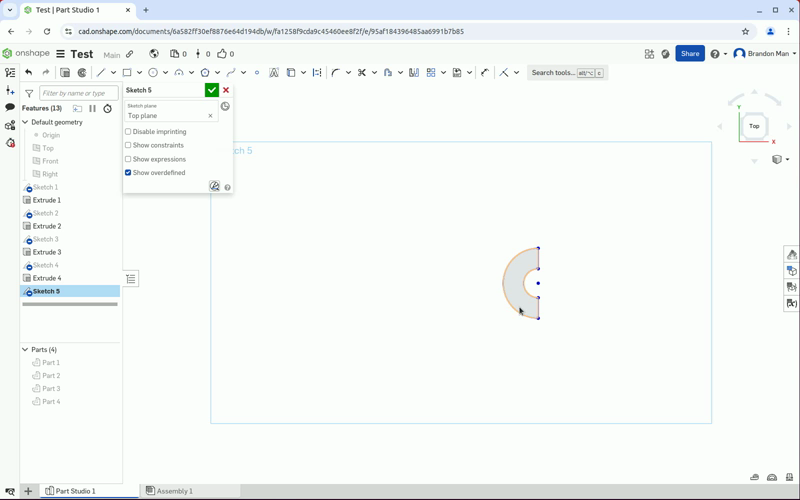
scroll(6)
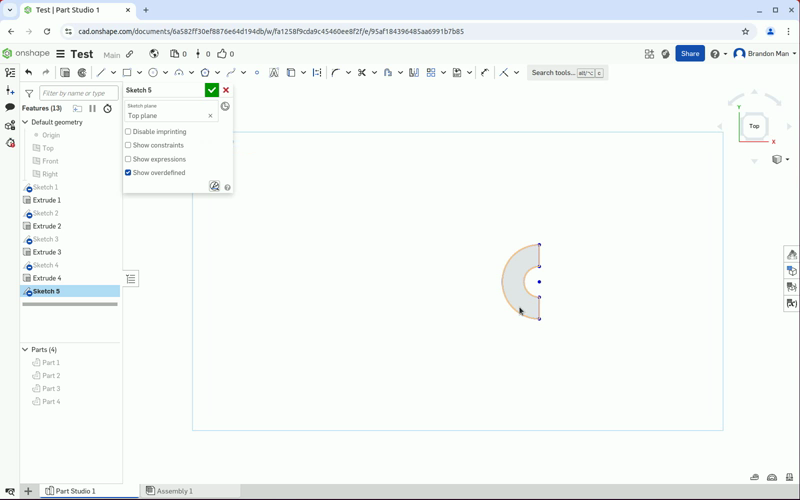
scroll(6)
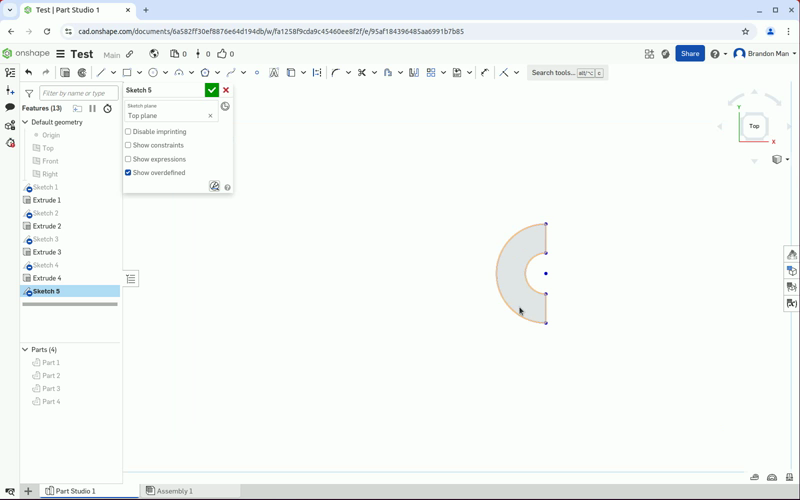
scroll(6)
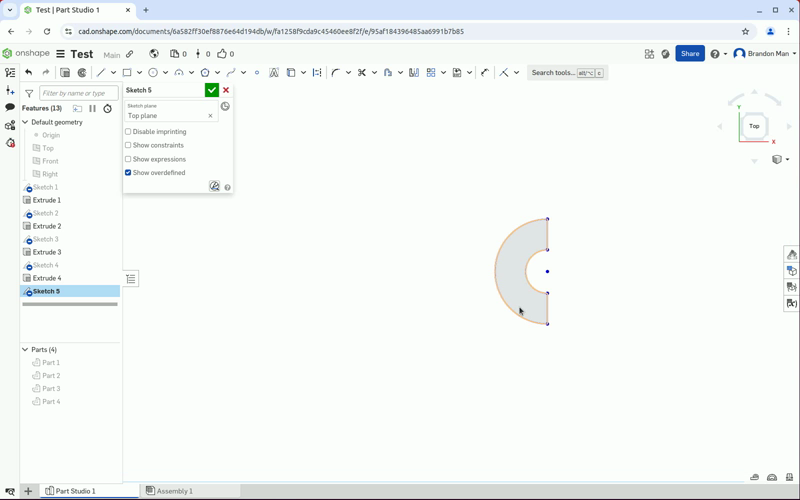
scroll(6)
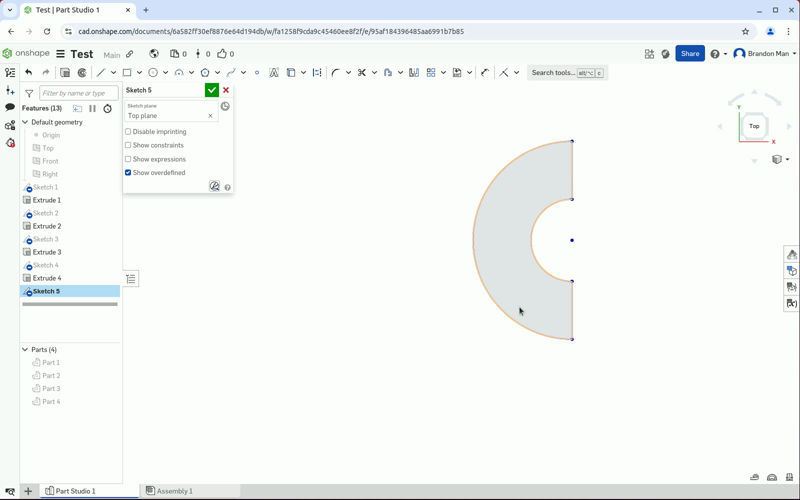
scroll(6)
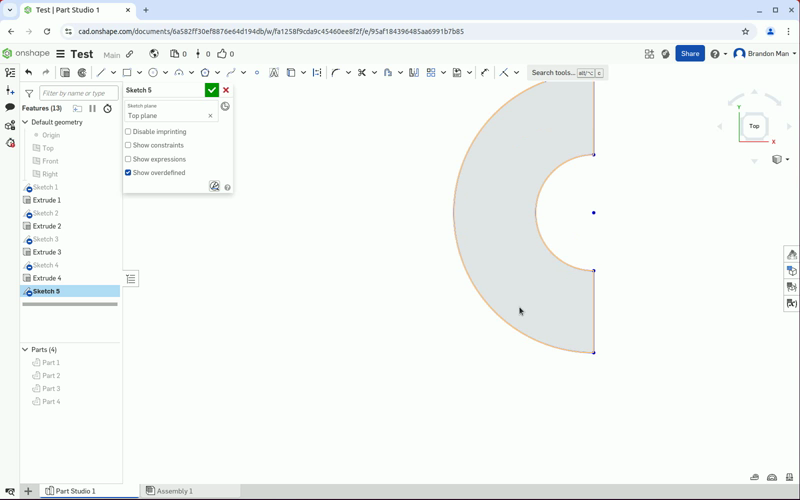
scroll(6)
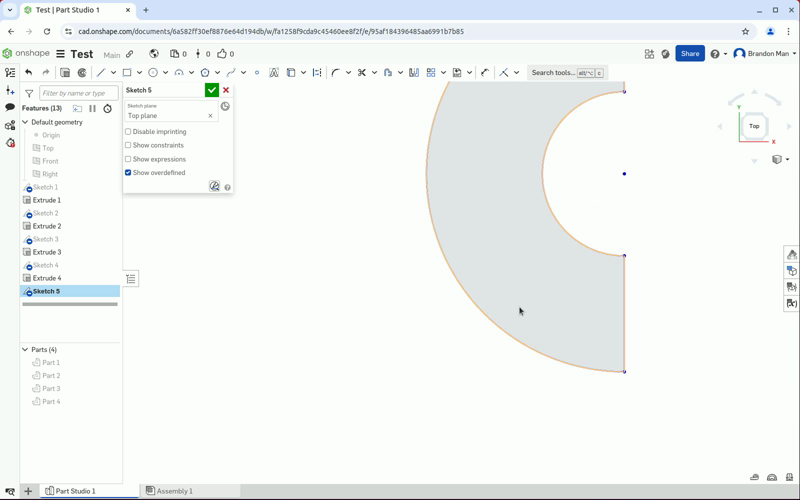
scroll(6)
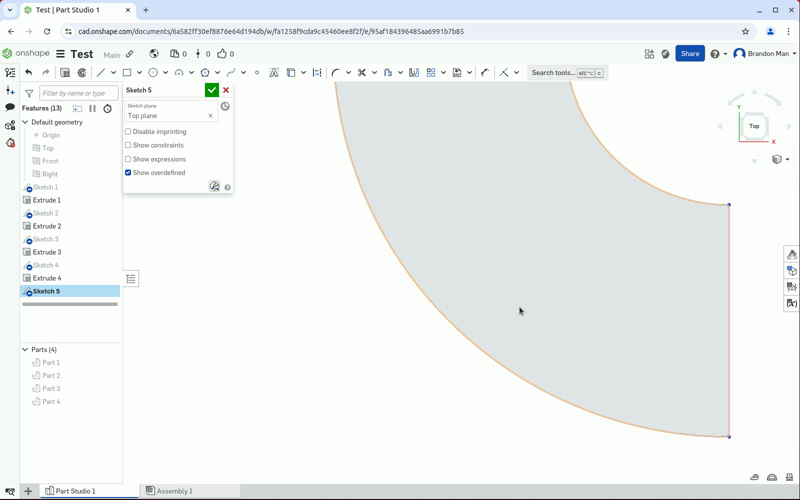
click(519, 306)
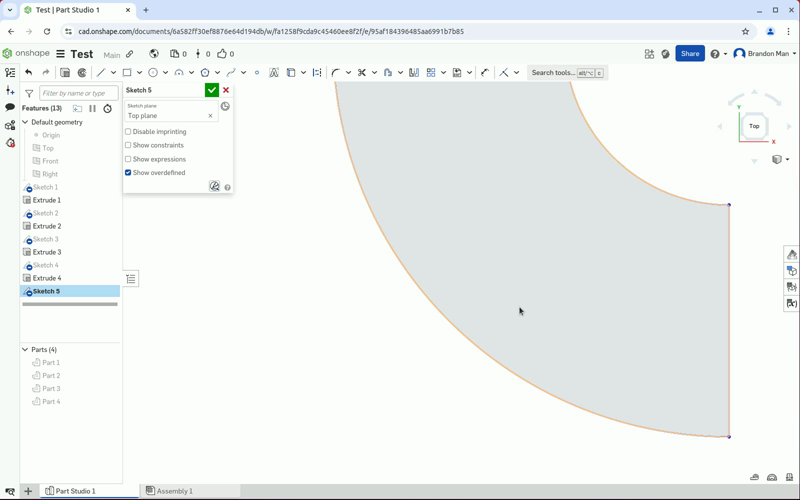
scroll(-6)
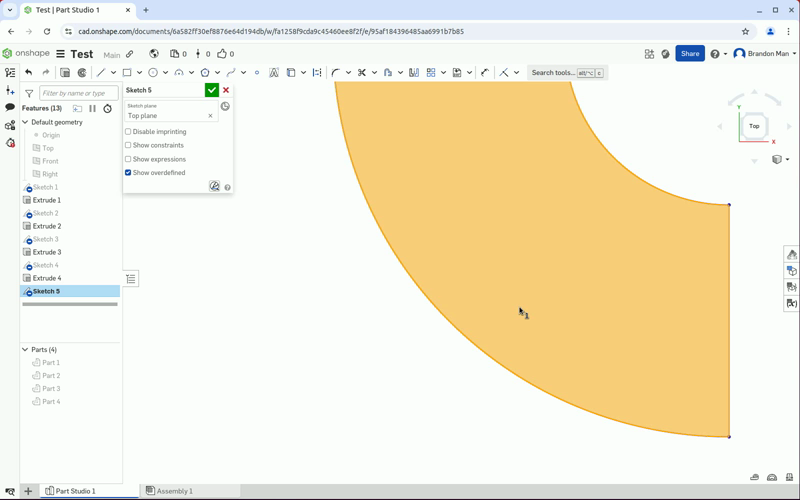
scroll(-6)
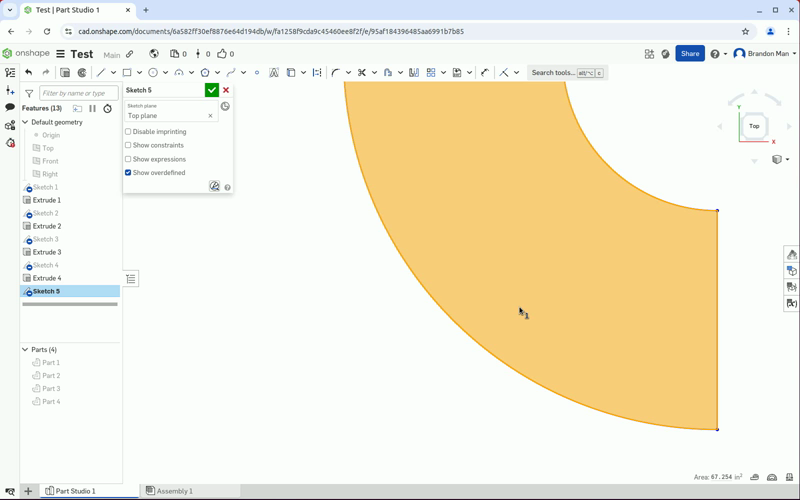
scroll(-6)
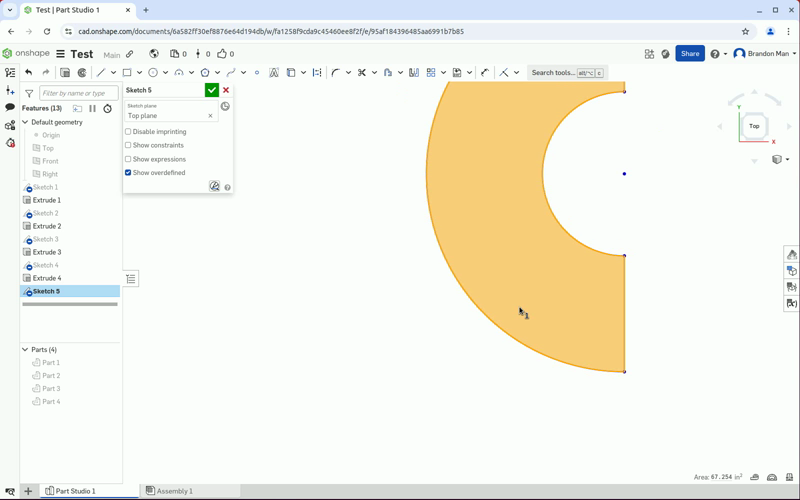
scroll(-6)
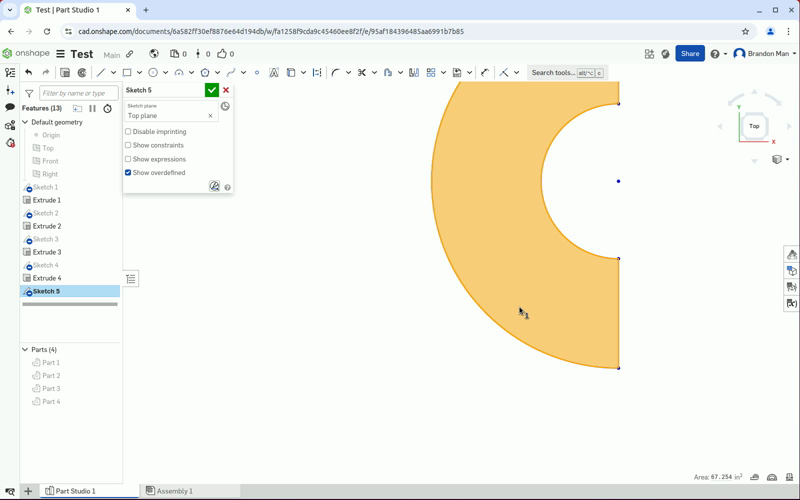
scroll(-6)
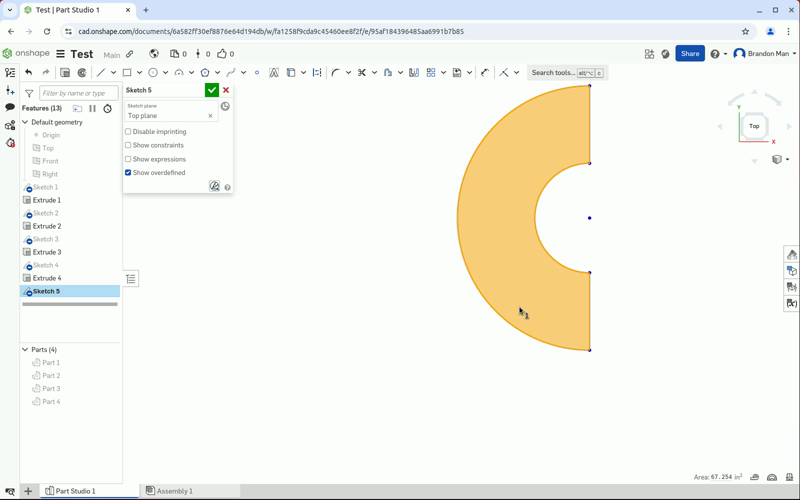
scroll(-6)
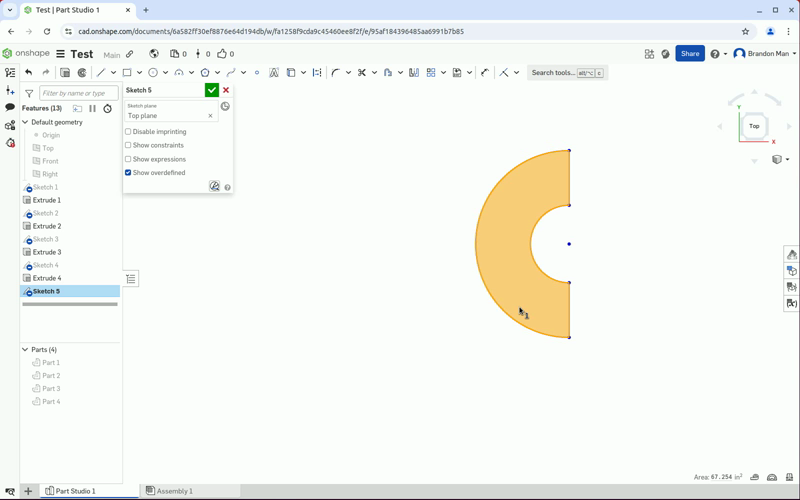
scroll(-6)
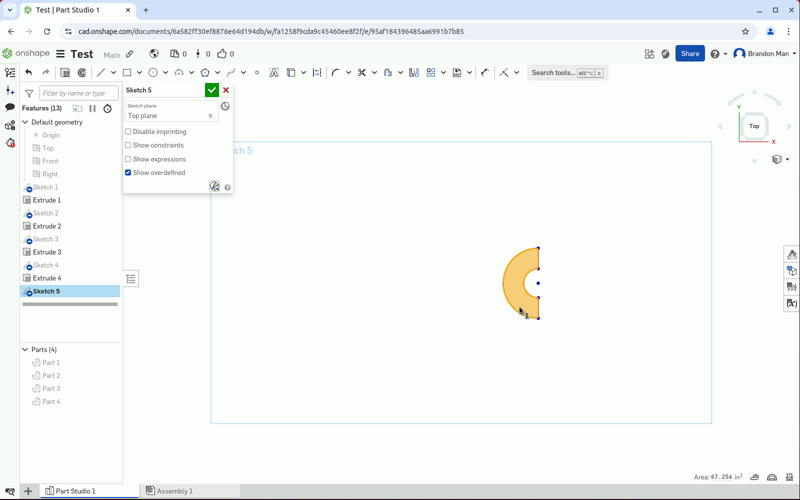
mouse_move(73, 352)
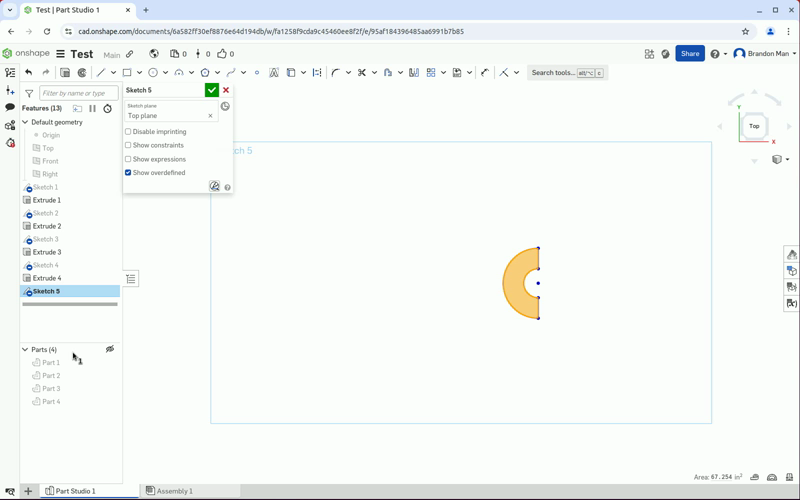
key(shift+y)
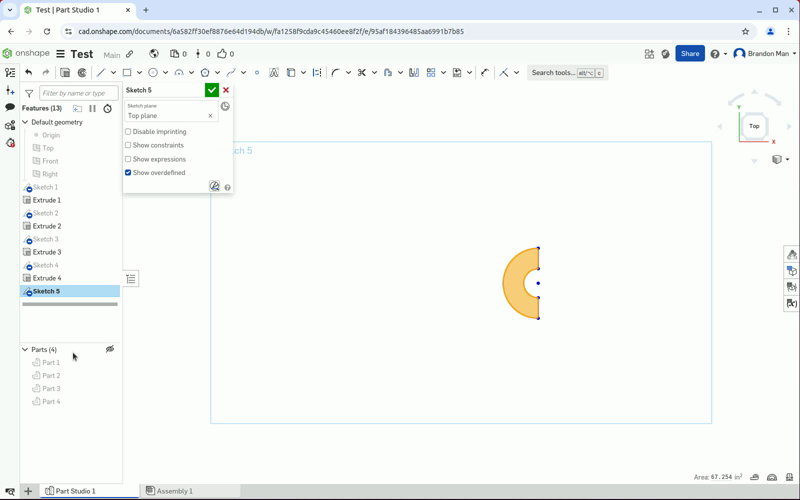
key(shift+e)
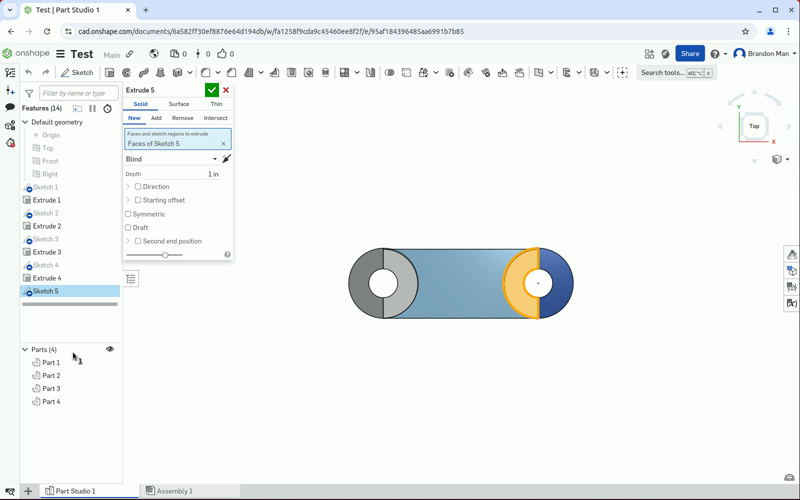
mouse_move(143, 106)
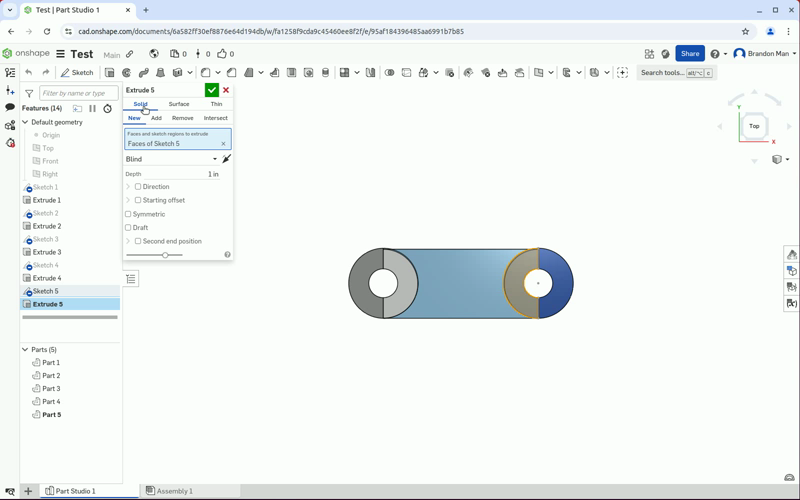
click(143, 106)
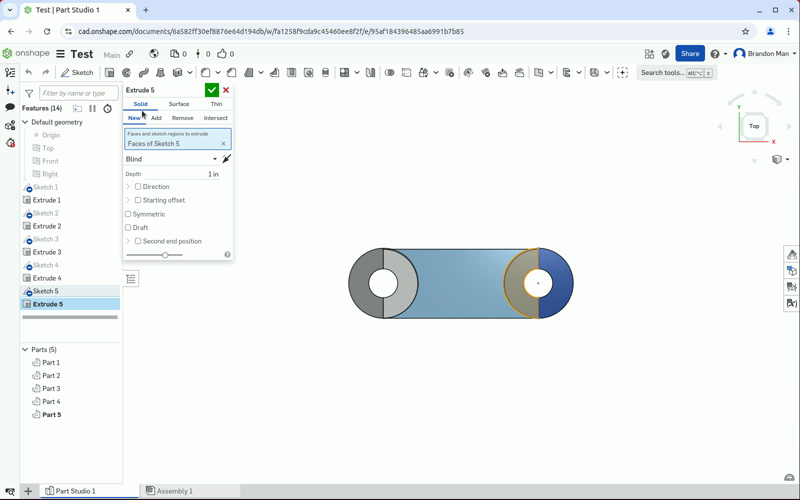
mouse_move(137, 120)
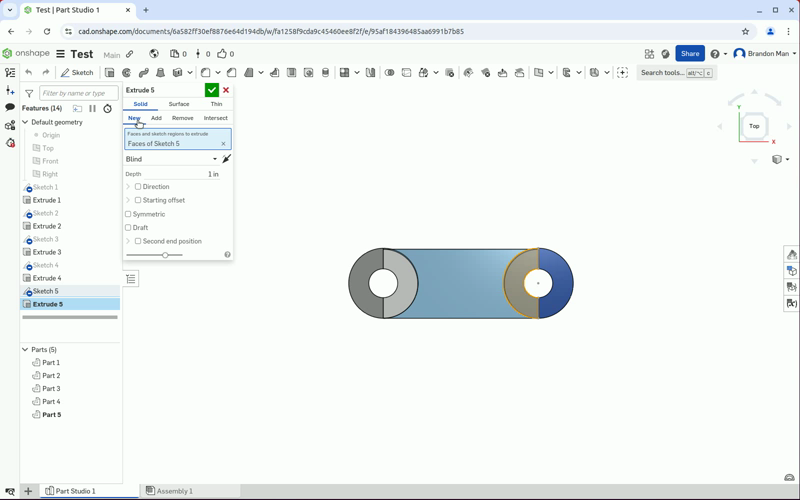
click(137, 120)
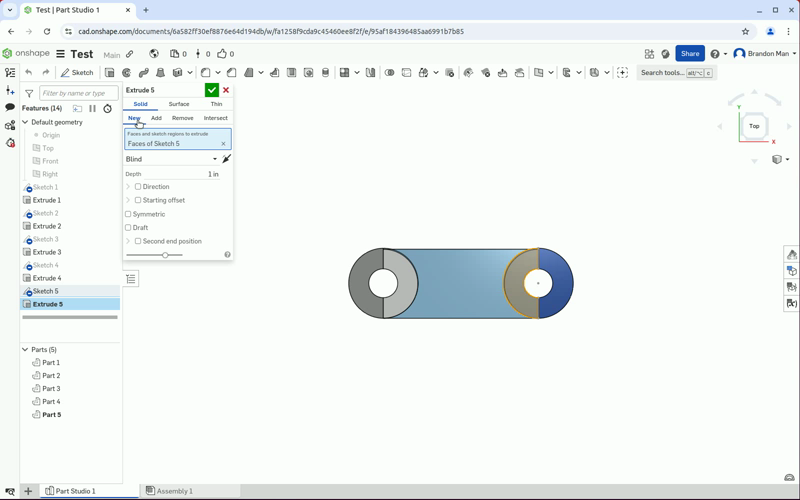
key(tab, 4)
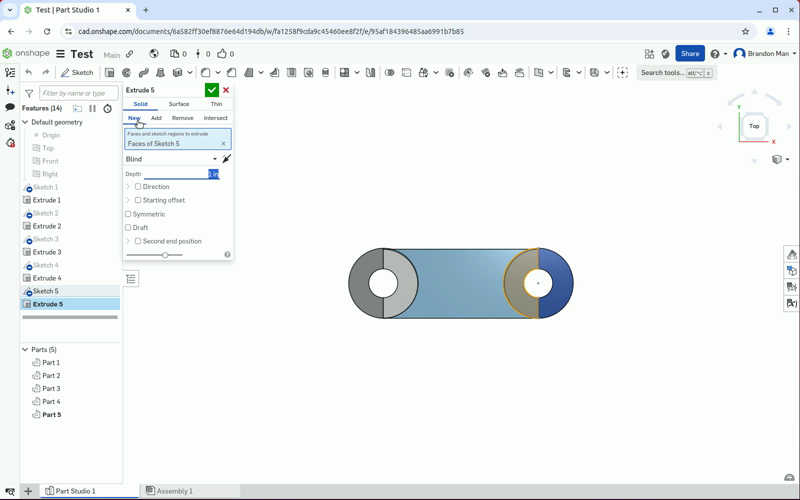
text(5.536)
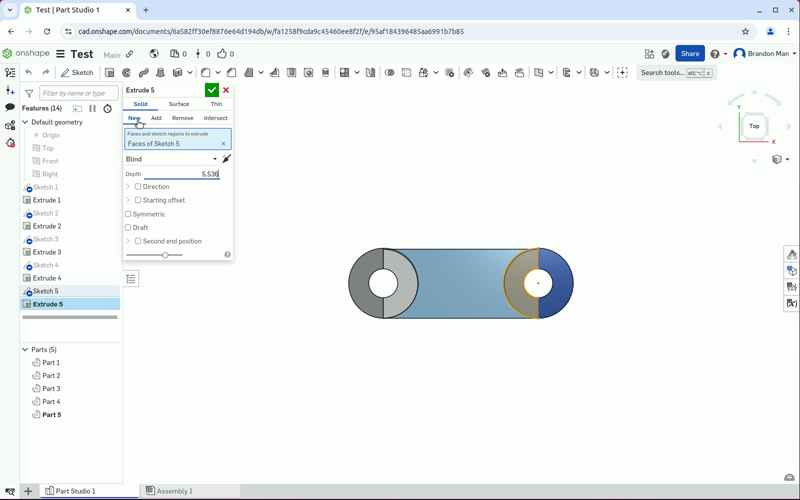
key(enter)
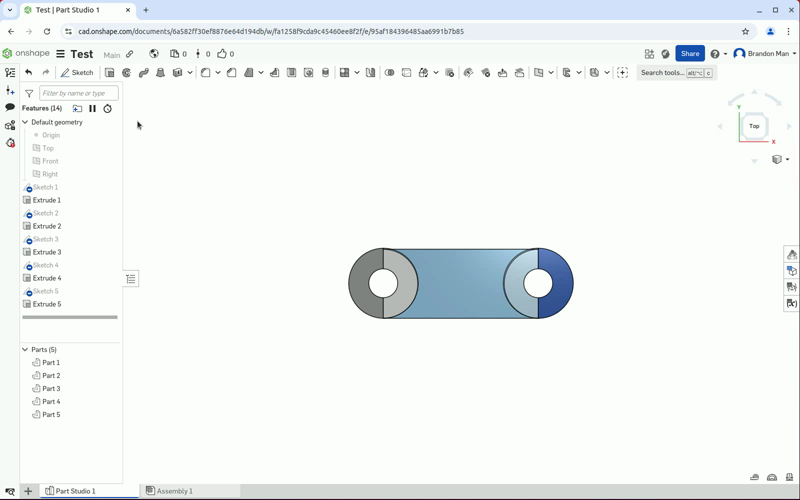
key(shift+h)
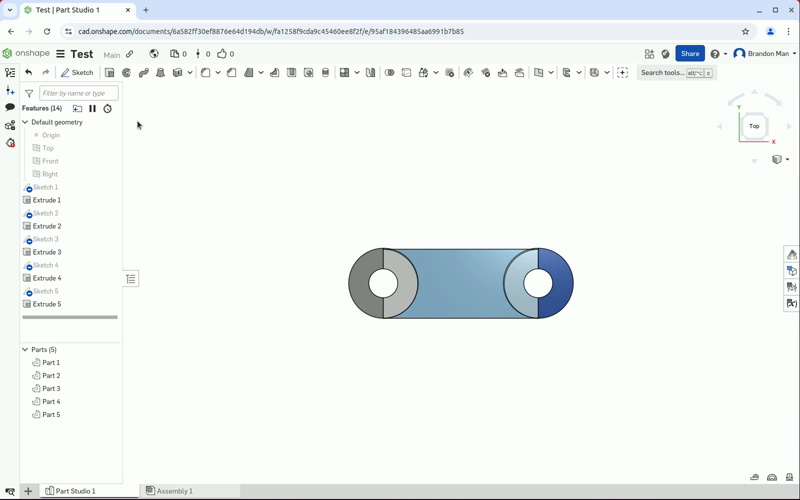
key(shift+h)
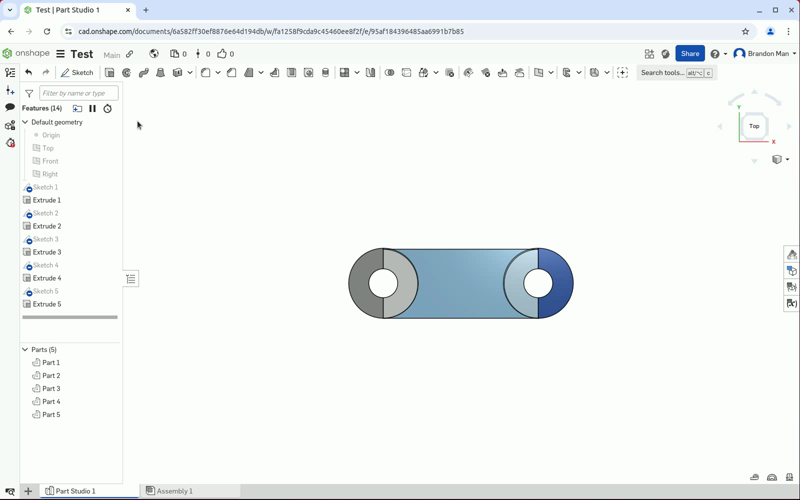
mouse_move(73, 189)
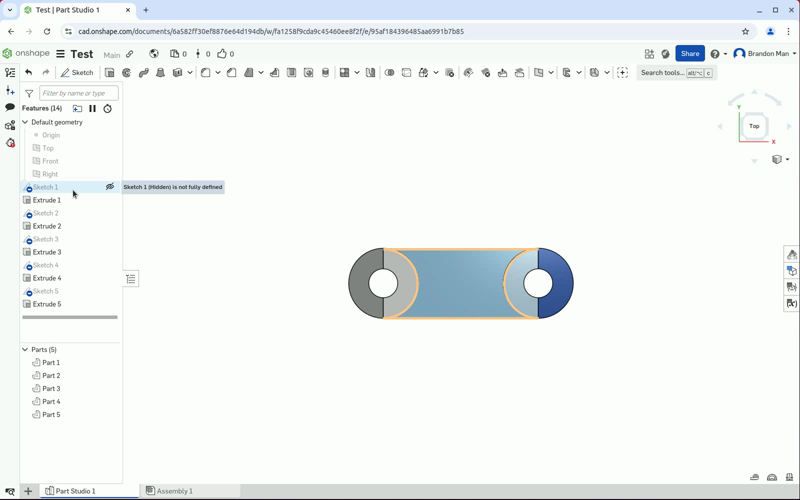
click(73, 189)
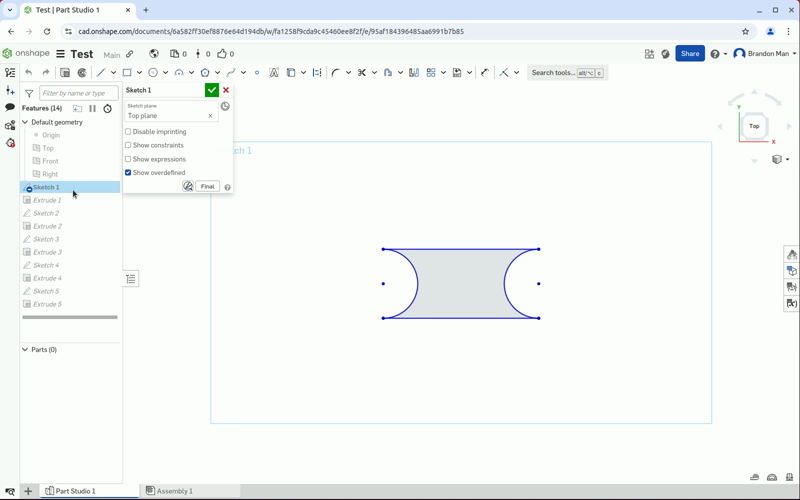
mouse_move(229, 92)
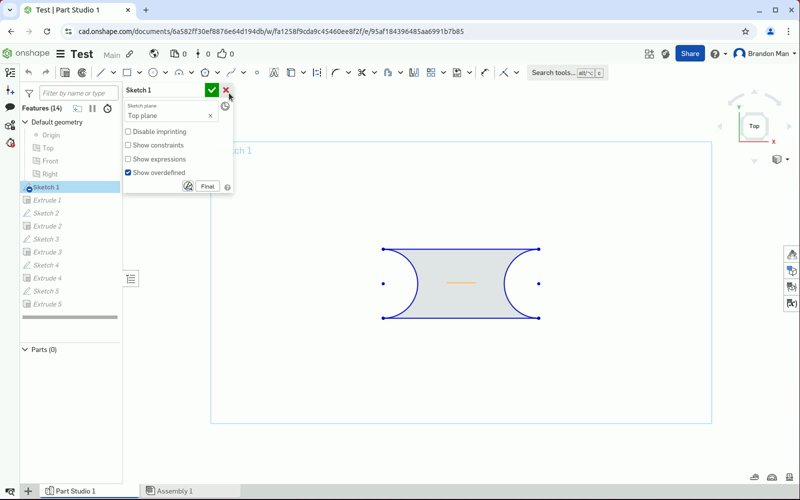
click(229, 92)
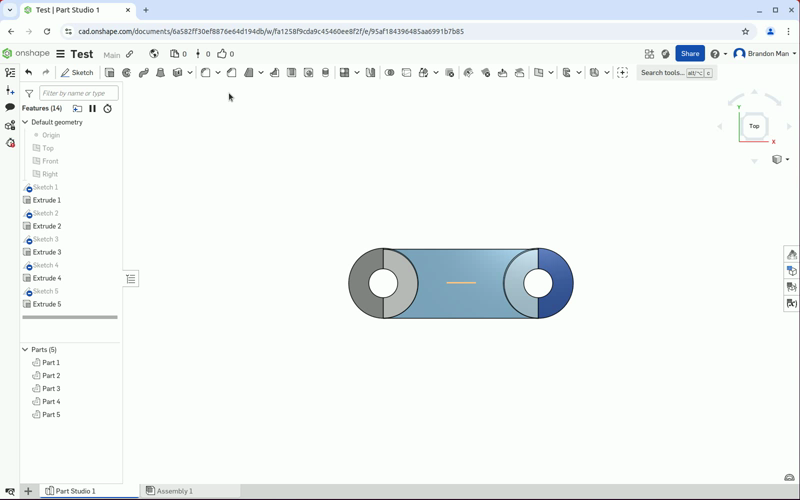
mouse_move(541, 75)
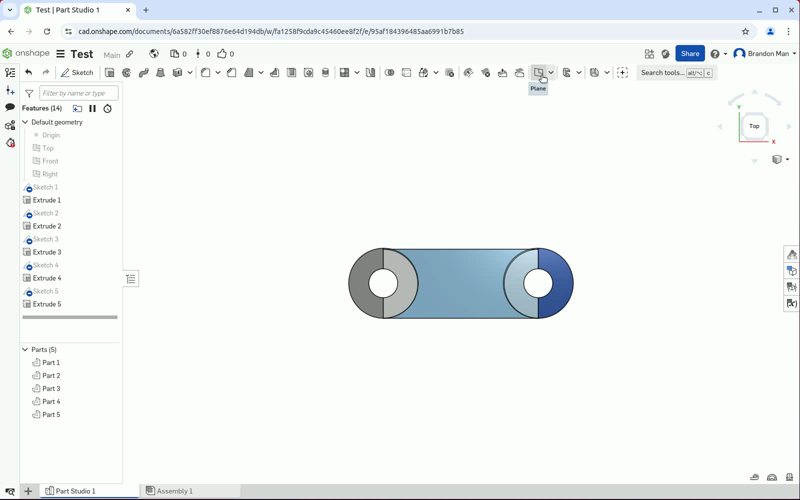
click(541, 75)
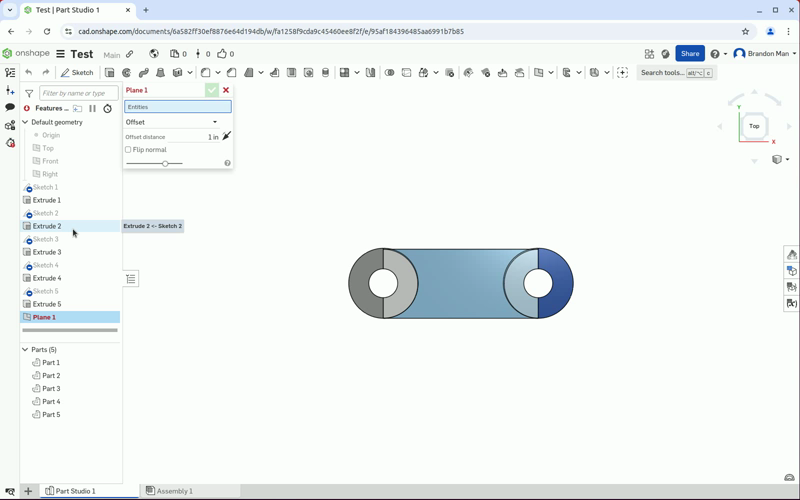
scroll(3)
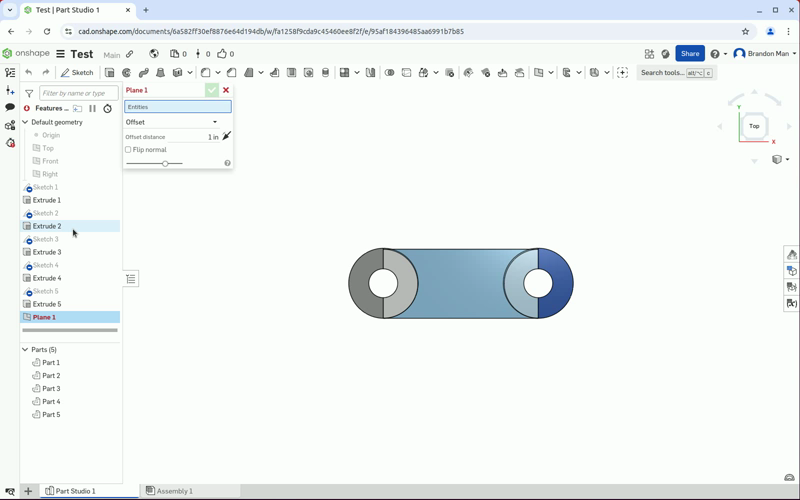
mouse_move(73, 150)
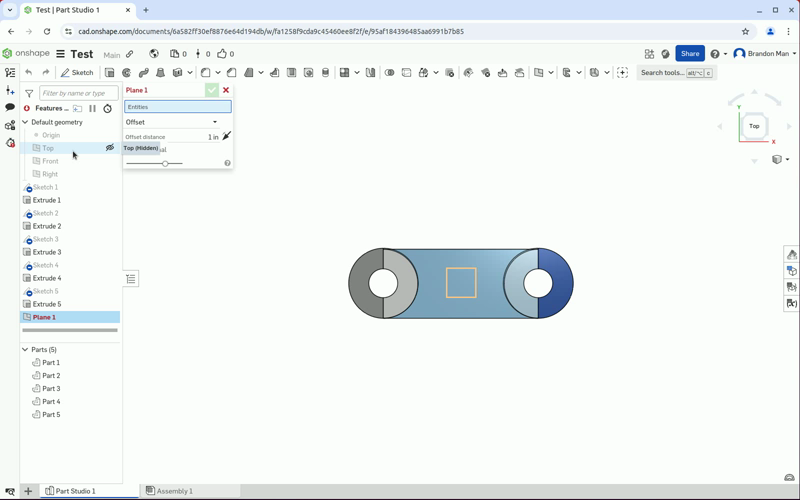
click(73, 150)
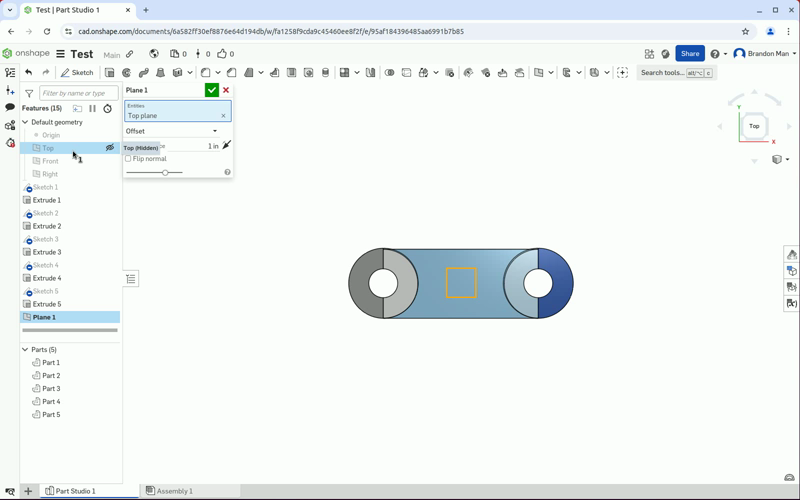
key(tab, 2)
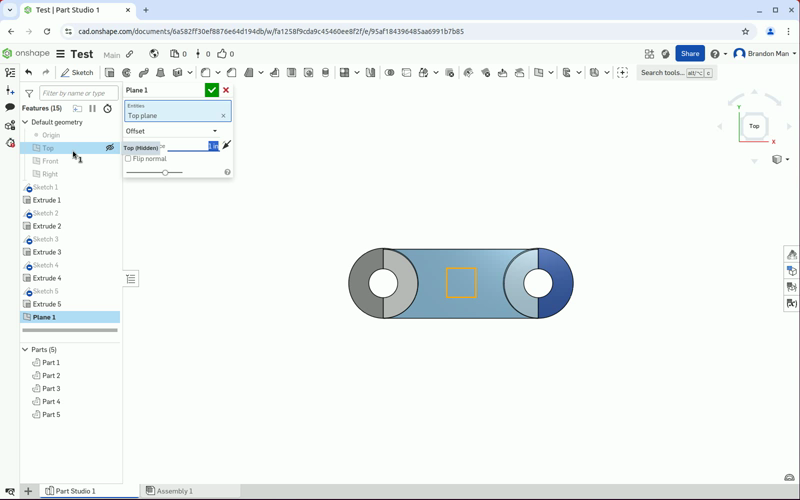
text(5.546)
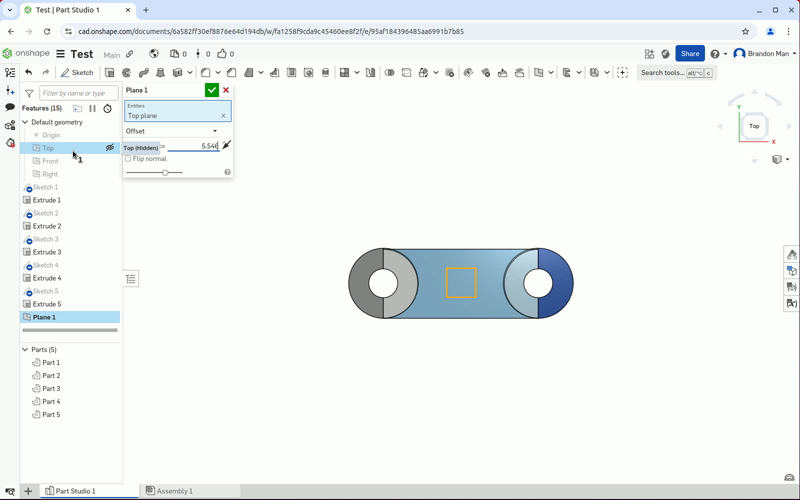
key(enter, 2)
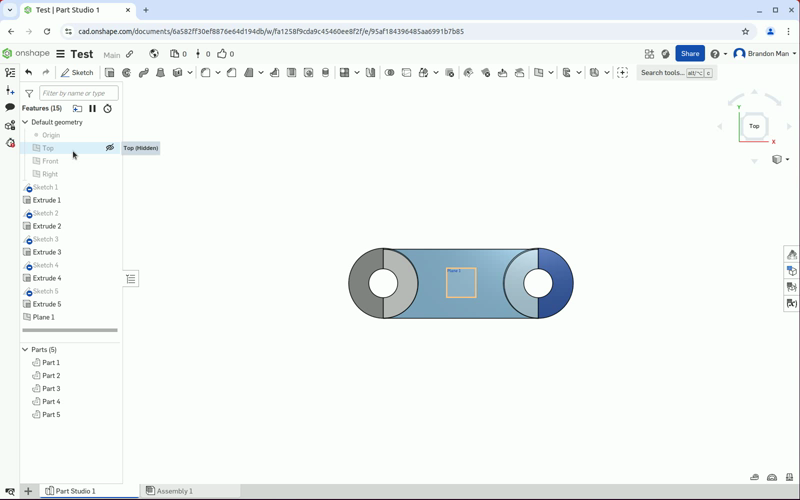
key(shift+s)
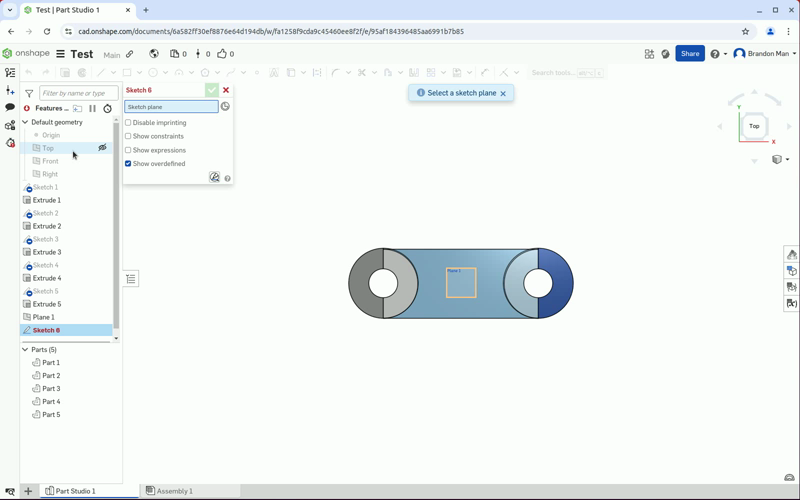
mouse_move(69, 319)
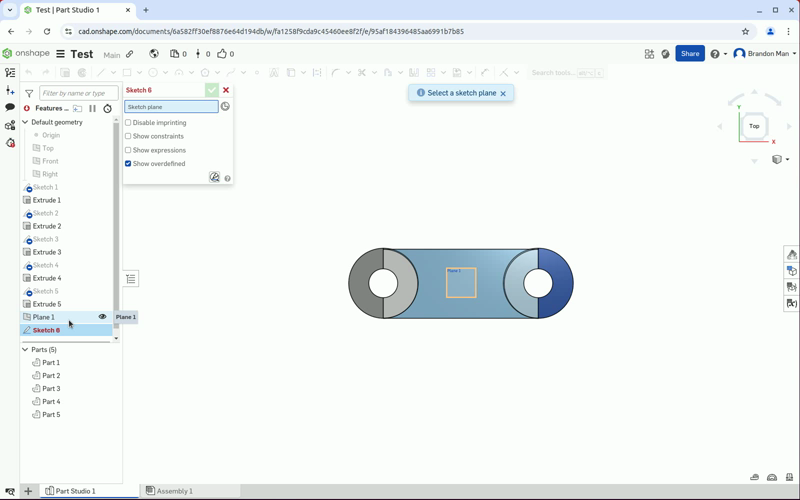
click(69, 319)
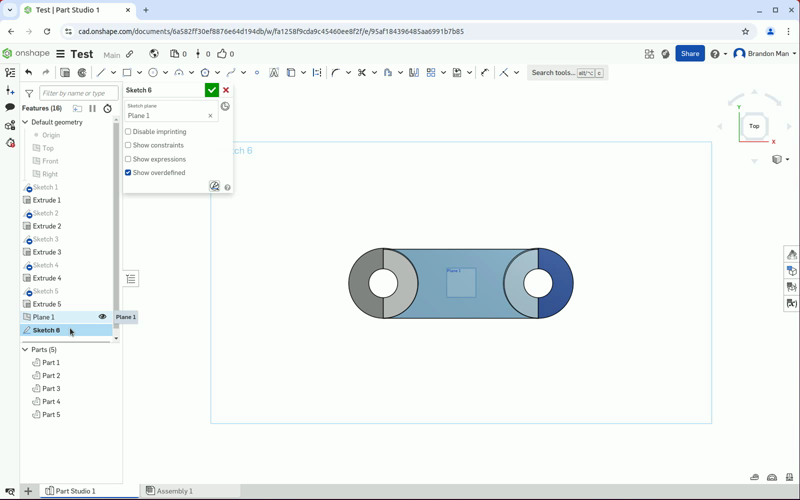
mouse_move(73, 352)
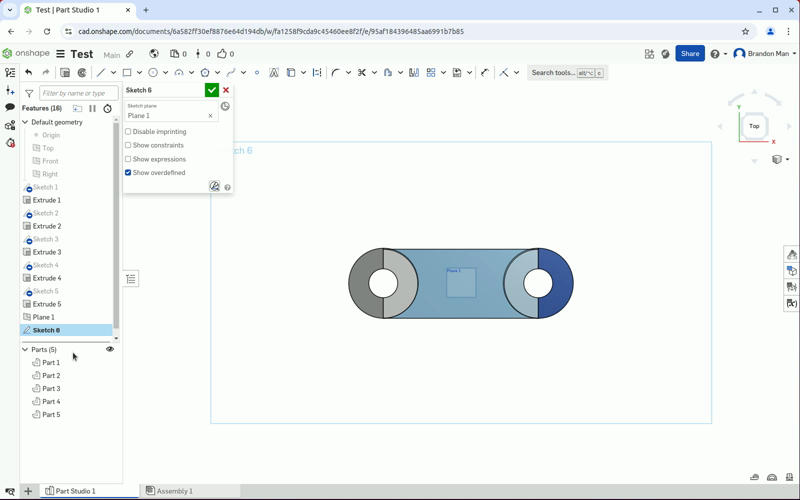
key(y)
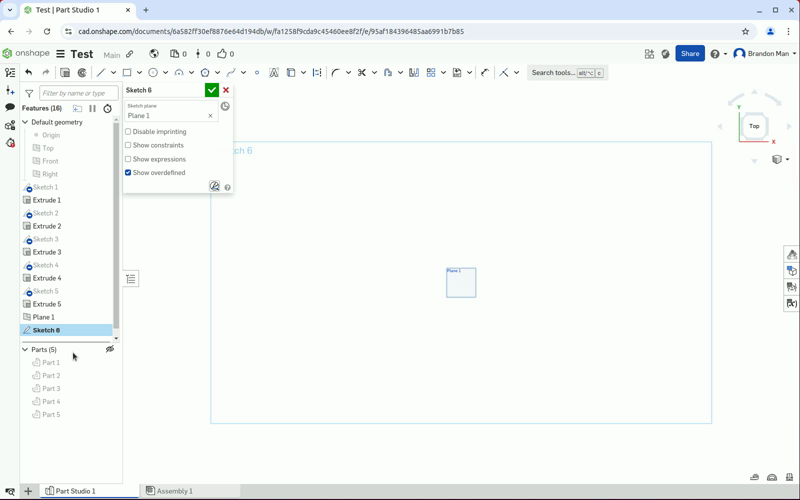
key(l)
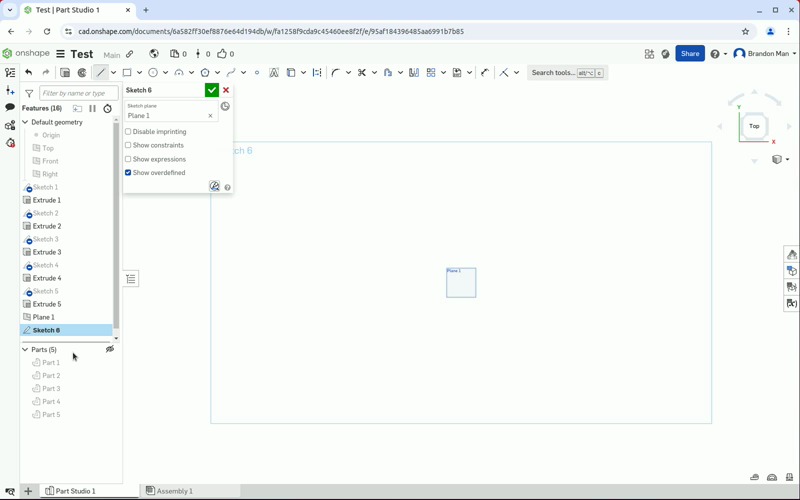
key_down(shift)
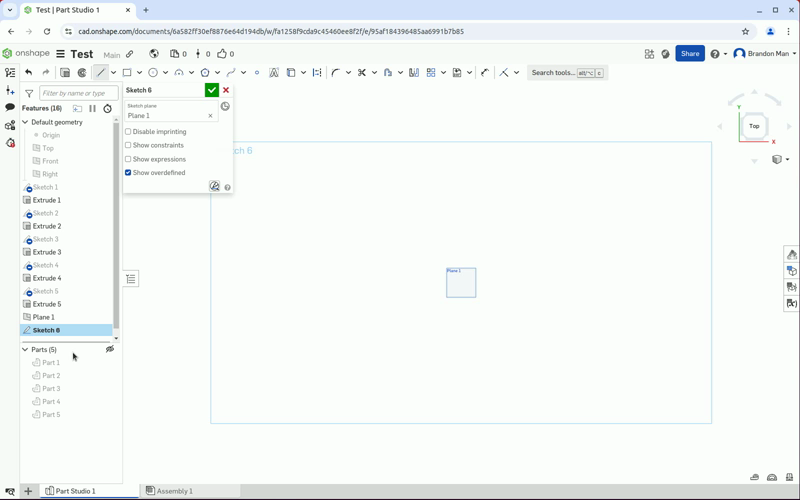
mouse_move(422, 303)
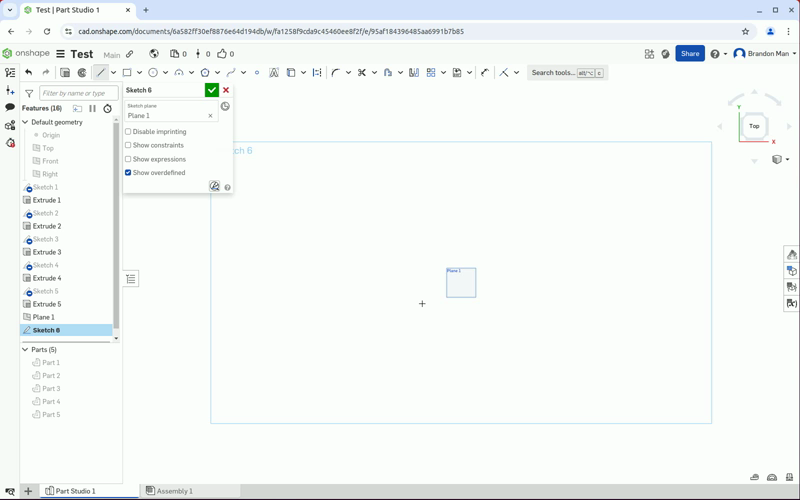
click(422, 303)
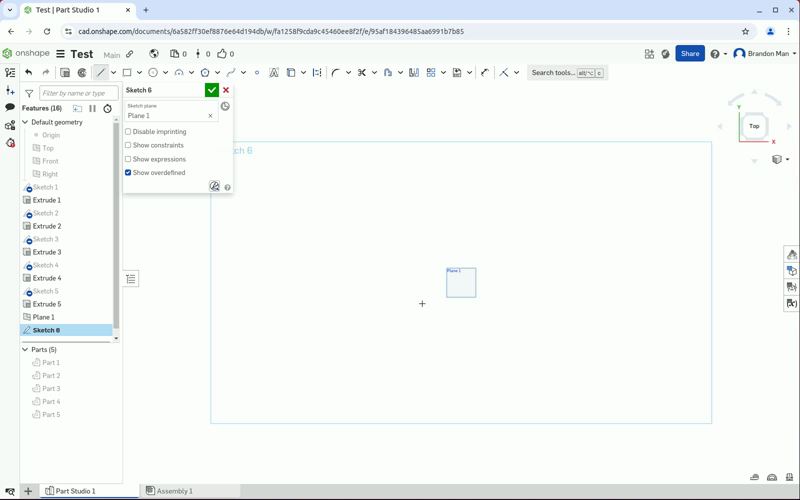
key_up(shift)
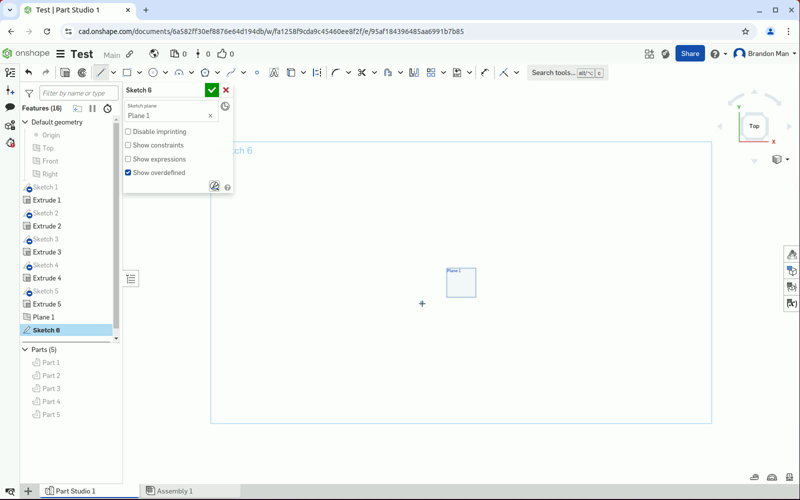
key_down(shift)
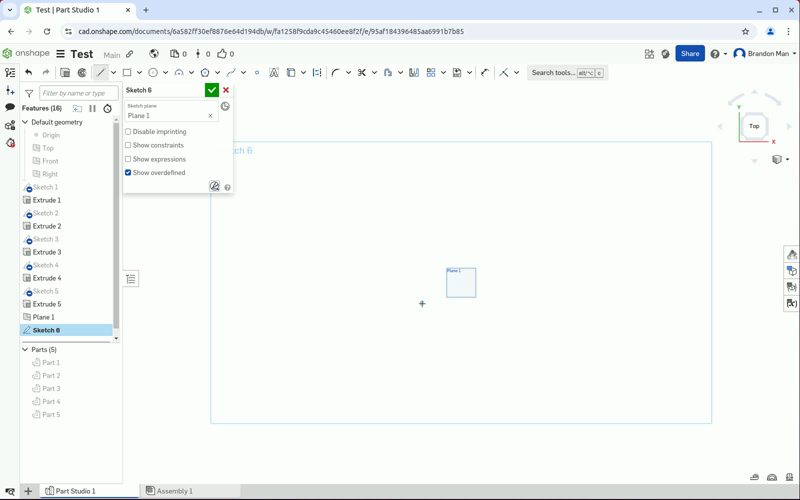
mouse_move(499, 303)
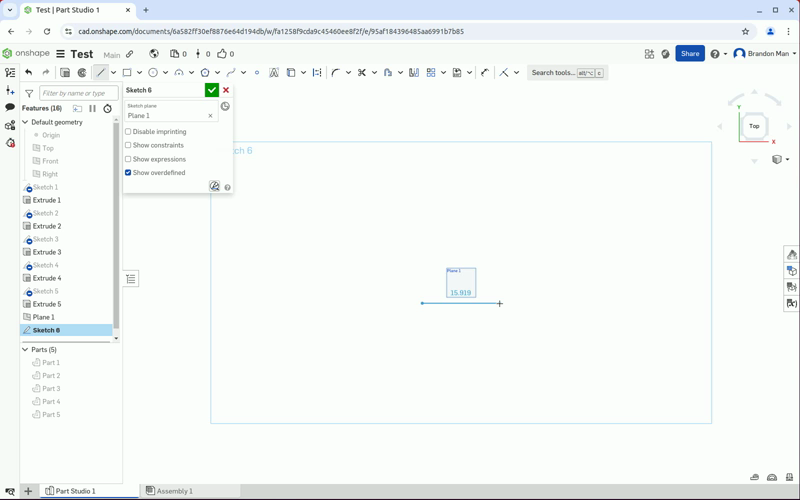
click(499, 303)
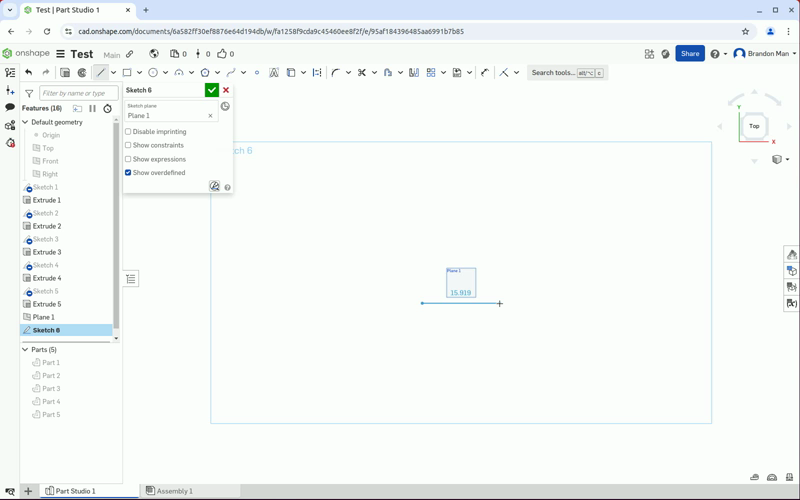
key_up(shift)
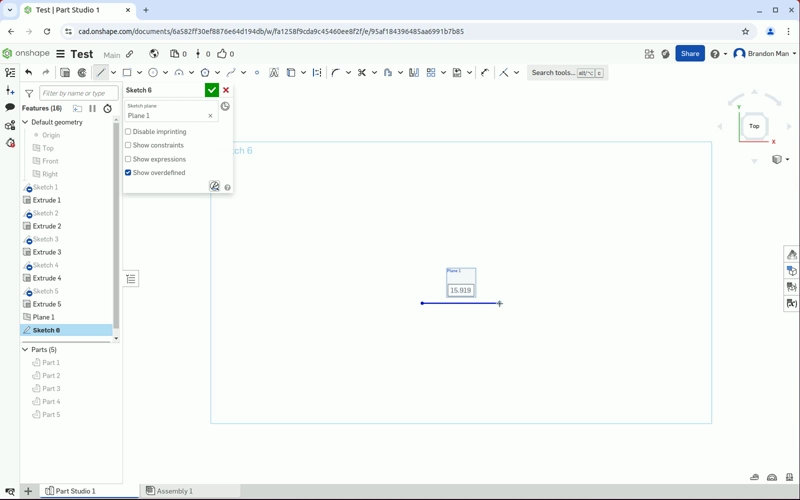
key_down(shift)
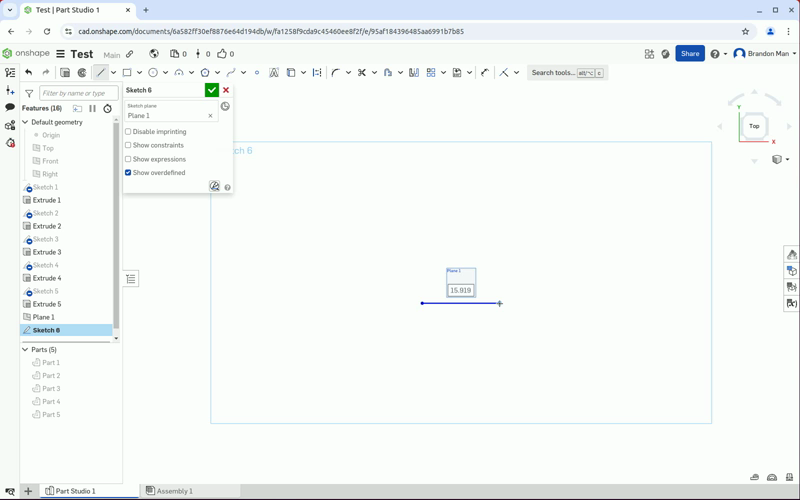
mouse_move(529, 303)
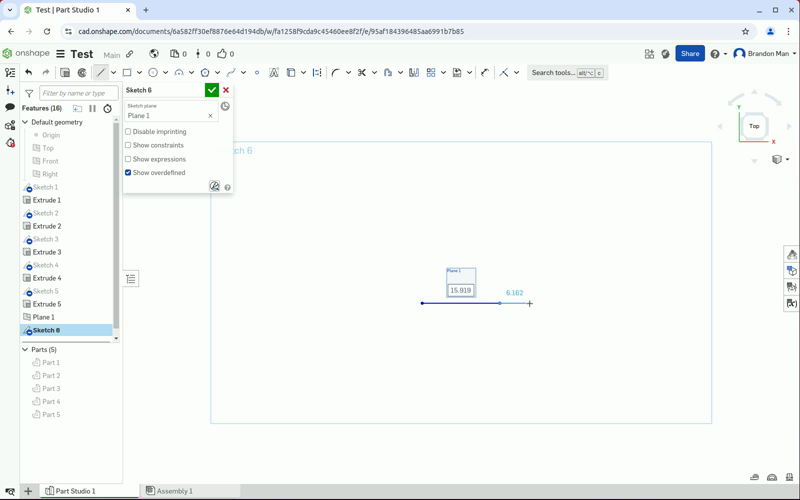
mouse_move(499, 263)
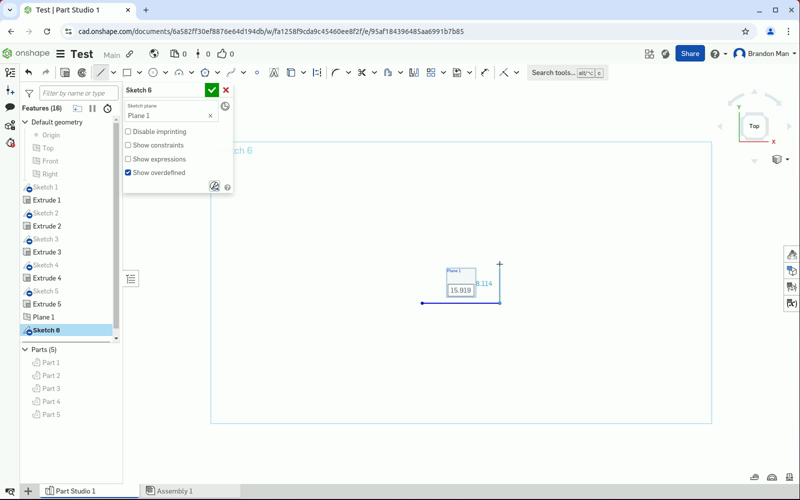
click(499, 263)
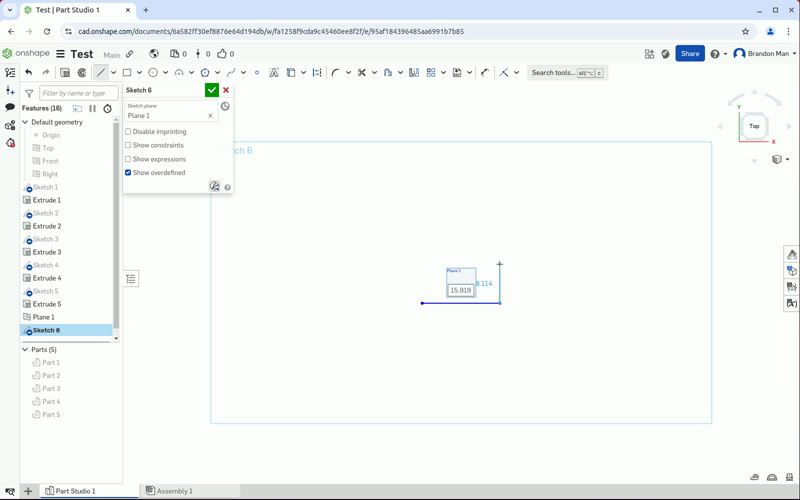
key_up(shift)
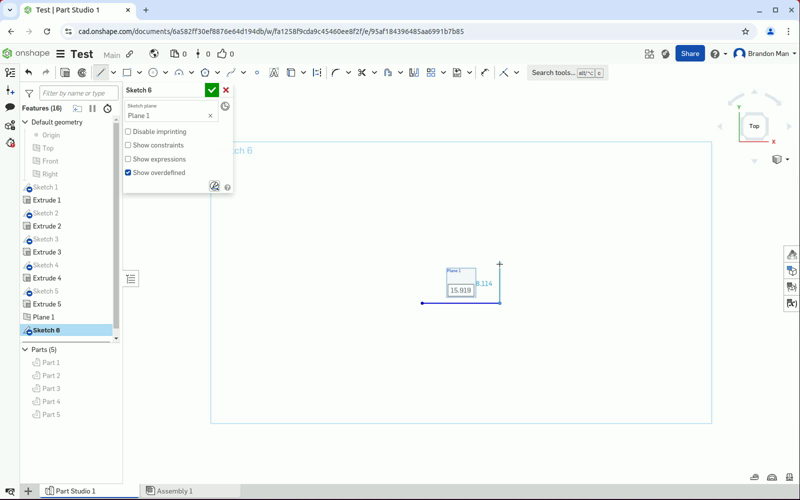
key_down(shift)
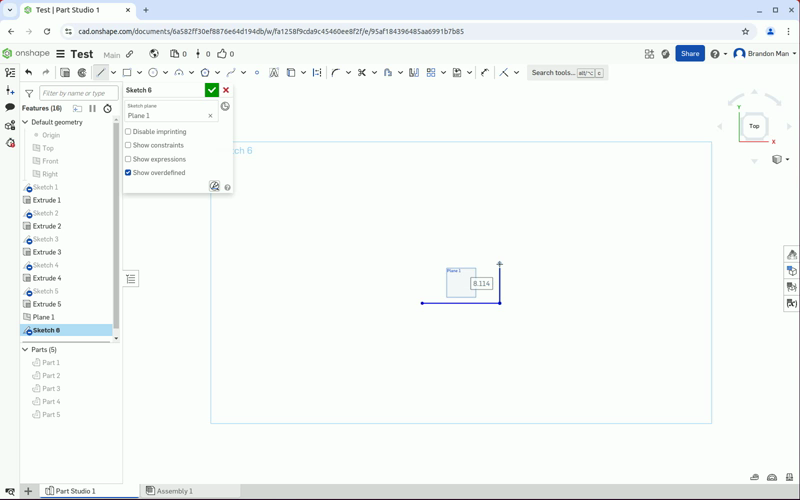
mouse_move(422, 263)
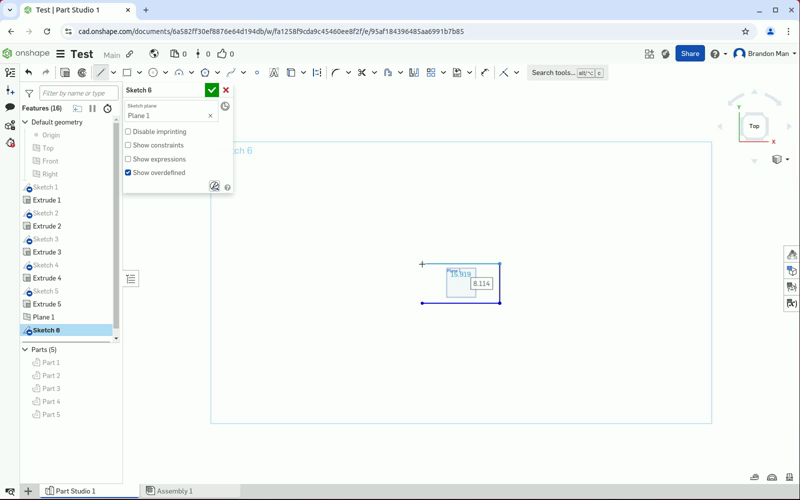
click(422, 263)
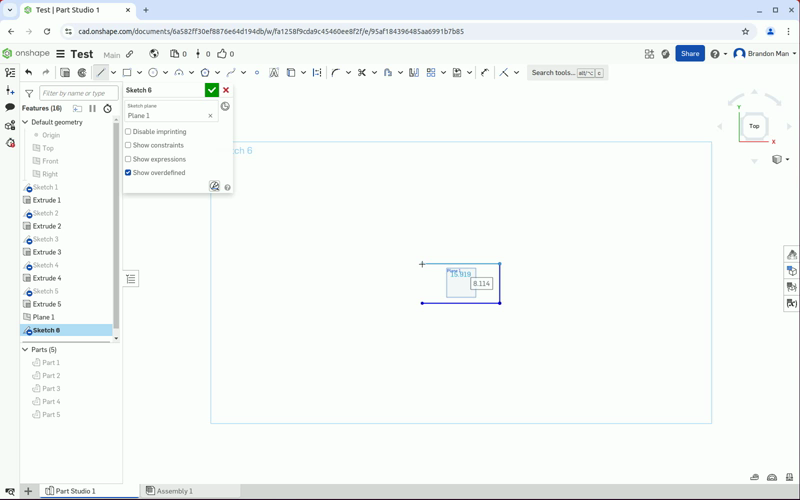
key_up(shift)
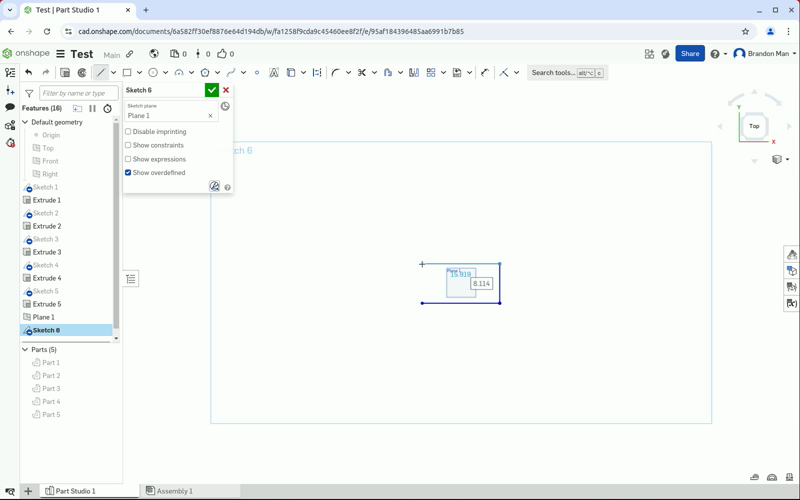
mouse_move(452, 263)
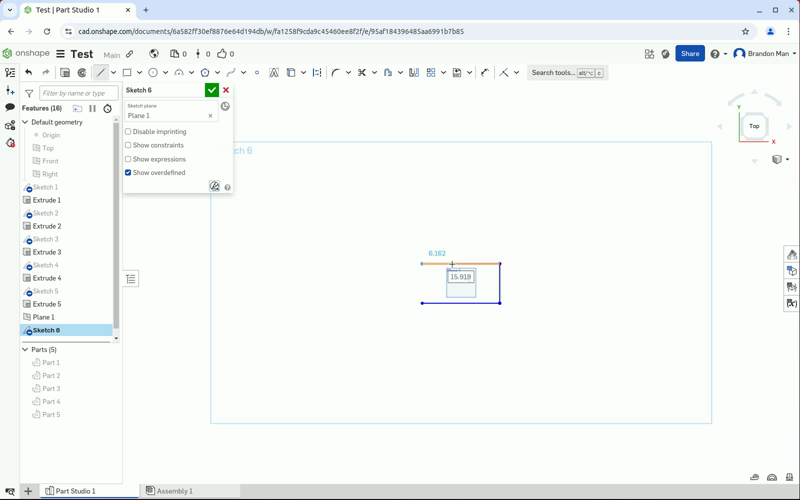
key_down(shift)
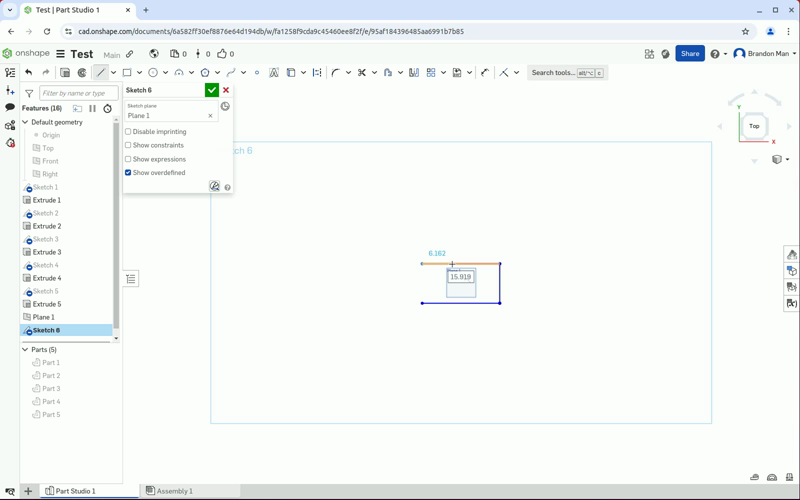
mouse_move(422, 303)
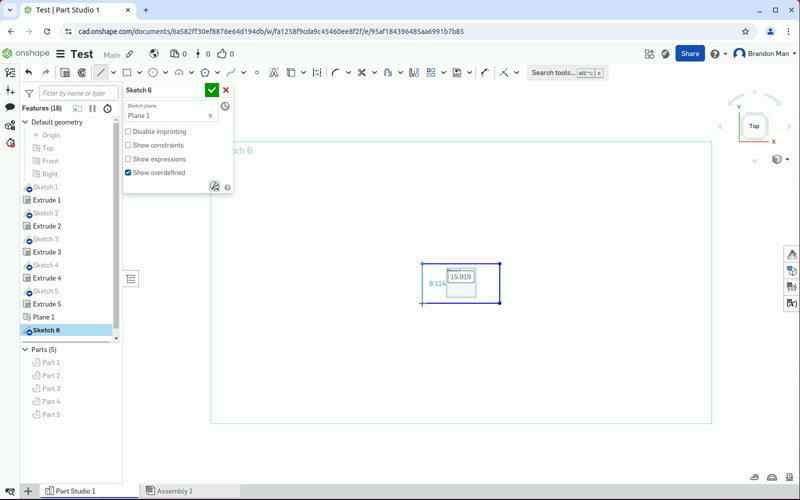
key_up(shift)
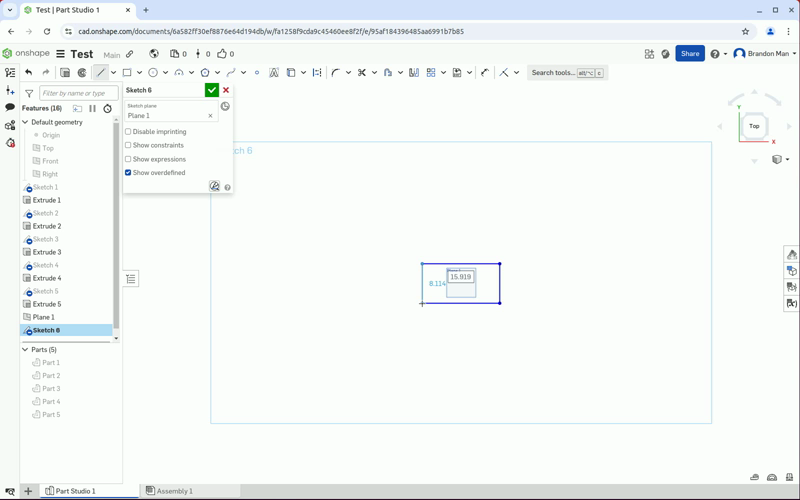
click(422, 303)
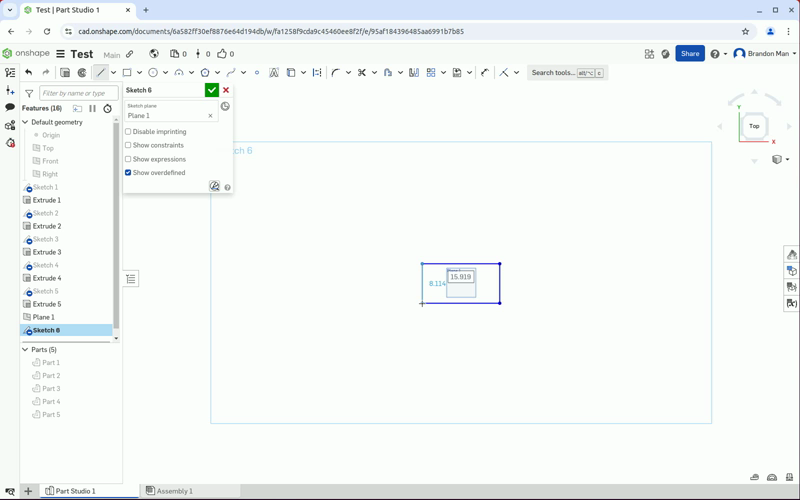
key(esc)
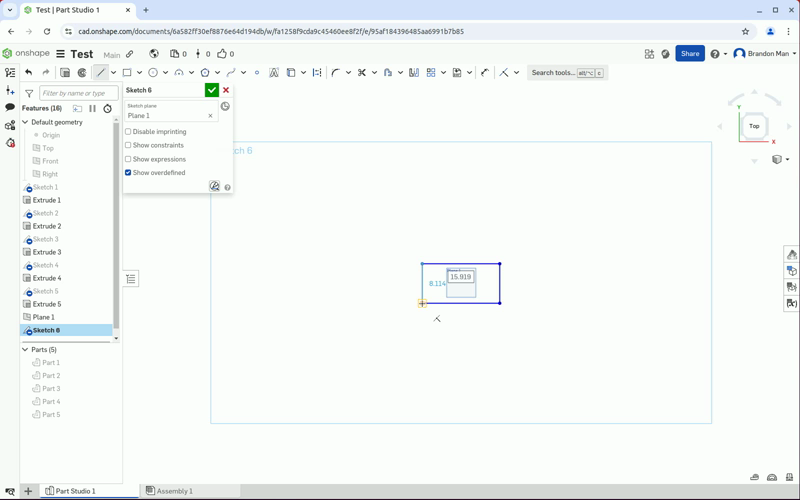
mouse_move(496, 297)
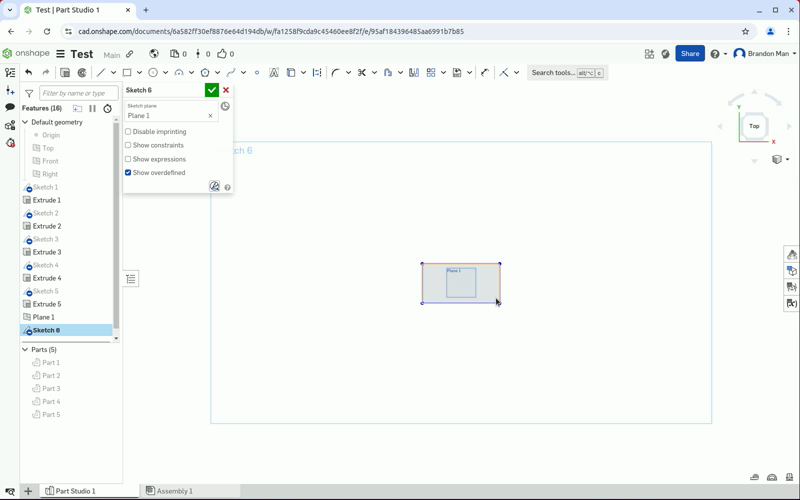
click(496, 297)
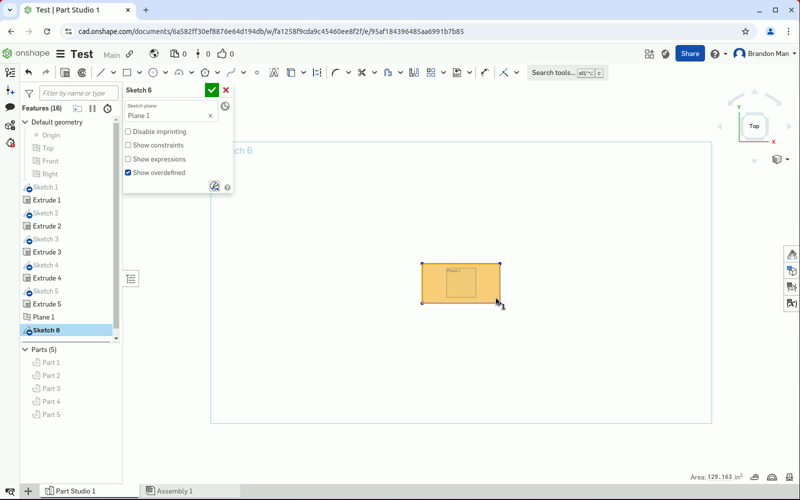
mouse_move(73, 352)
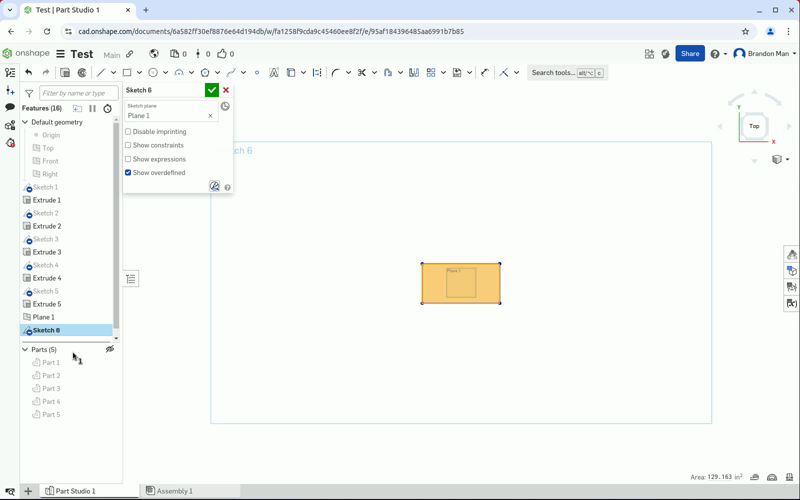
key(shift+y)
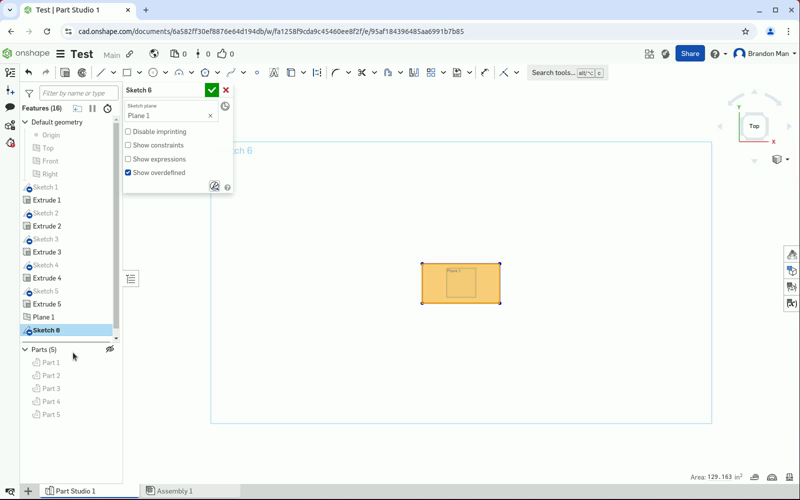
key(shift+e)
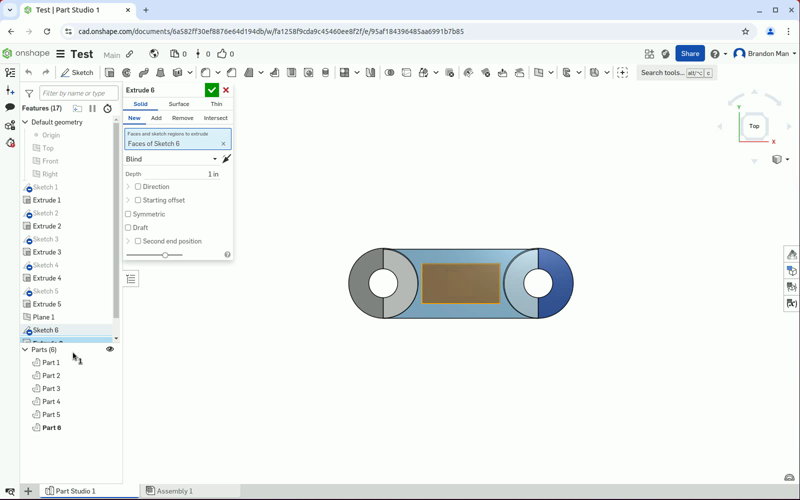
mouse_move(143, 106)
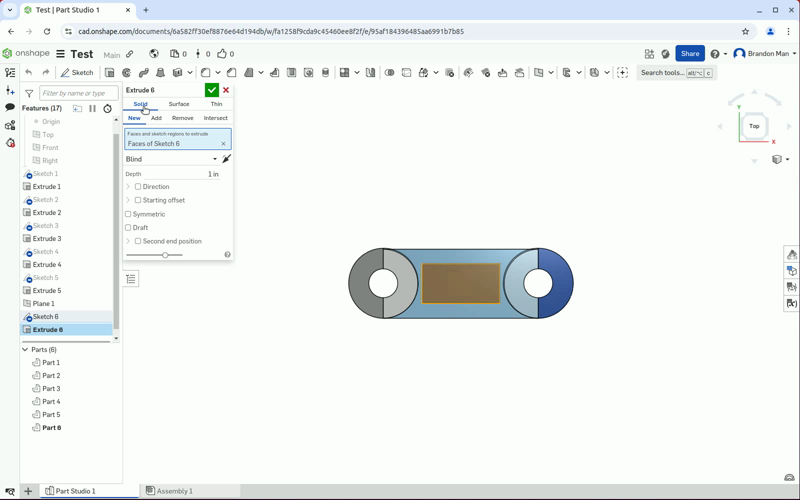
click(143, 106)
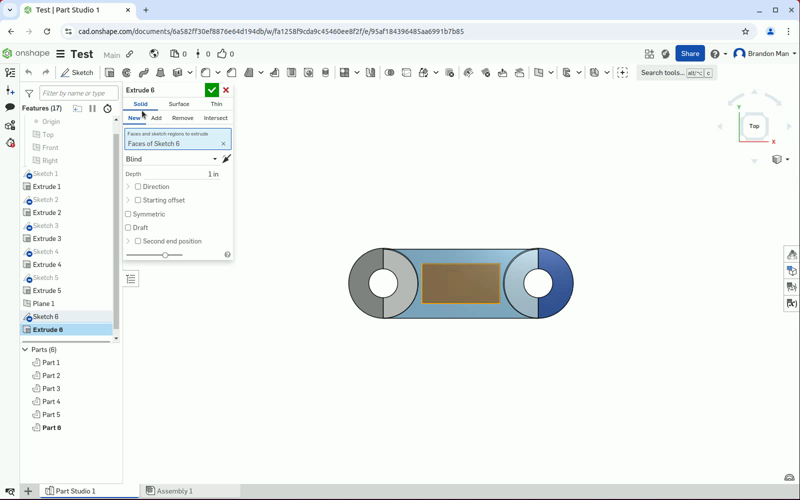
mouse_move(137, 120)
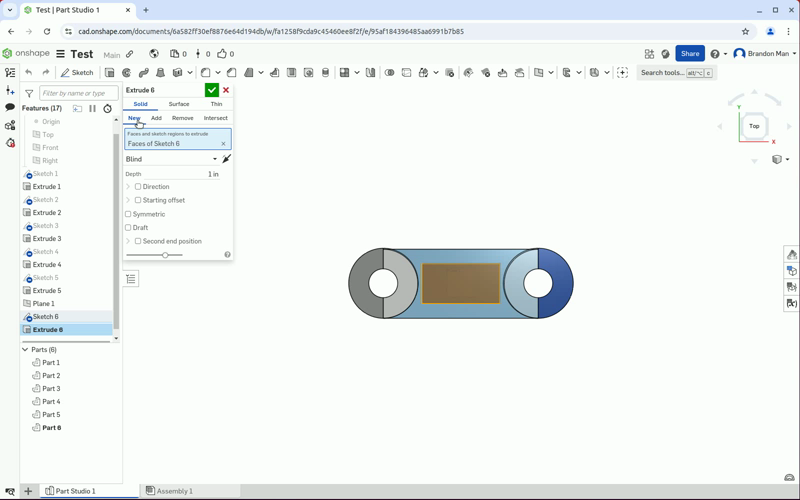
click(137, 120)
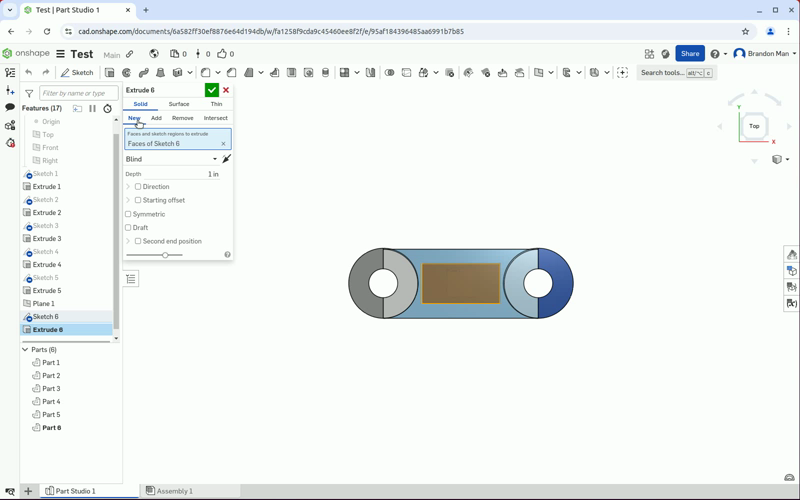
key(tab, 4)
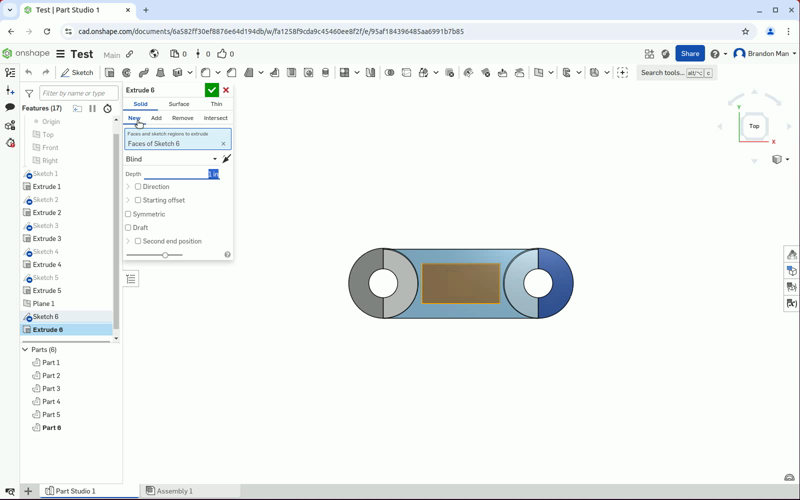
text(8.906)
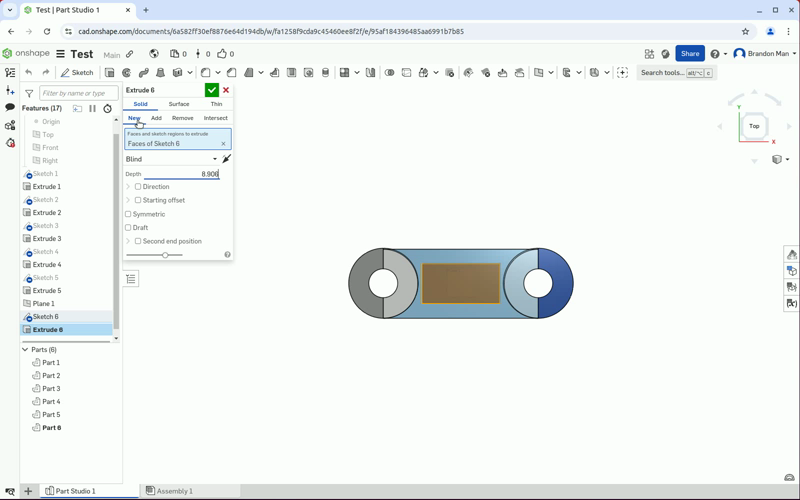
key(enter)
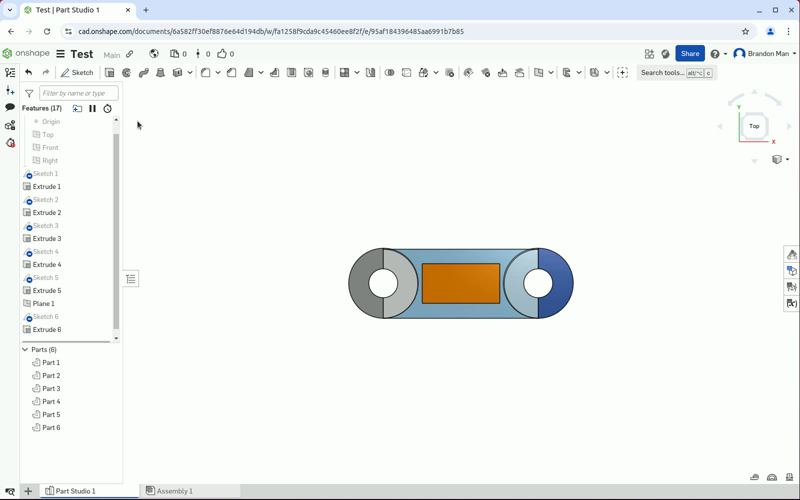
key(shift+h)
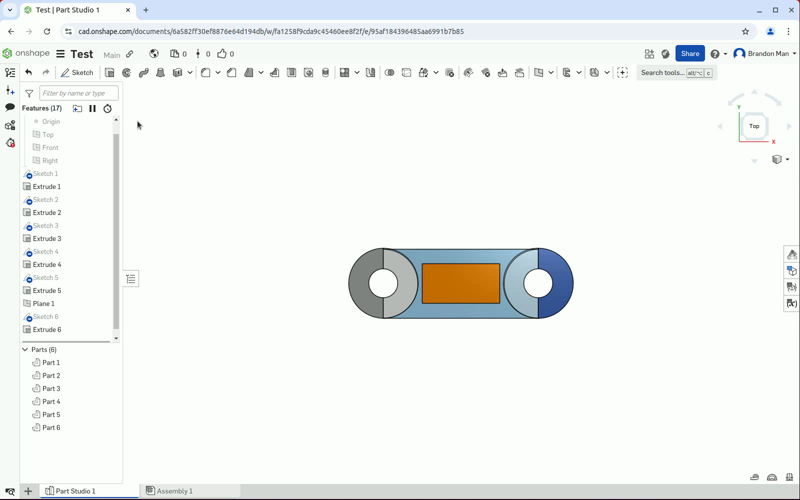
key(shift+h)
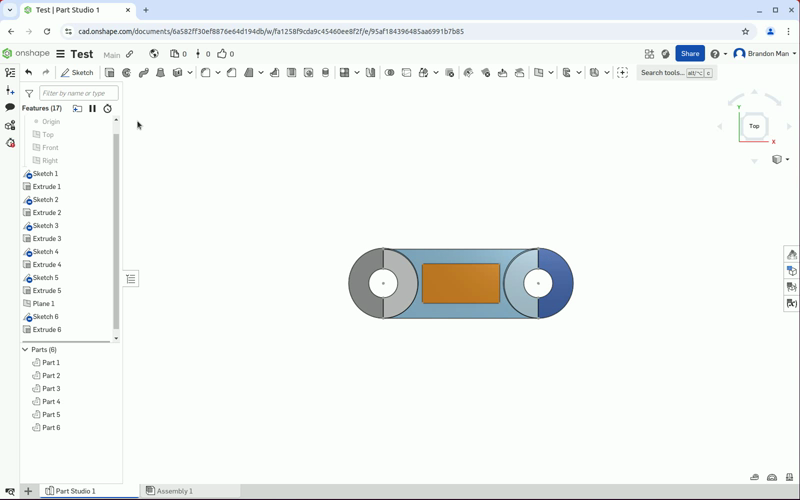
key(shift+7)
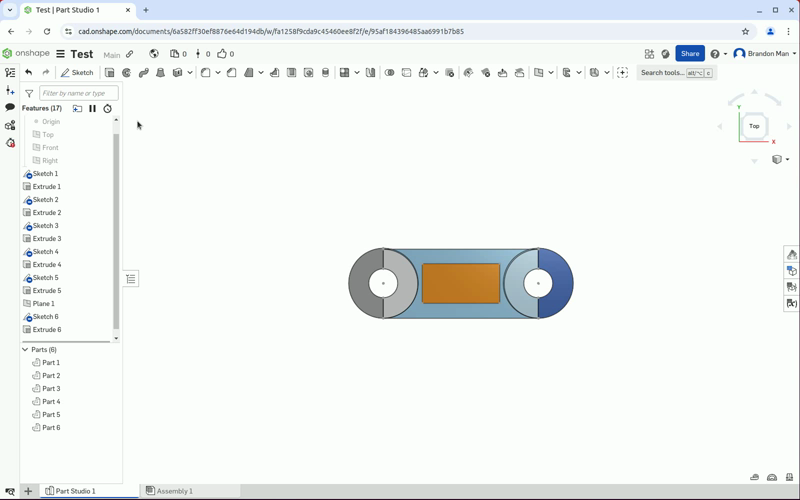
key(up, 3)
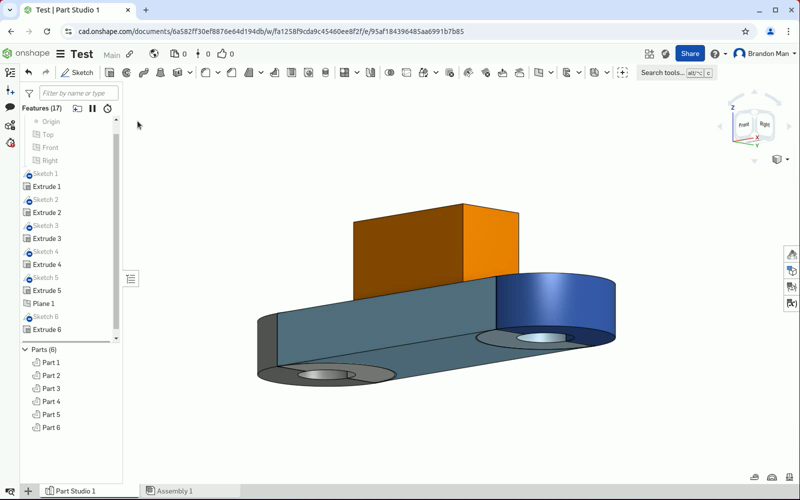
key(left, 3)
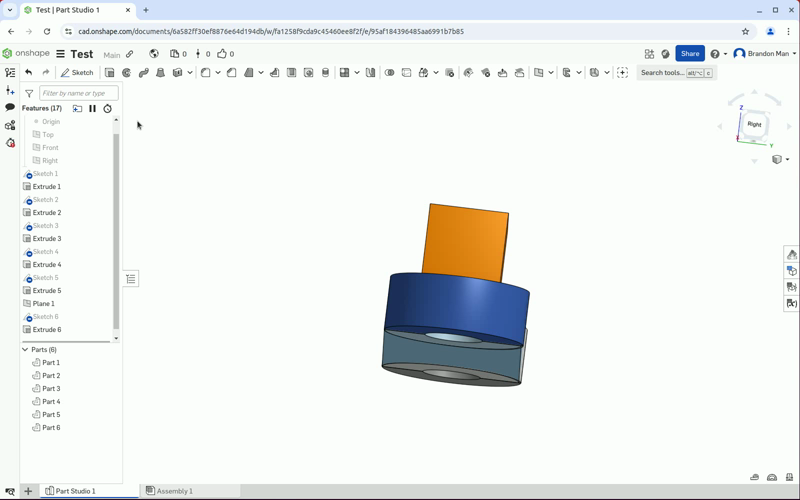
key(right, 3)
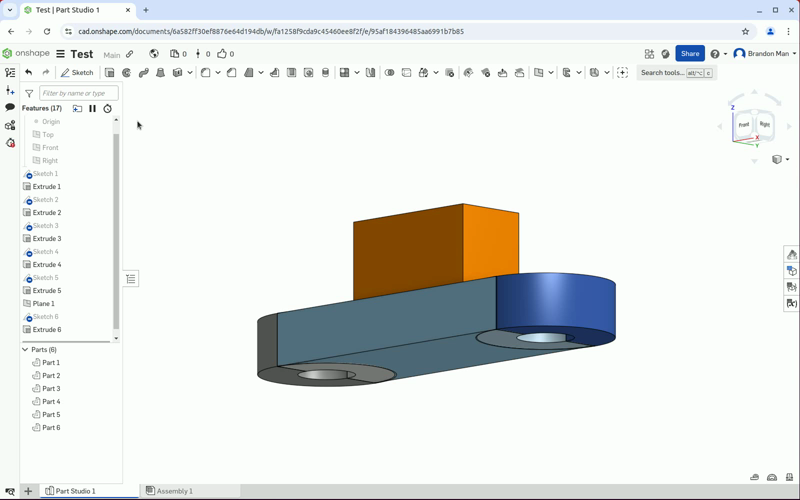
key(down, 3)
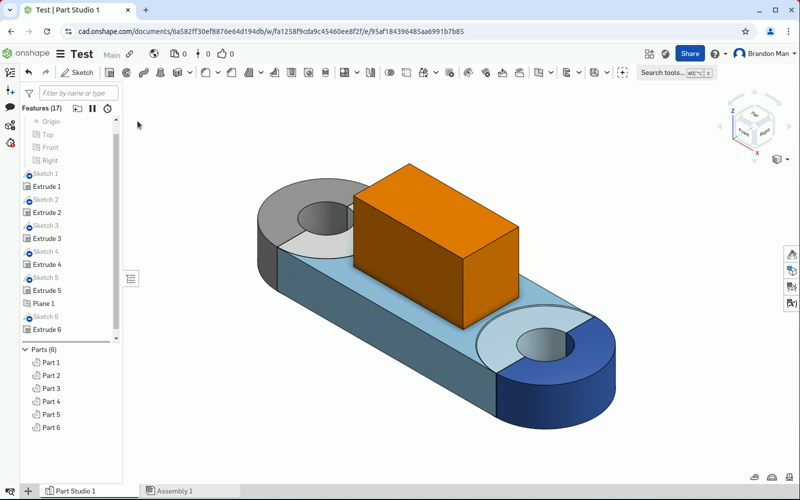
mouse_move(69, 176)
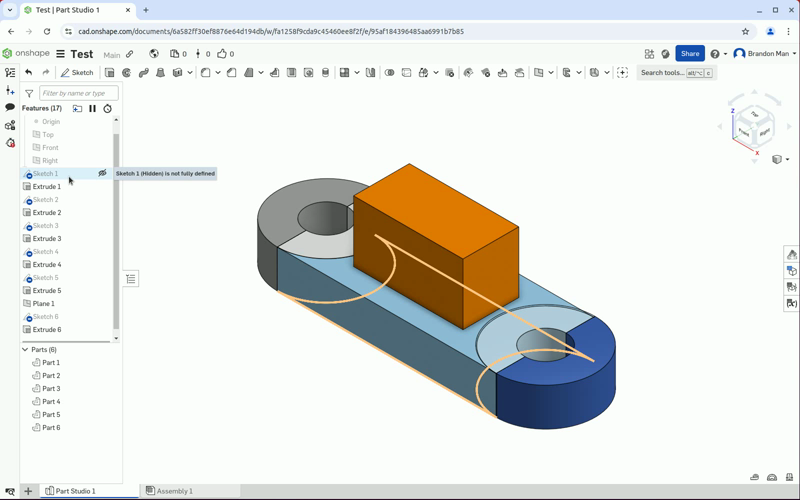
click(69, 176)